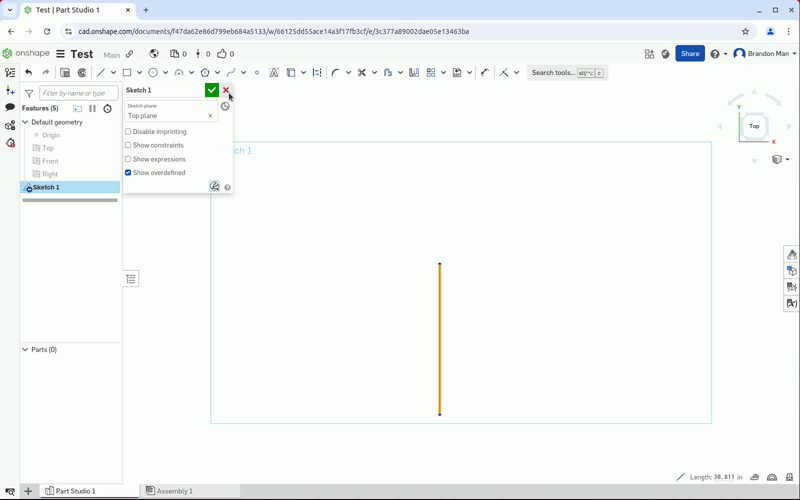
key(shift+h)
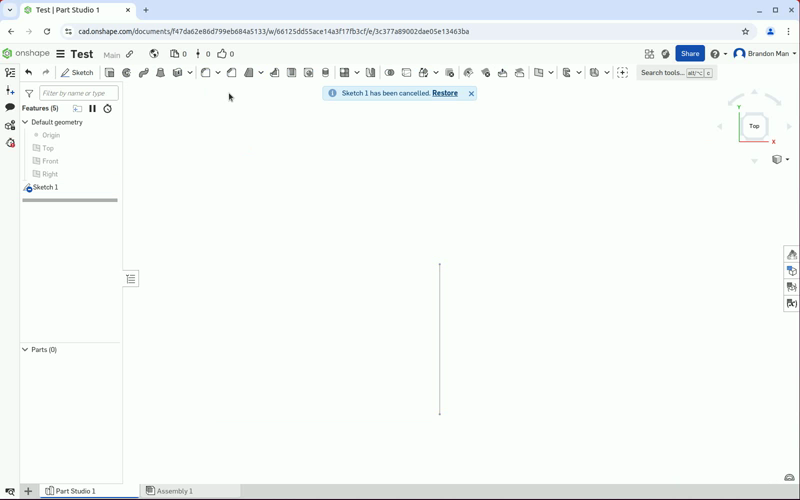
key(shift+s)
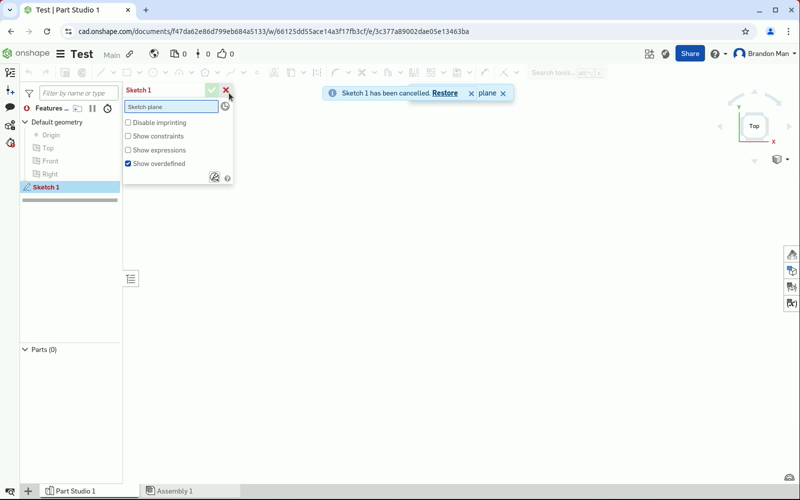
mouse_move(73, 150)
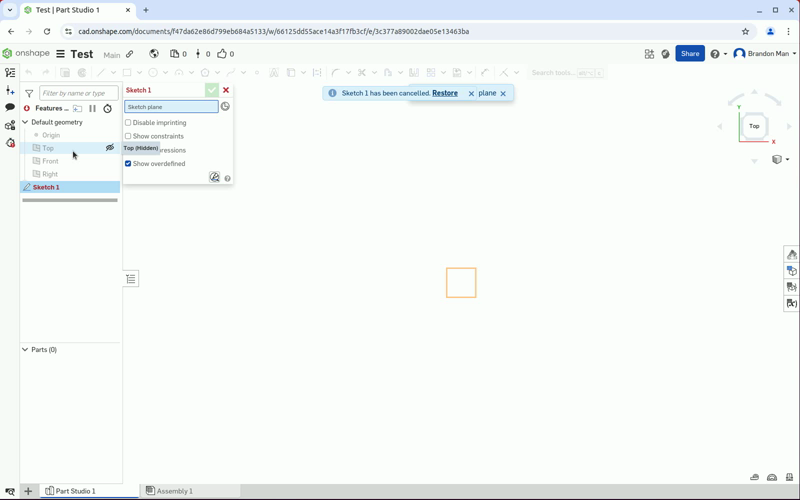
click(73, 150)
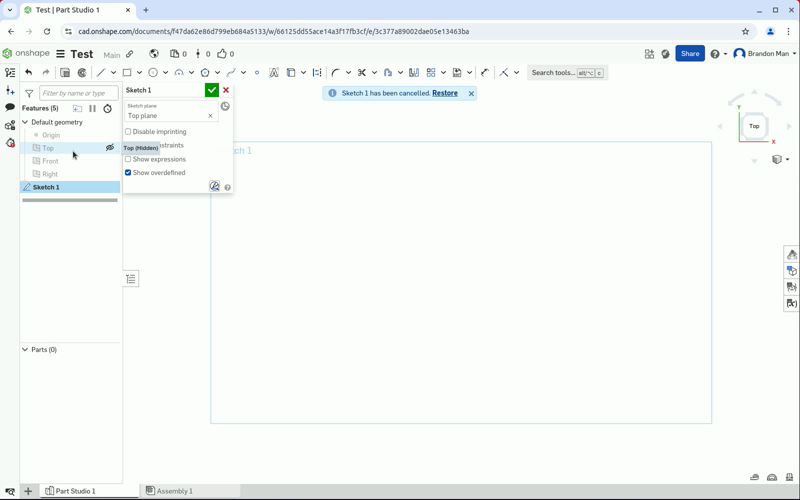
mouse_move(73, 352)
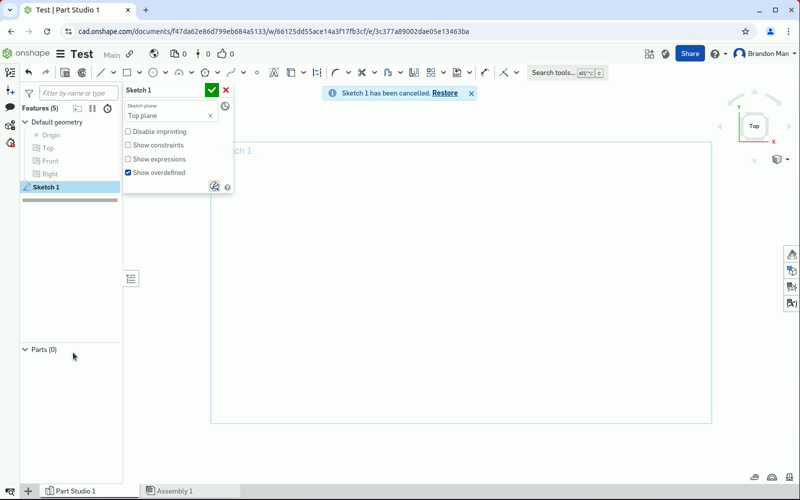
key(y)
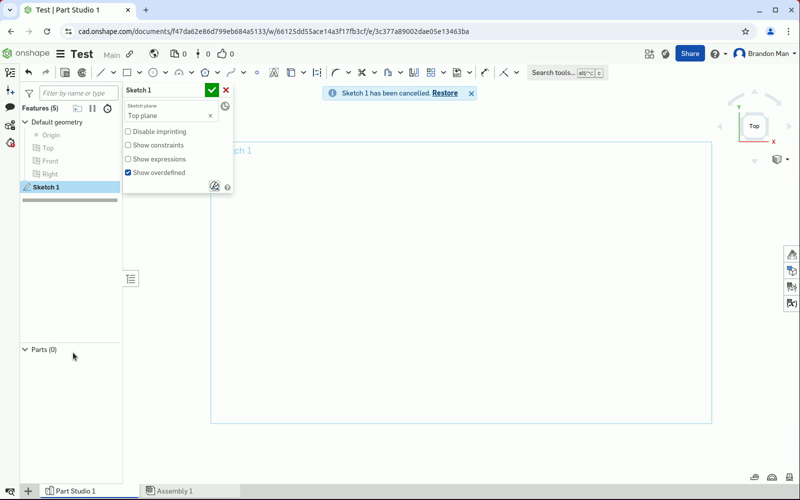
key(c)
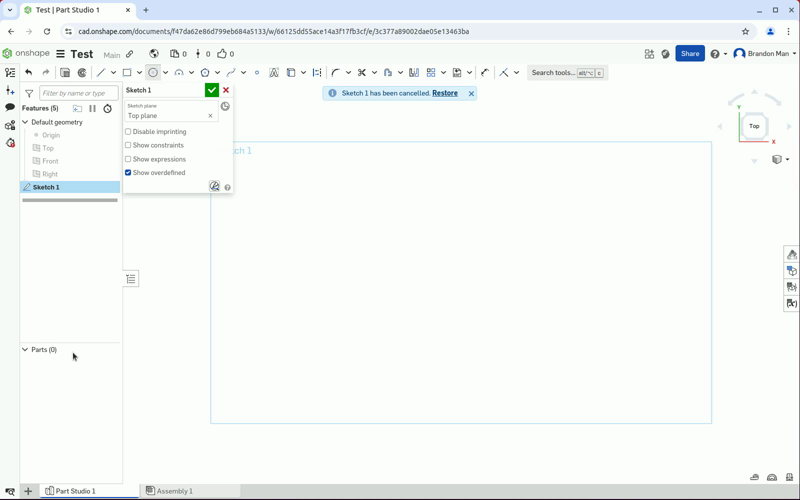
key_down(shift)
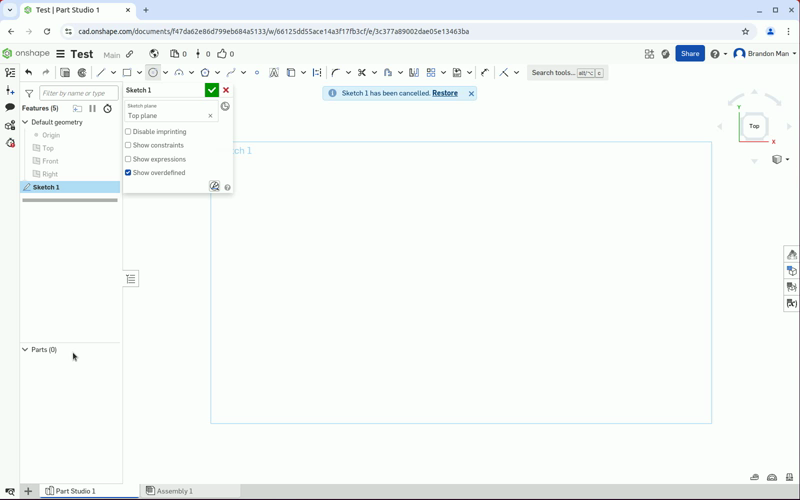
mouse_move(460, 282)
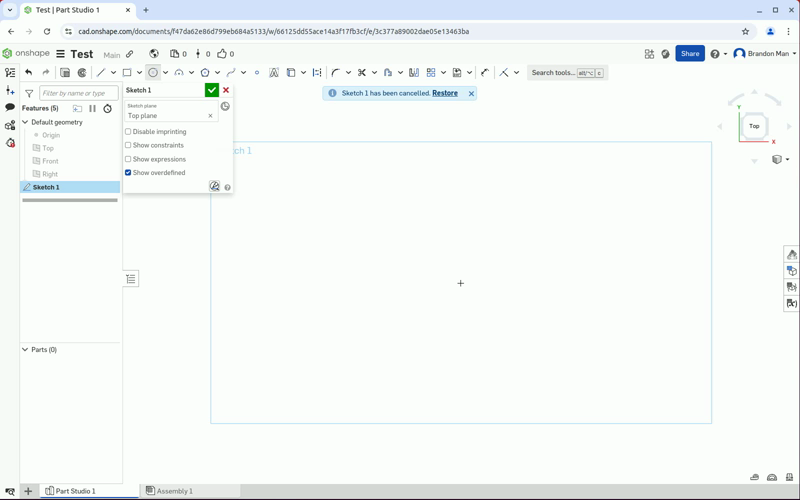
click(460, 282)
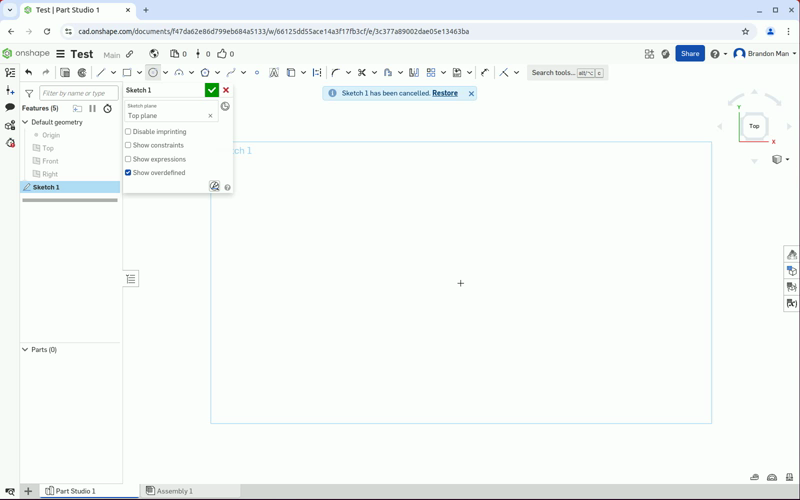
key_up(shift)
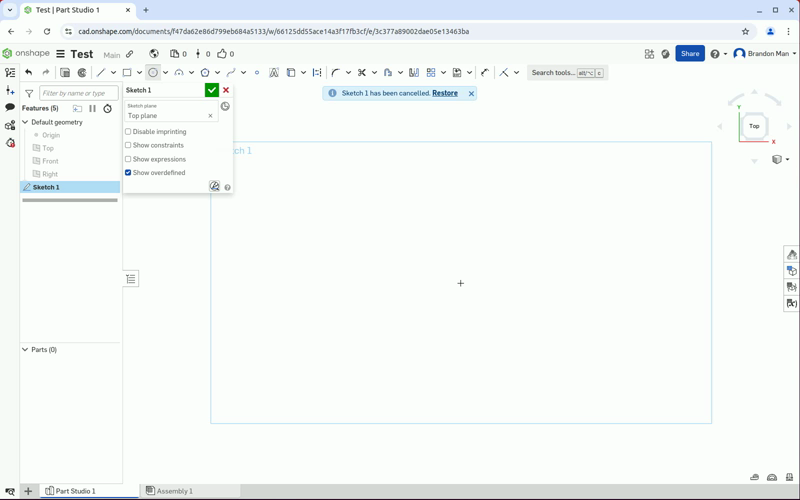
mouse_move(567, 282)
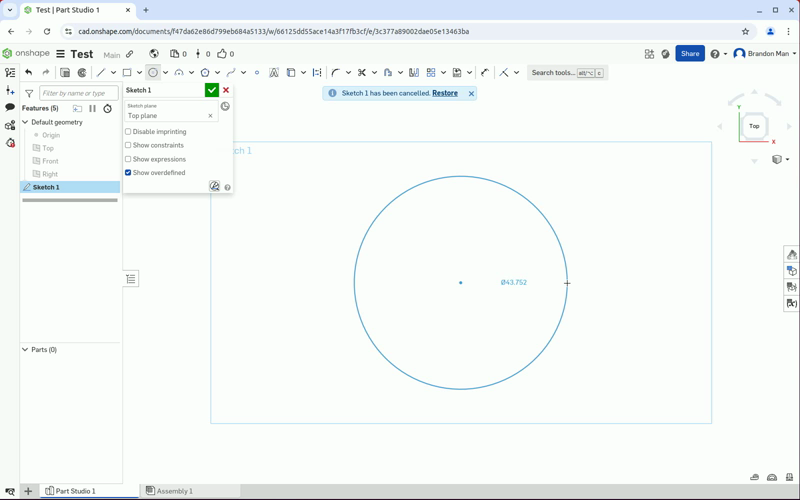
click(567, 282)
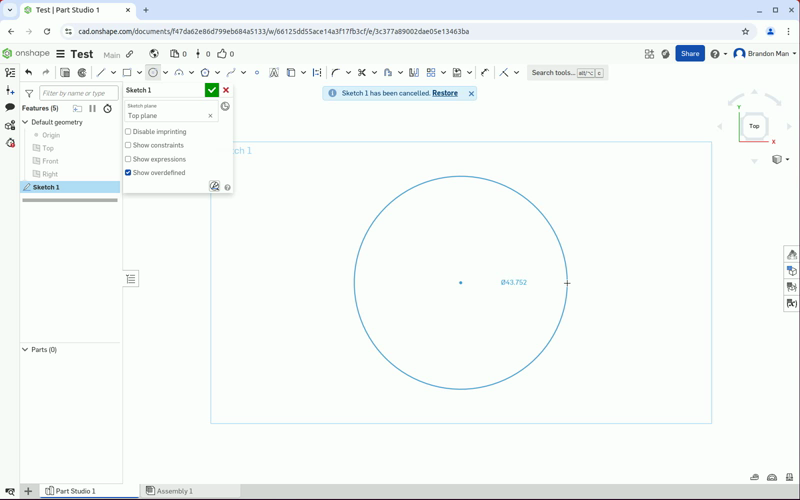
key(esc)
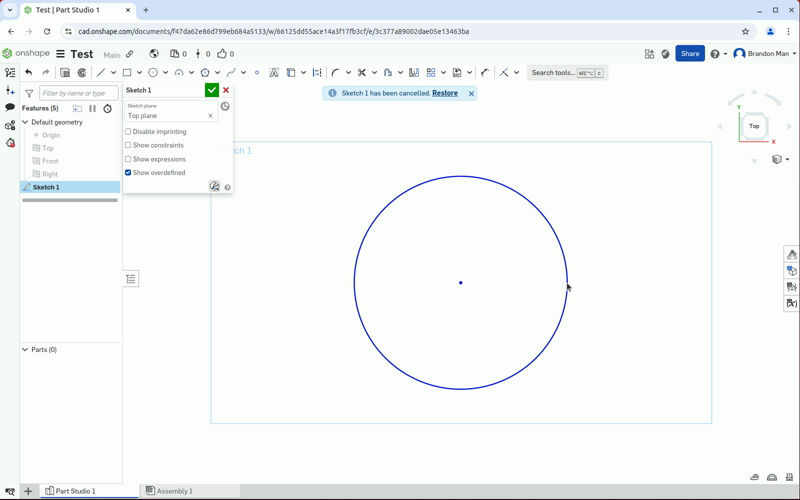
key(c)
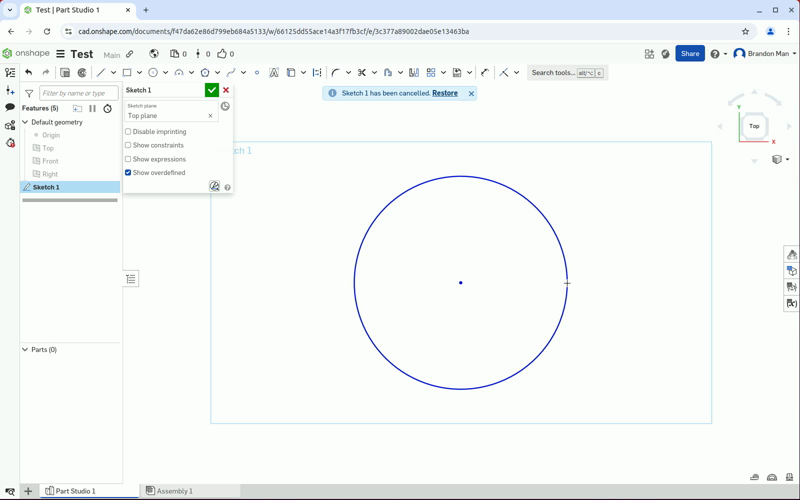
key_down(shift)
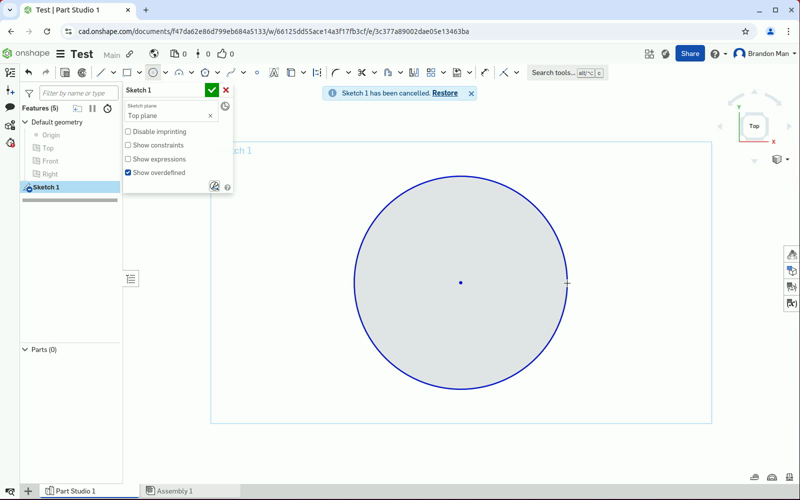
mouse_move(383, 282)
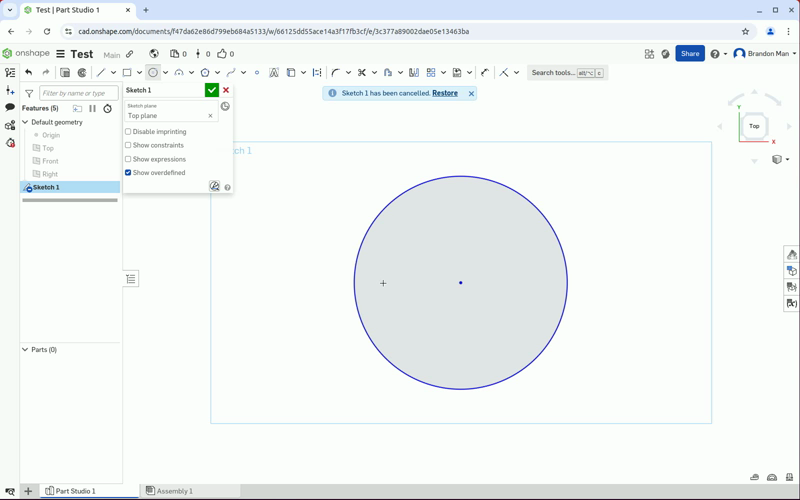
click(383, 282)
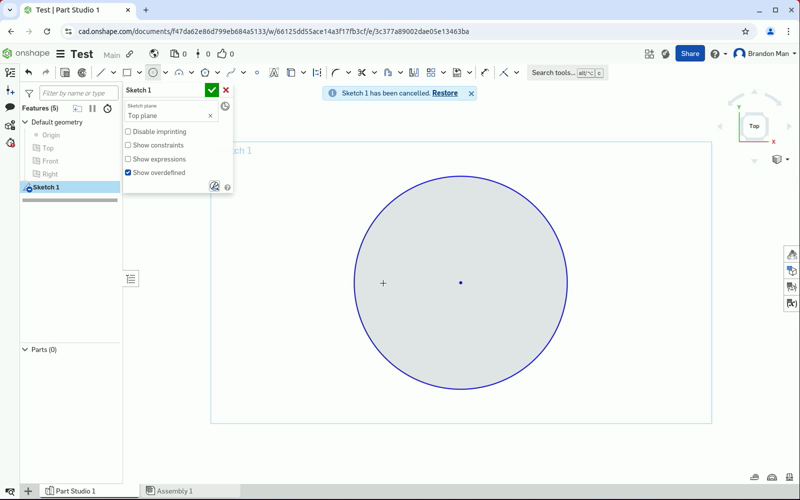
key_up(shift)
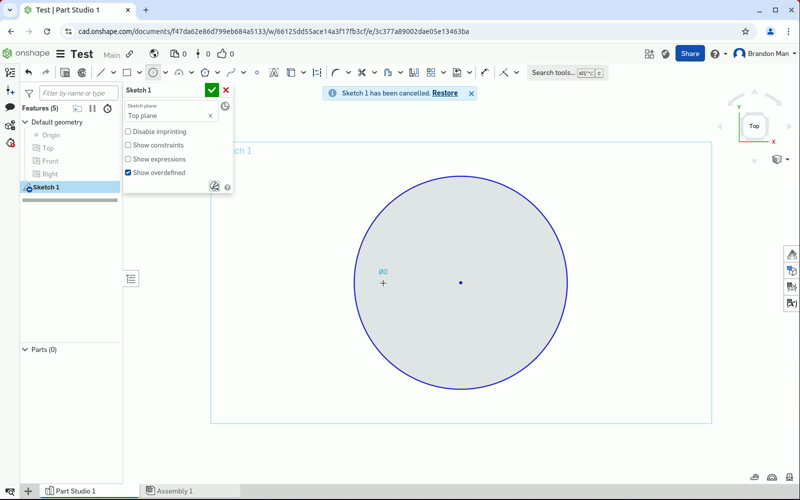
mouse_move(403, 282)
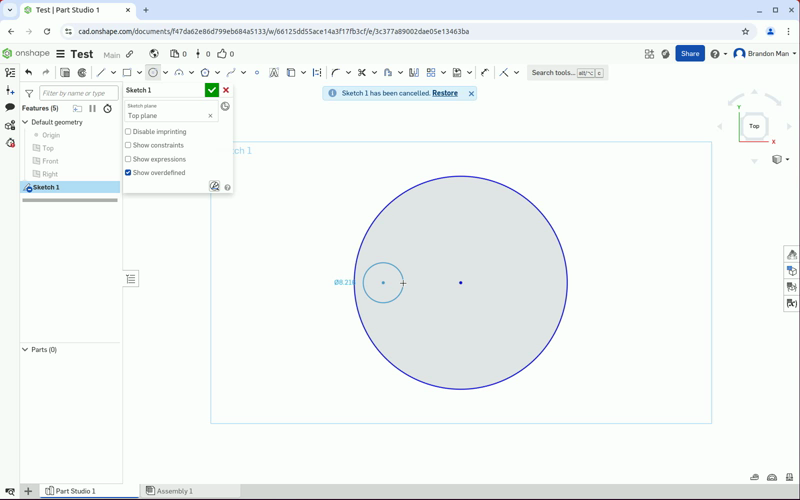
click(403, 282)
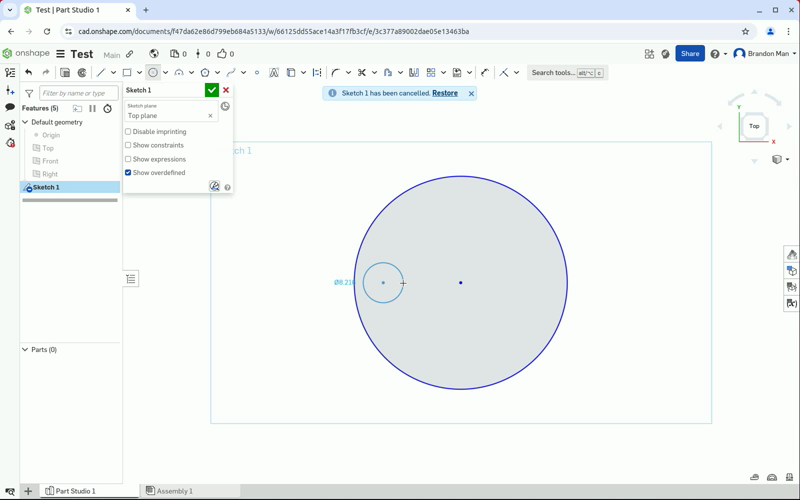
key(esc)
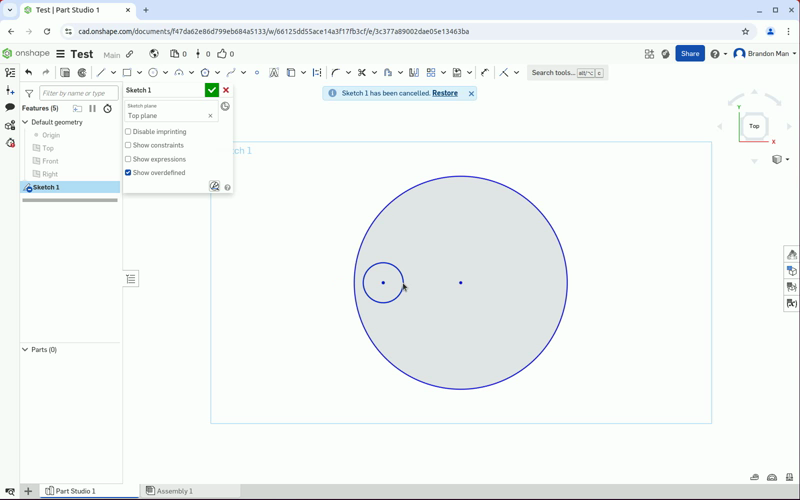
key(c)
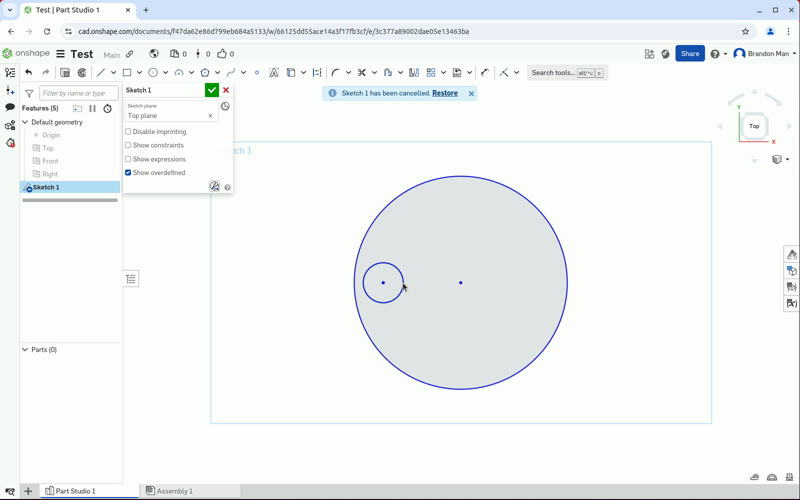
key_down(shift)
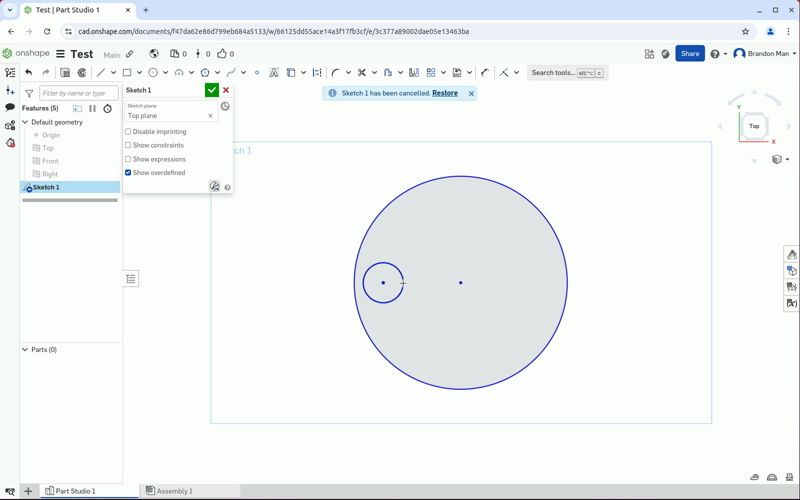
mouse_move(460, 282)
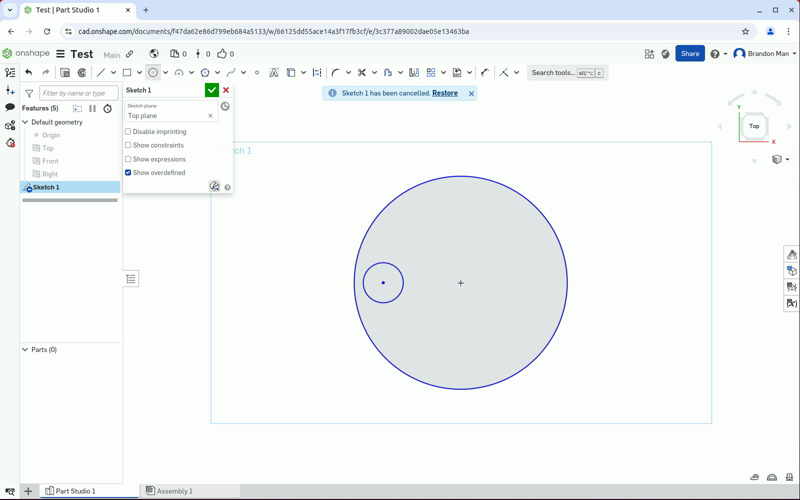
click(460, 282)
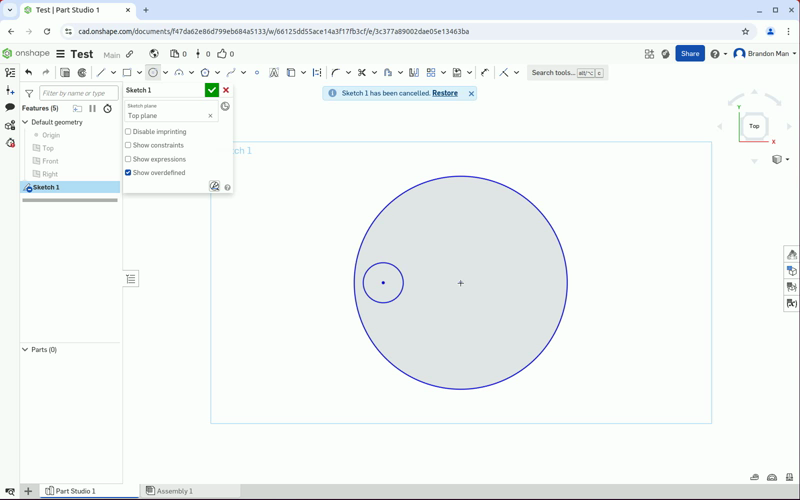
key_up(shift)
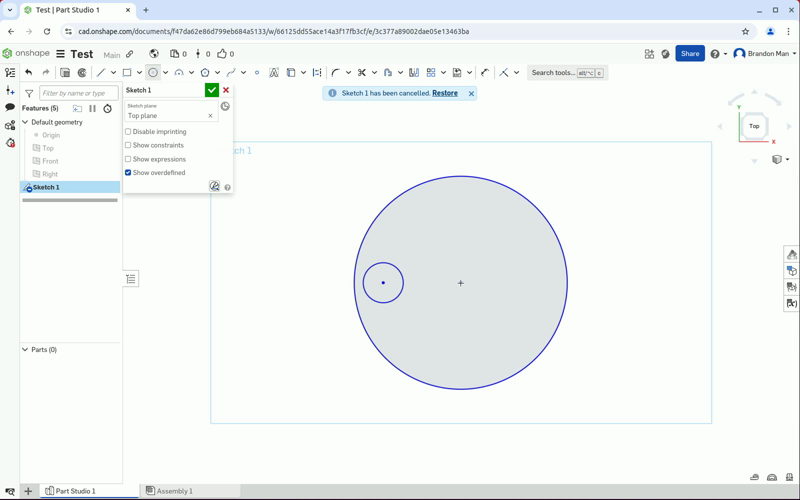
mouse_move(496, 282)
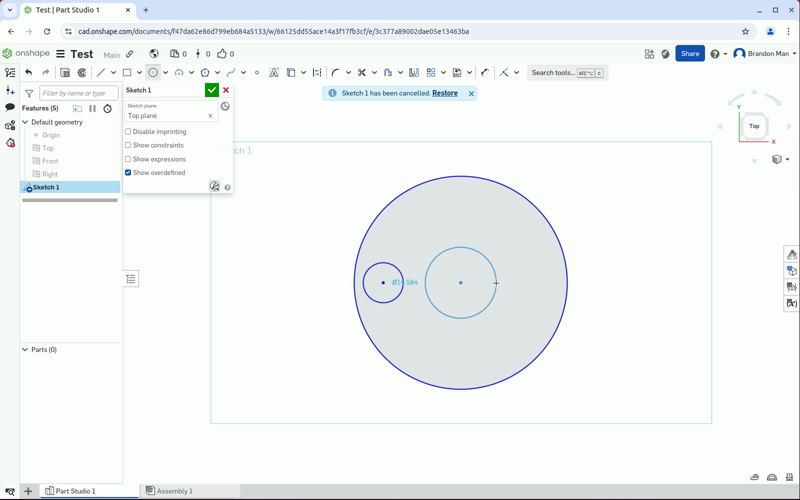
click(496, 282)
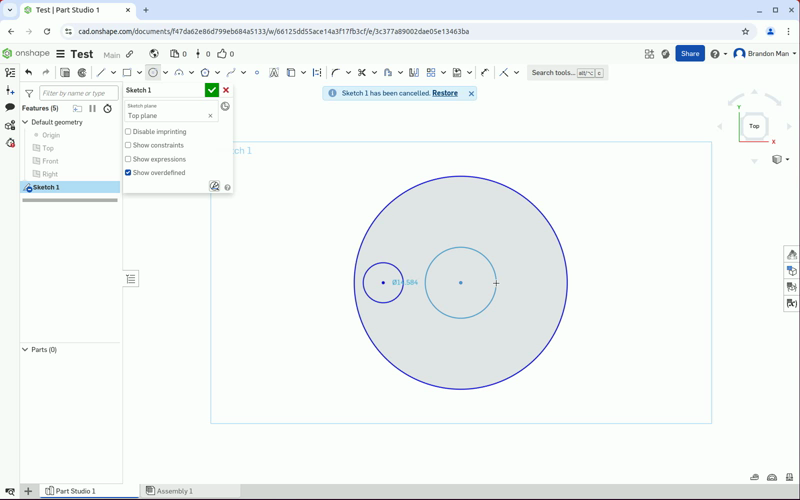
key(esc)
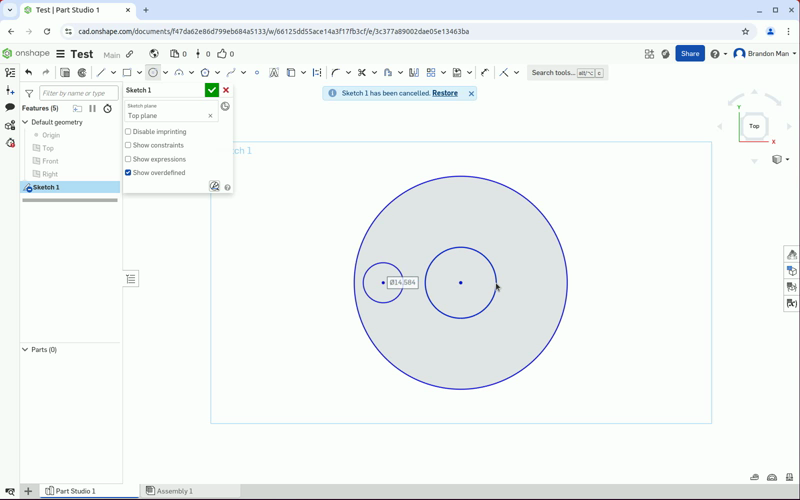
key(c)
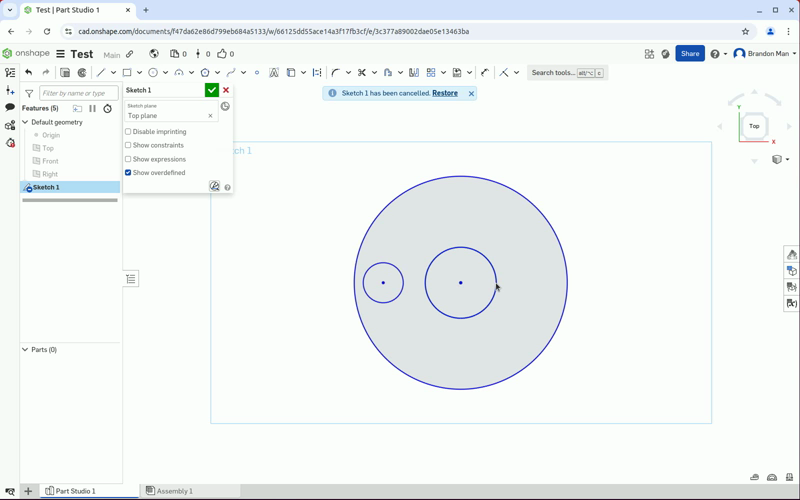
key_down(shift)
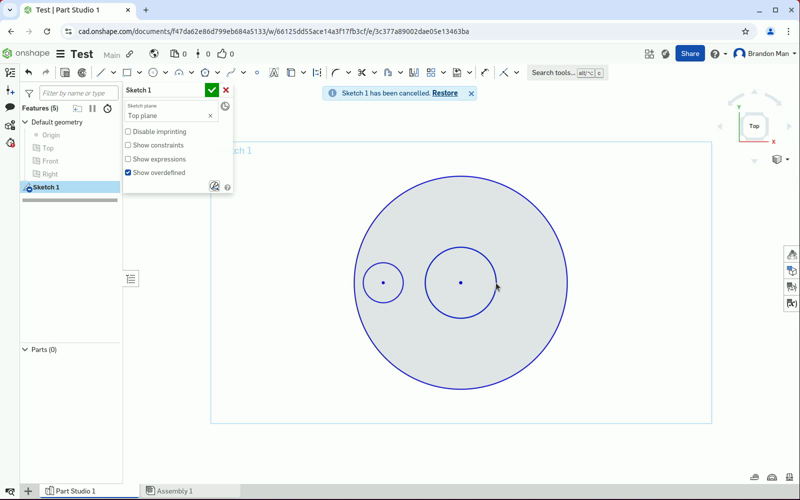
mouse_move(460, 358)
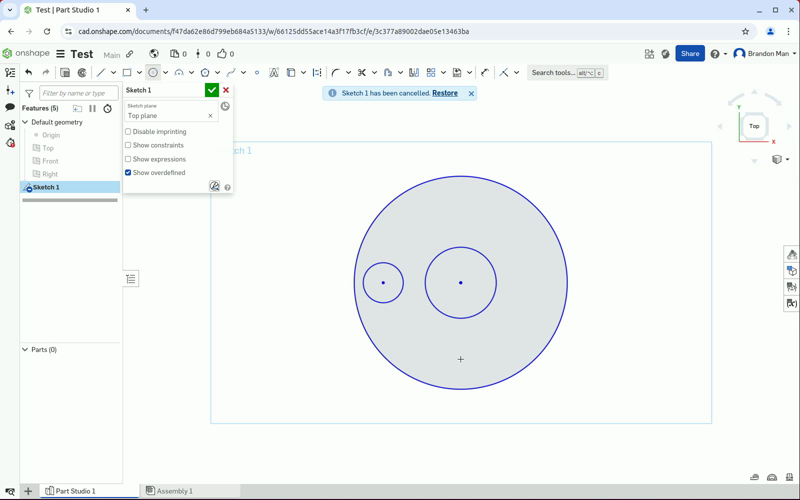
click(460, 358)
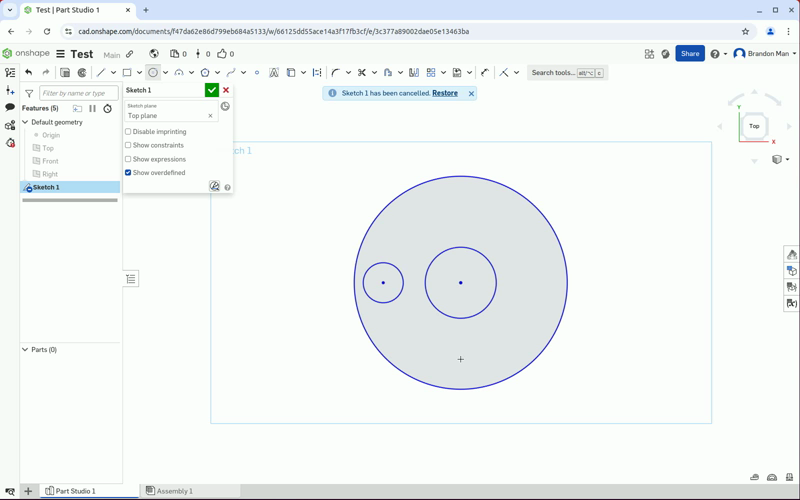
key_up(shift)
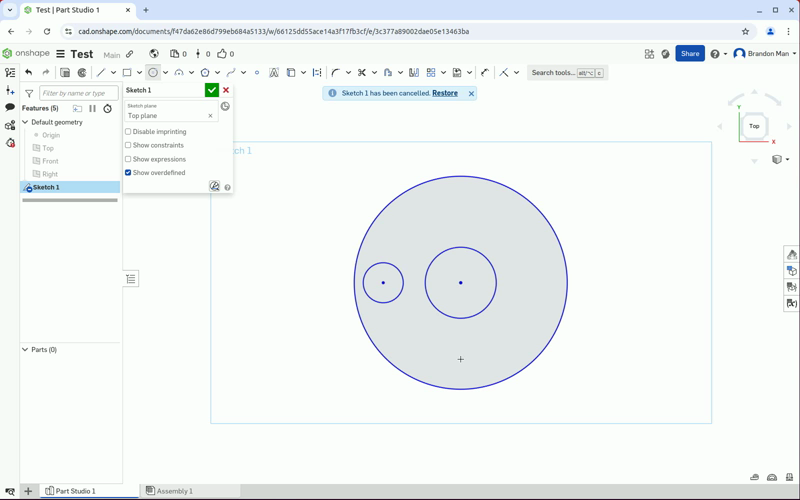
mouse_move(480, 358)
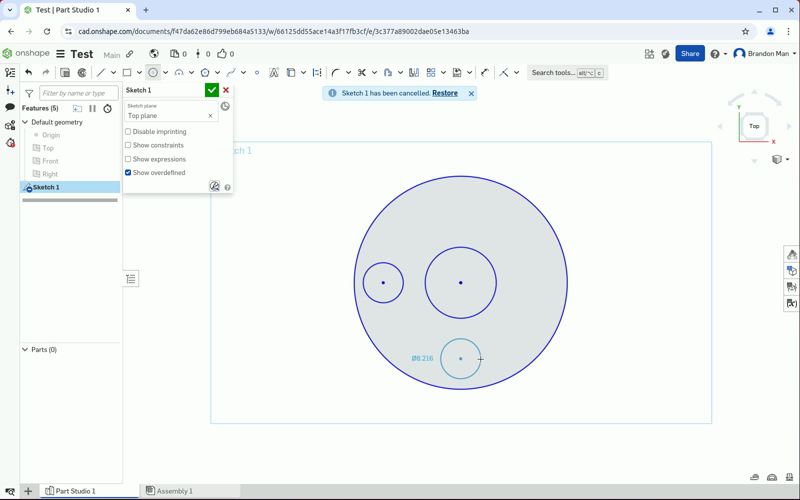
click(480, 358)
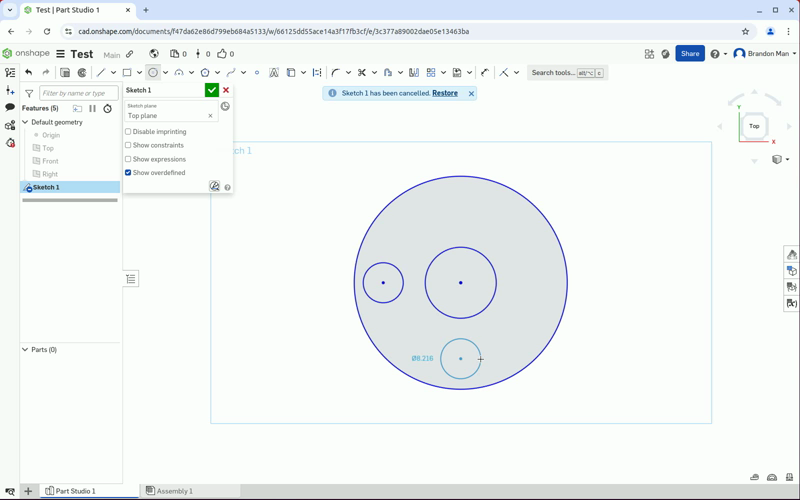
key(esc)
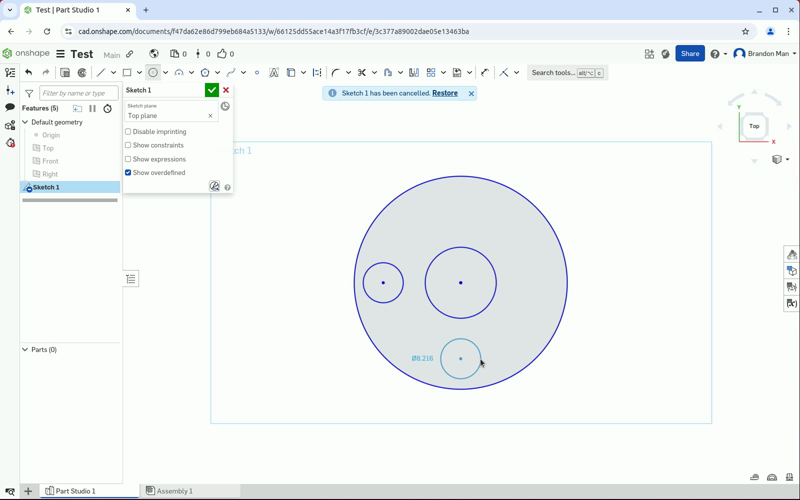
key(c)
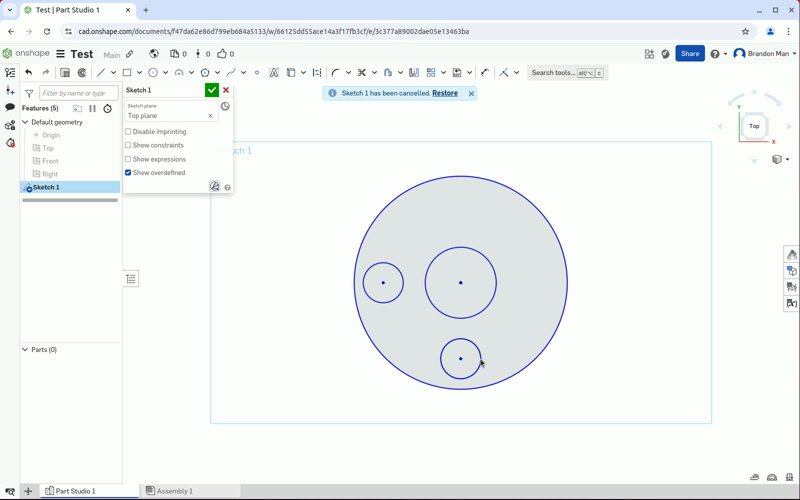
key_down(shift)
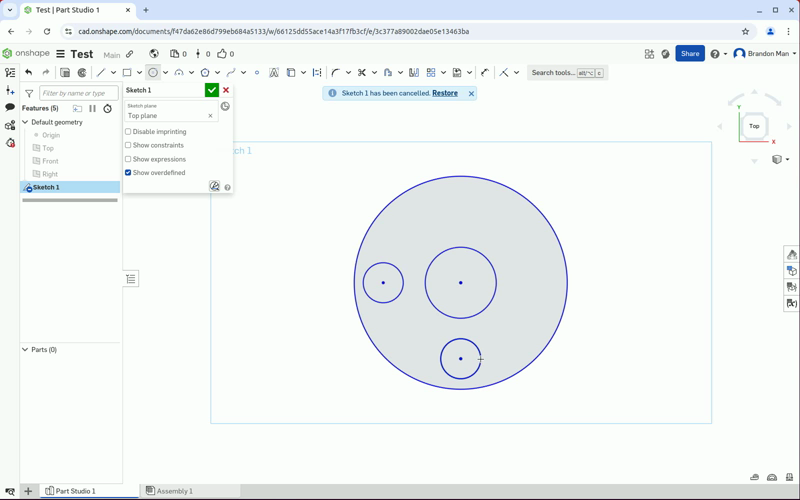
mouse_move(460, 207)
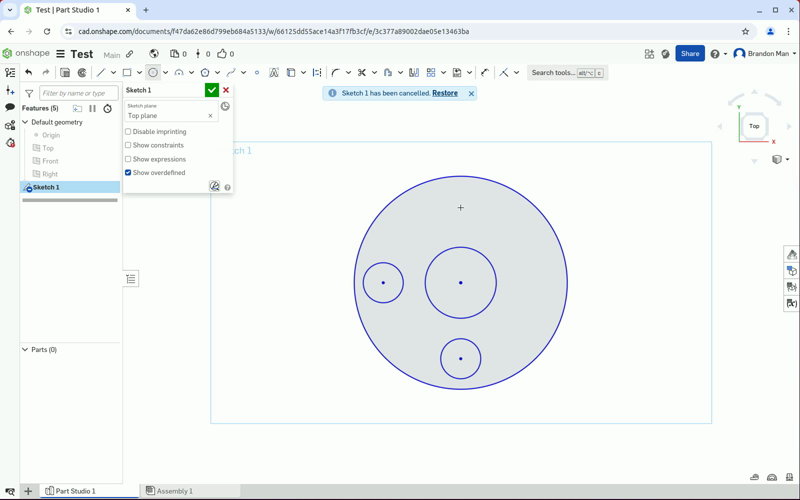
click(460, 207)
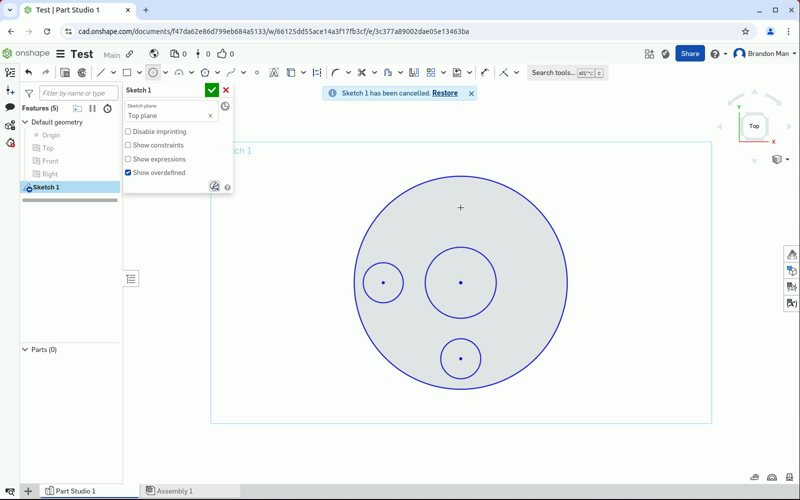
key_up(shift)
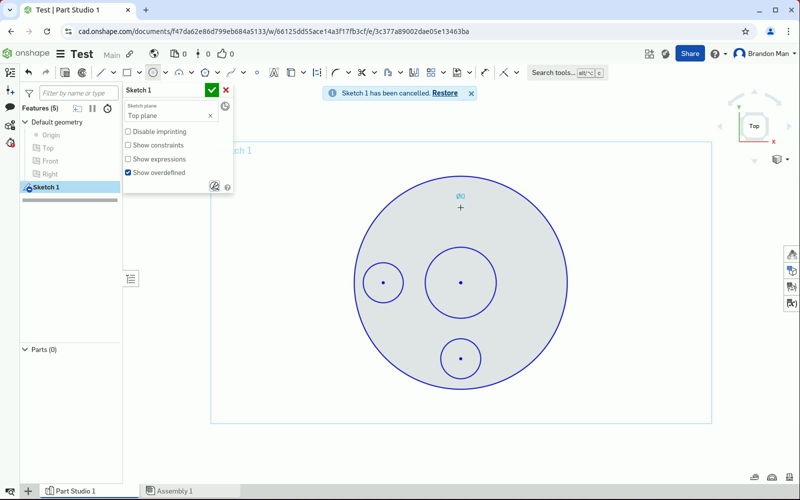
mouse_move(480, 207)
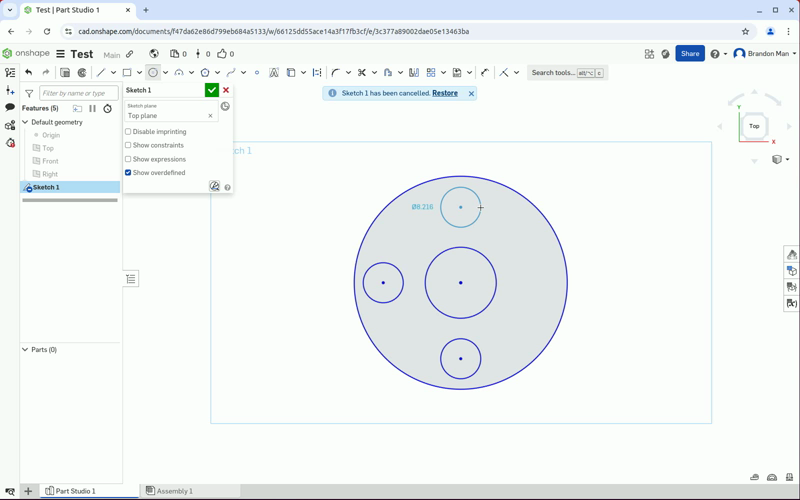
click(480, 207)
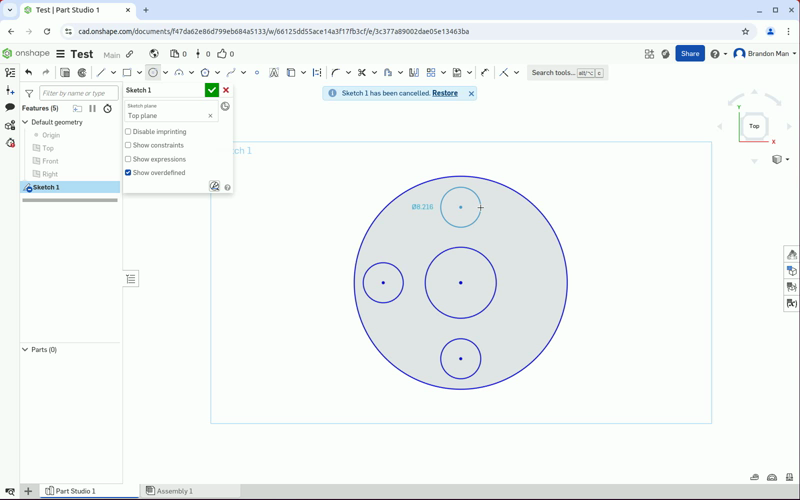
key(esc)
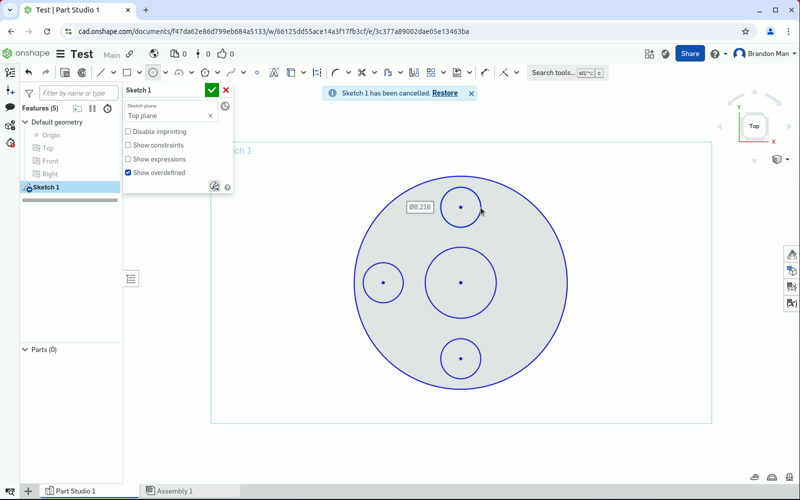
key(c)
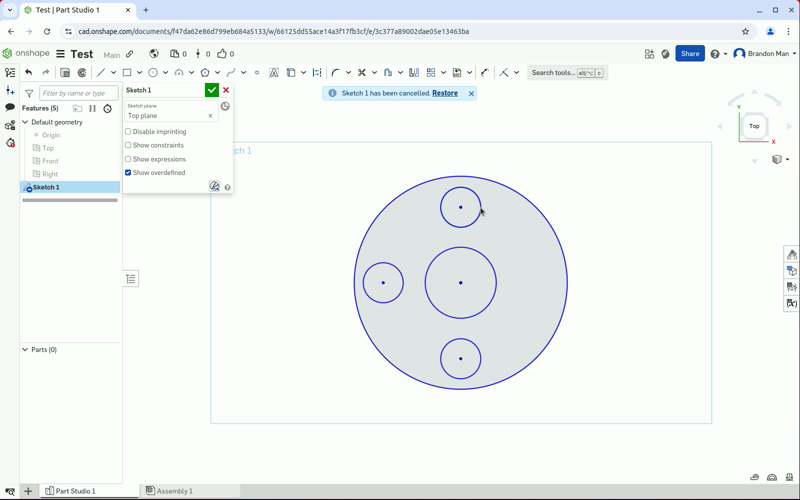
key_down(shift)
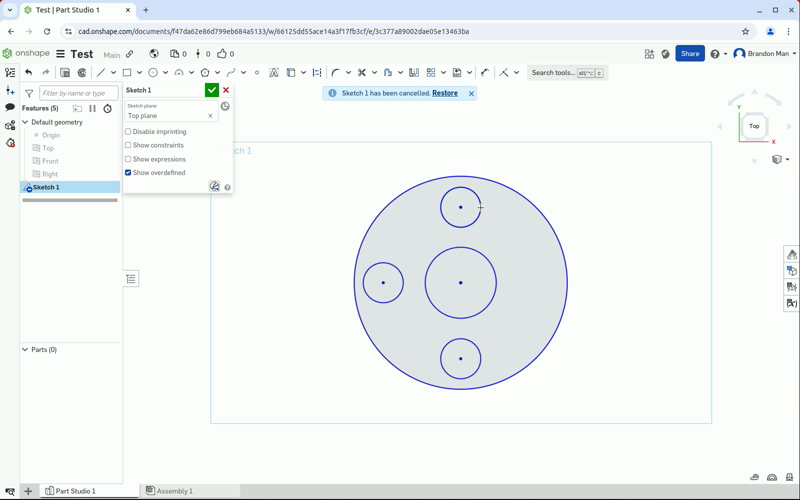
mouse_move(536, 282)
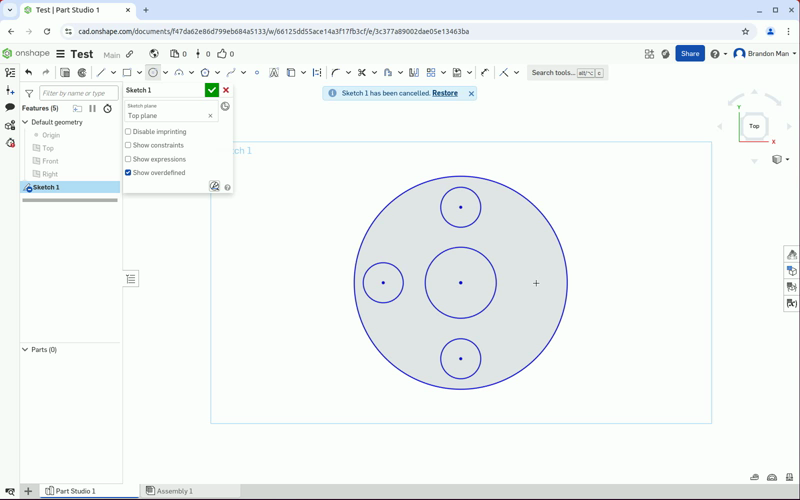
click(536, 282)
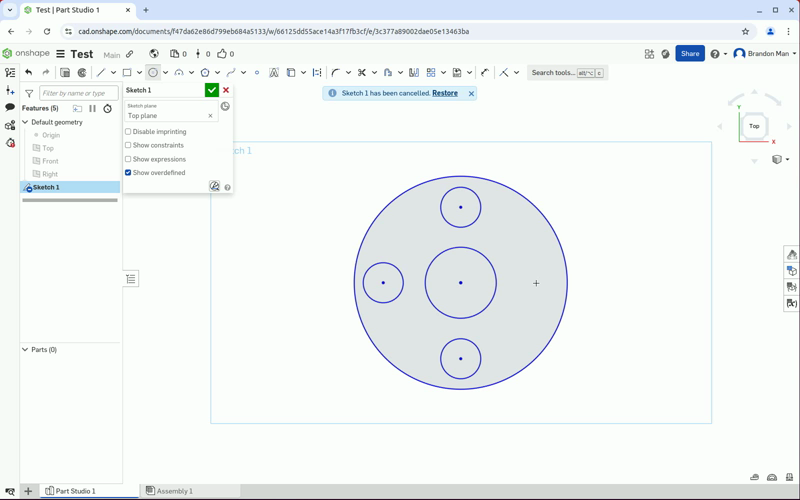
key_up(shift)
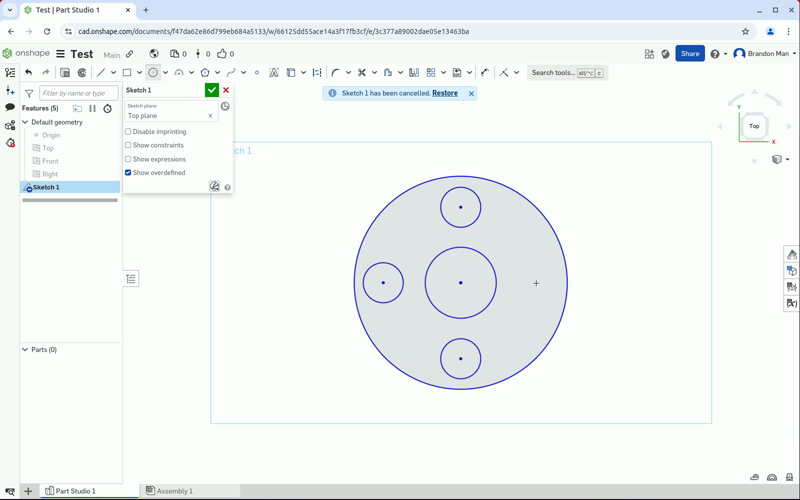
mouse_move(556, 282)
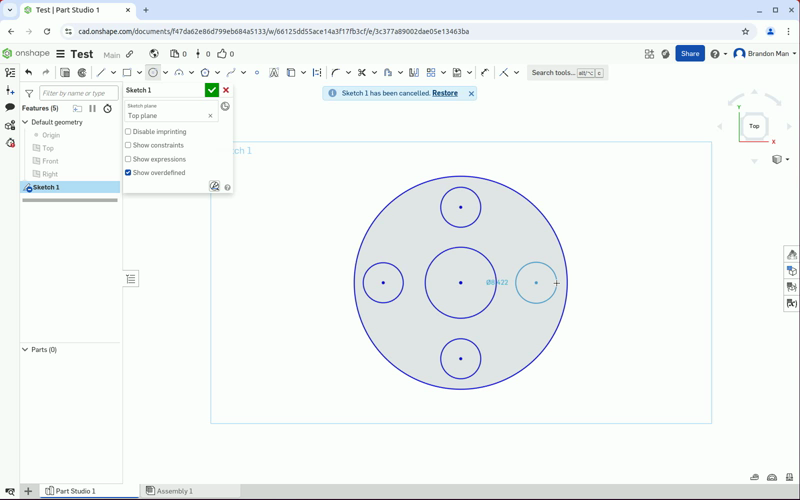
click(556, 282)
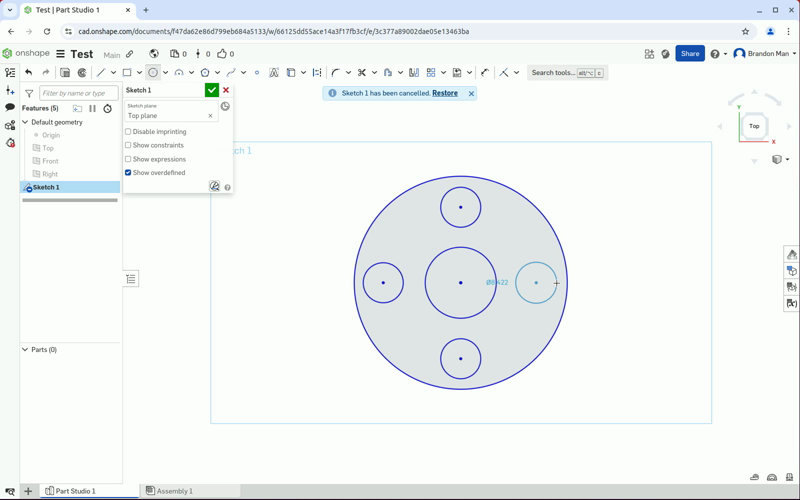
key(esc)
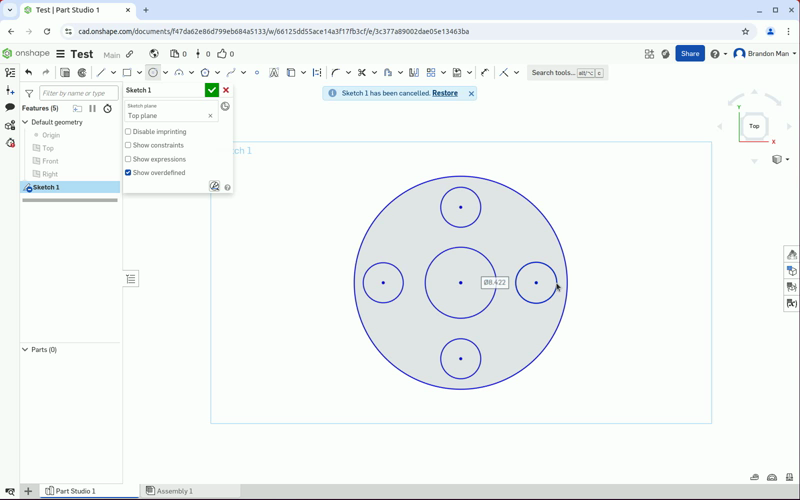
mouse_move(526, 233)
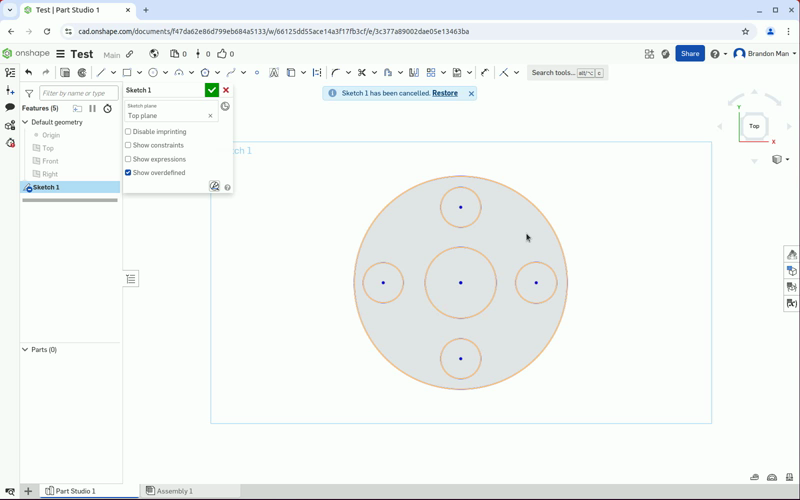
click(526, 233)
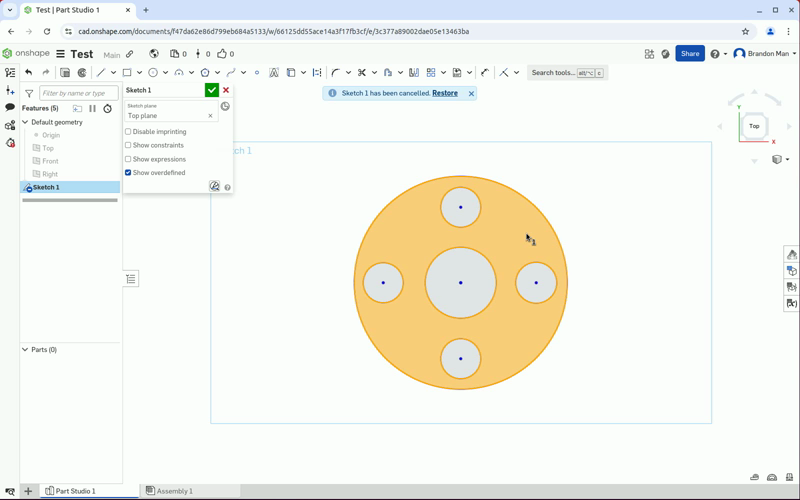
mouse_move(73, 352)
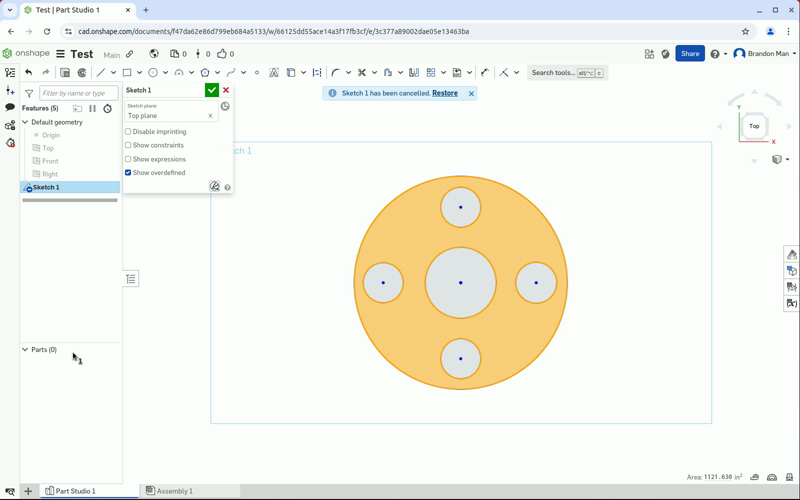
key(shift+y)
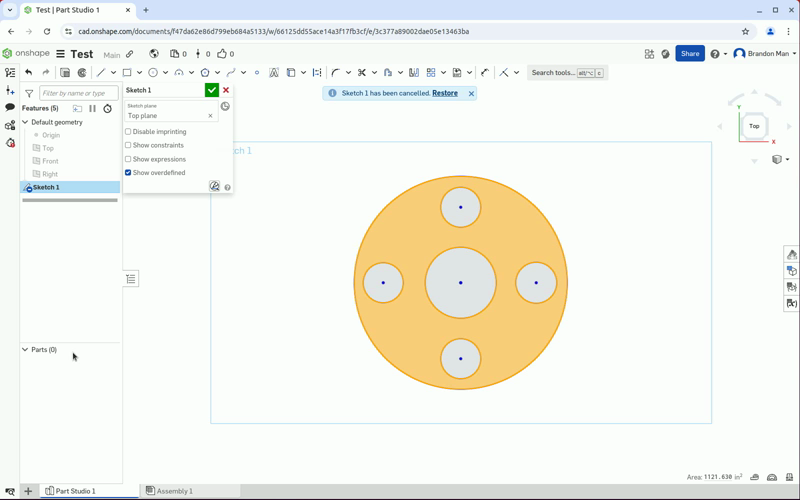
key(shift+e)
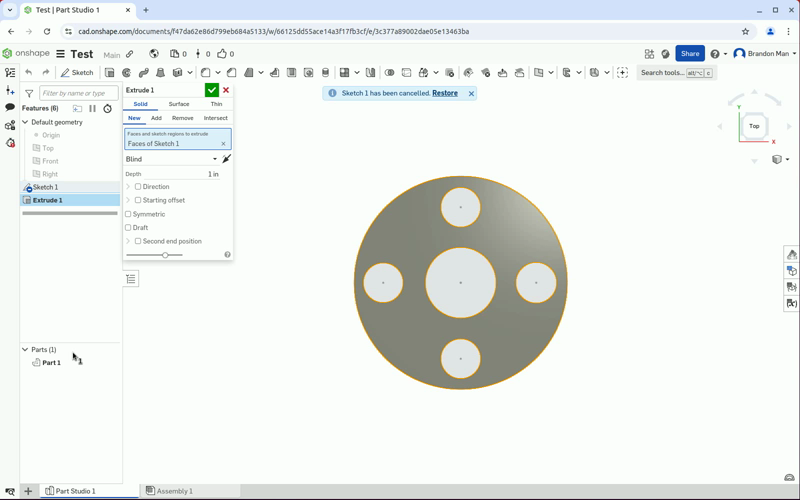
mouse_move(143, 106)
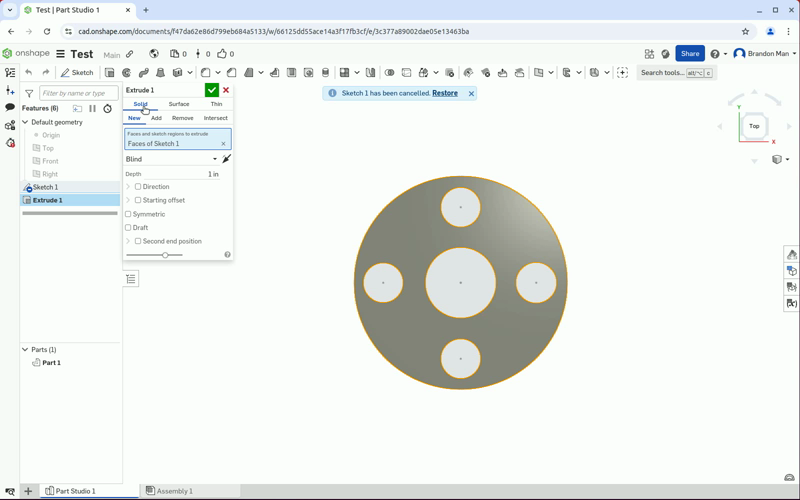
click(143, 106)
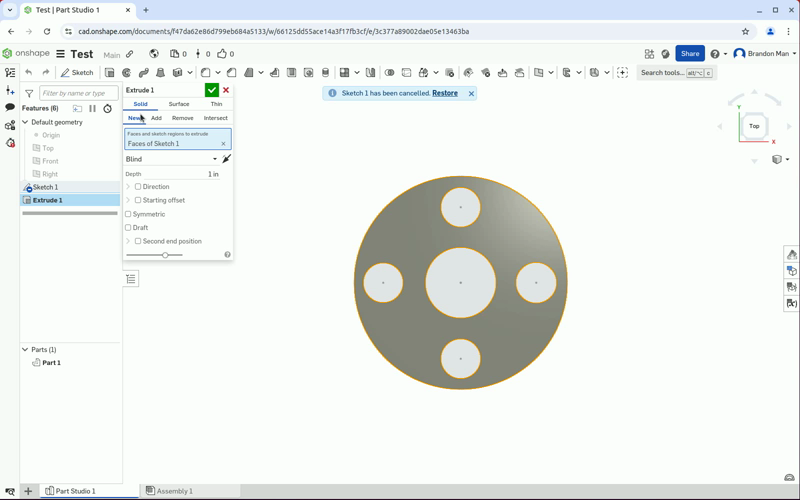
mouse_move(137, 120)
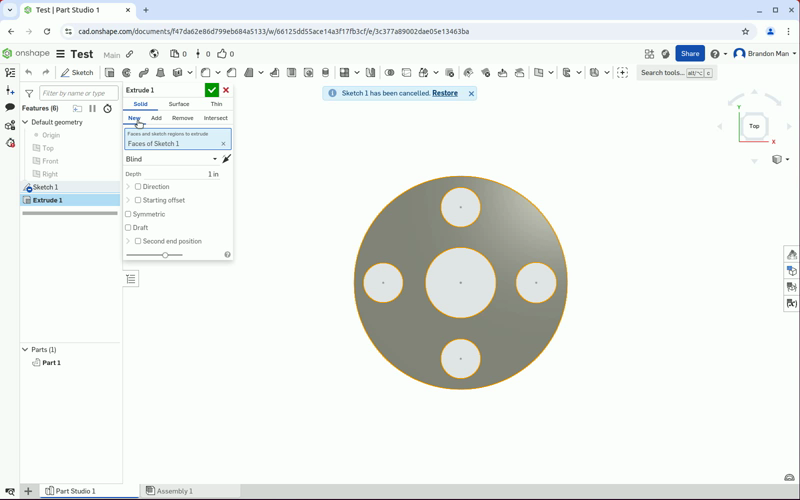
click(137, 120)
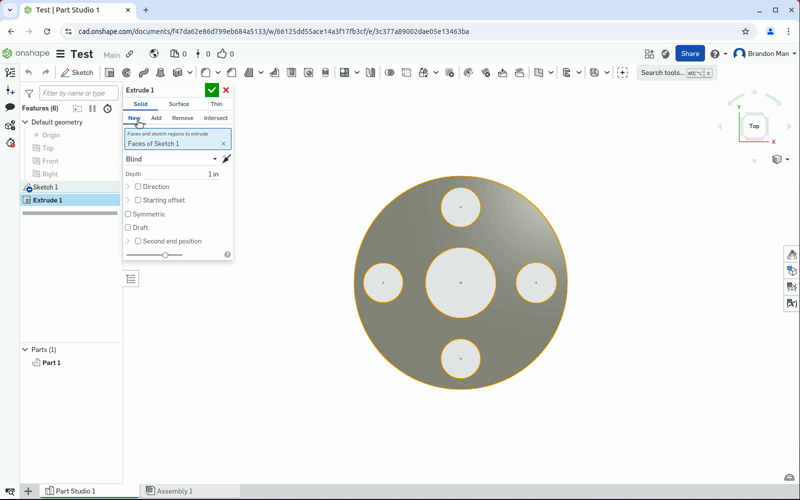
key(tab, 4)
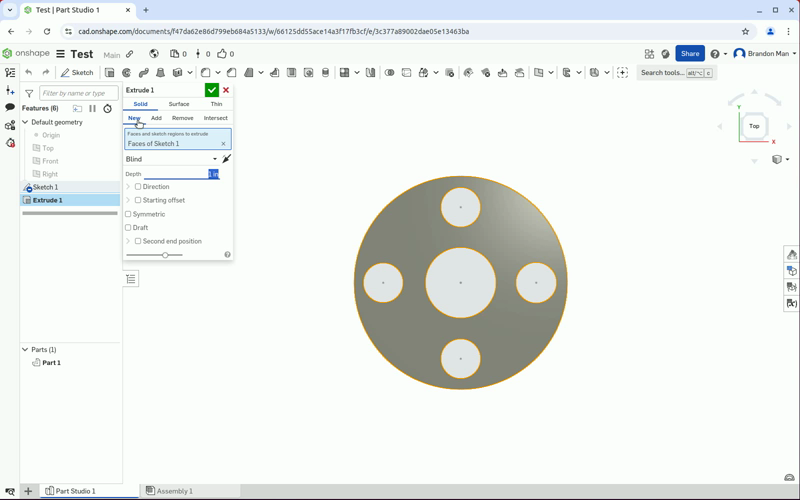
text(3.129)
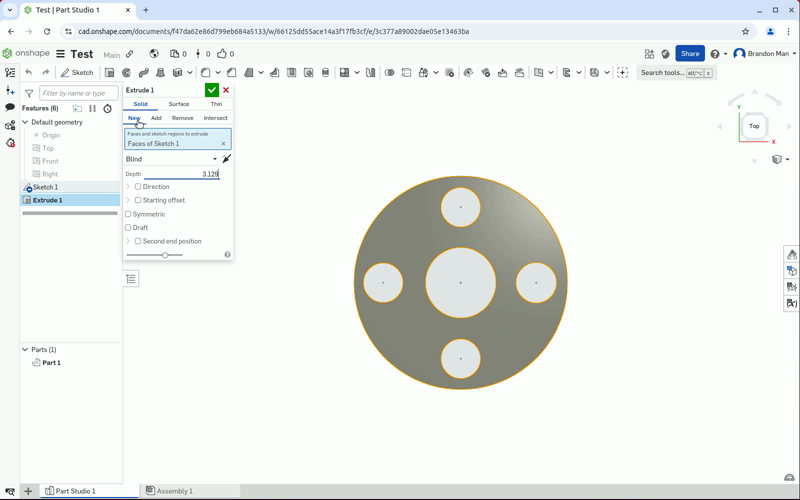
key(enter)
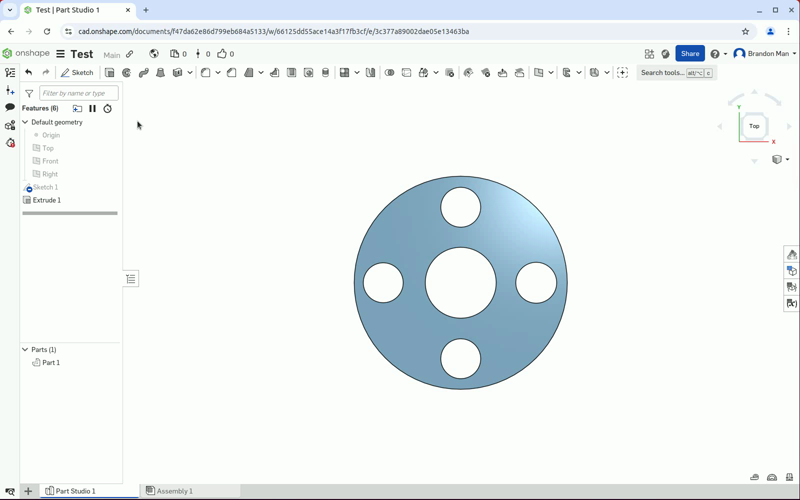
key(shift+h)
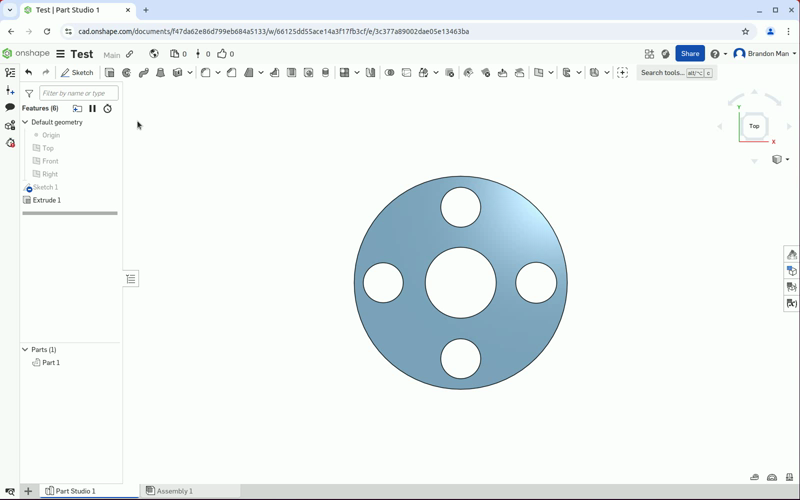
key(shift+h)
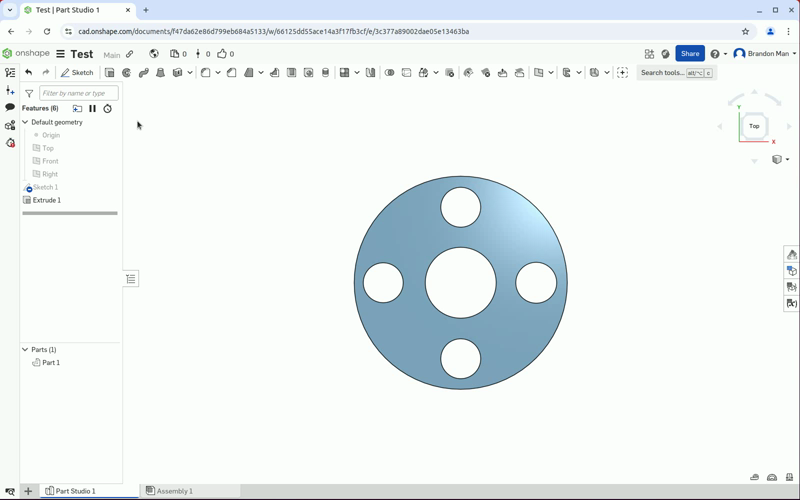
mouse_move(73, 189)
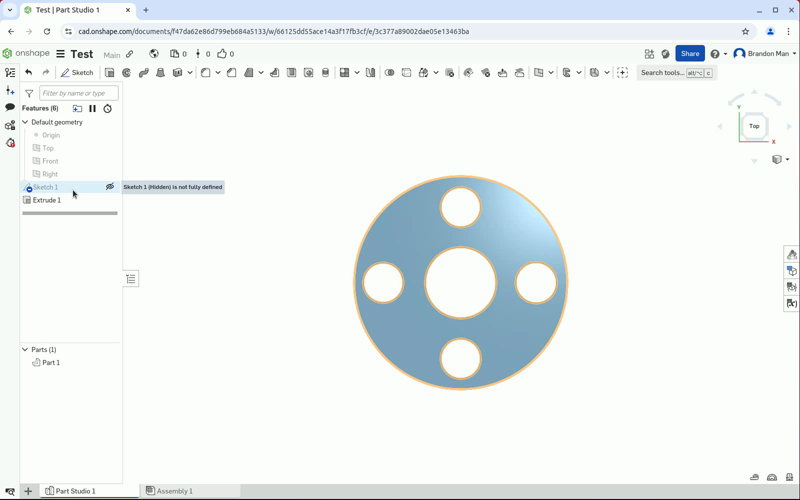
click(73, 189)
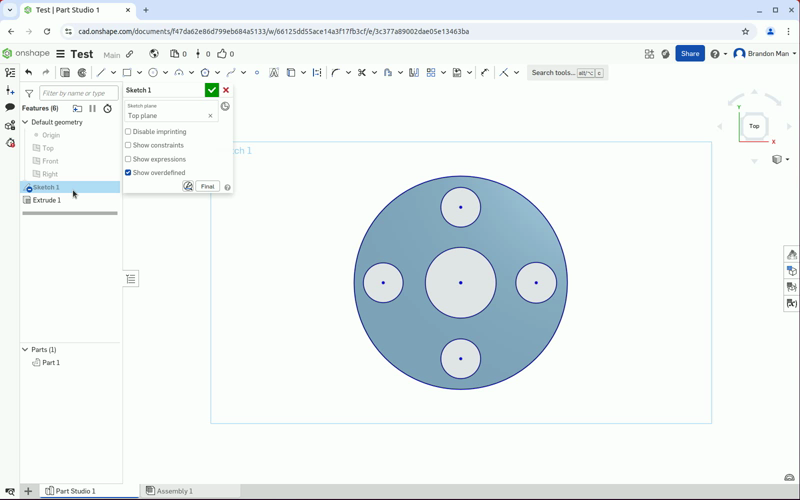
mouse_move(229, 92)
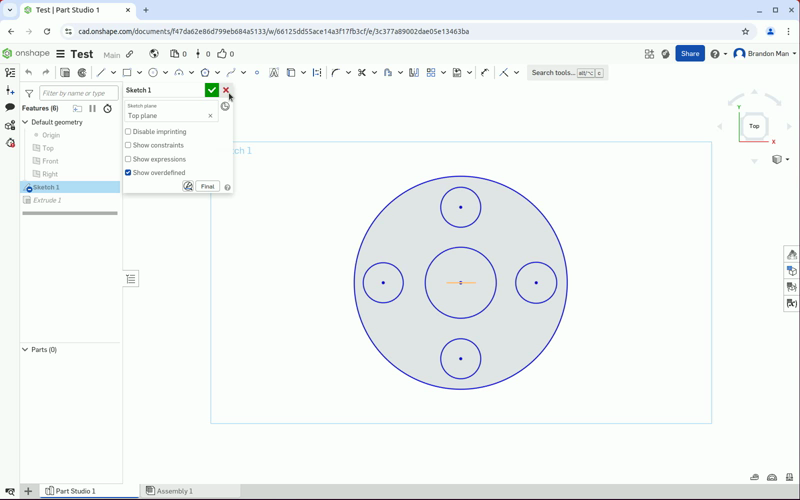
click(229, 92)
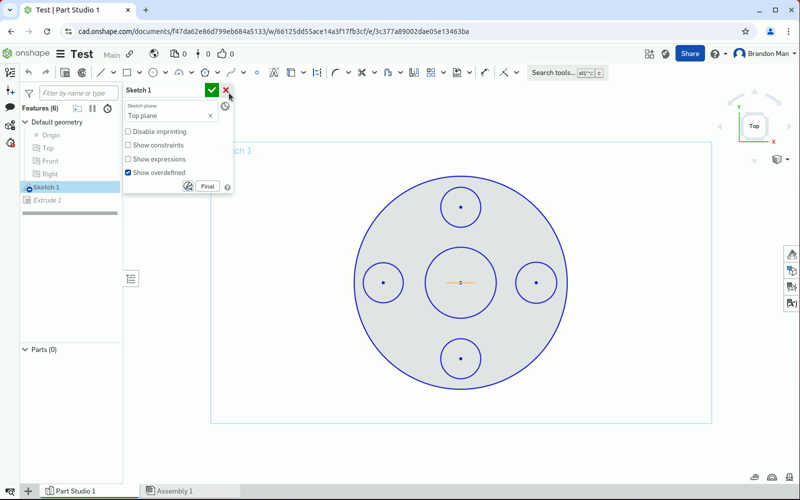
key(shift+s)
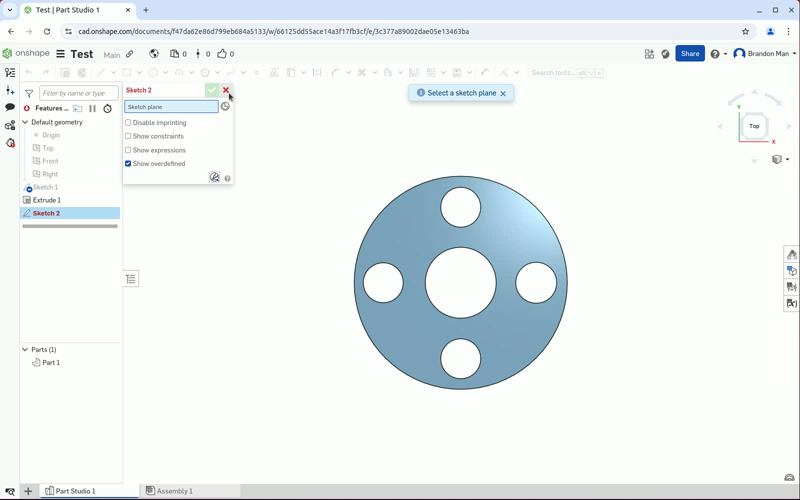
mouse_move(73, 150)
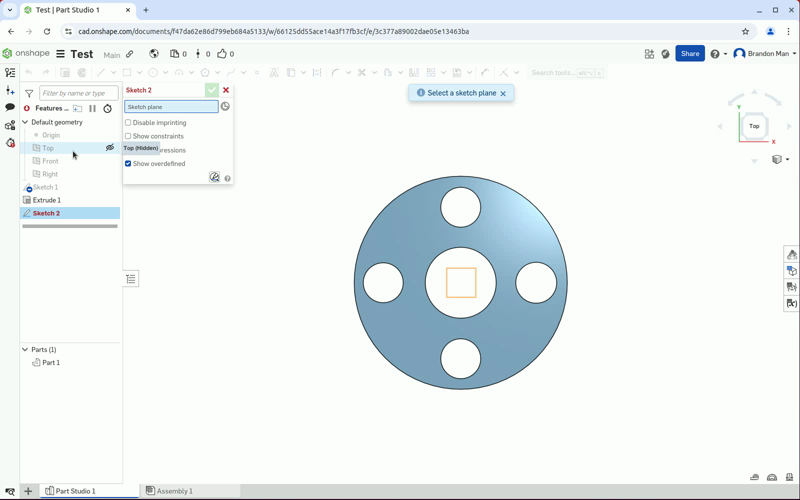
click(73, 150)
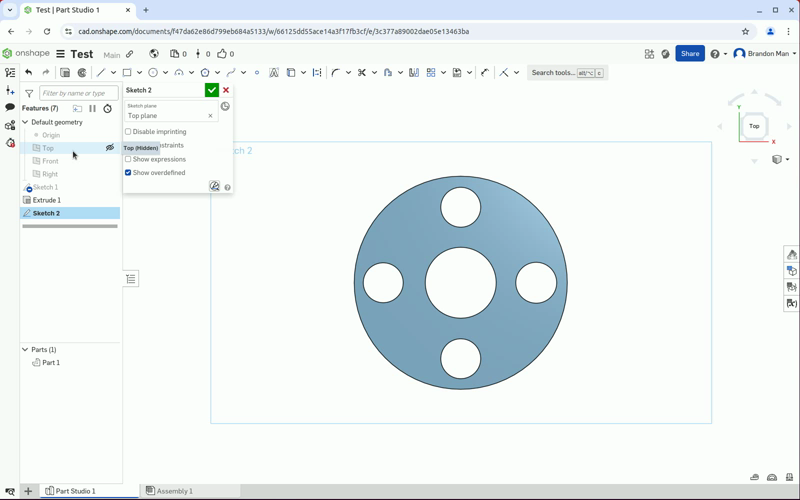
mouse_move(73, 352)
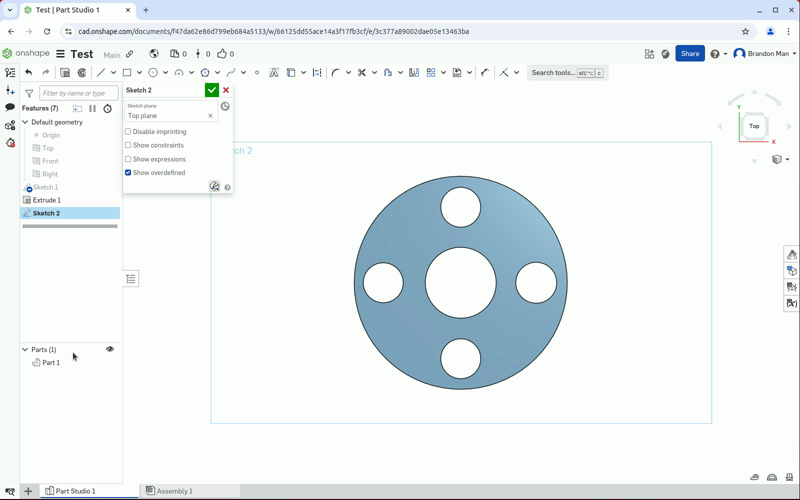
key(y)
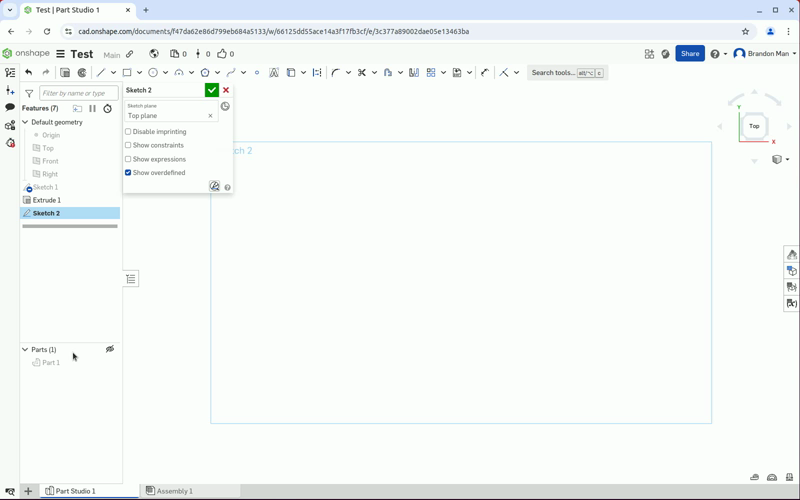
key(c)
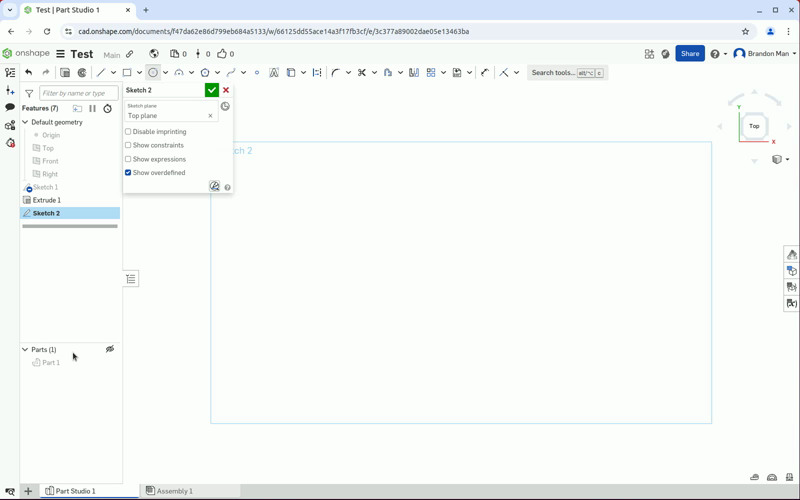
key_down(shift)
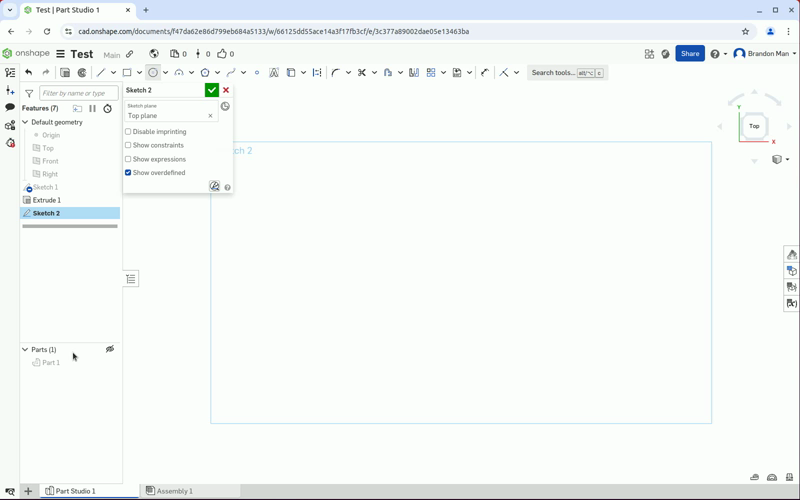
mouse_move(461, 282)
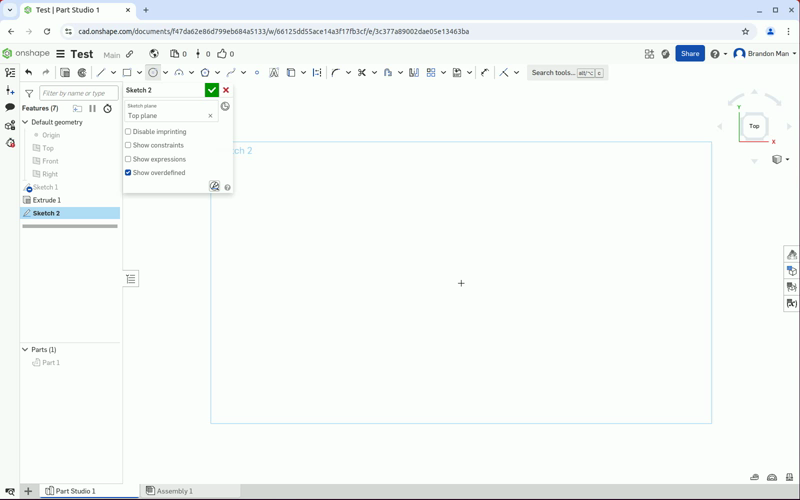
click(461, 282)
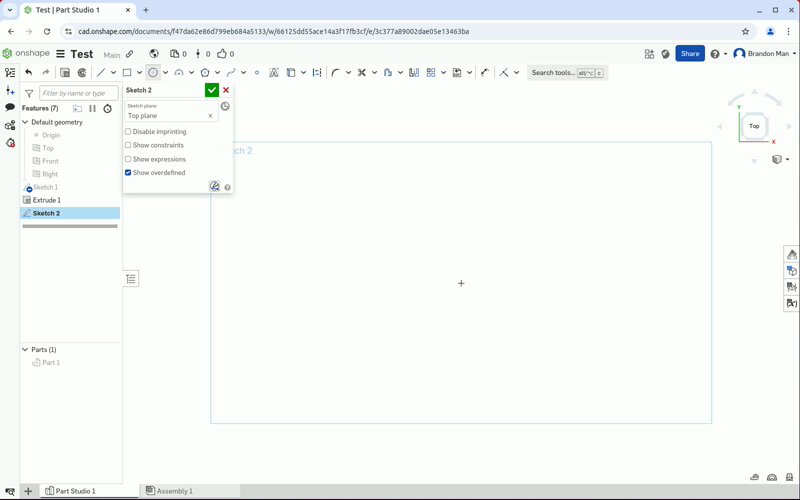
key_up(shift)
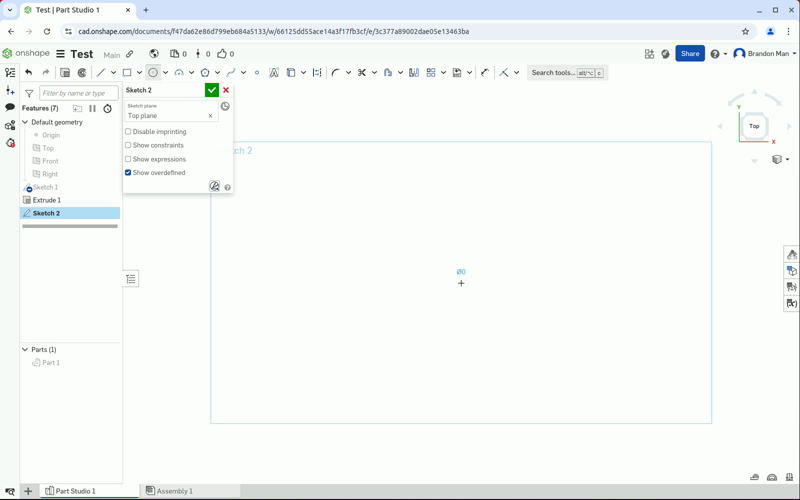
mouse_move(574, 282)
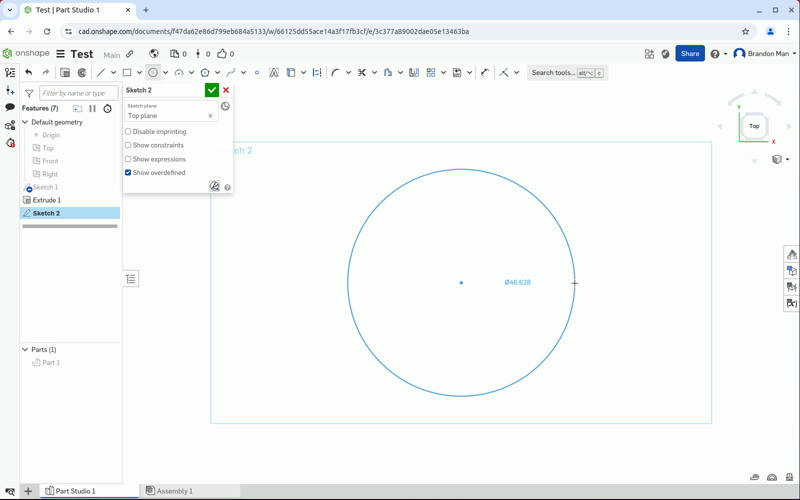
click(574, 282)
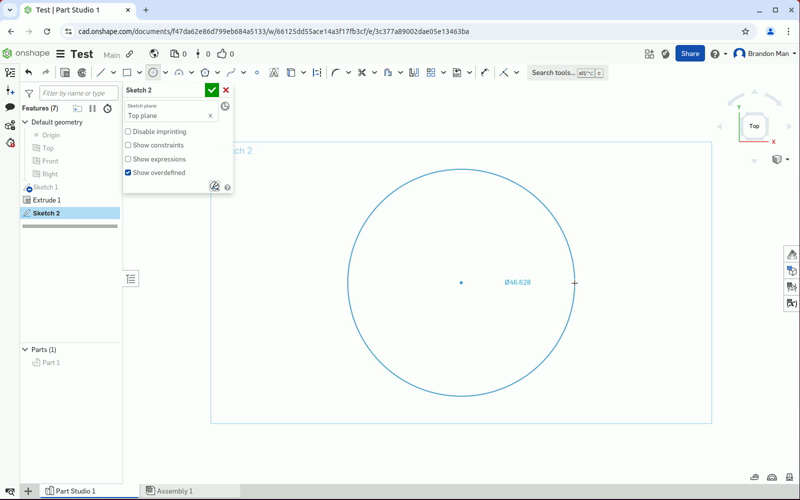
key(esc)
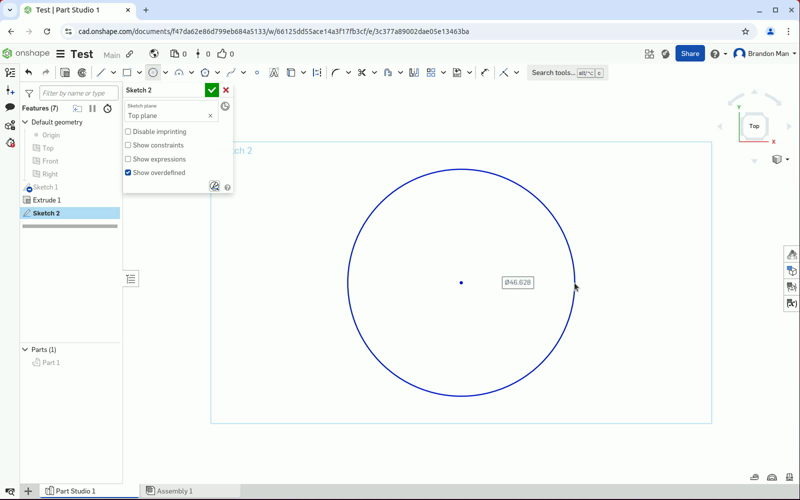
key(c)
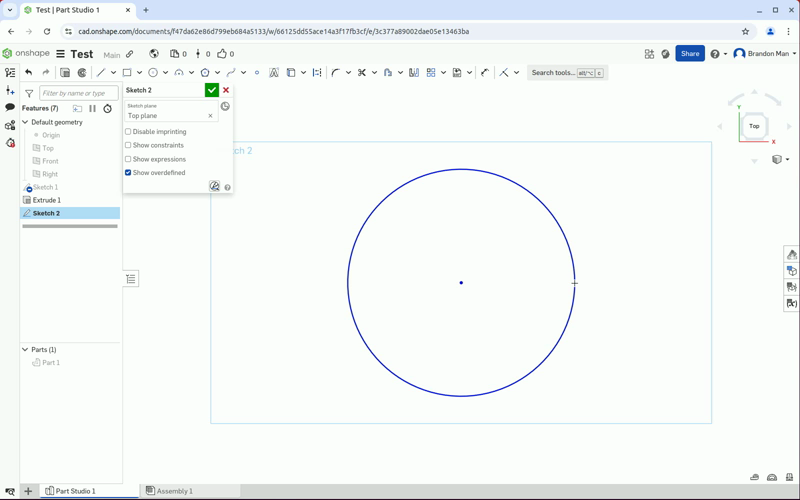
key_down(shift)
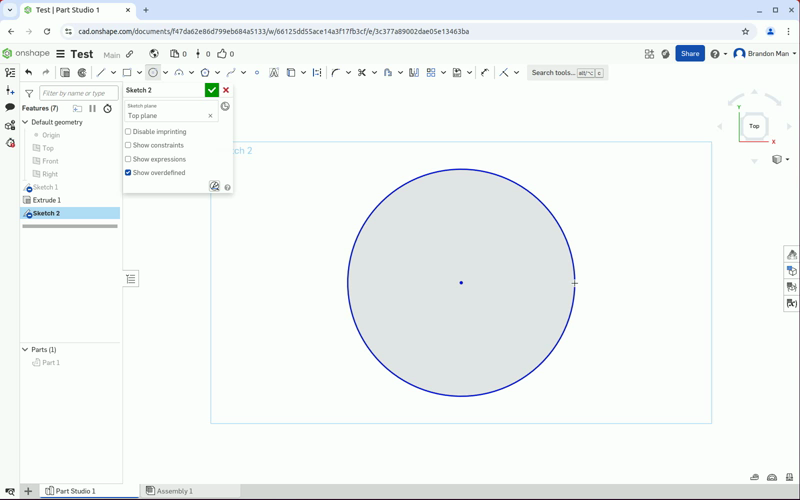
mouse_move(461, 282)
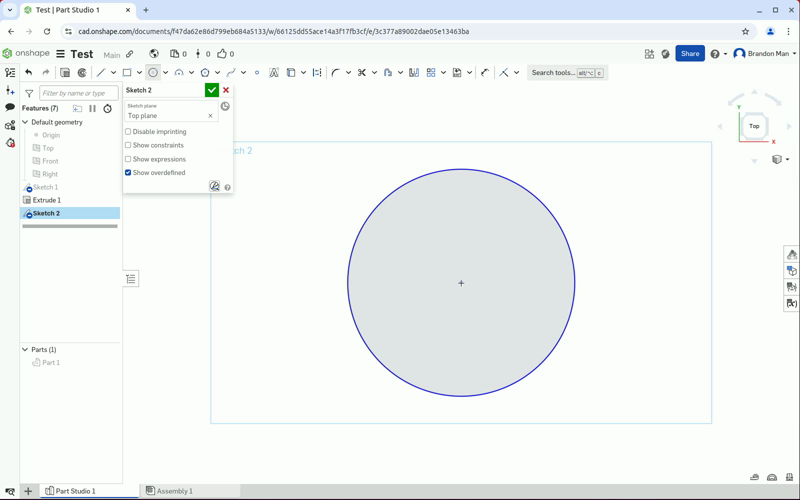
click(461, 282)
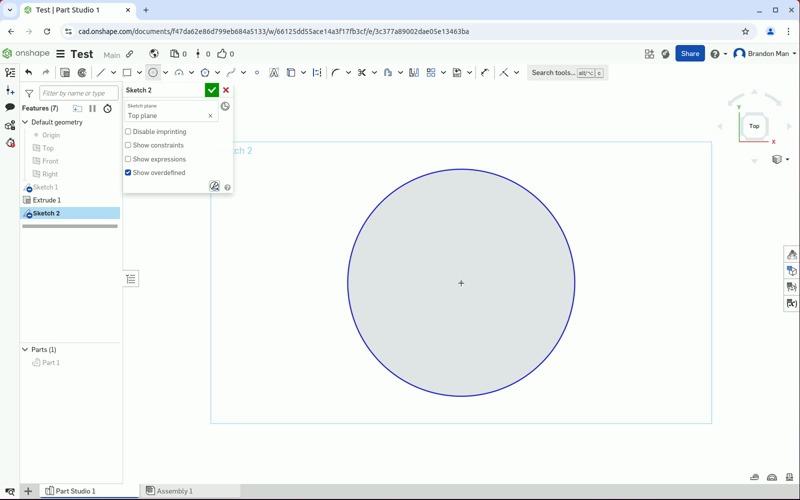
key_up(shift)
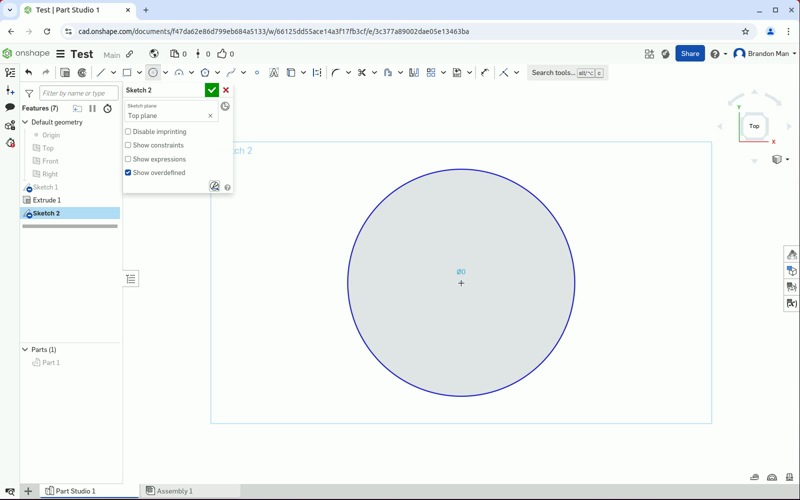
mouse_move(567, 282)
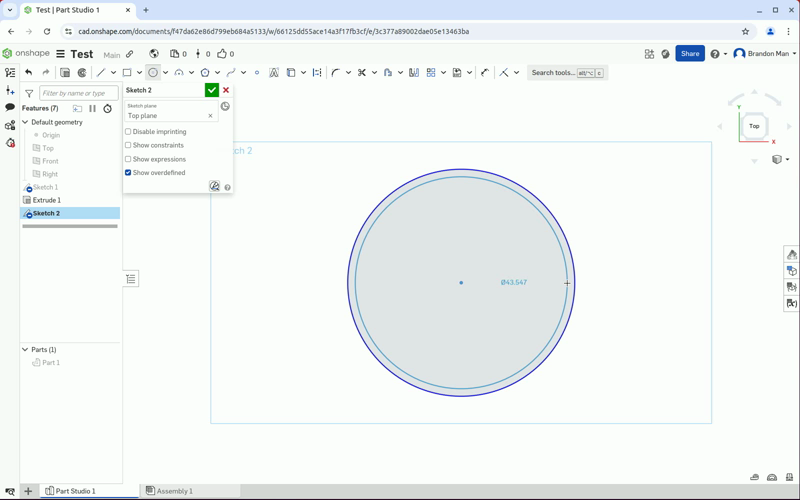
click(567, 282)
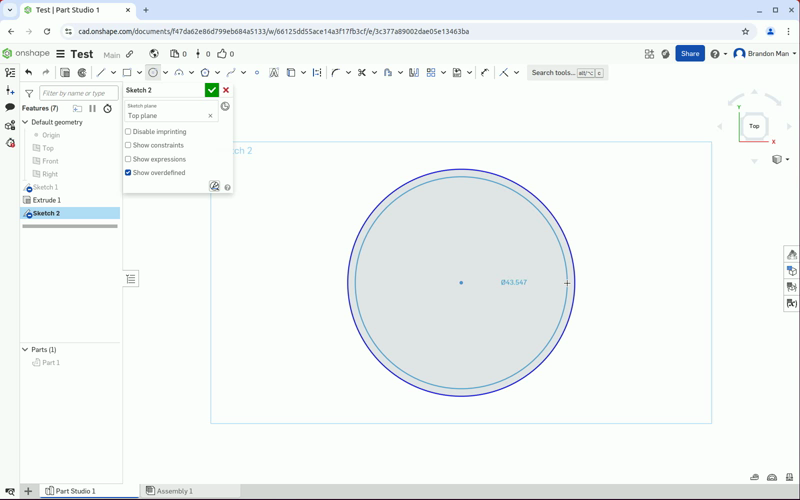
key(esc)
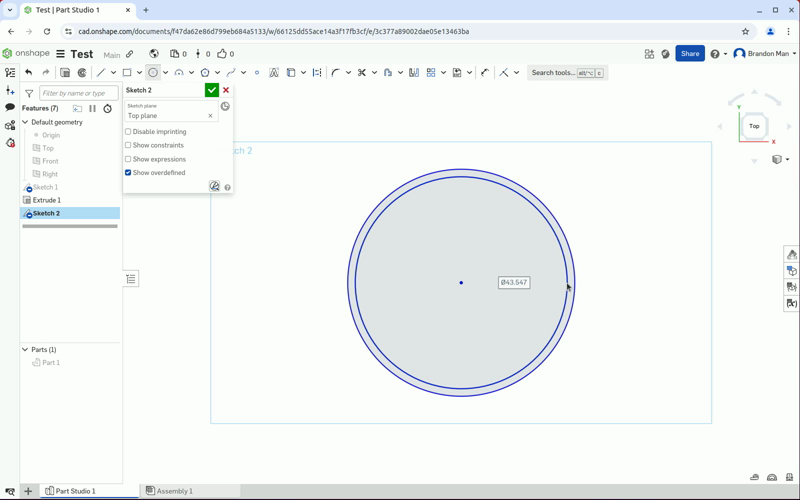
mouse_move(386, 362)
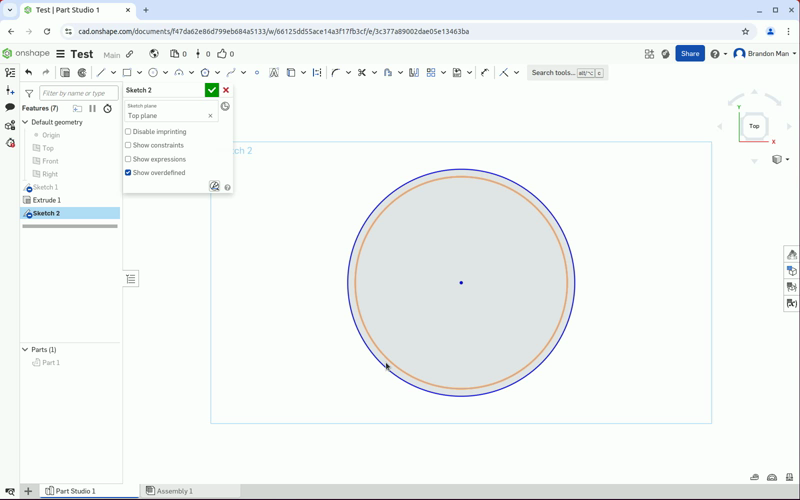
click(386, 362)
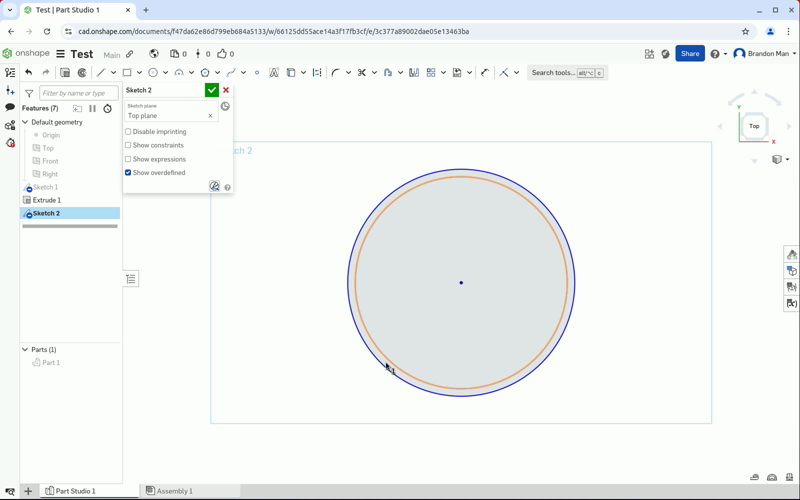
mouse_move(73, 352)
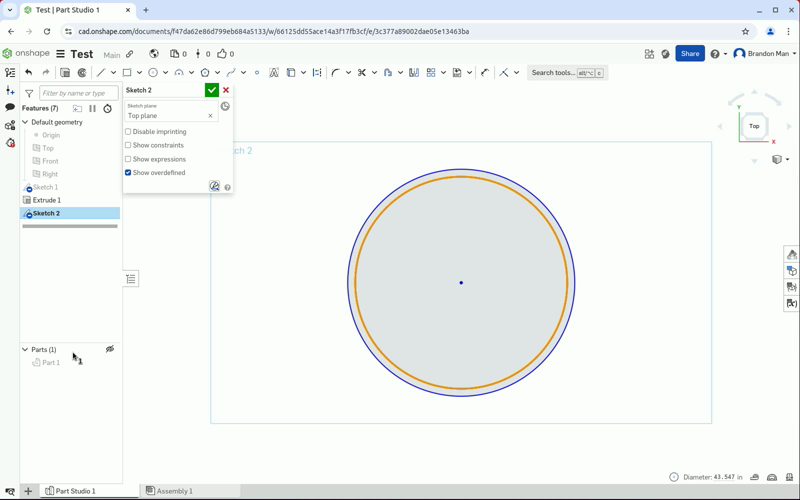
key(shift+y)
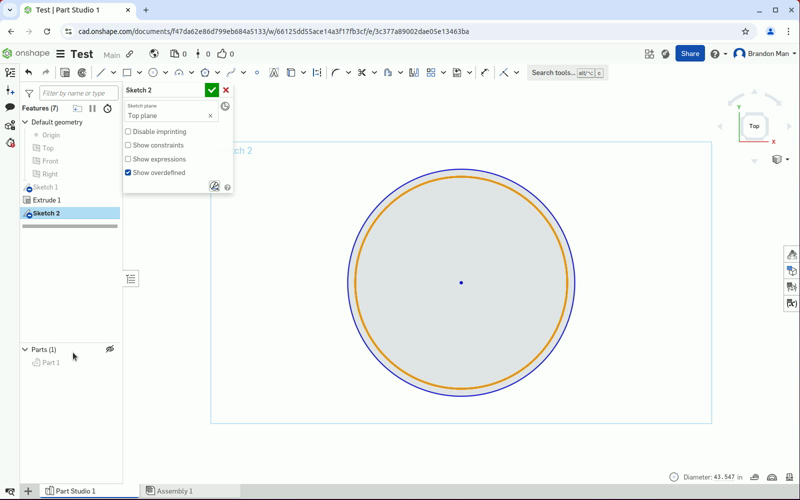
key(shift+e)
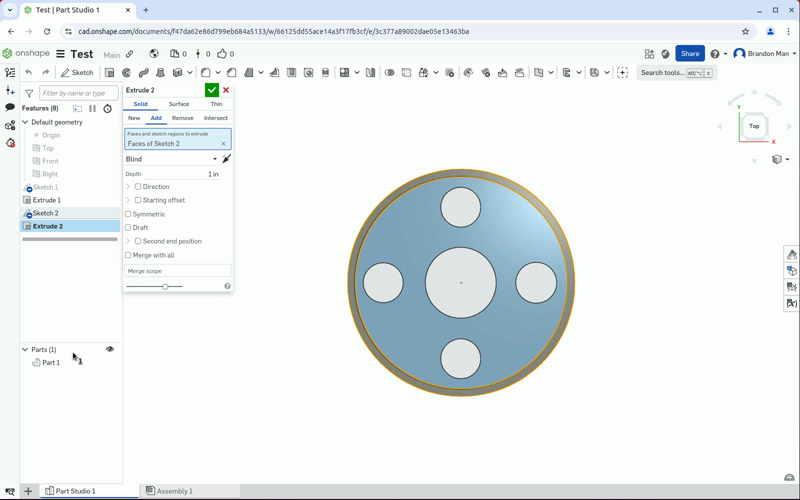
mouse_move(143, 106)
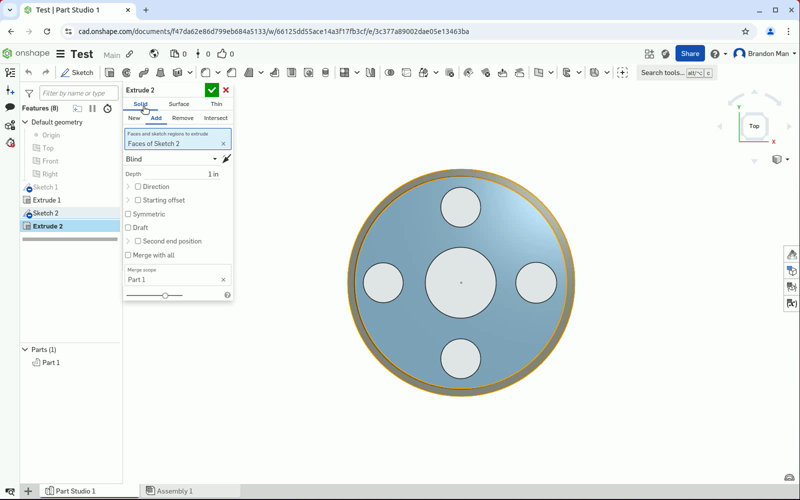
click(143, 106)
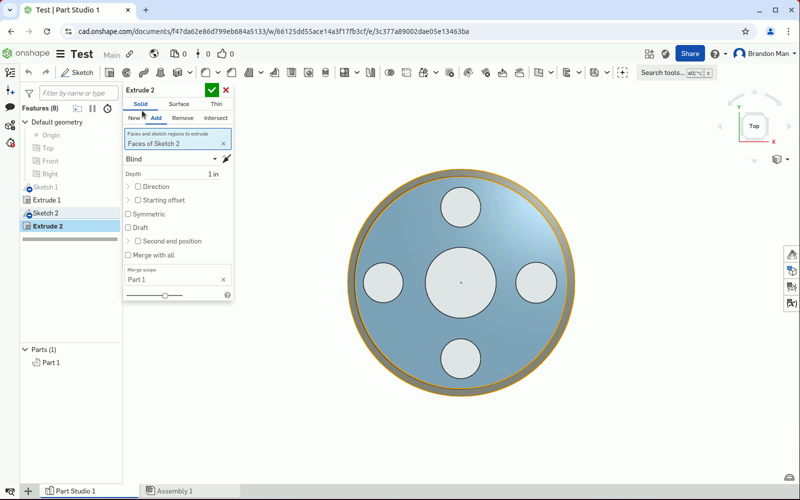
mouse_move(137, 120)
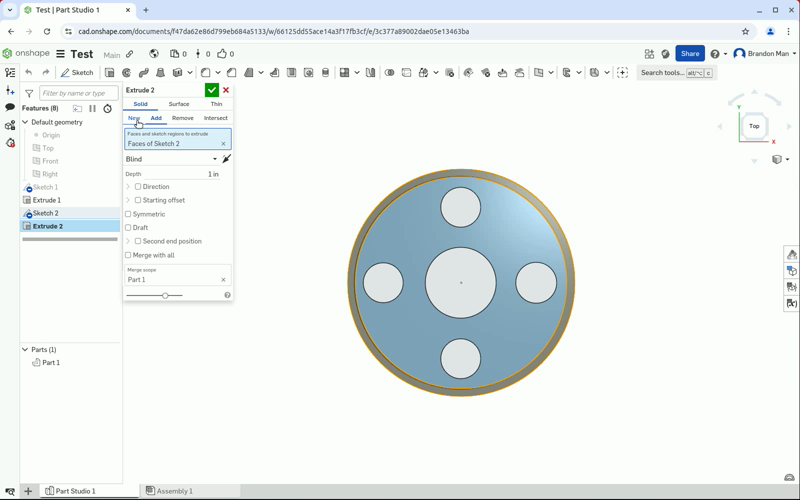
click(137, 120)
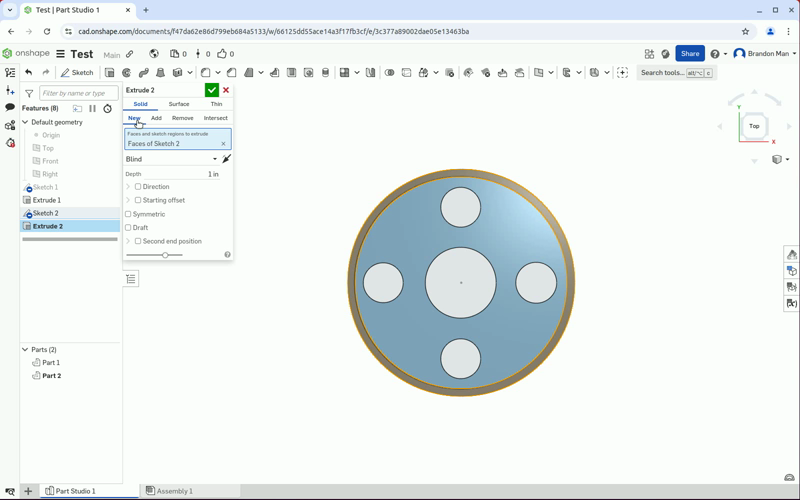
key(tab, 4)
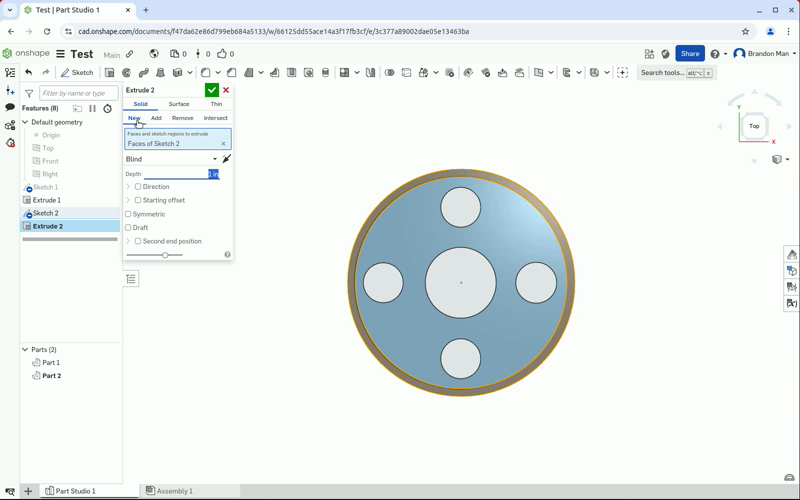
text(3.37)
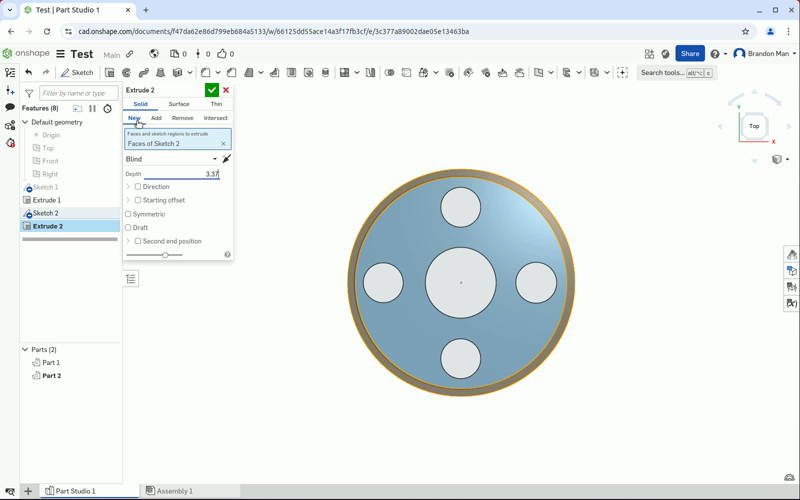
key(enter)
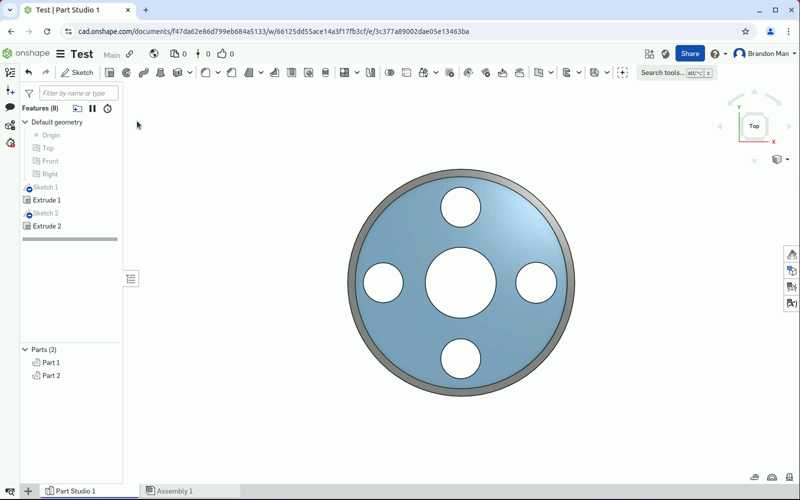
key(shift+h)
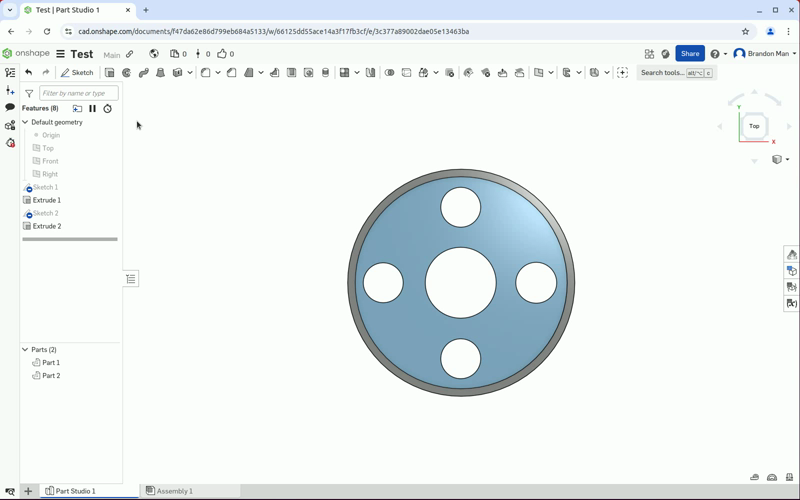
key(shift+h)
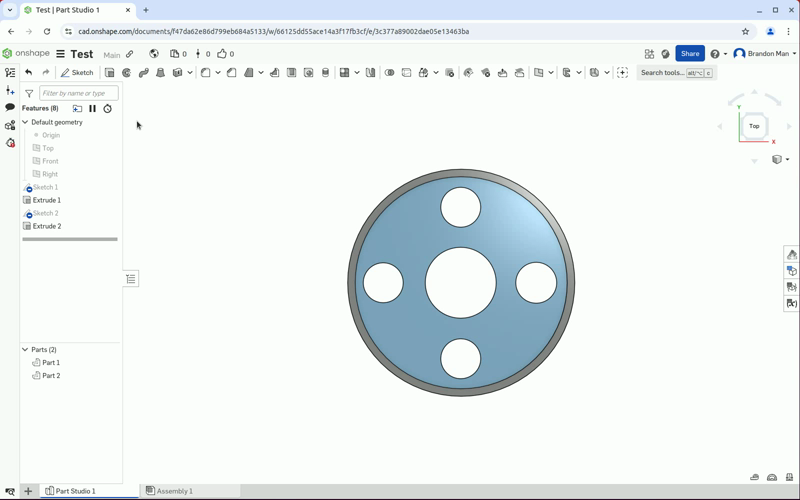
mouse_move(73, 189)
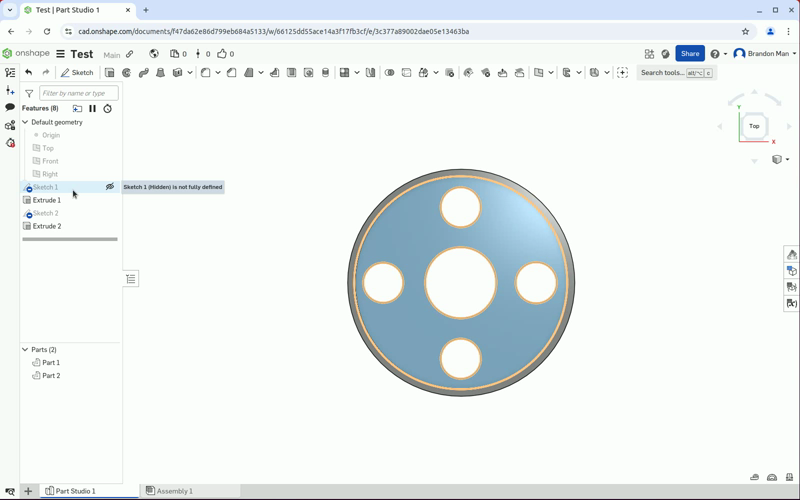
click(73, 189)
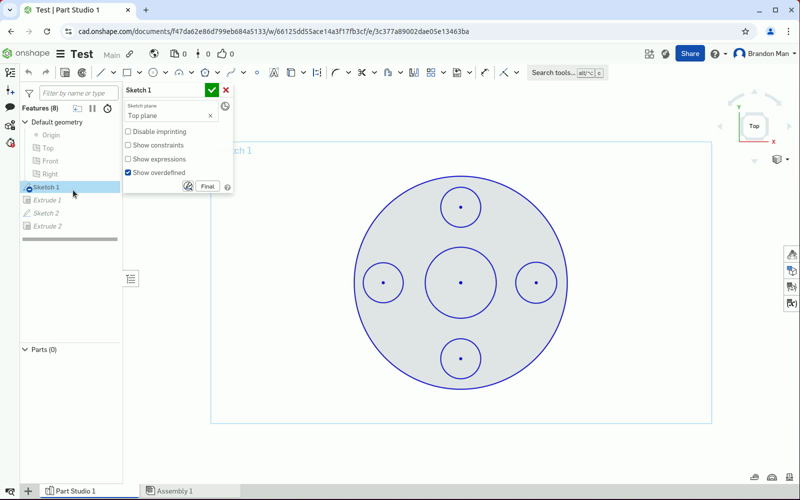
mouse_move(229, 92)
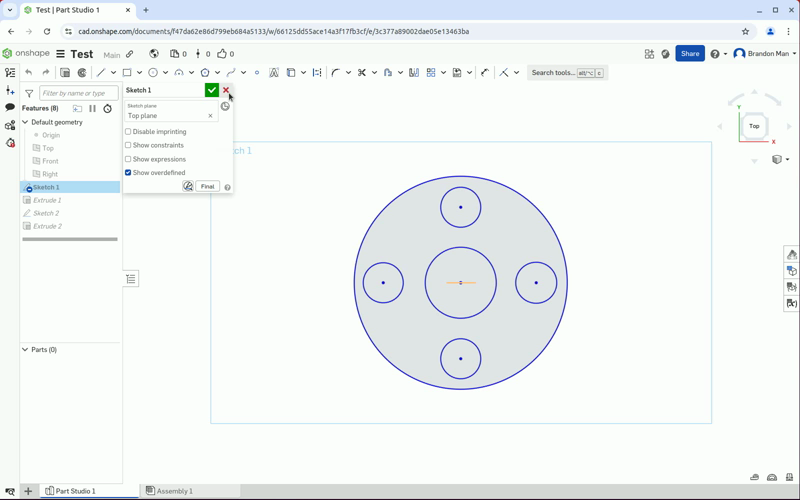
click(229, 92)
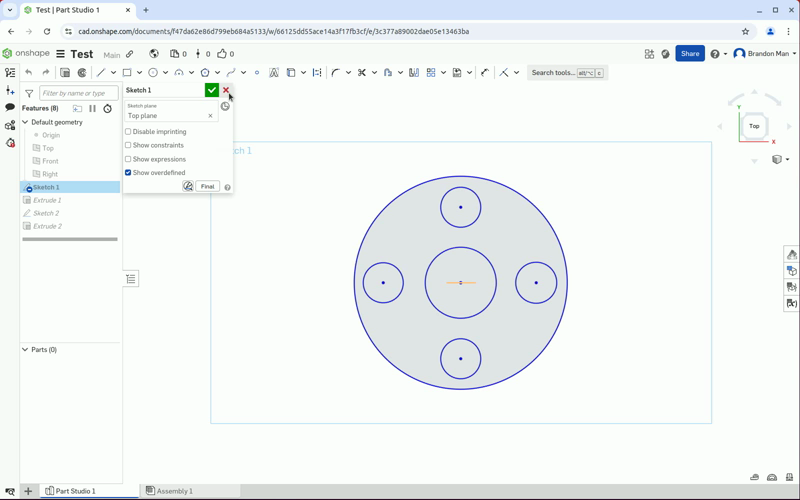
key(shift+s)
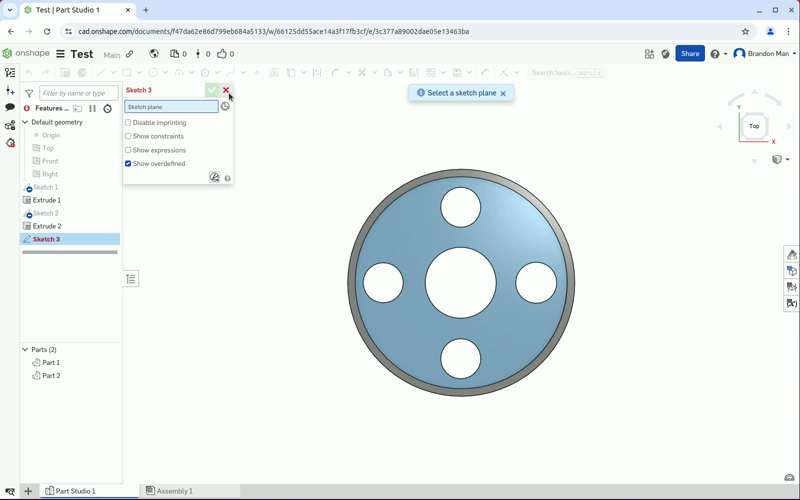
mouse_move(73, 150)
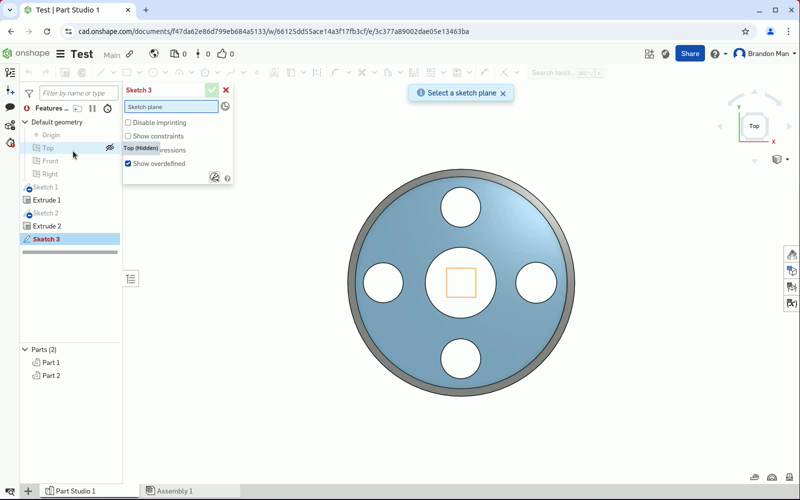
click(73, 150)
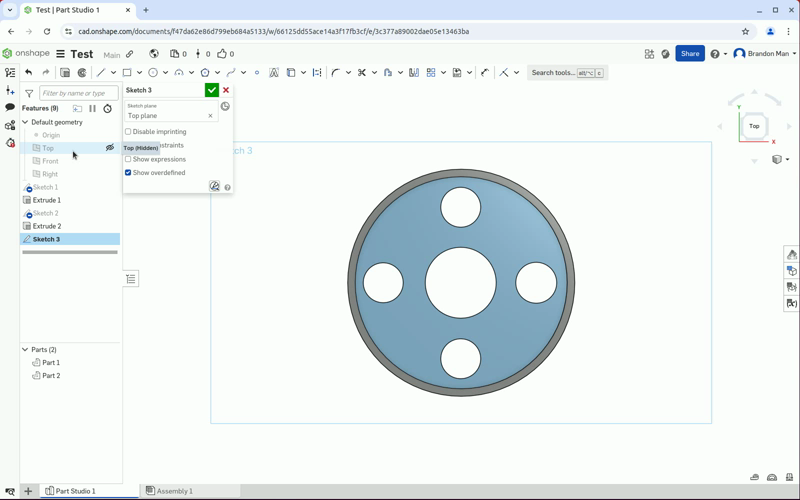
mouse_move(73, 352)
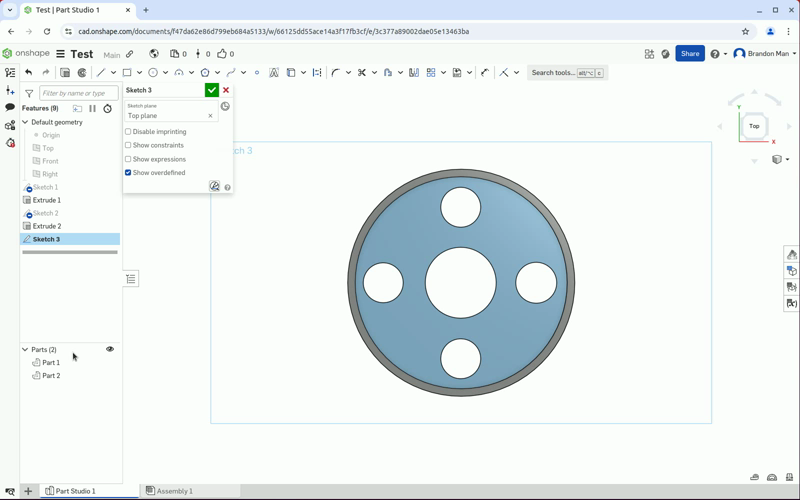
key(y)
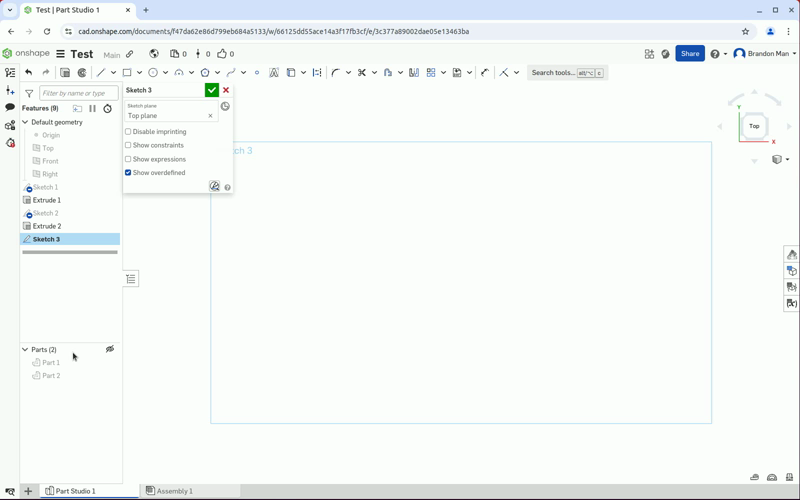
key(c)
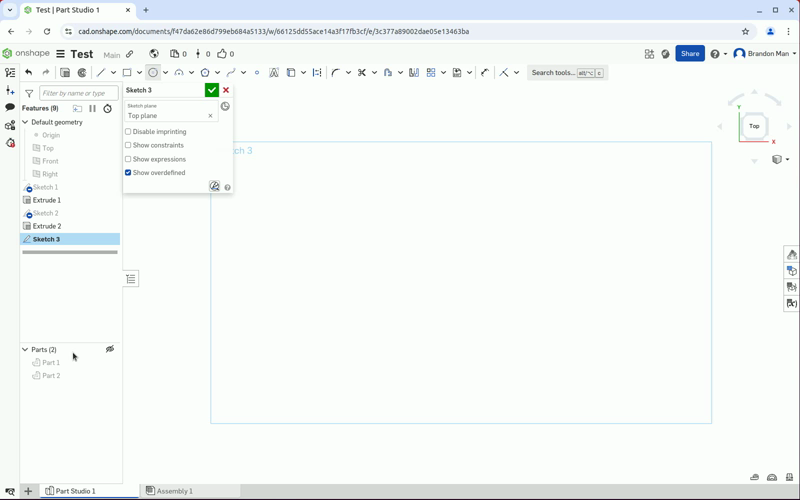
key_down(shift)
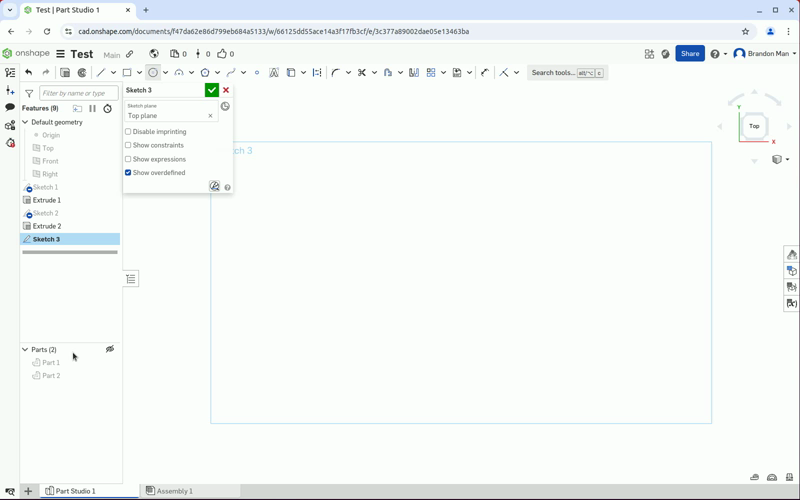
mouse_move(461, 206)
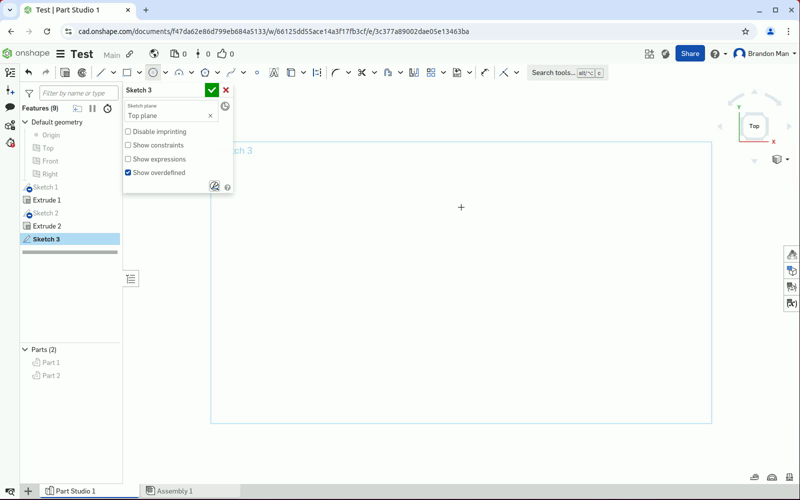
click(461, 206)
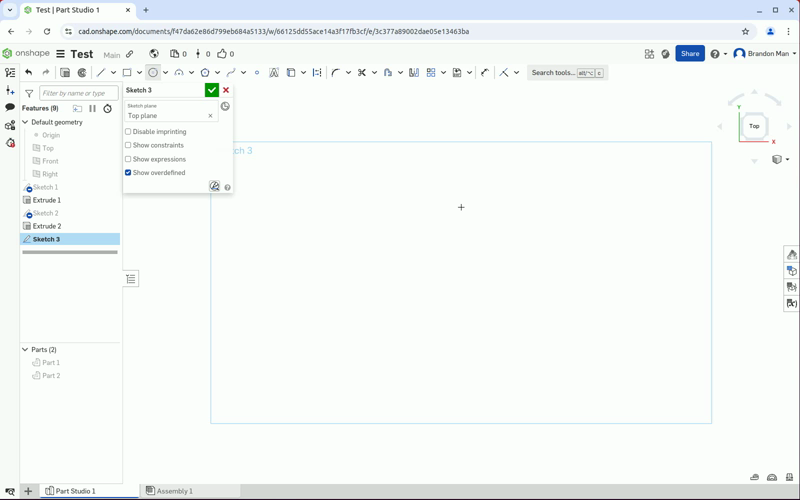
key_up(shift)
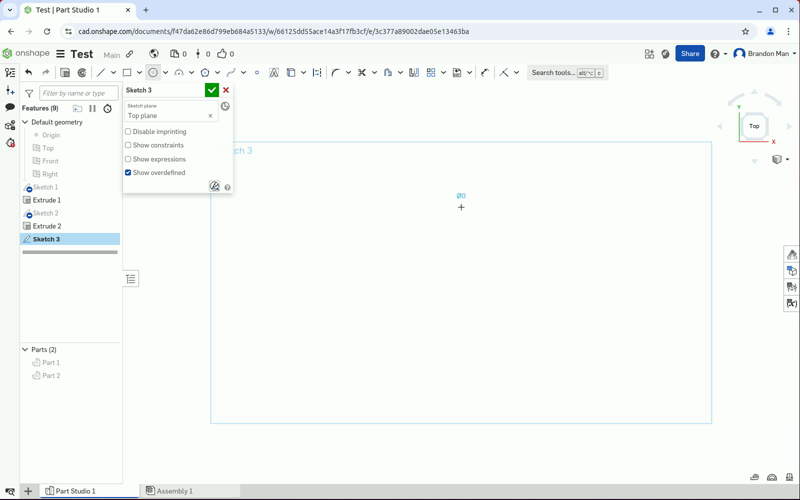
mouse_move(481, 206)
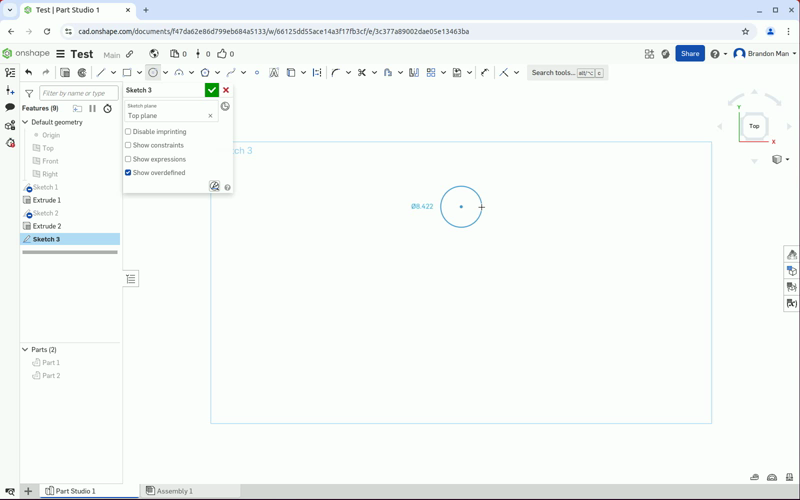
click(481, 206)
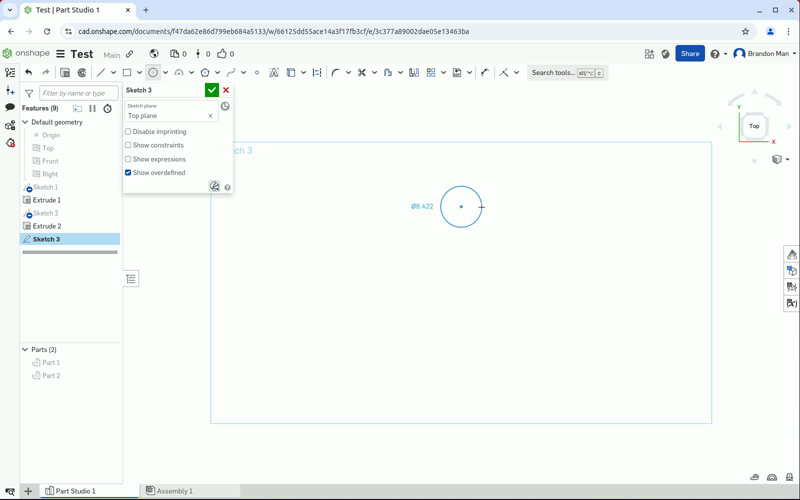
key(esc)
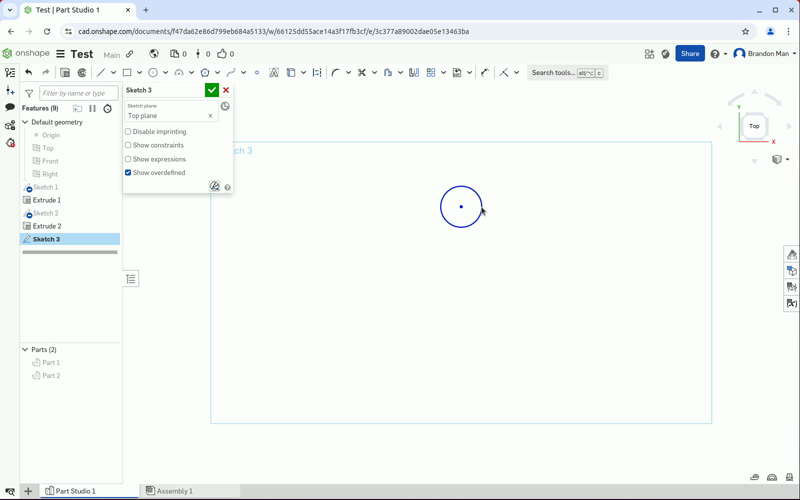
key(c)
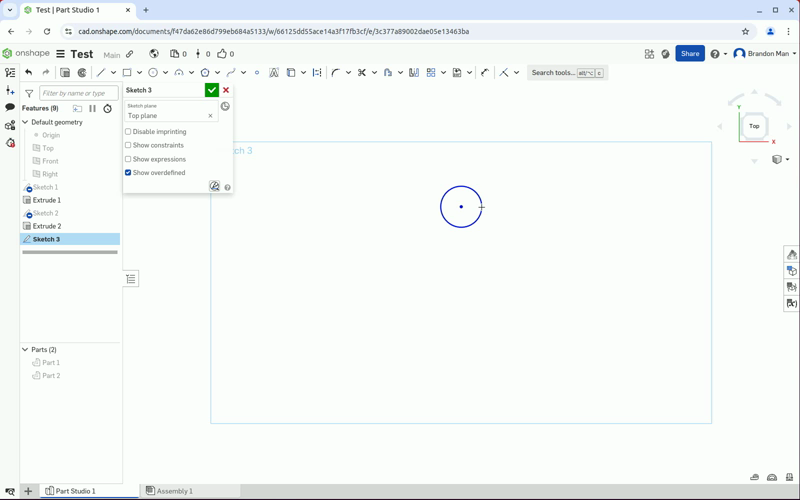
key_down(shift)
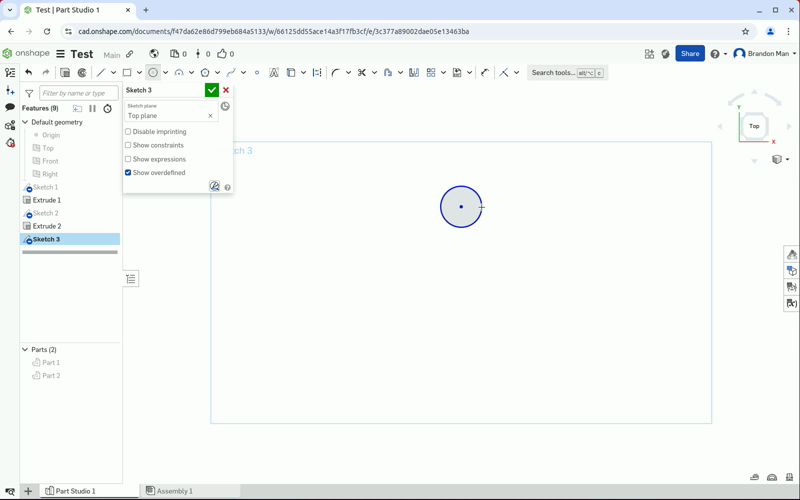
mouse_move(461, 206)
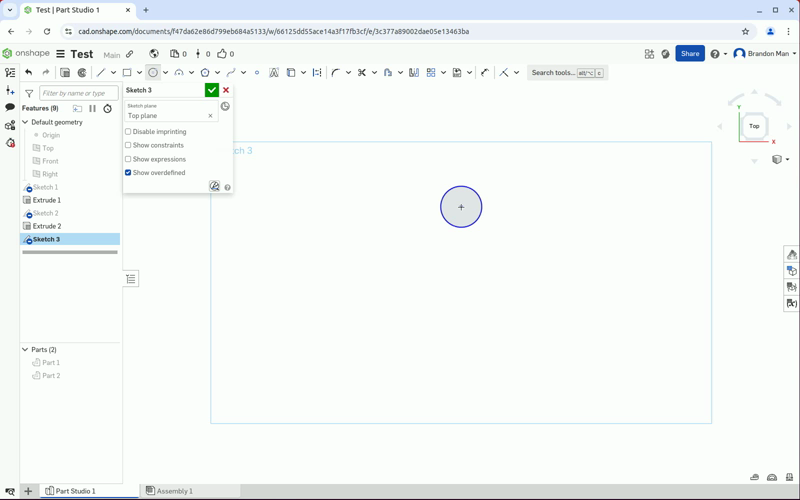
click(461, 206)
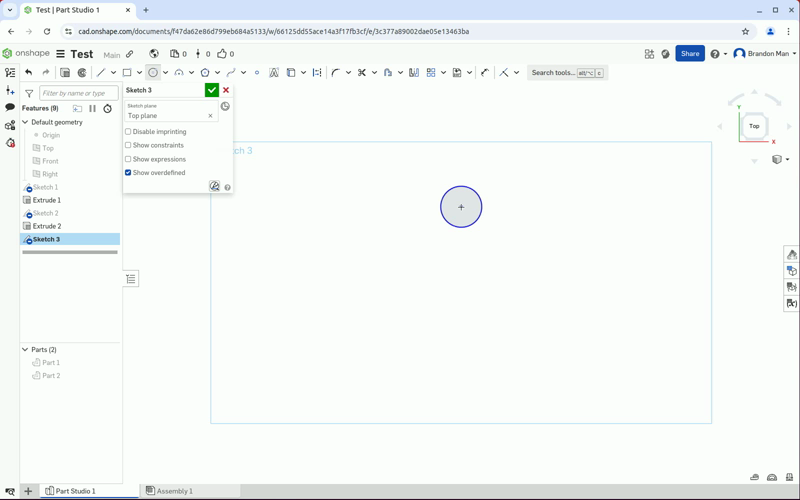
key_up(shift)
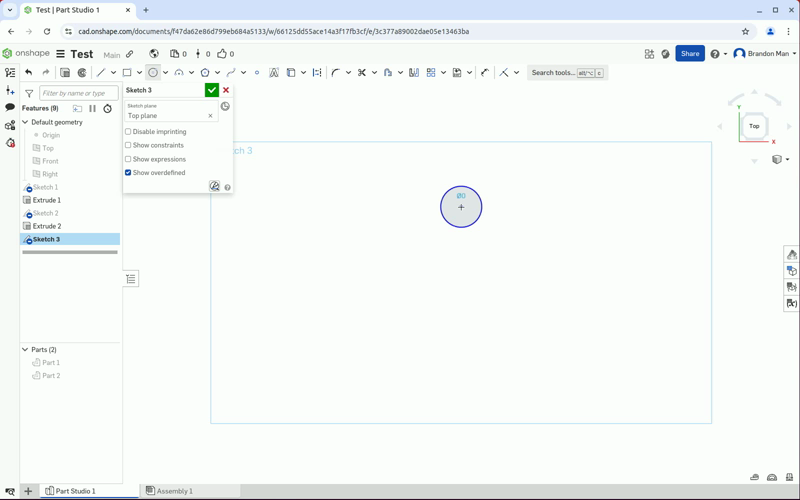
mouse_move(477, 206)
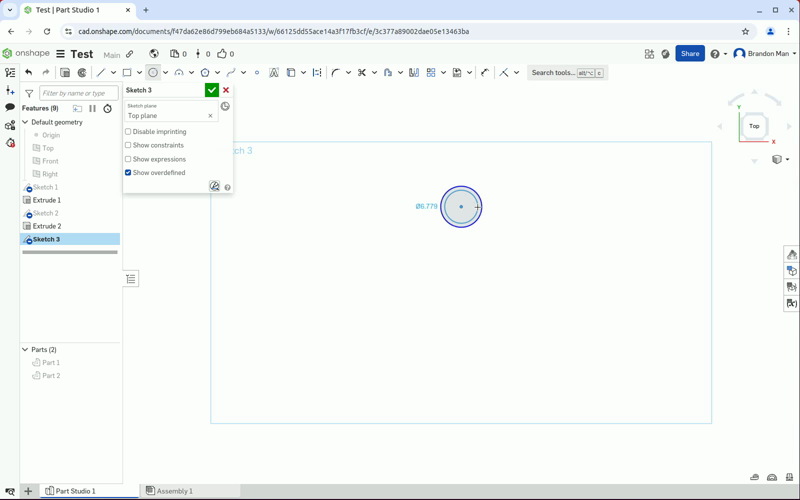
scroll(6)
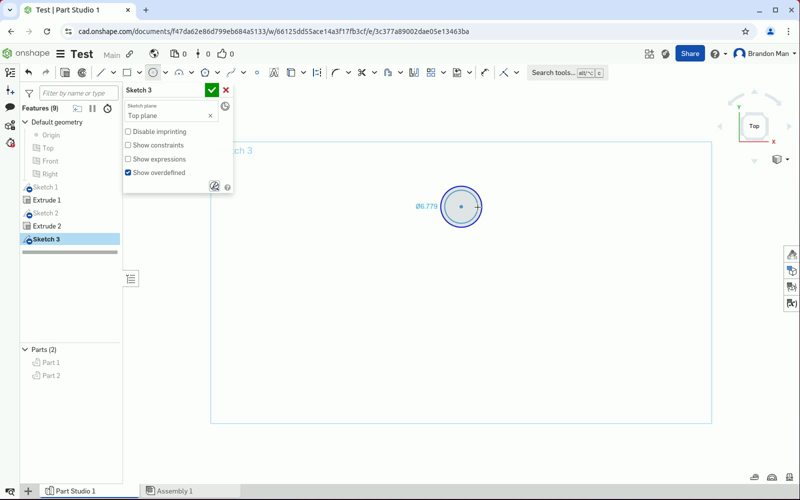
scroll(6)
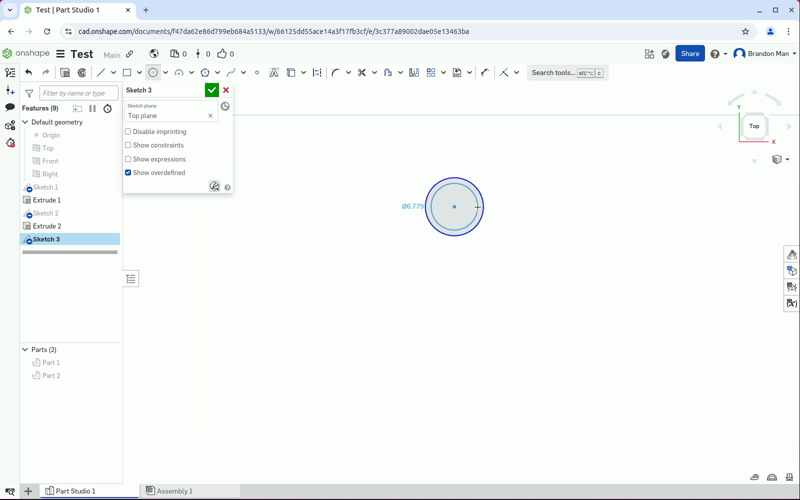
scroll(6)
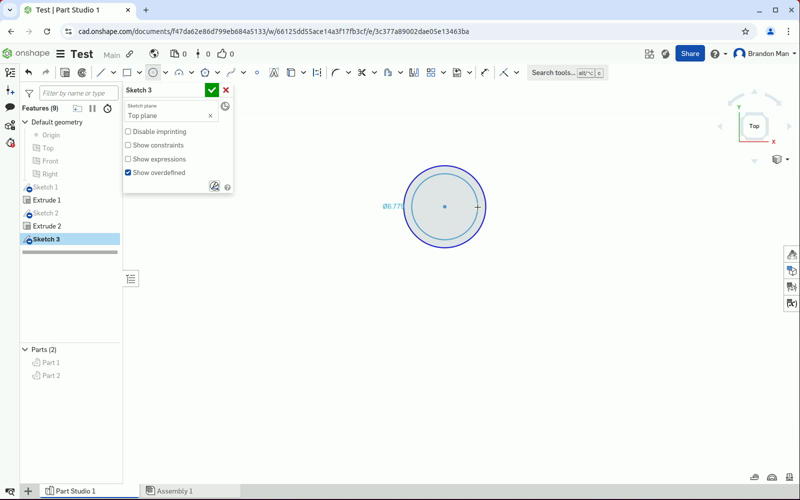
scroll(6)
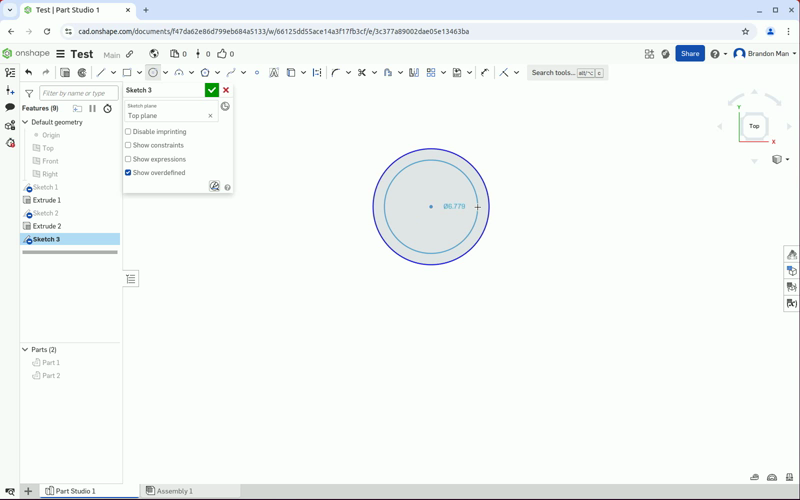
scroll(6)
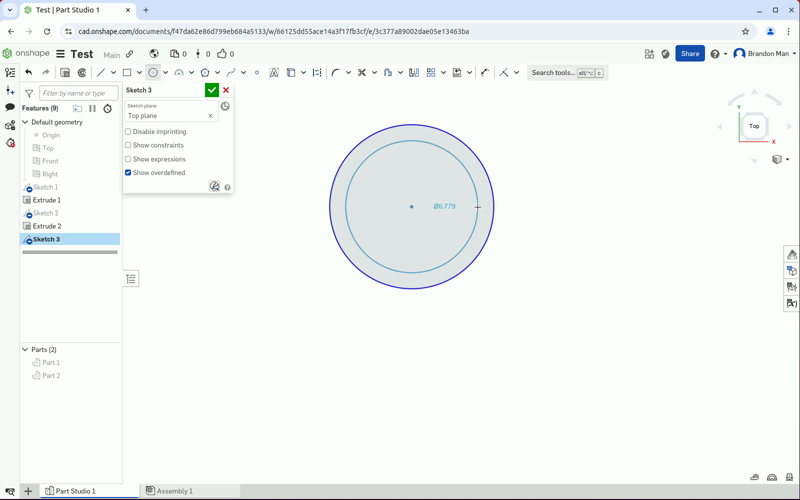
scroll(6)
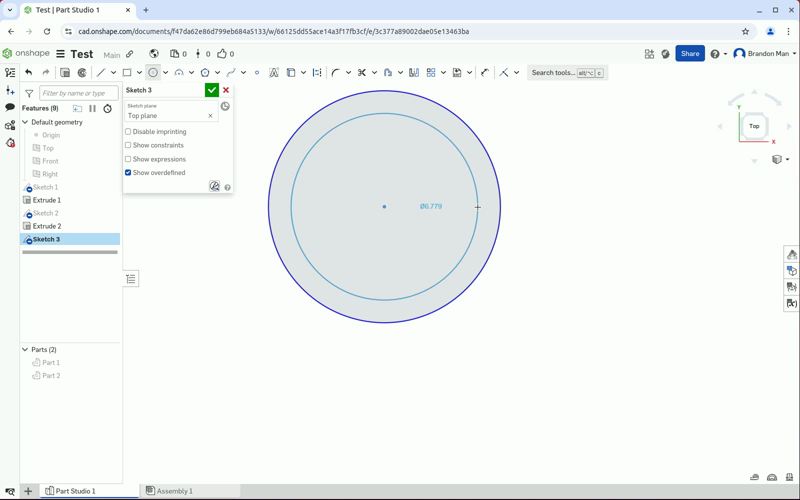
scroll(6)
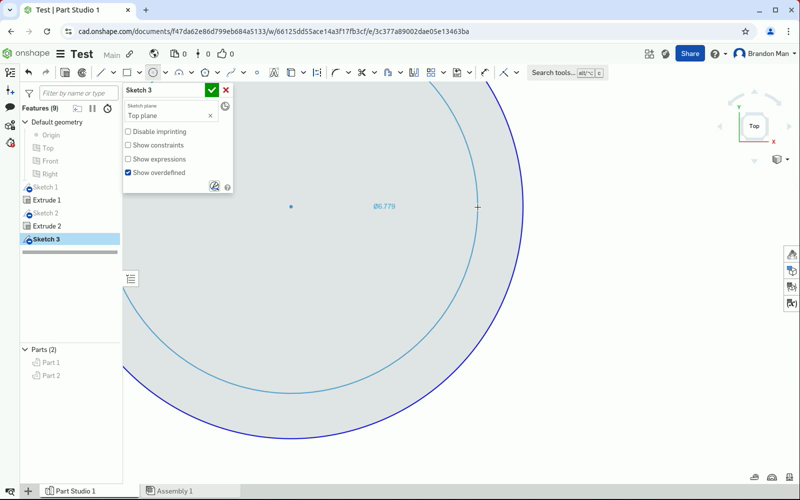
click(477, 206)
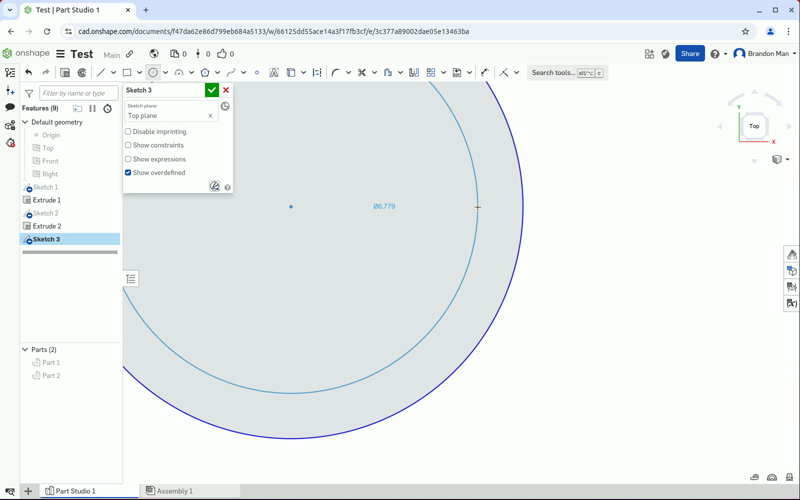
scroll(-6)
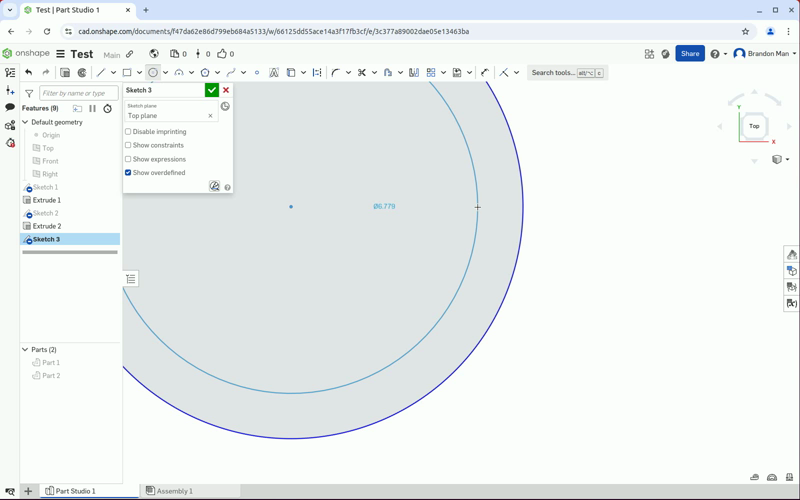
scroll(-6)
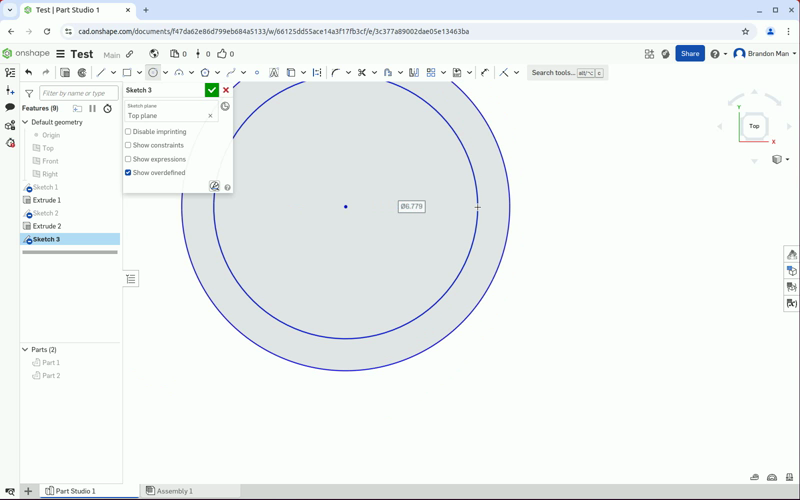
scroll(-6)
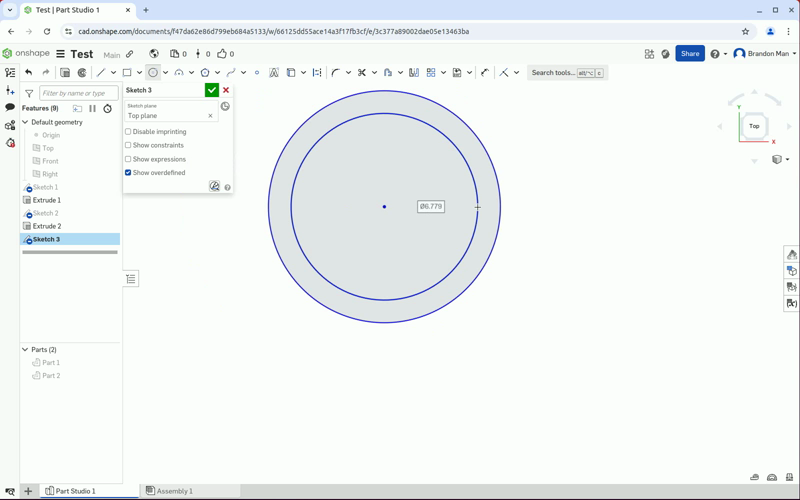
scroll(-6)
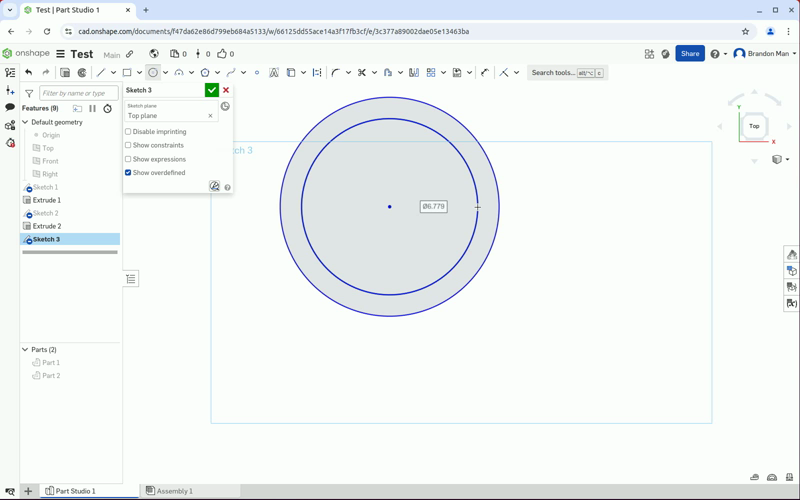
scroll(-6)
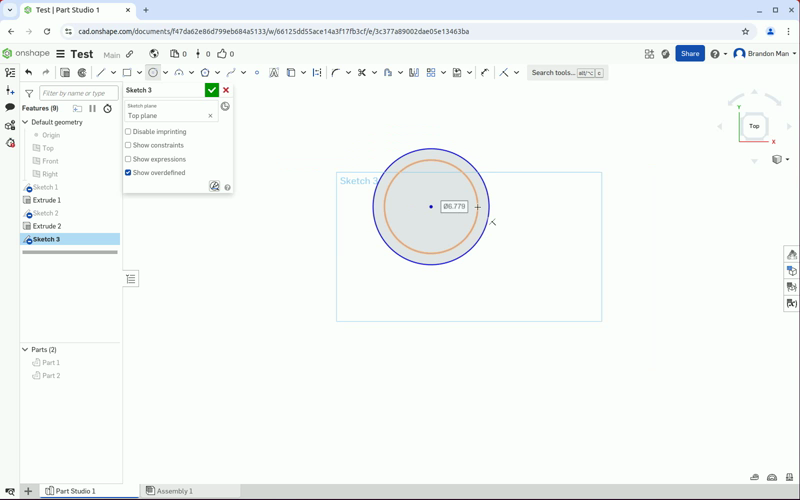
scroll(-6)
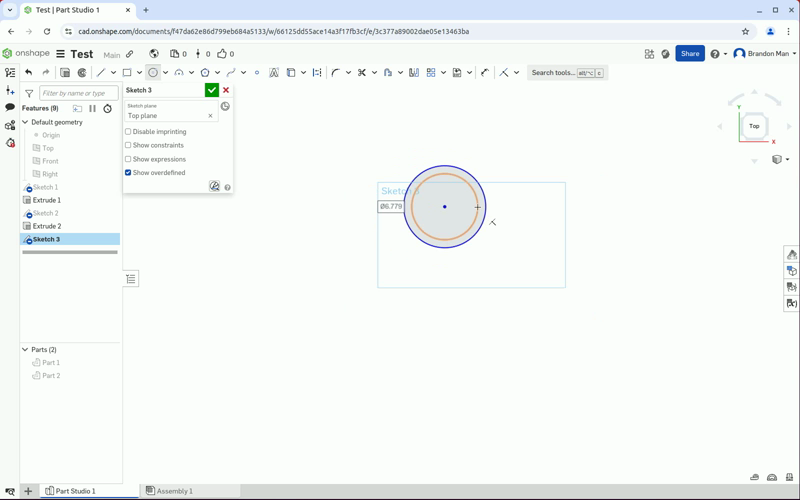
scroll(-6)
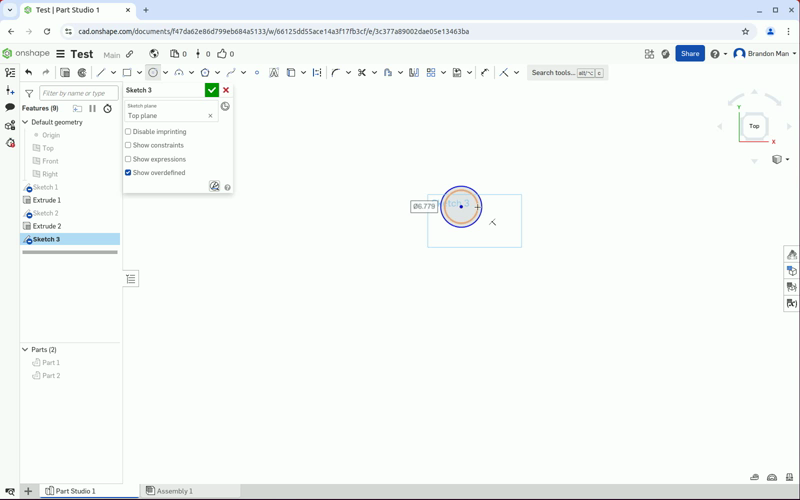
key(esc)
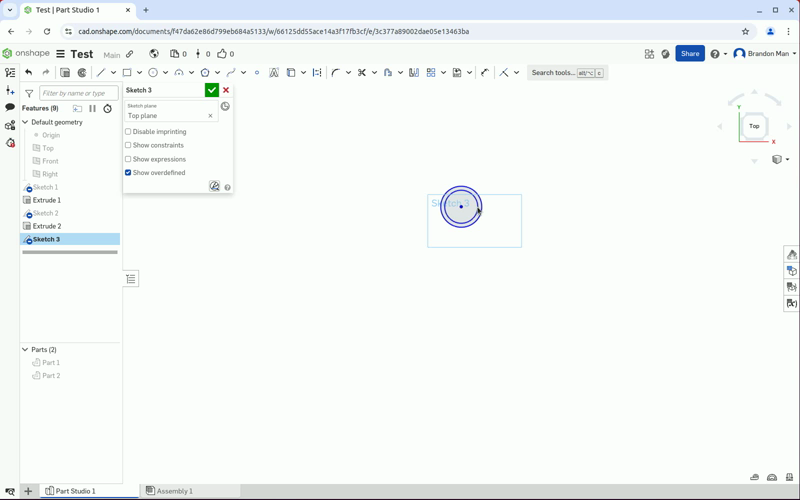
mouse_move(448, 191)
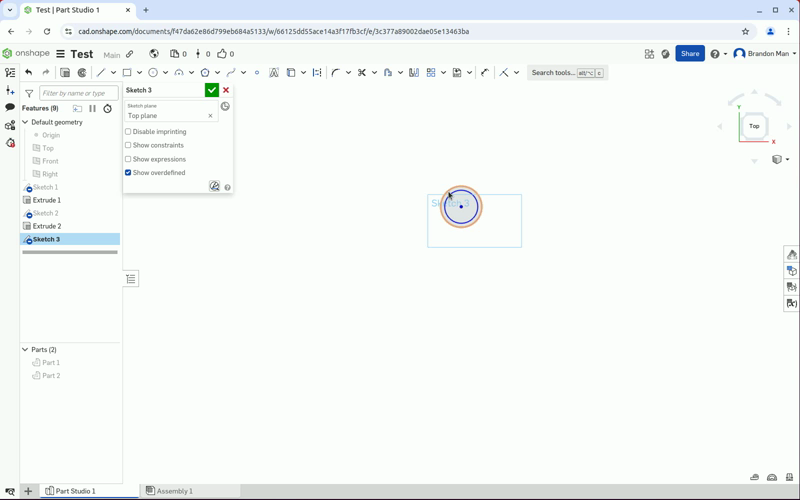
scroll(6)
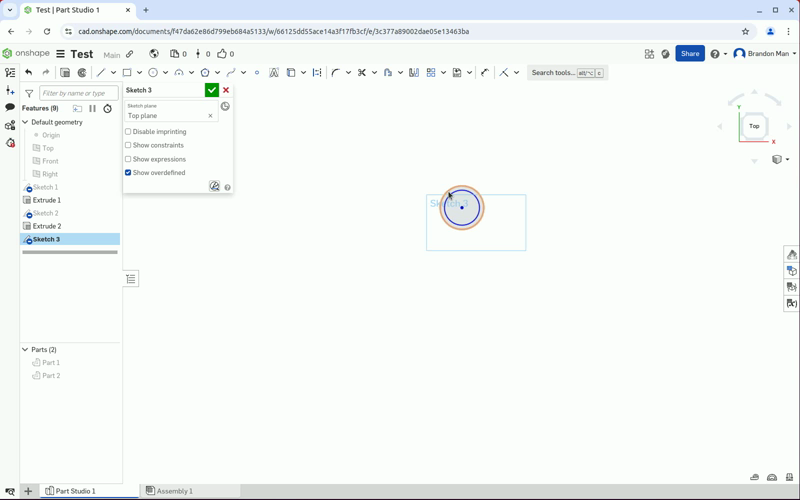
scroll(6)
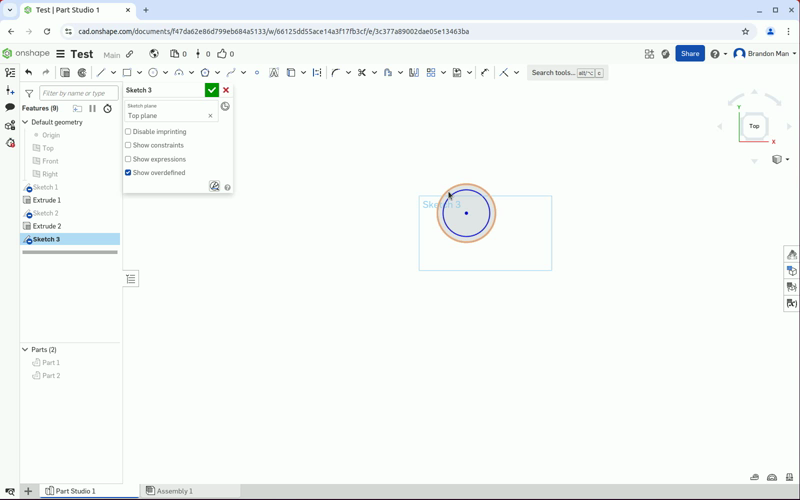
scroll(6)
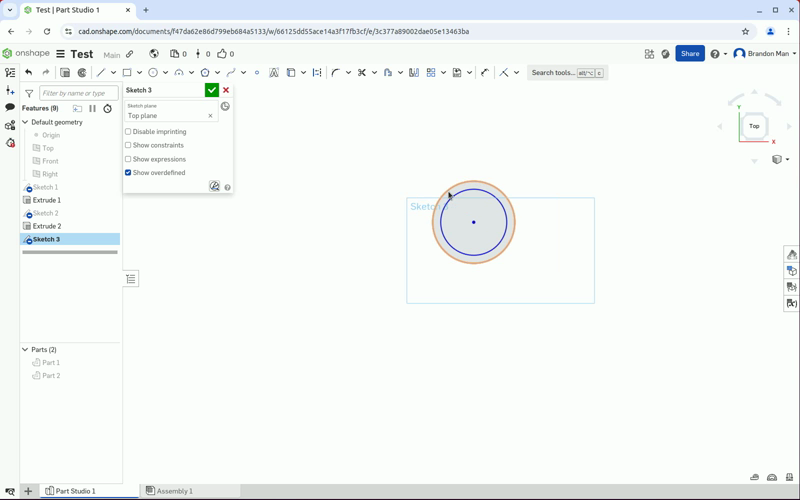
scroll(6)
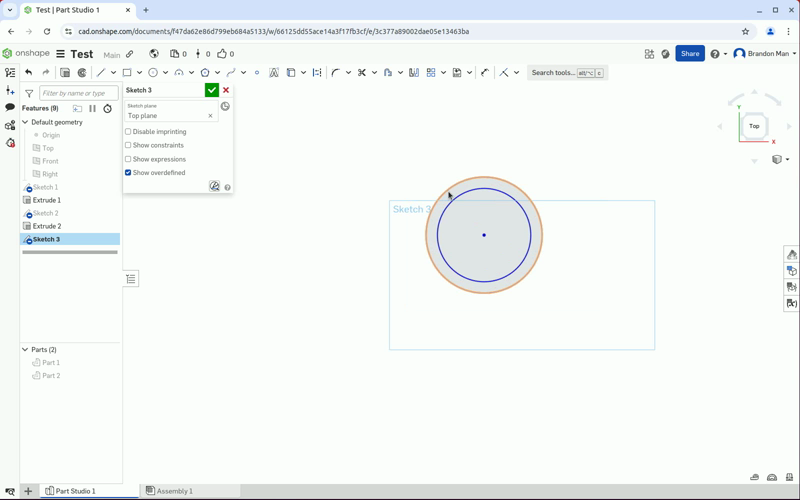
scroll(6)
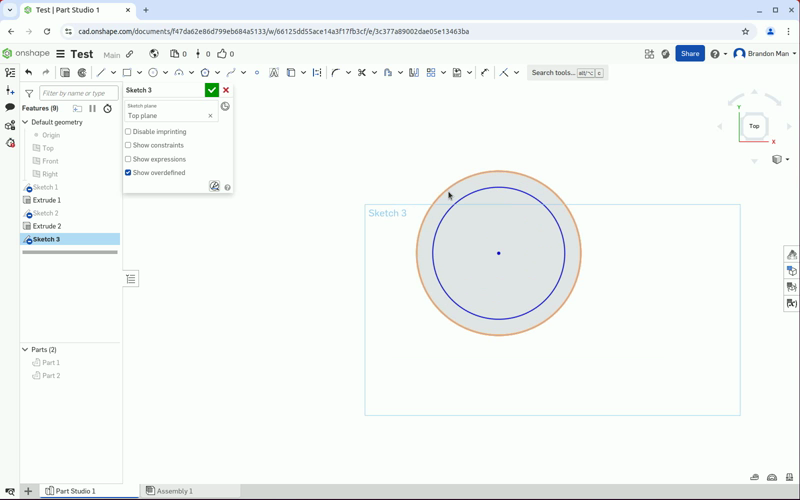
scroll(6)
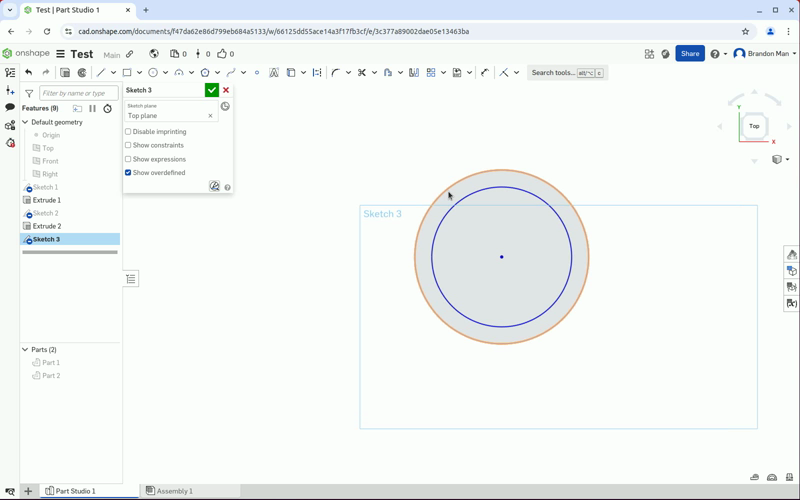
scroll(6)
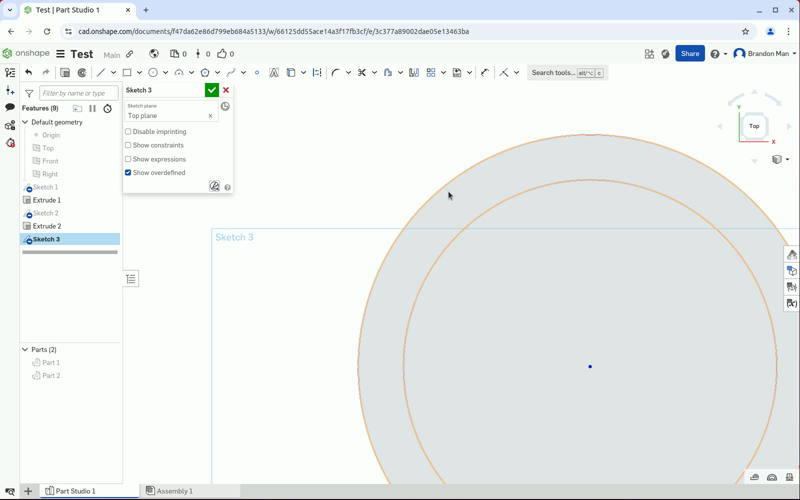
click(448, 191)
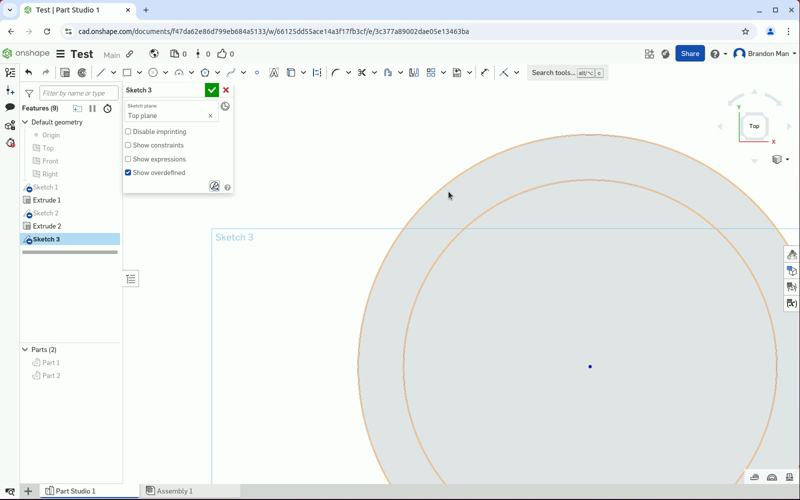
scroll(-6)
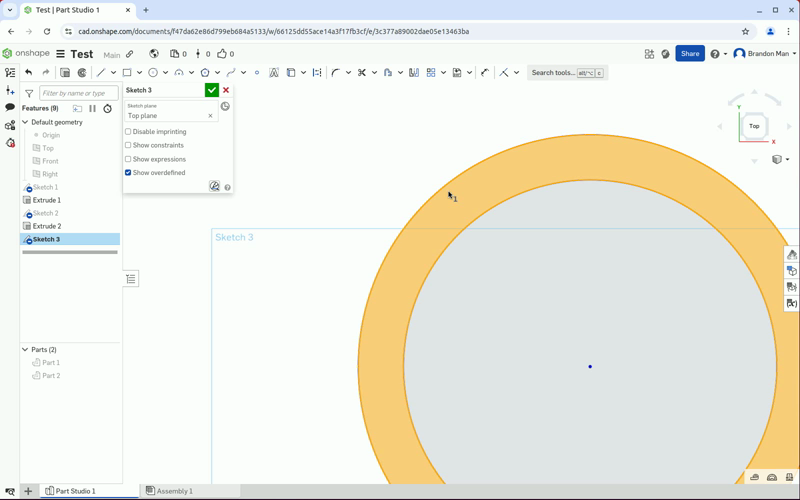
scroll(-6)
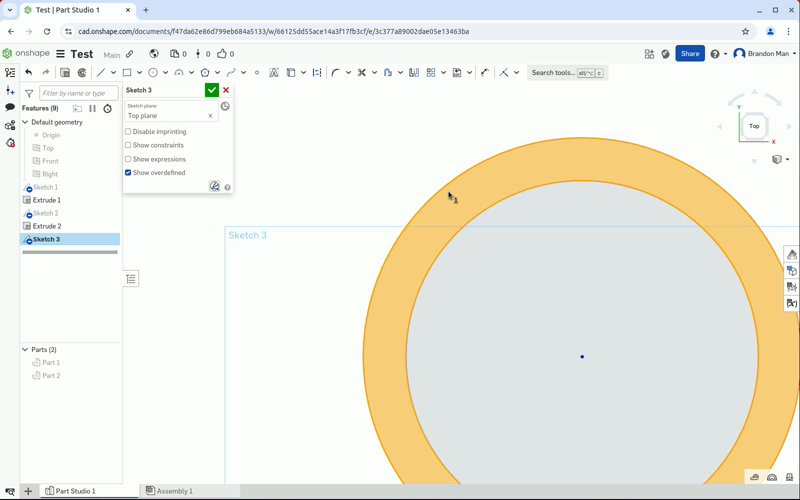
scroll(-6)
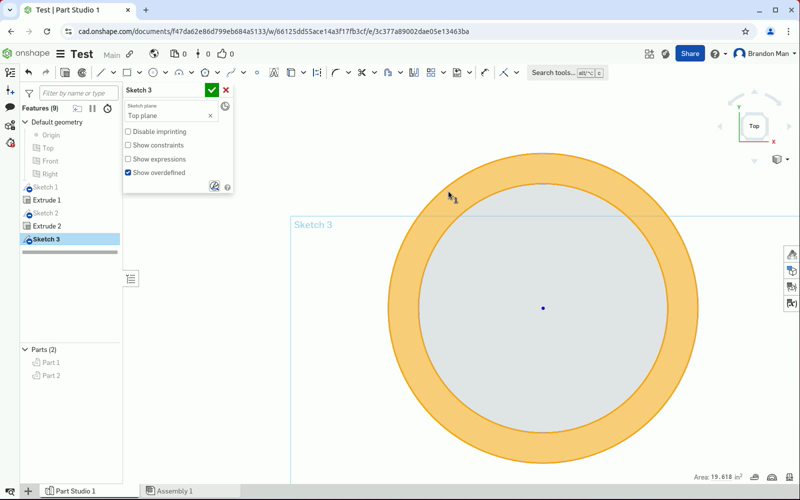
scroll(-6)
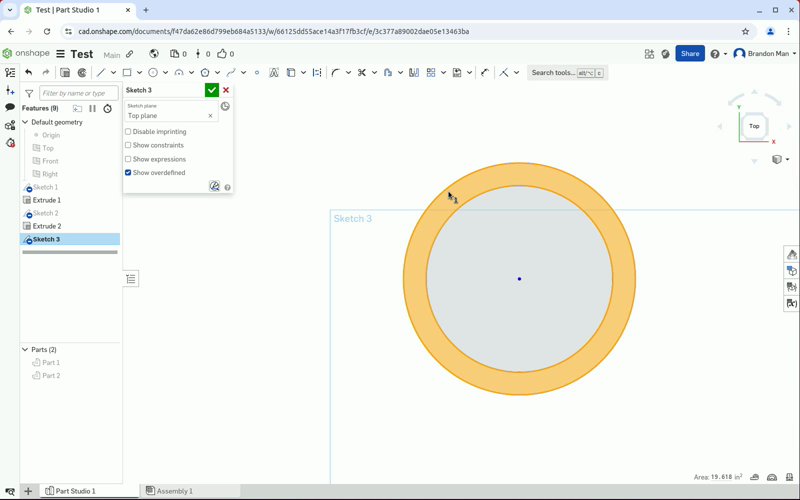
scroll(-6)
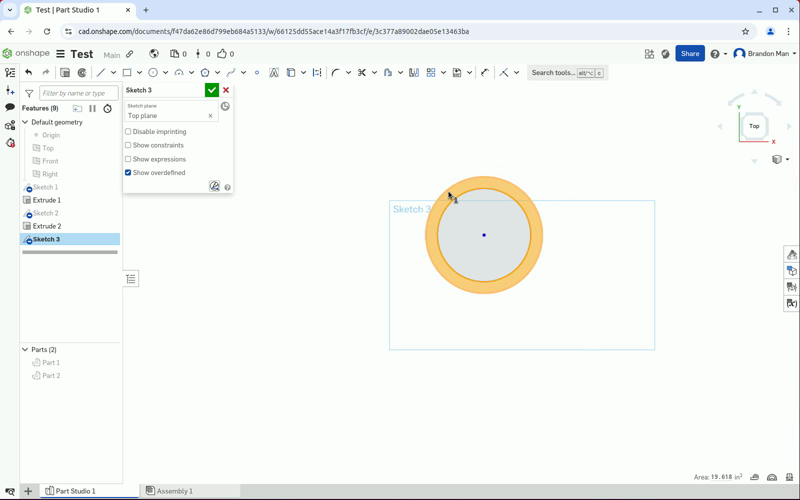
scroll(-6)
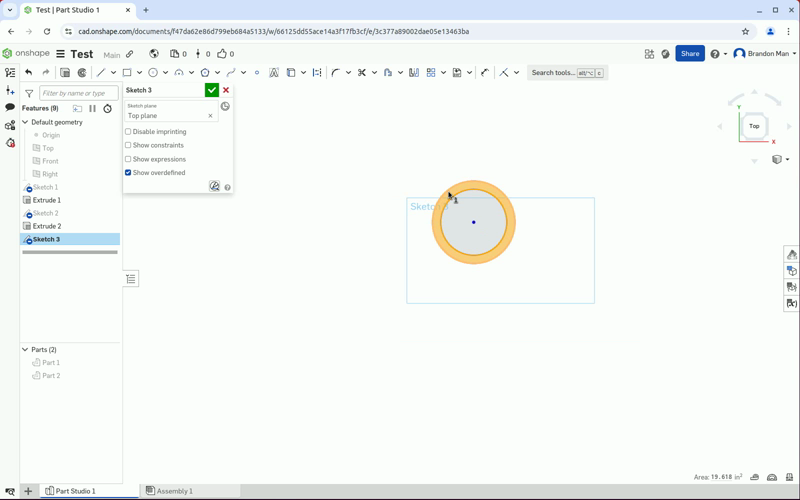
scroll(-6)
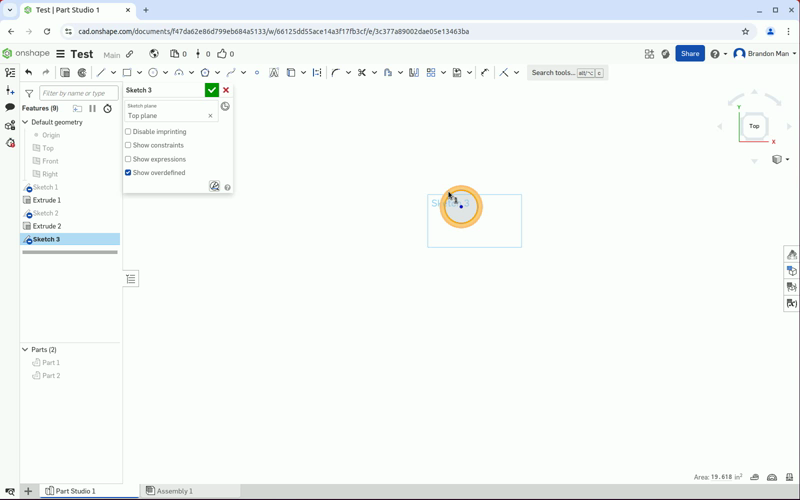
mouse_move(73, 352)
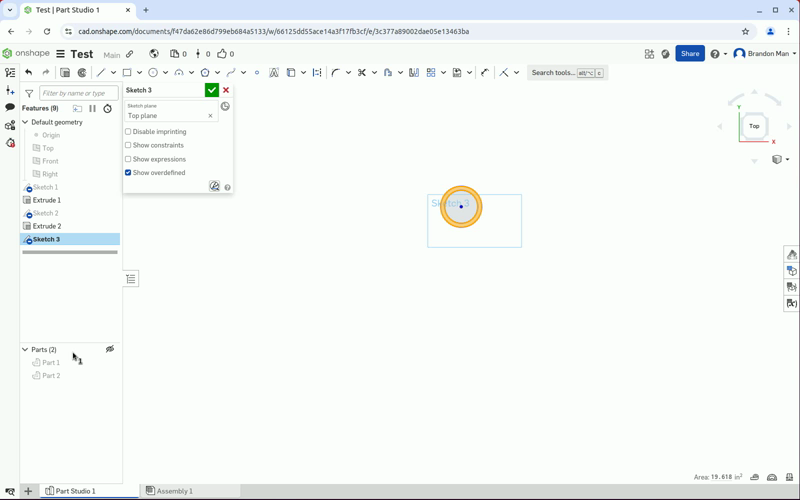
key(shift+y)
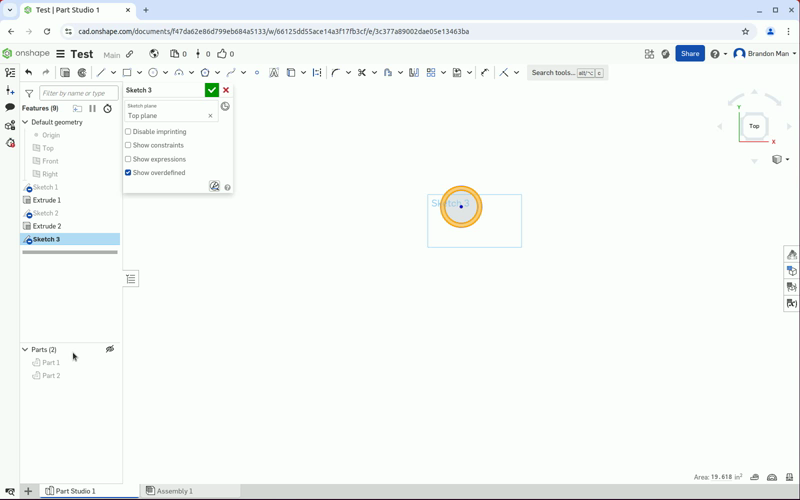
key(shift+e)
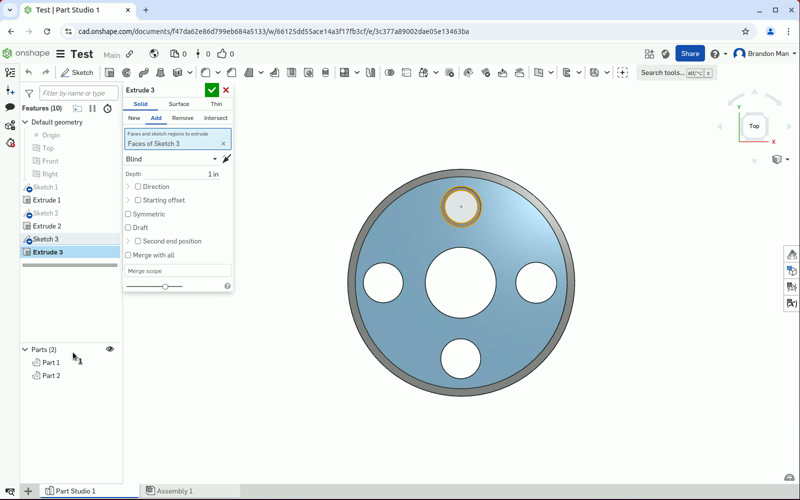
mouse_move(143, 106)
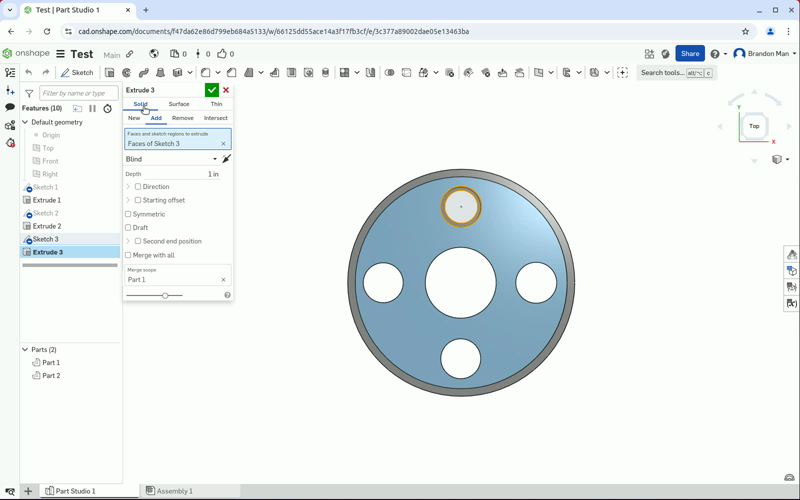
click(143, 106)
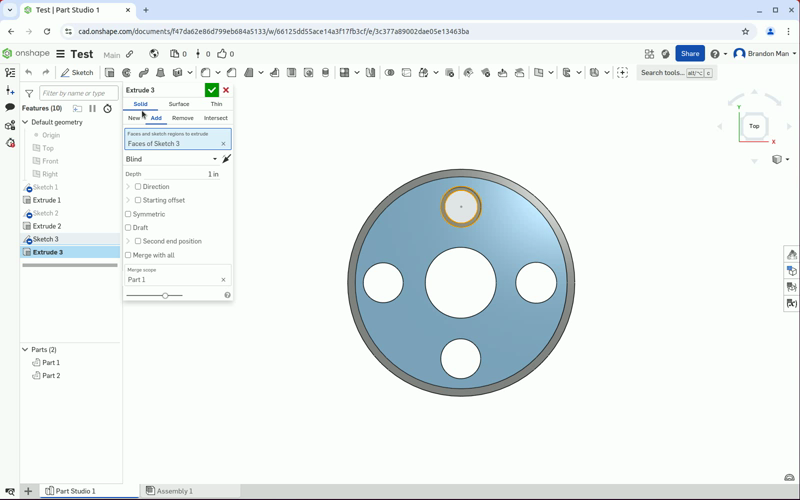
mouse_move(137, 120)
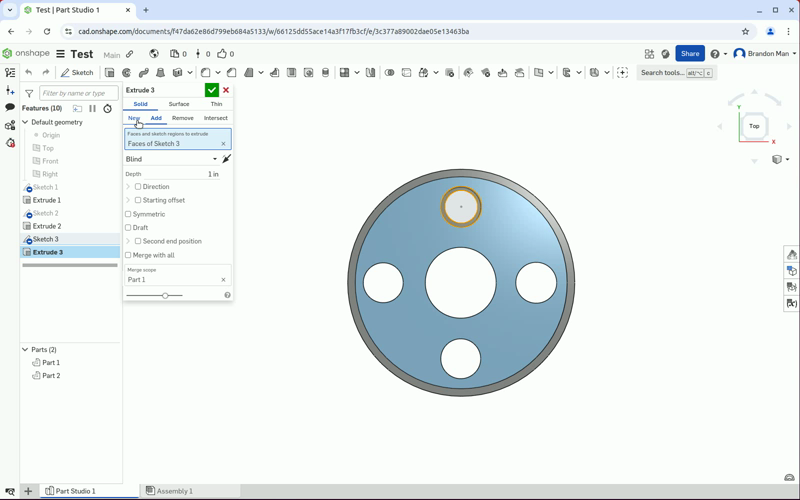
click(137, 120)
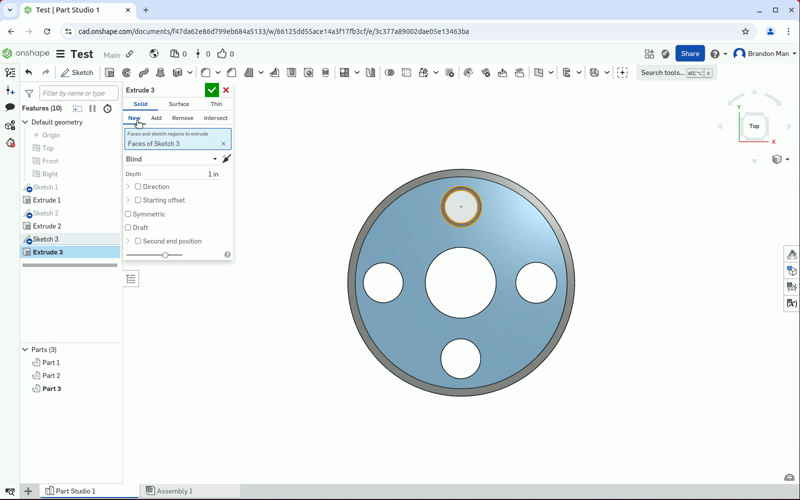
key(tab, 4)
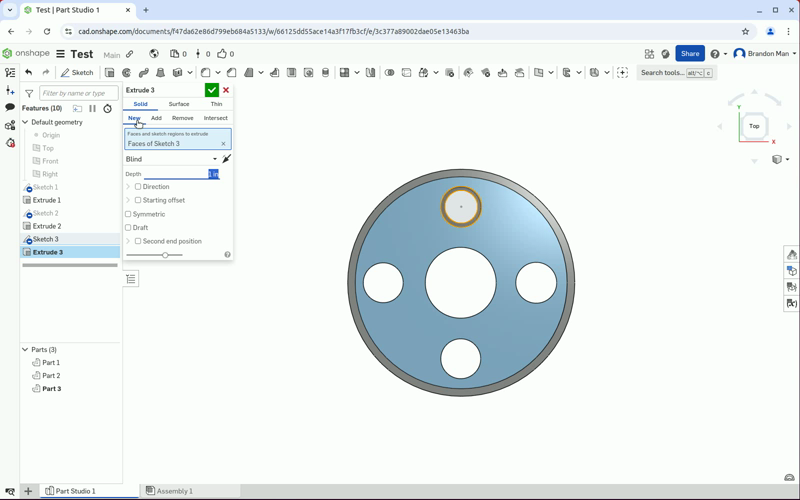
text(4.333)
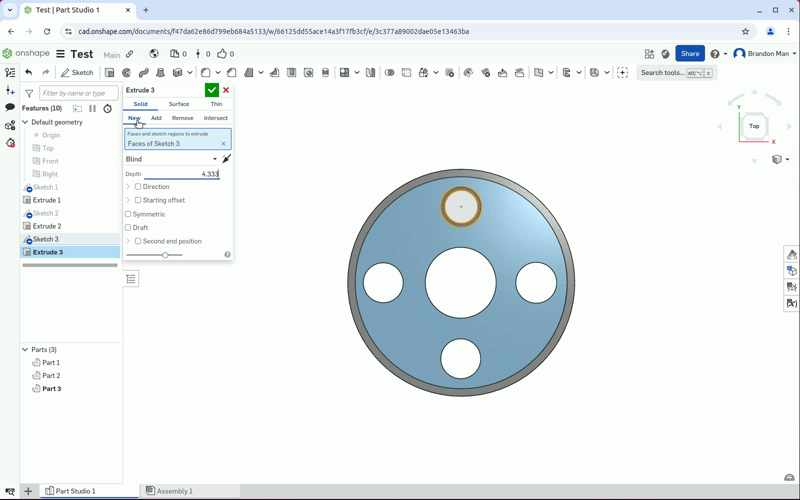
key(enter)
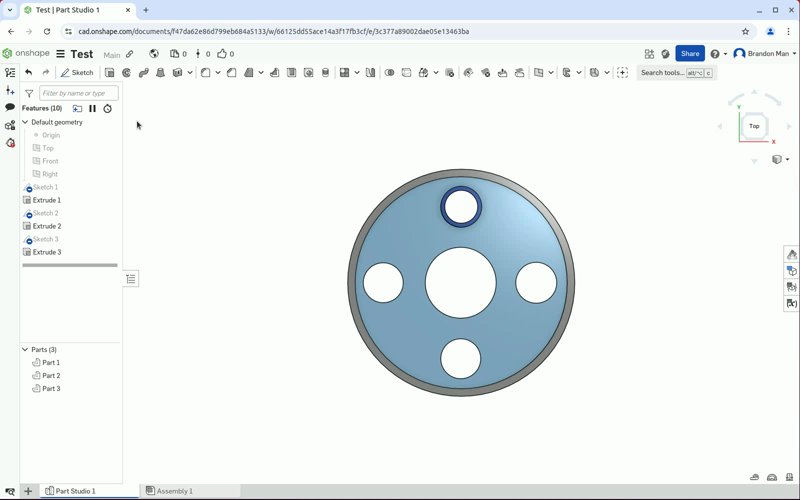
key(shift+h)
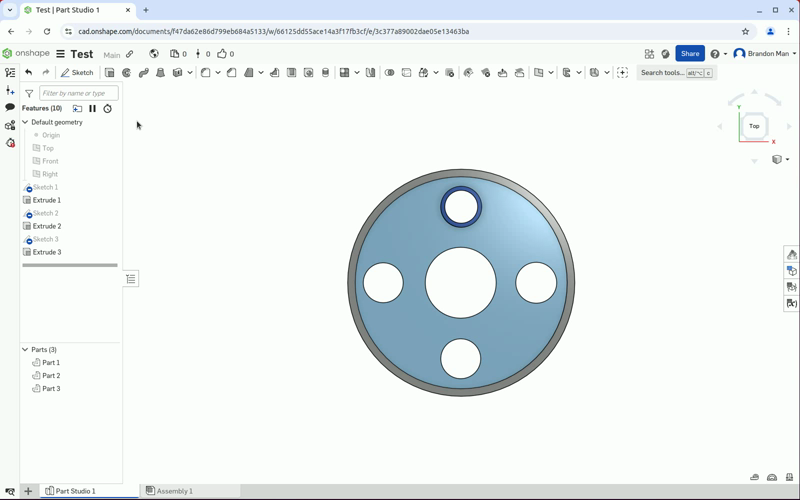
key(shift+h)
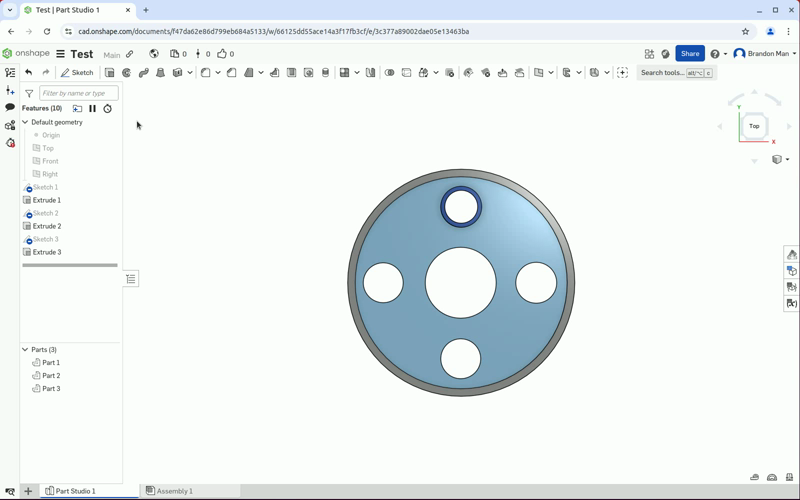
mouse_move(73, 189)
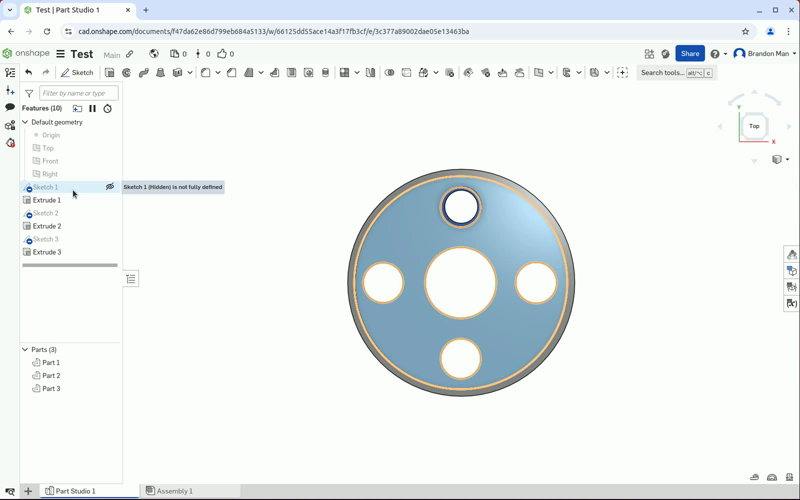
click(73, 189)
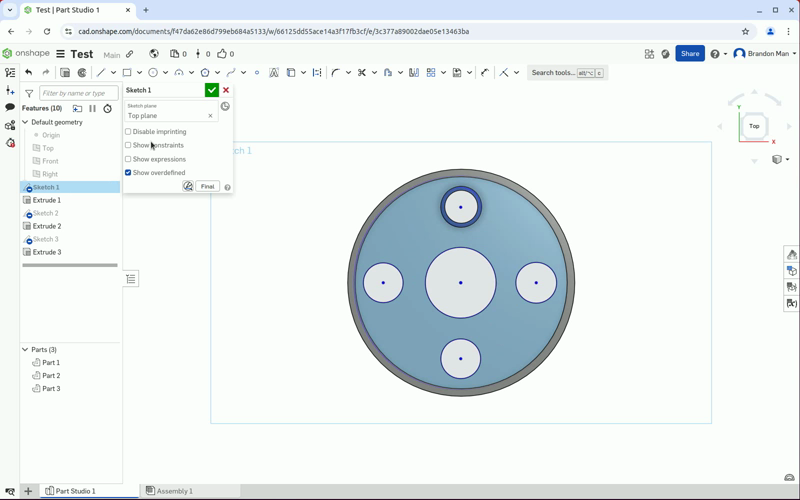
mouse_move(229, 92)
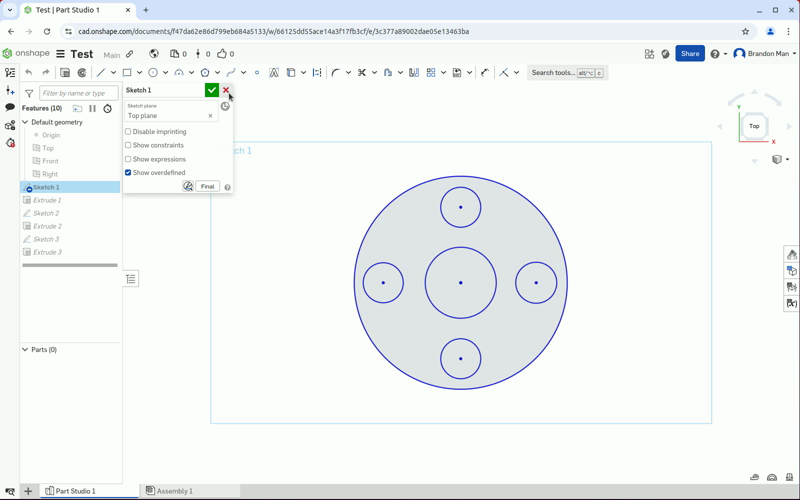
click(229, 92)
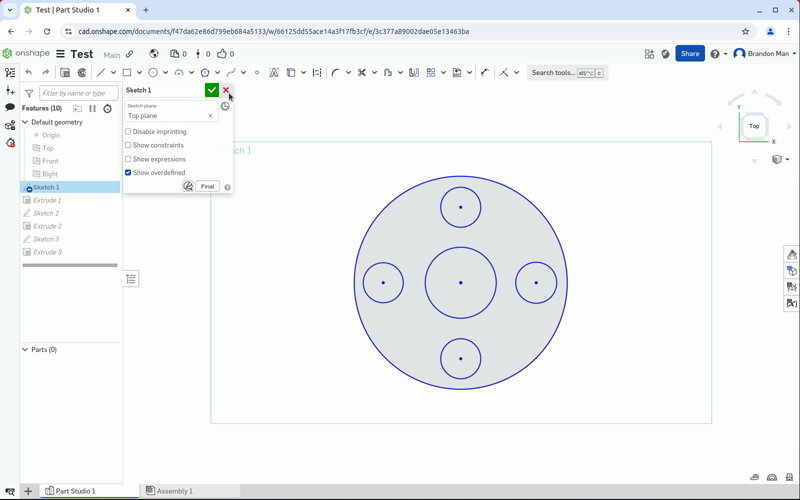
key(shift+s)
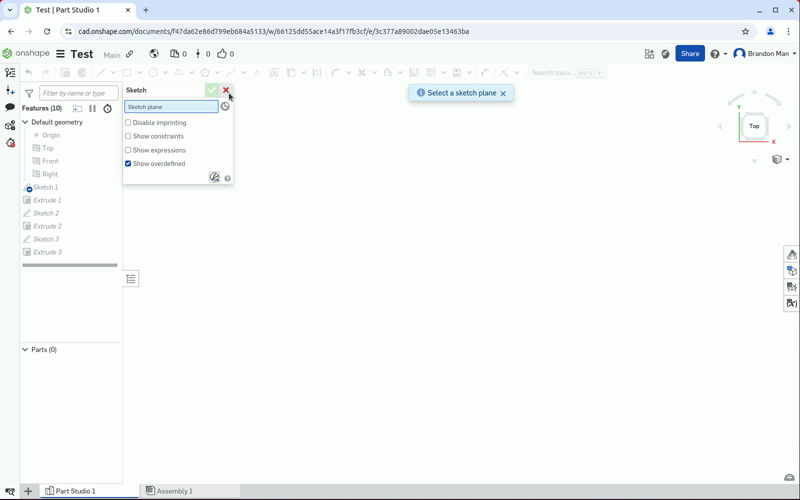
mouse_move(73, 150)
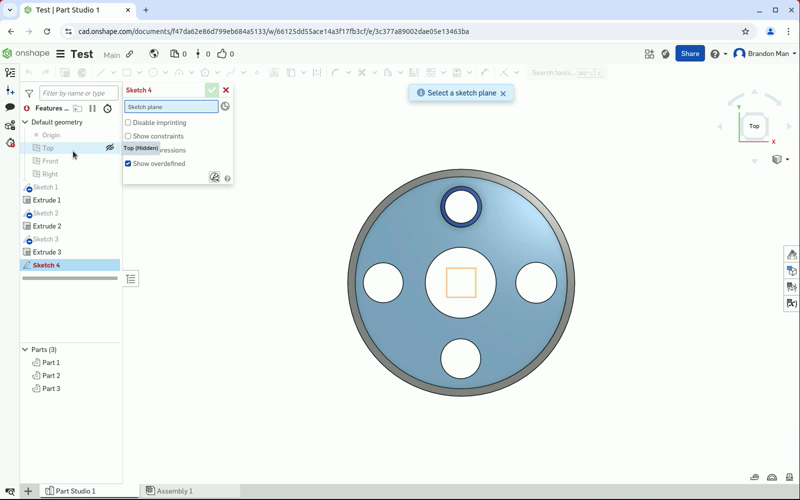
click(73, 150)
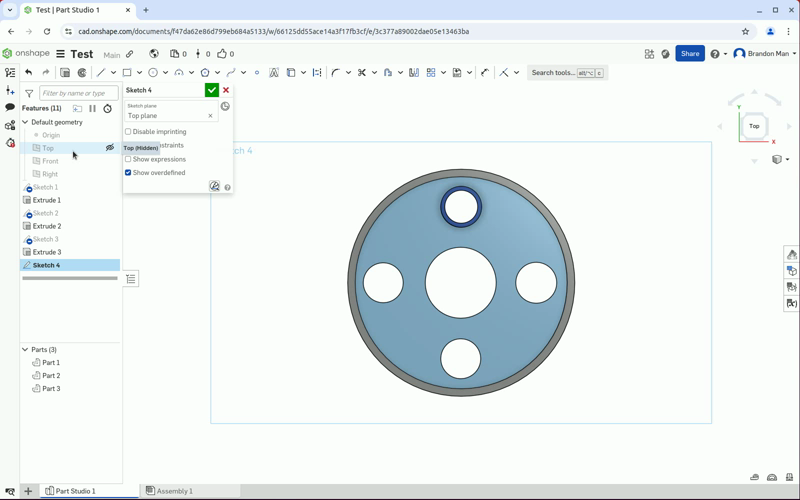
mouse_move(73, 352)
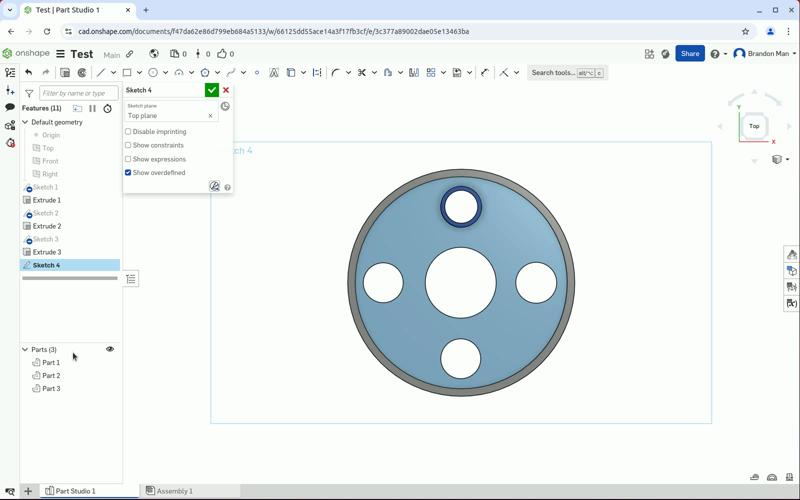
key(y)
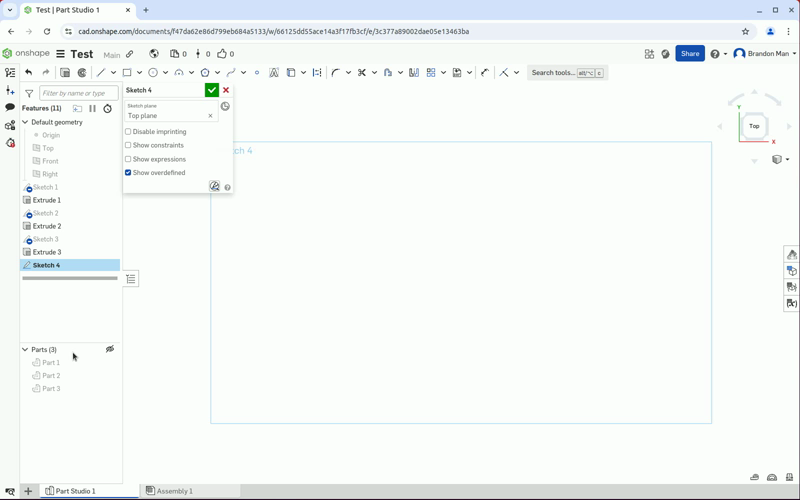
key(c)
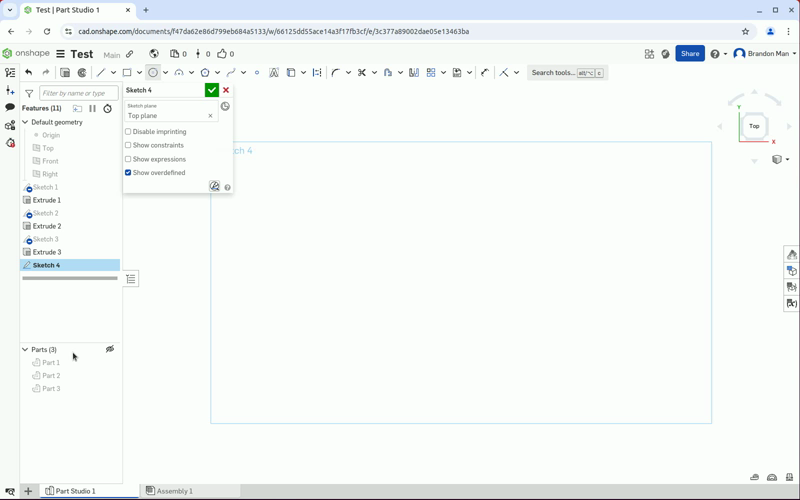
key_down(shift)
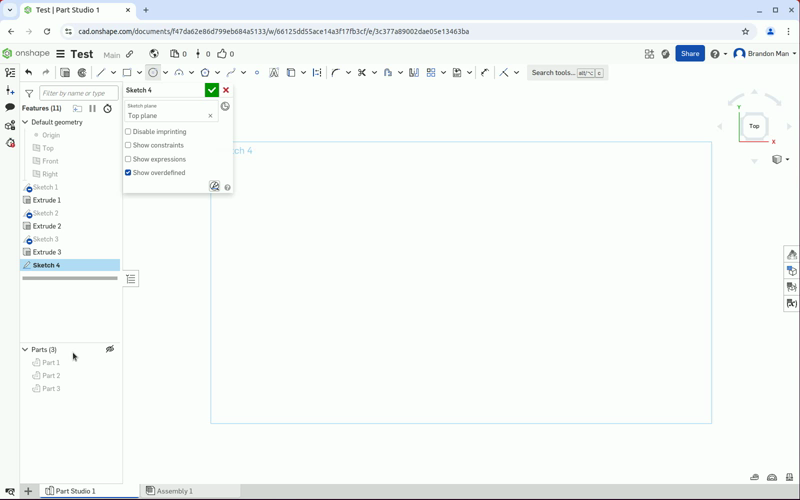
mouse_move(385, 282)
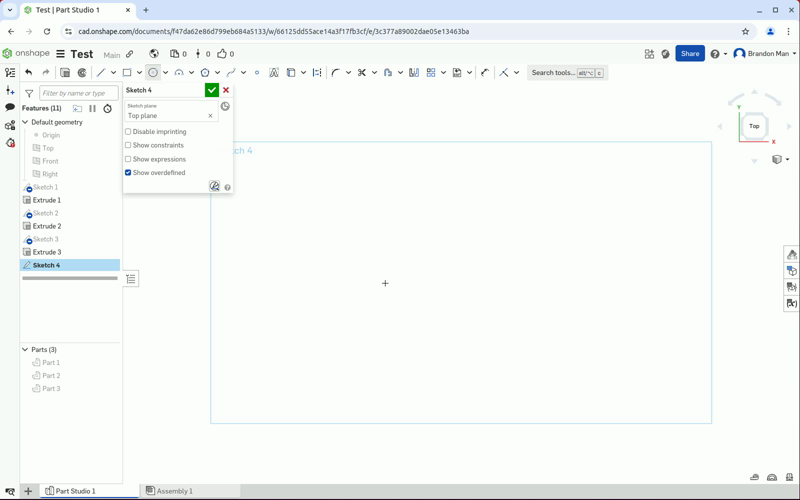
click(385, 282)
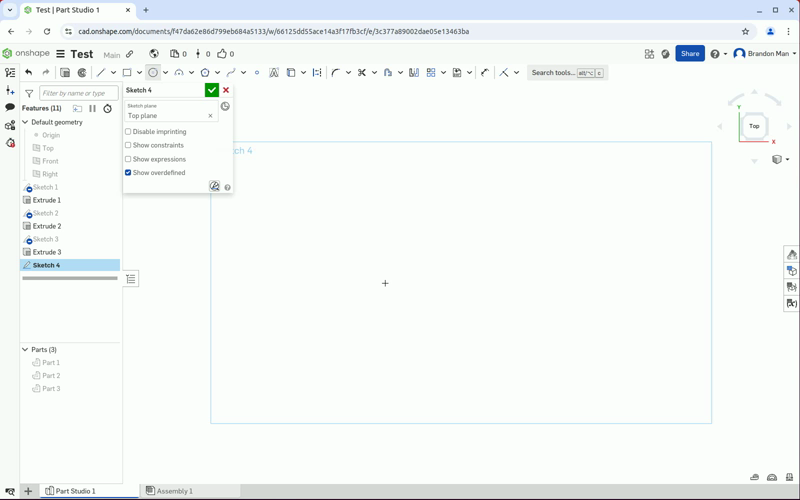
key_up(shift)
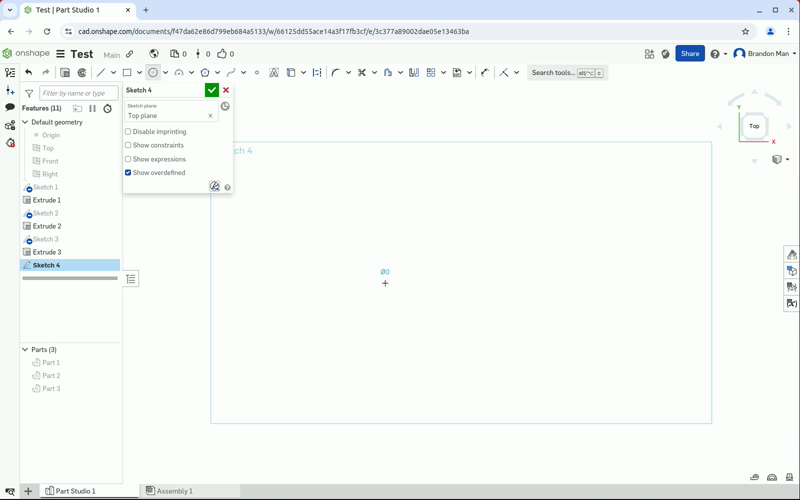
mouse_move(405, 282)
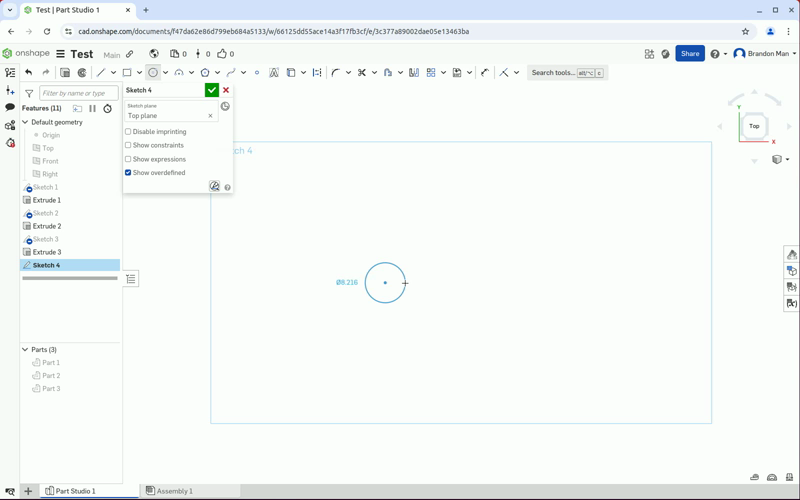
click(405, 282)
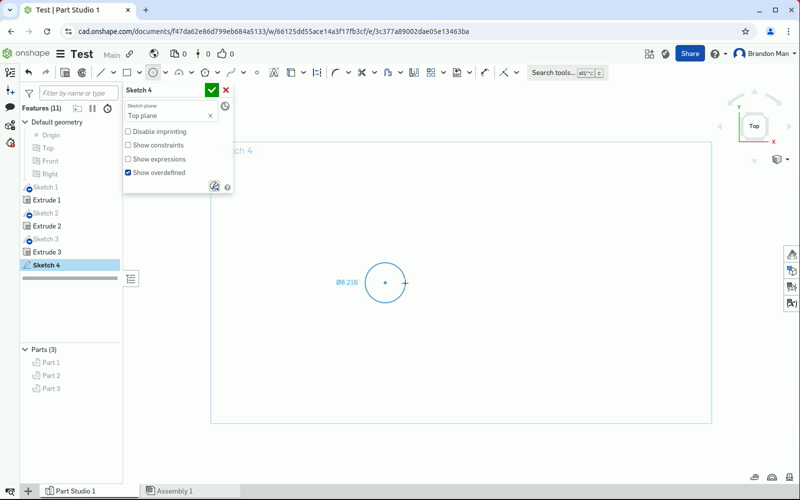
key(esc)
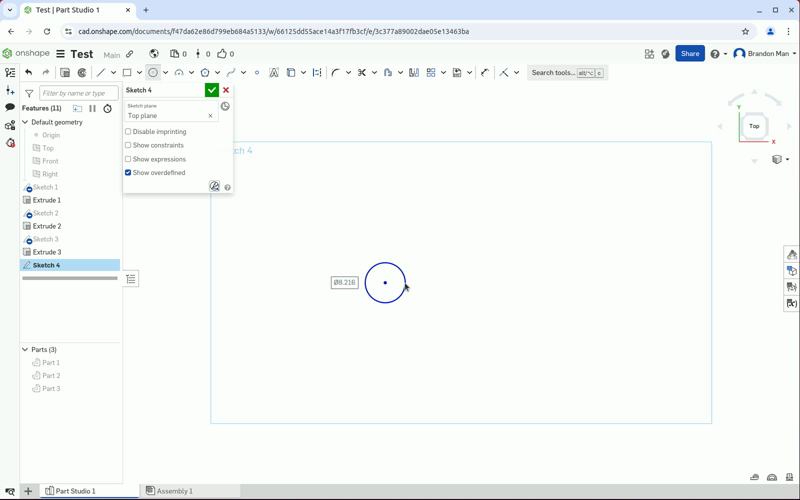
key(c)
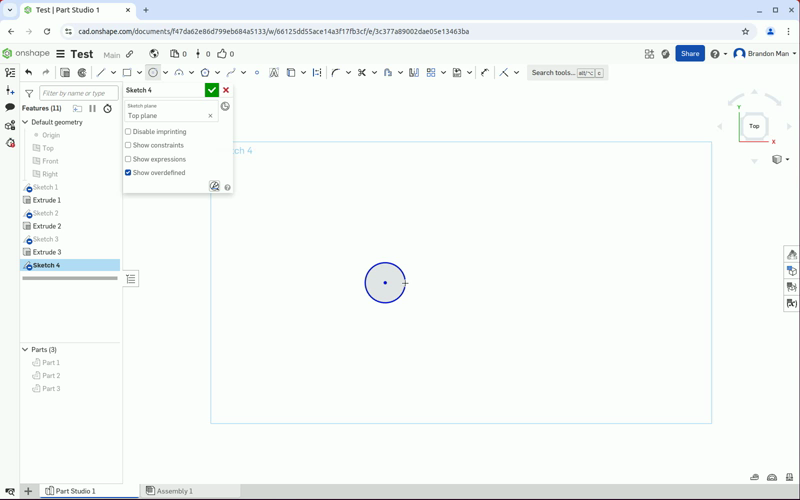
key_down(shift)
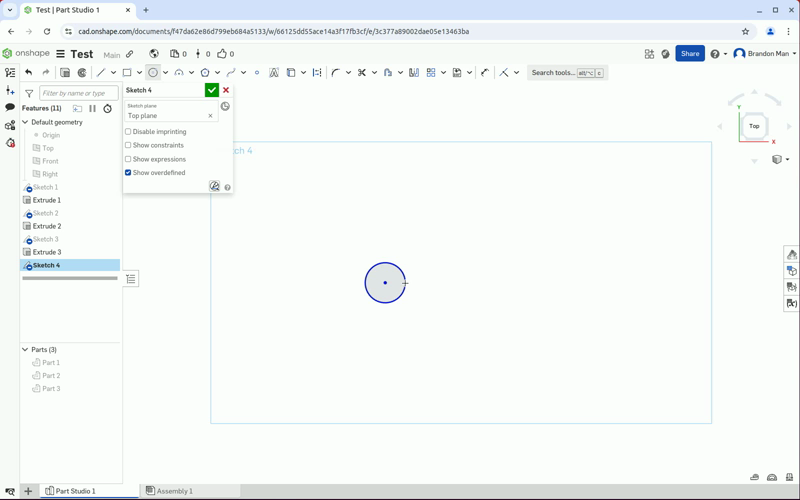
mouse_move(385, 282)
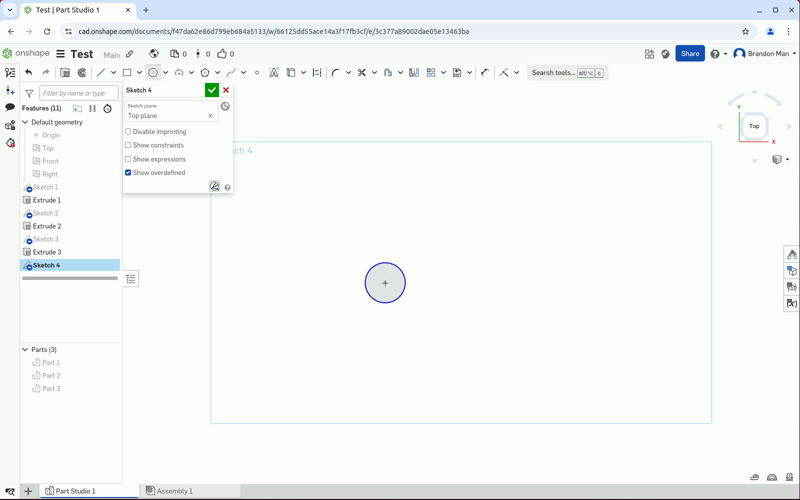
click(385, 282)
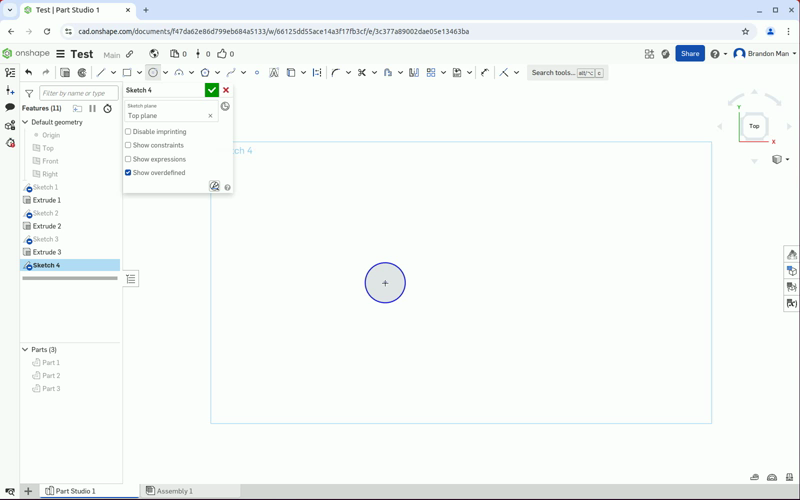
key_up(shift)
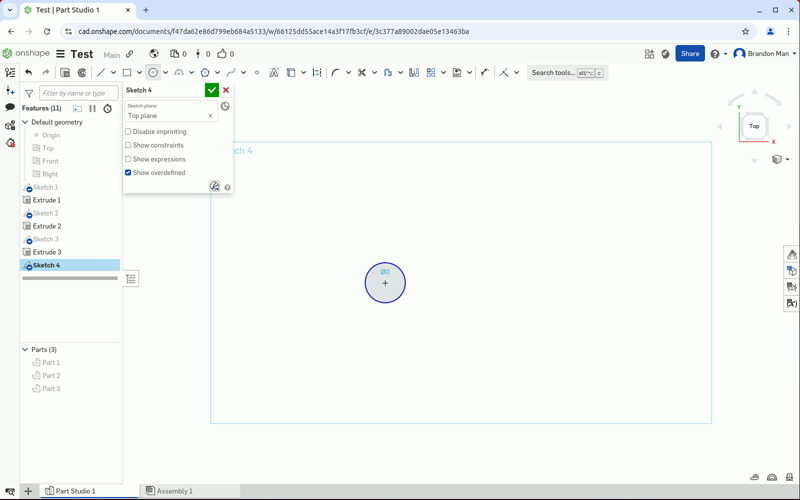
mouse_move(401, 282)
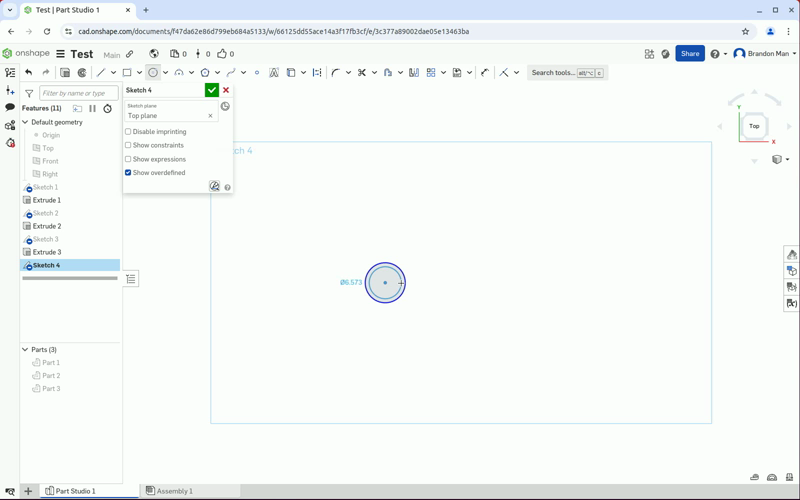
scroll(6)
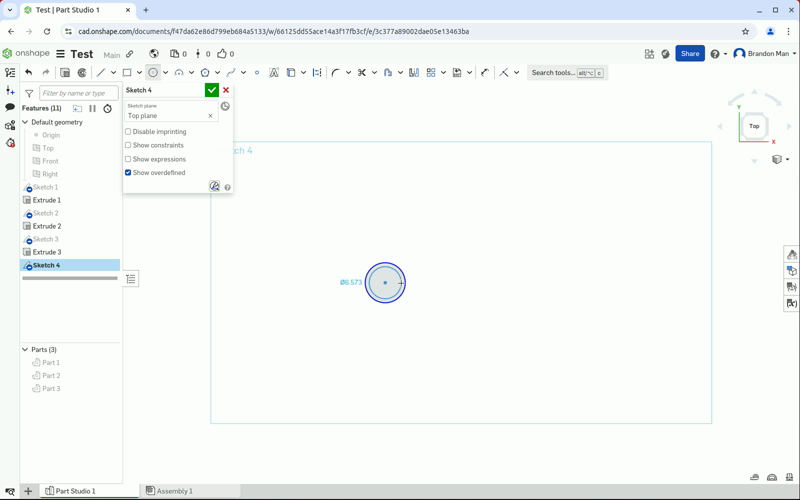
scroll(6)
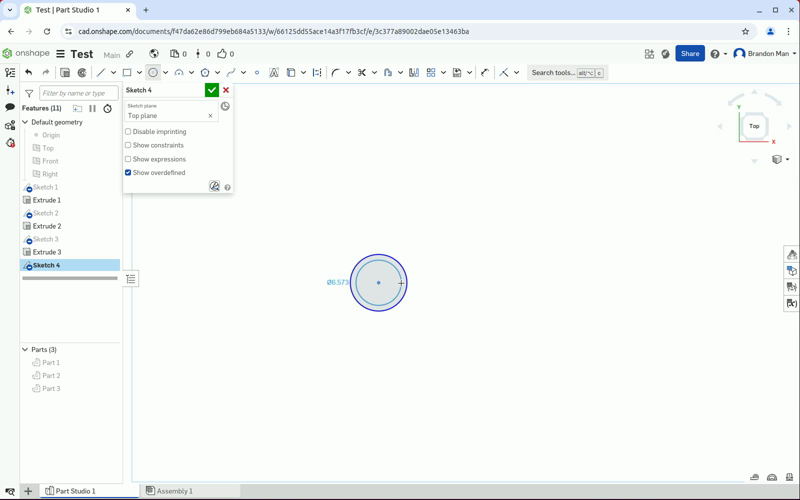
scroll(6)
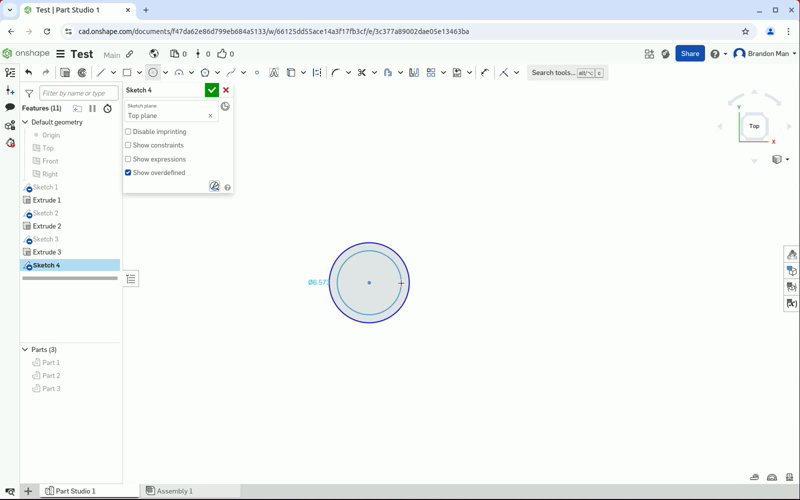
scroll(6)
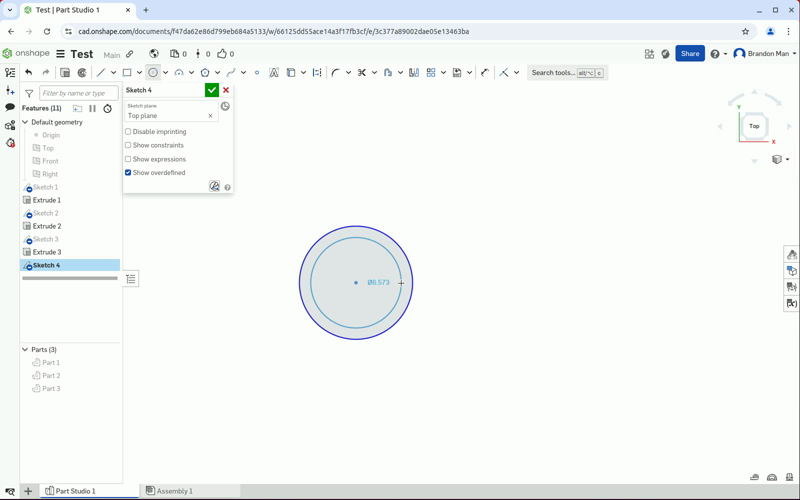
scroll(6)
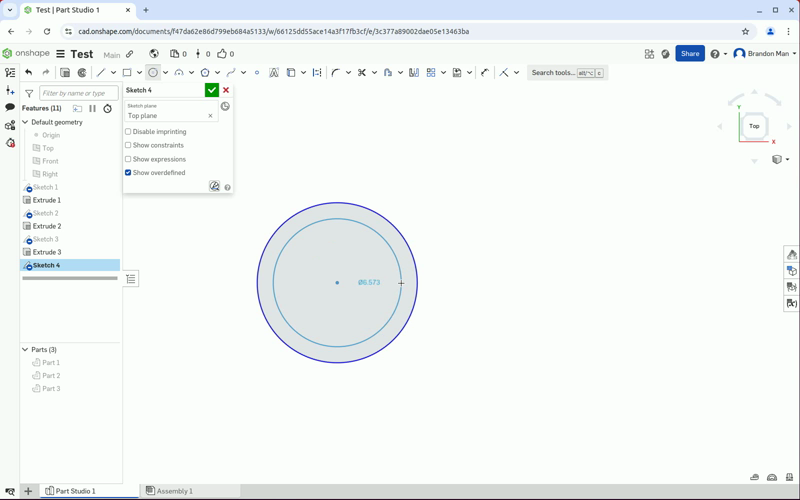
scroll(6)
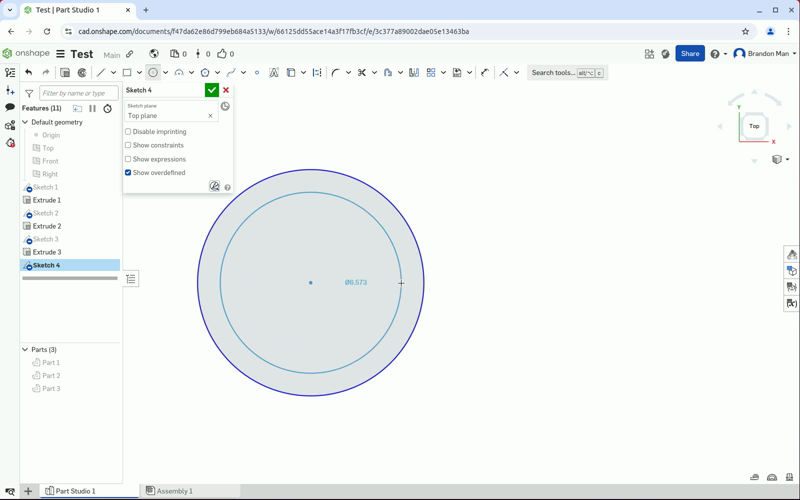
scroll(6)
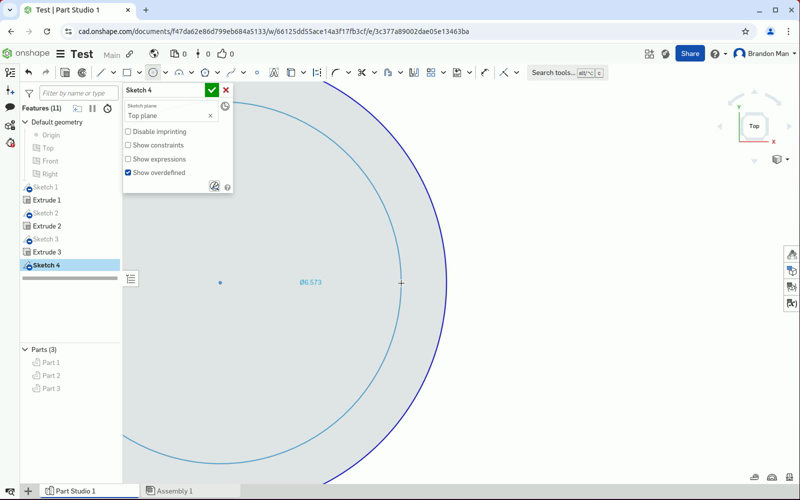
click(401, 282)
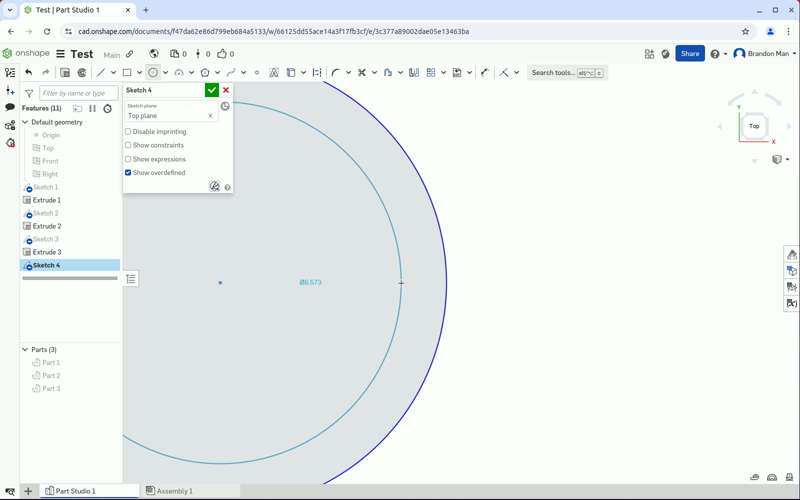
scroll(-6)
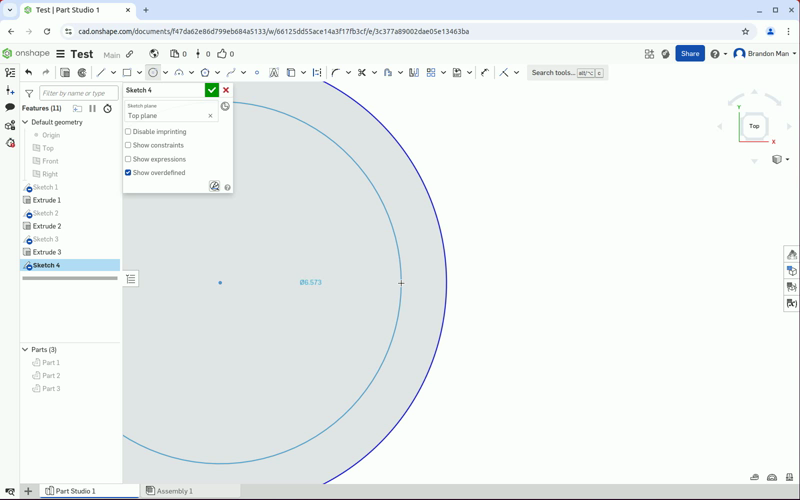
scroll(-6)
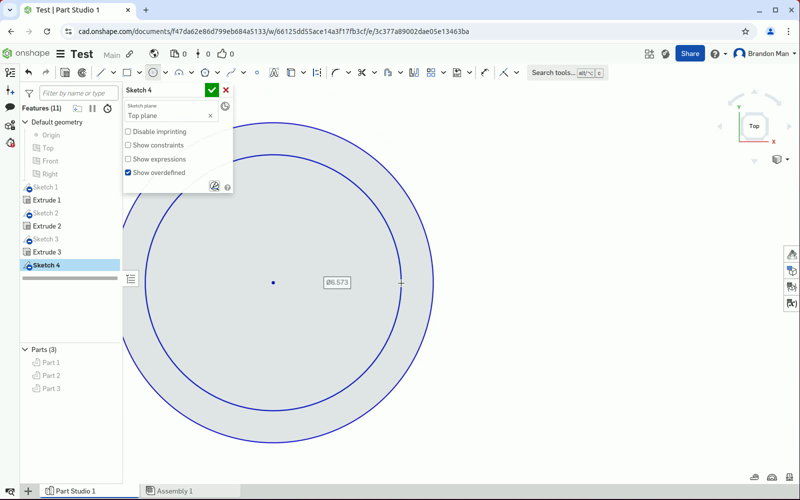
scroll(-6)
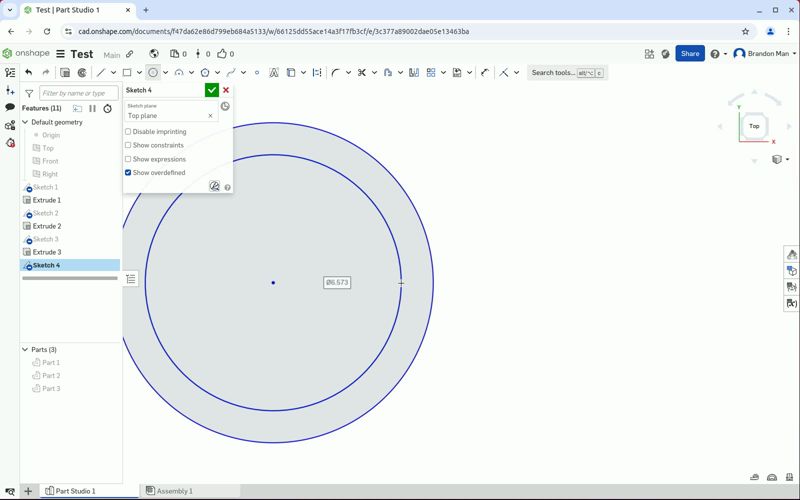
scroll(-6)
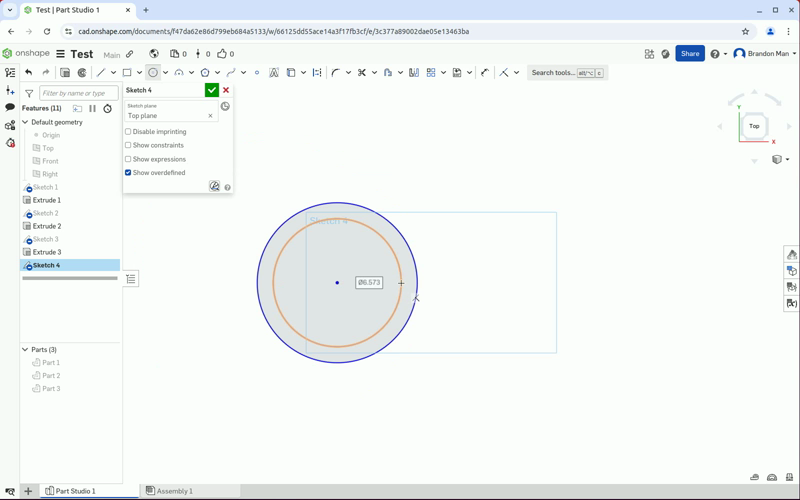
scroll(-6)
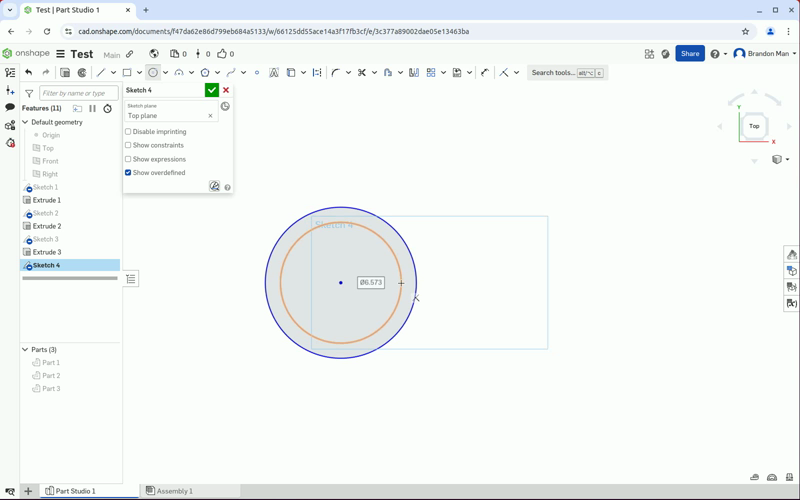
scroll(-6)
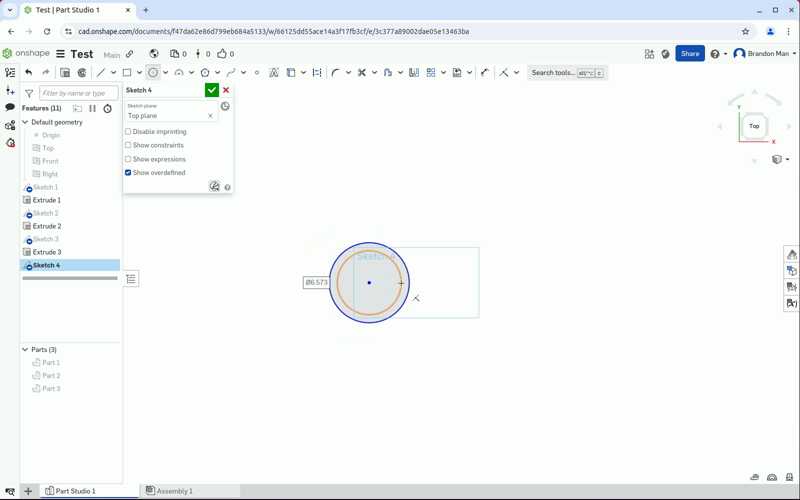
scroll(-6)
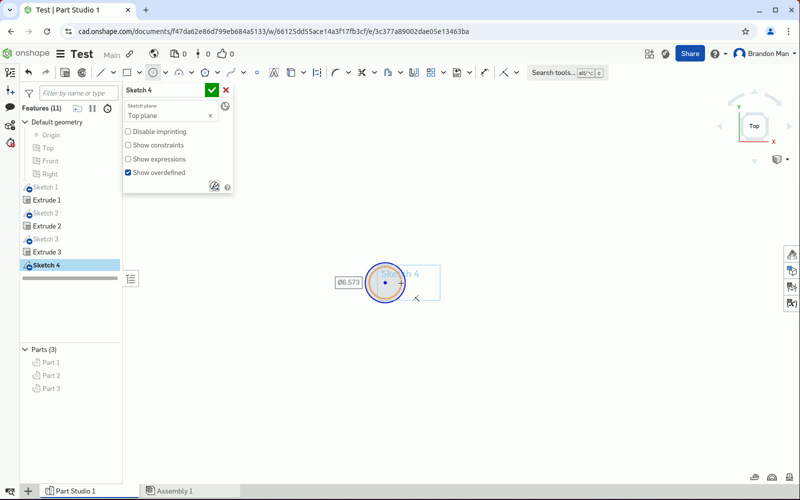
key(esc)
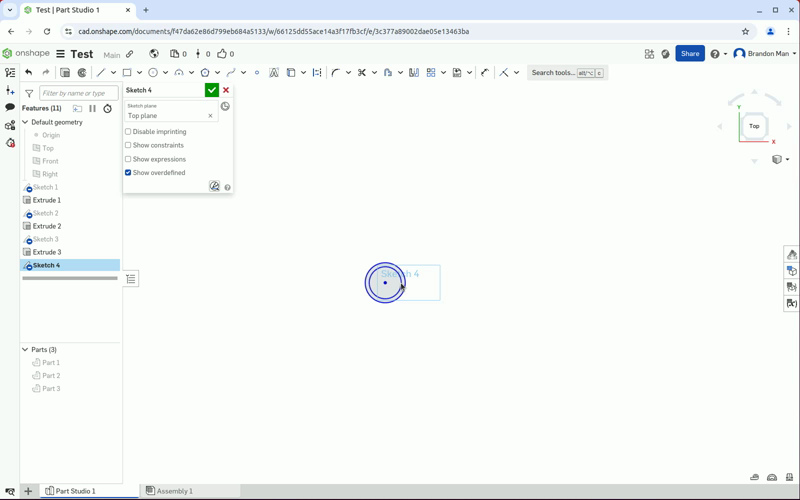
mouse_move(399, 274)
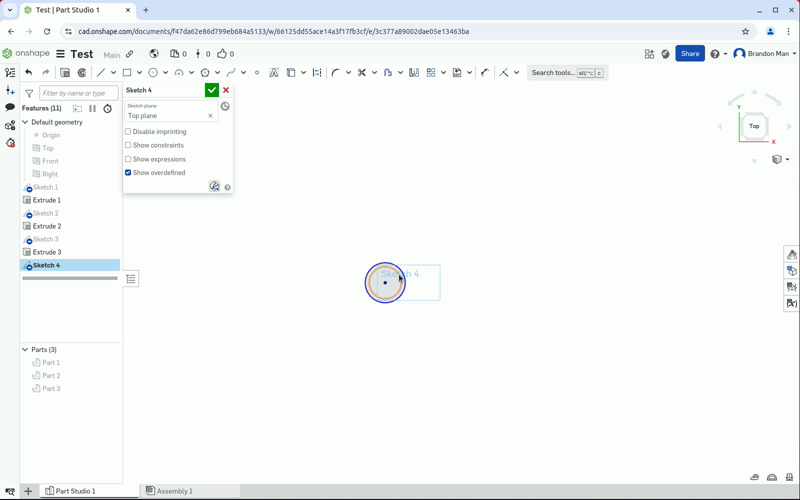
scroll(6)
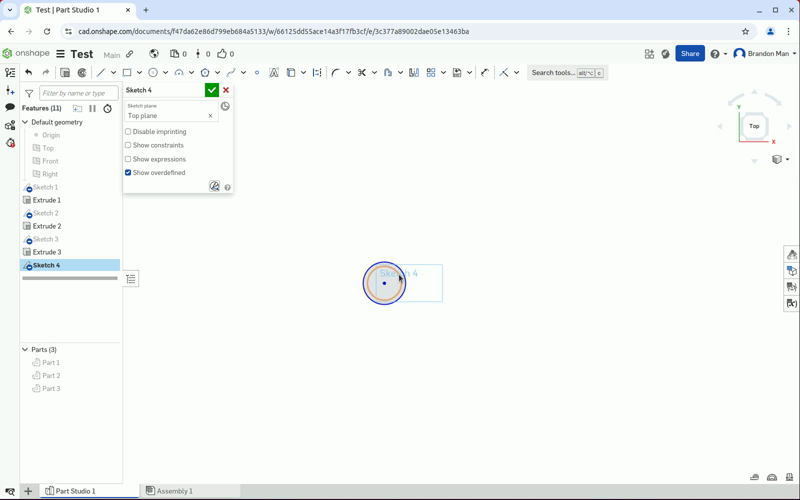
scroll(6)
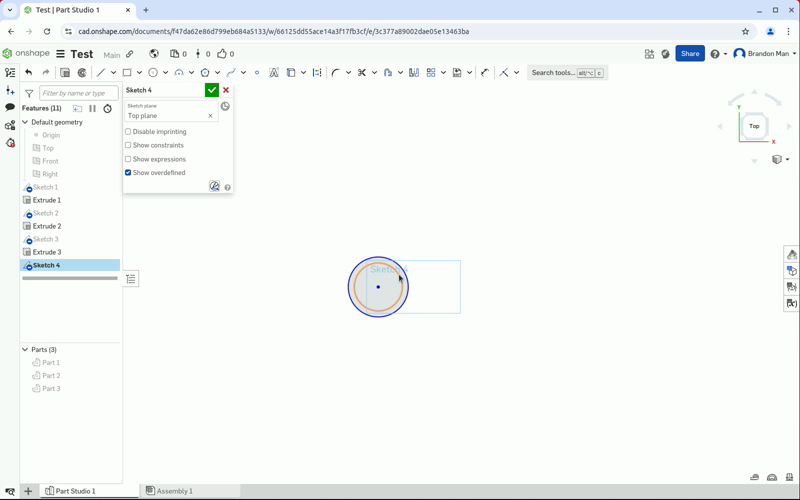
scroll(6)
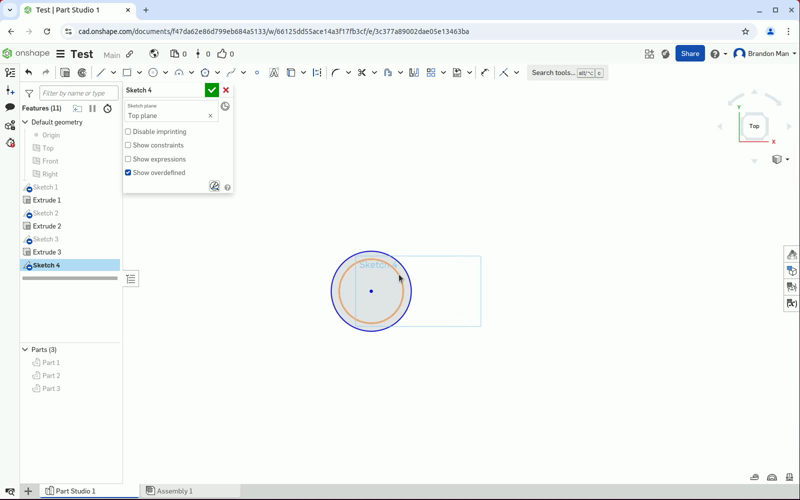
scroll(6)
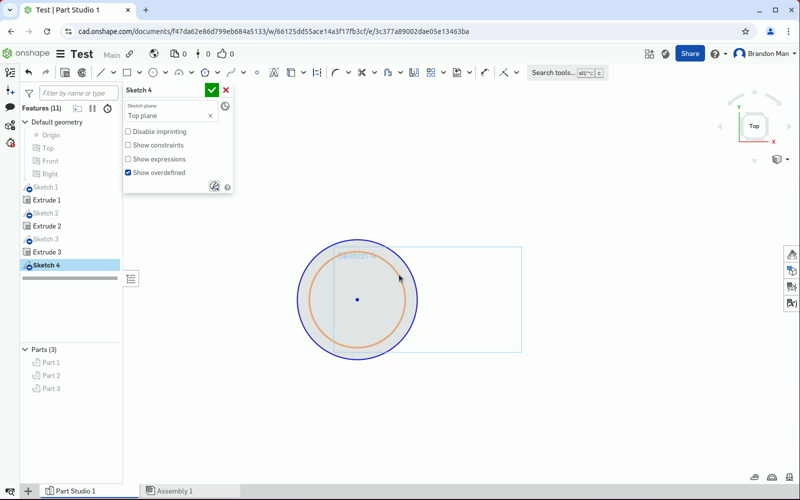
scroll(6)
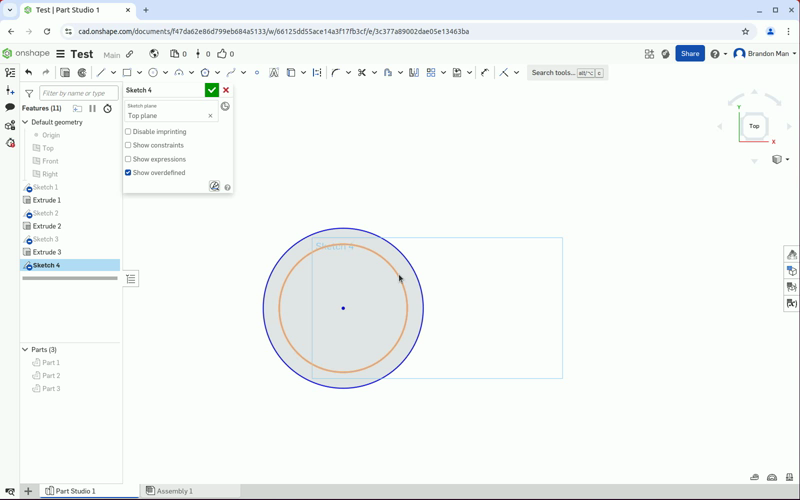
scroll(6)
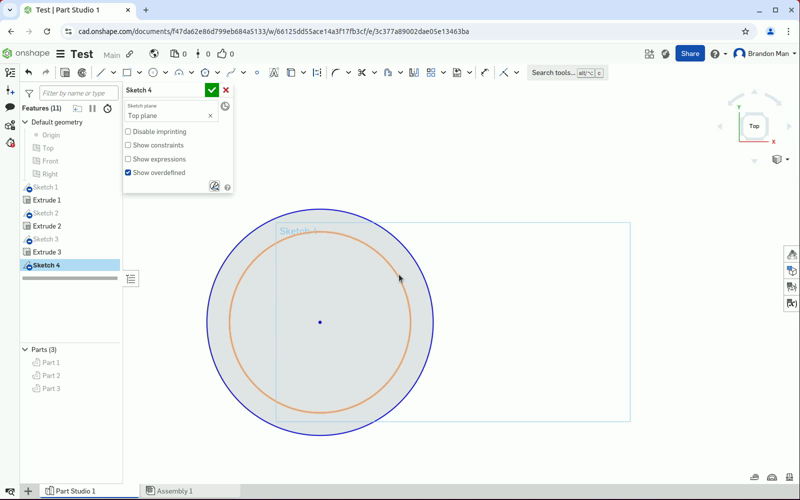
scroll(6)
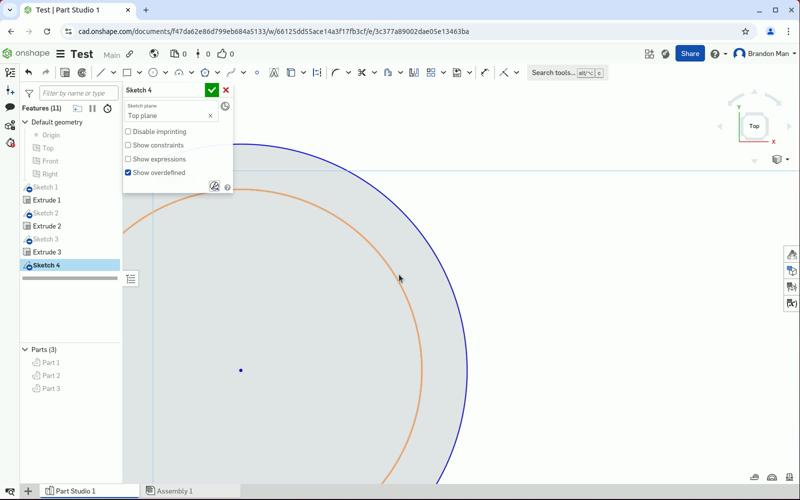
click(399, 274)
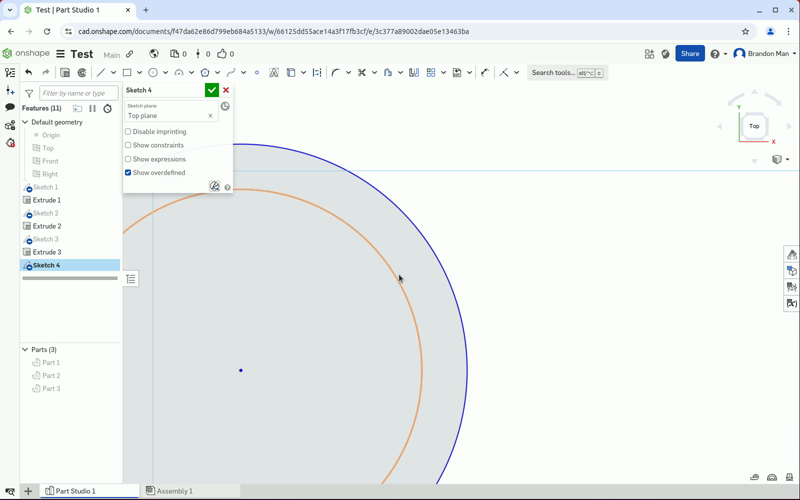
scroll(-6)
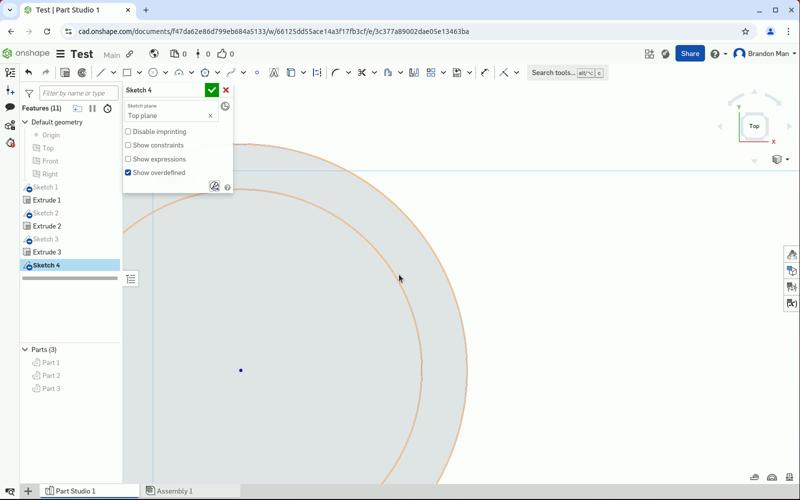
scroll(-6)
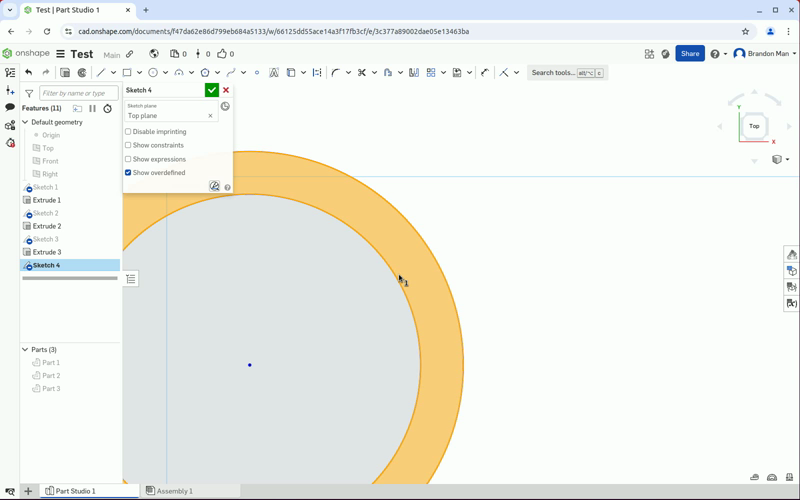
scroll(-6)
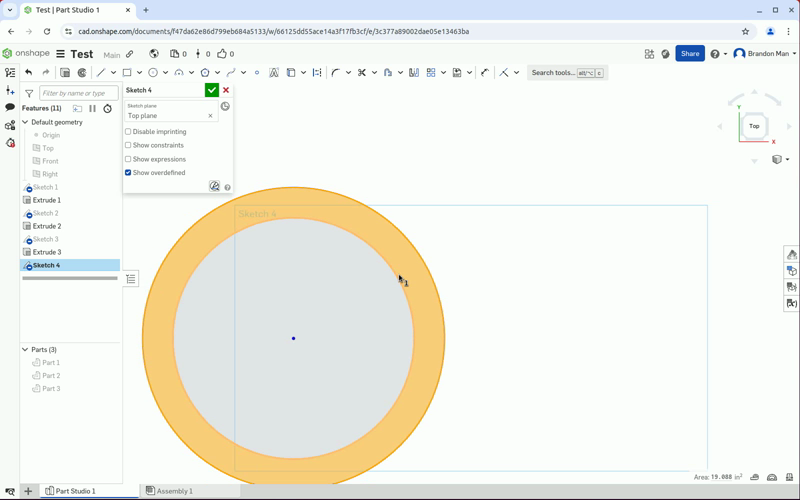
scroll(-6)
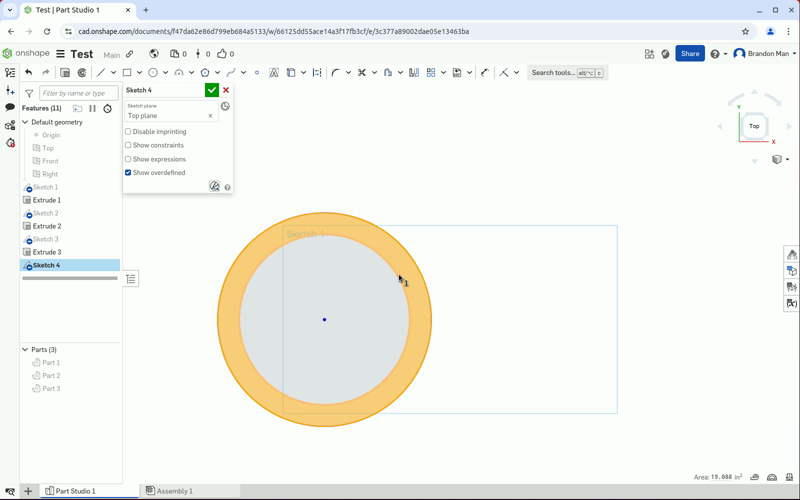
scroll(-6)
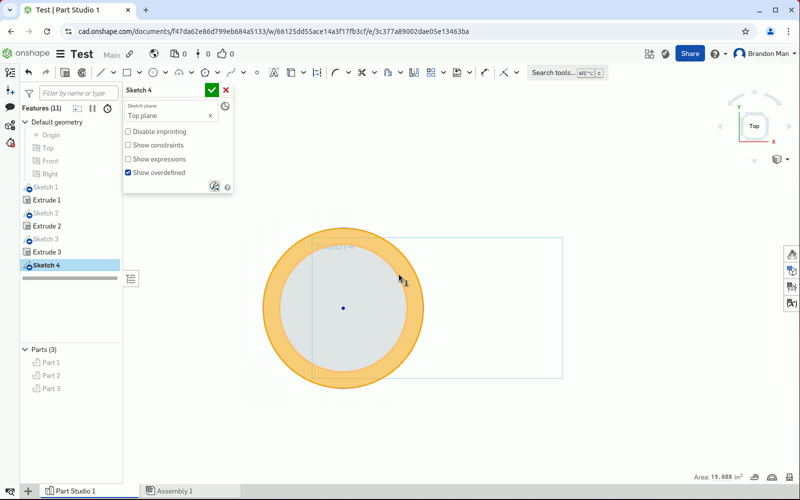
scroll(-6)
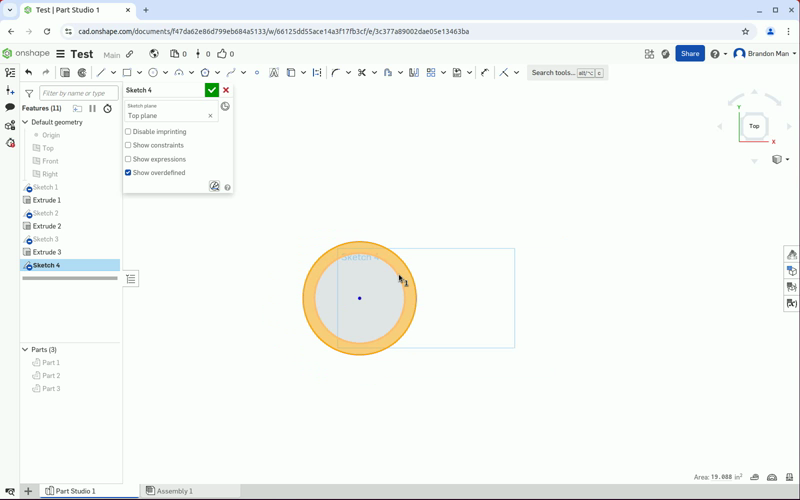
scroll(-6)
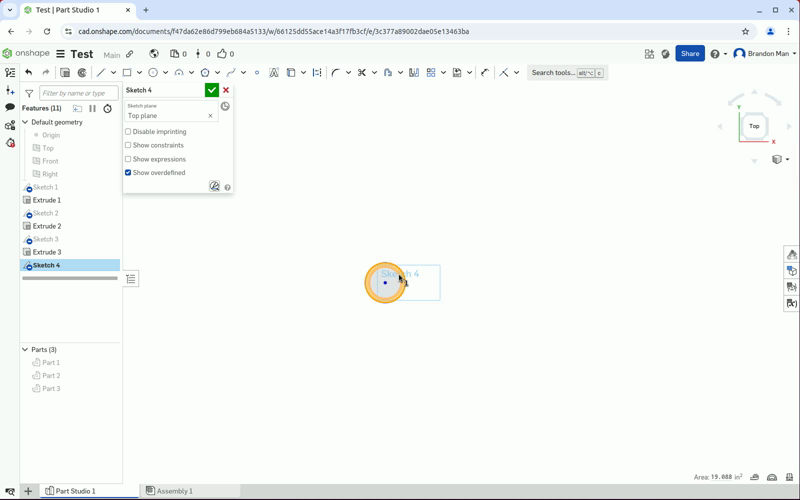
mouse_move(73, 352)
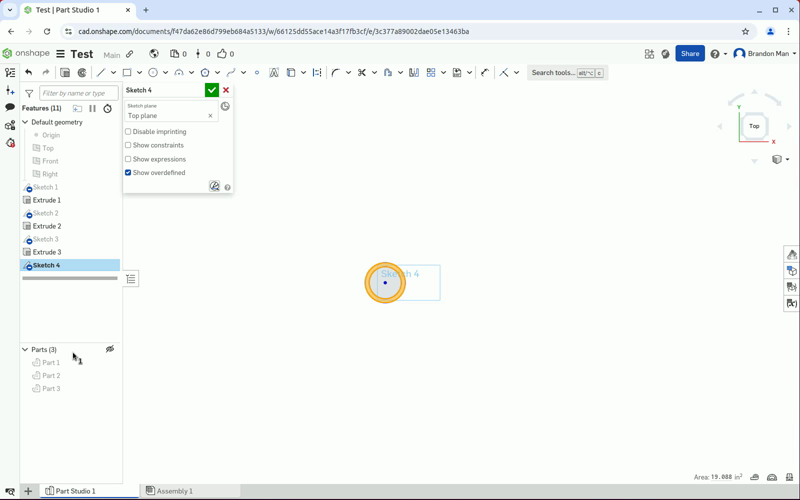
key(shift+y)
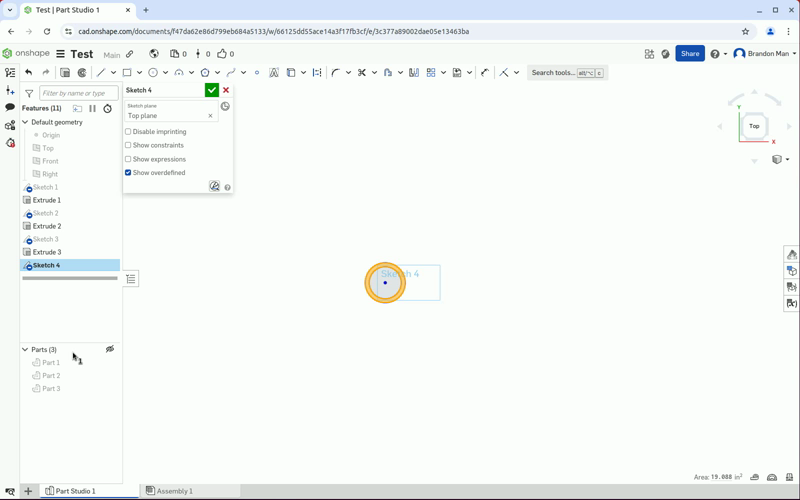
key(shift+e)
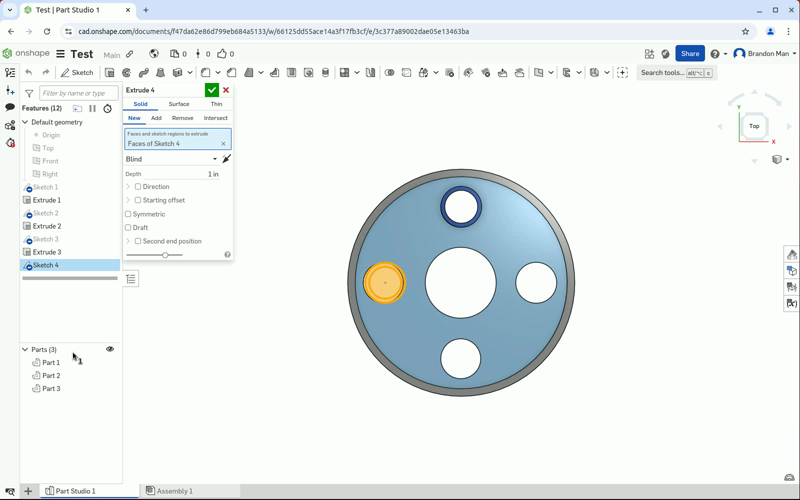
mouse_move(143, 106)
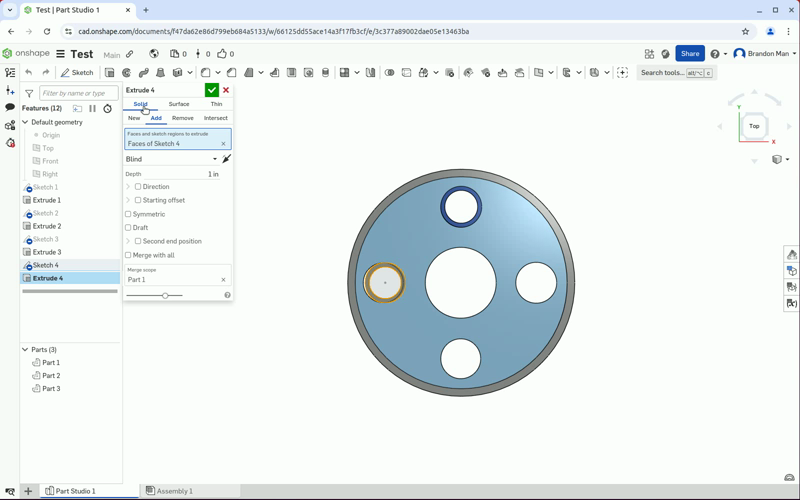
click(143, 106)
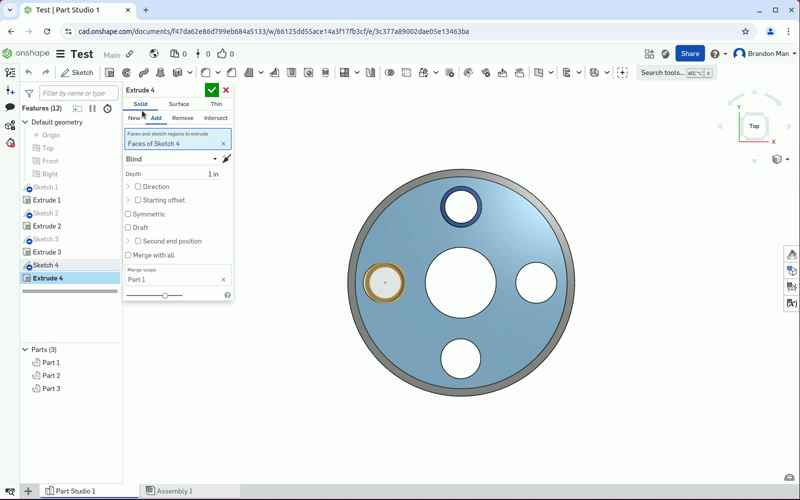
mouse_move(137, 120)
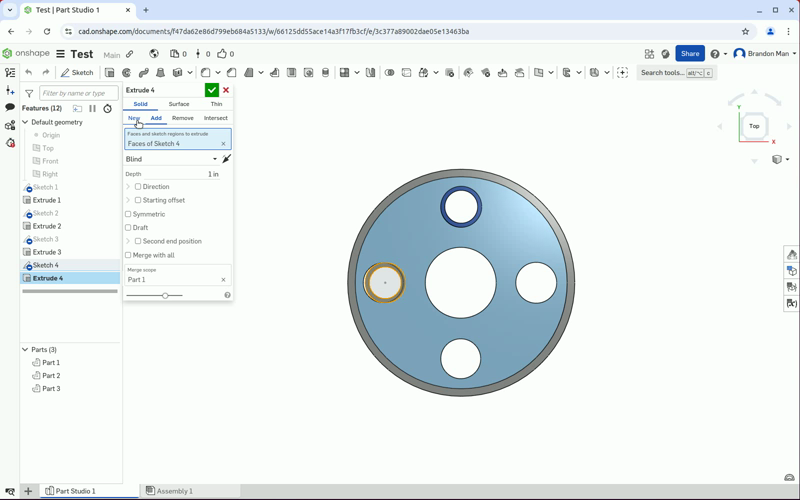
click(137, 120)
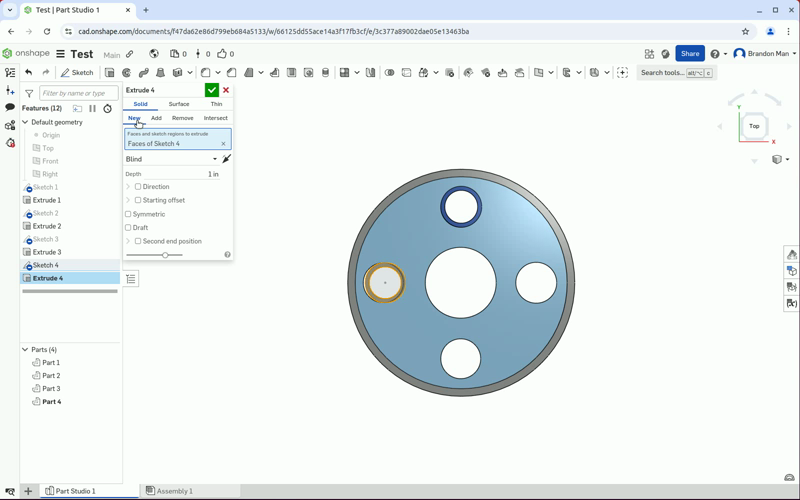
key(tab, 4)
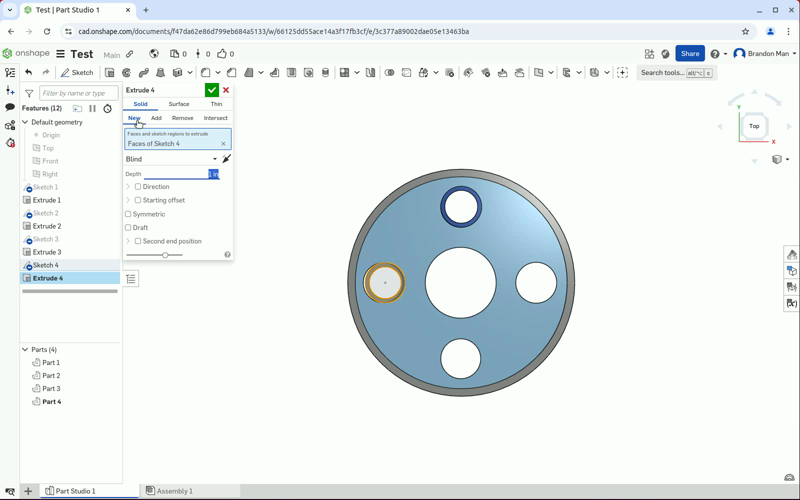
text(4.333)
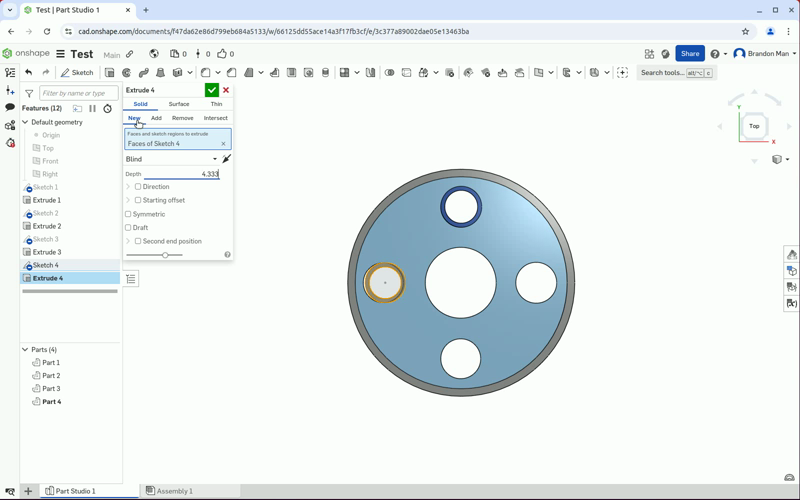
key(enter)
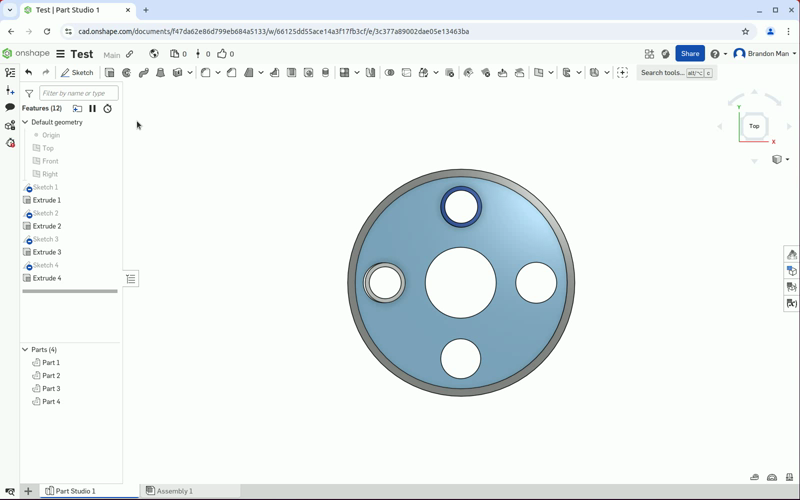
key(shift+h)
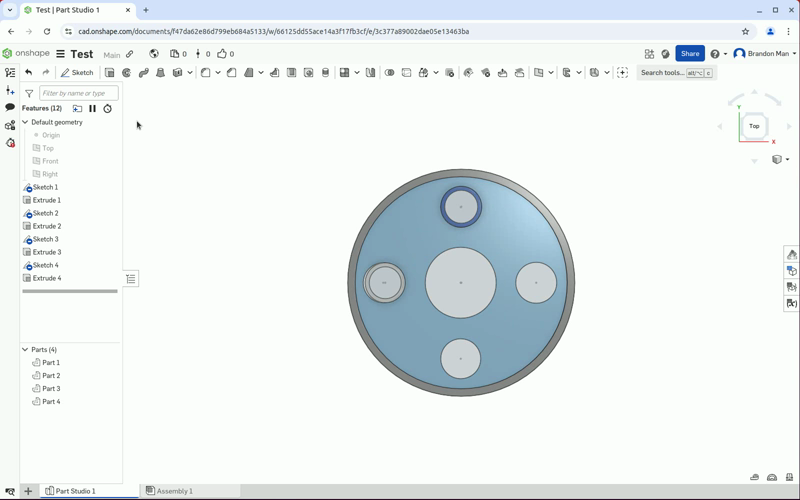
key(shift+h)
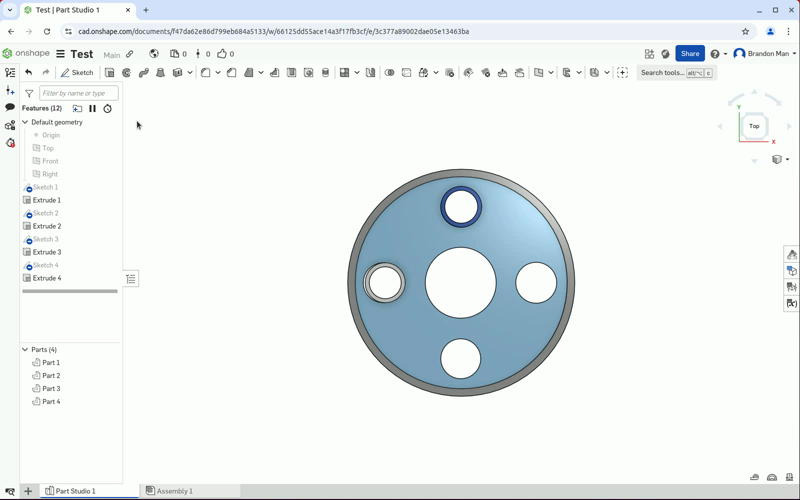
mouse_move(73, 189)
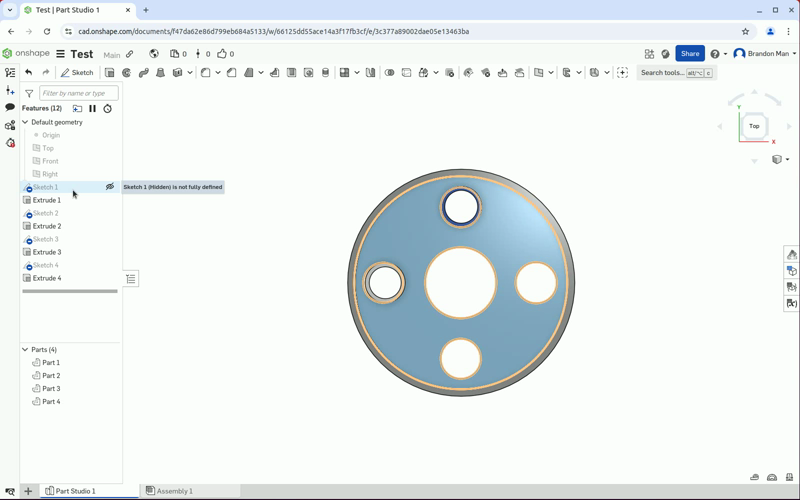
click(73, 189)
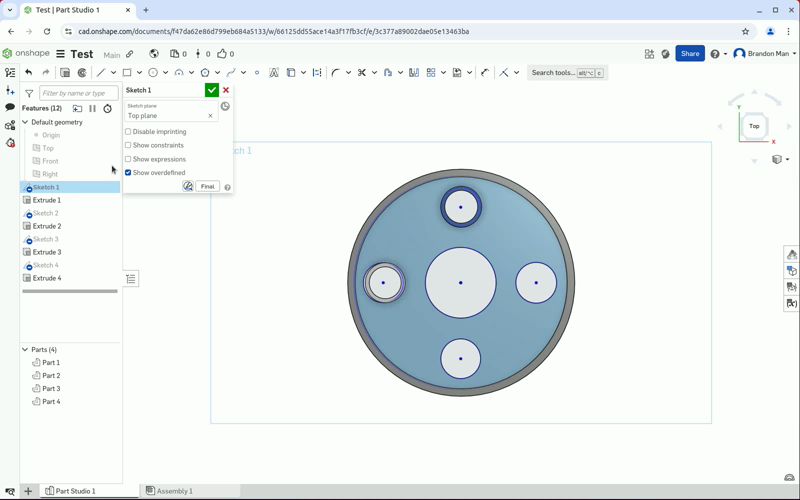
mouse_move(229, 92)
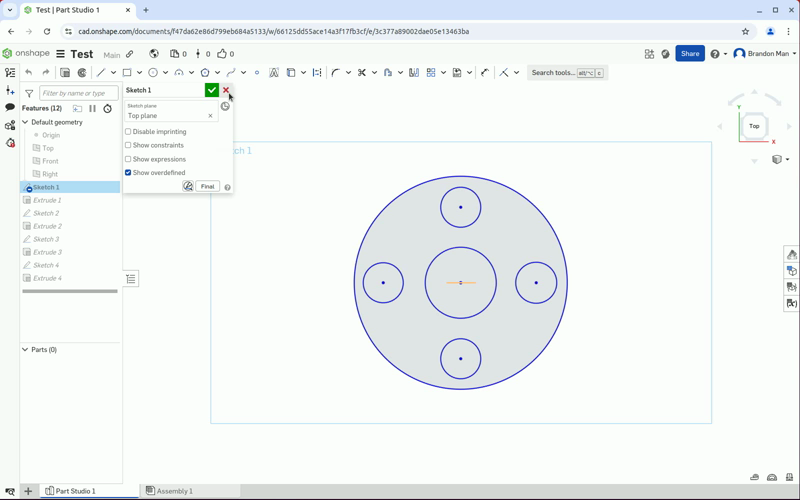
click(229, 92)
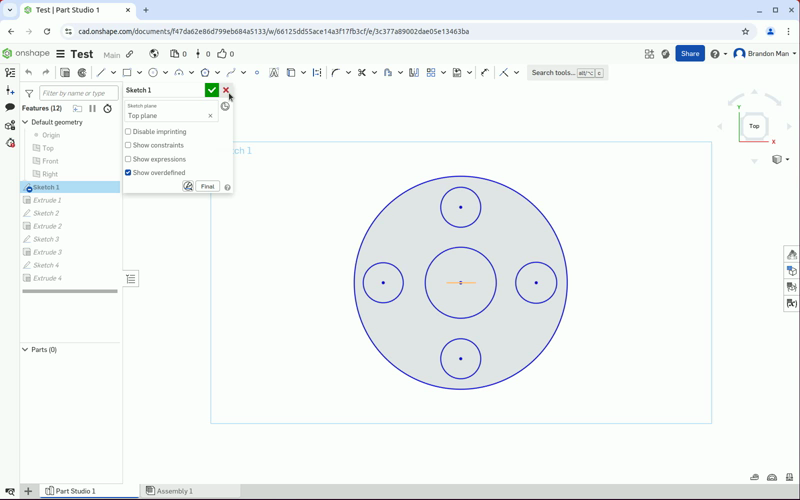
key(shift+s)
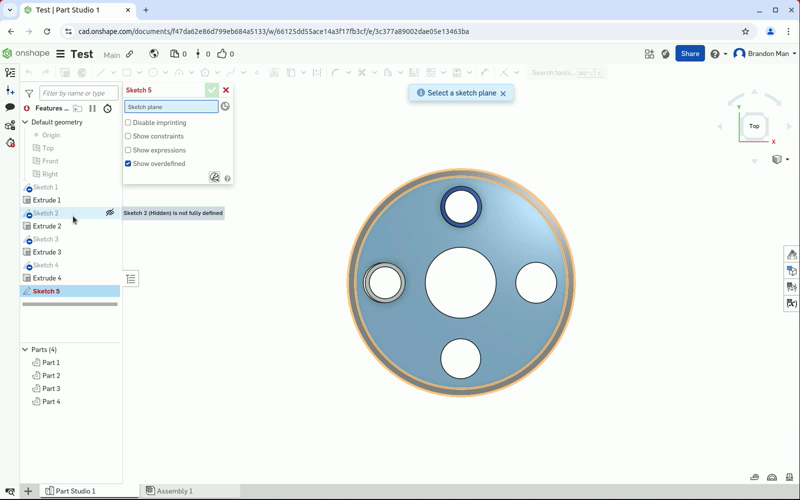
scroll(3)
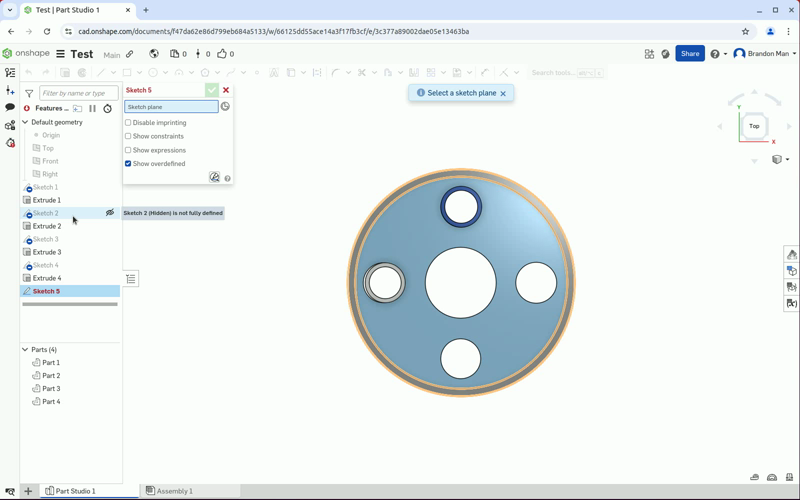
mouse_move(73, 150)
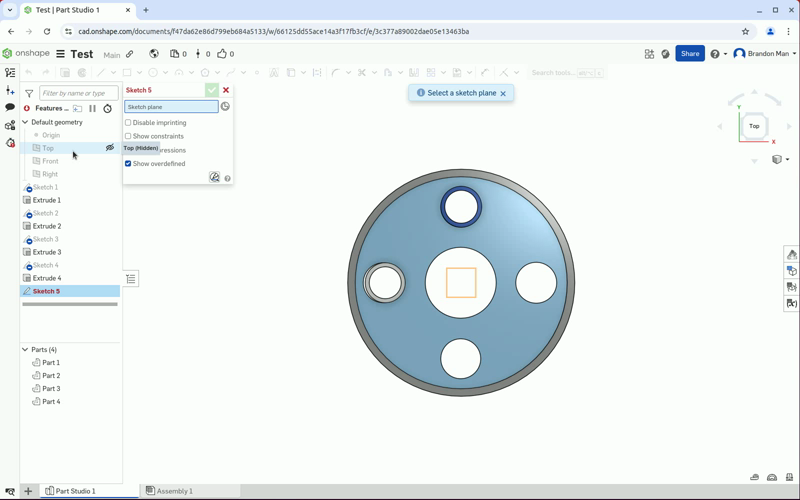
click(73, 150)
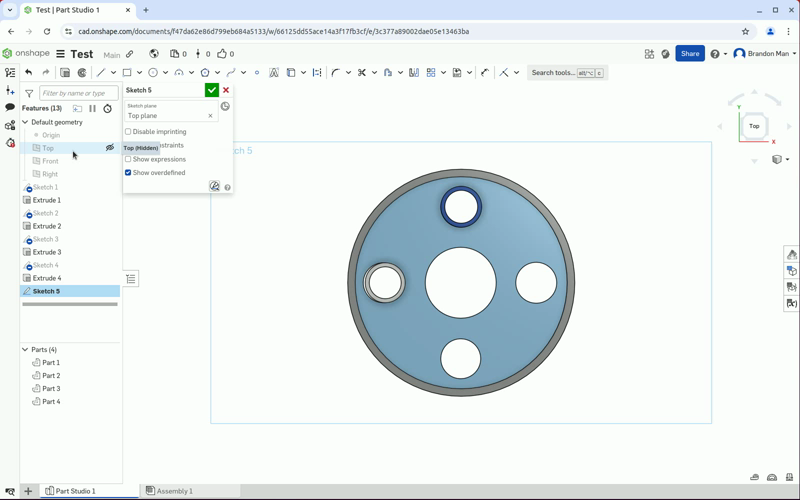
mouse_move(73, 352)
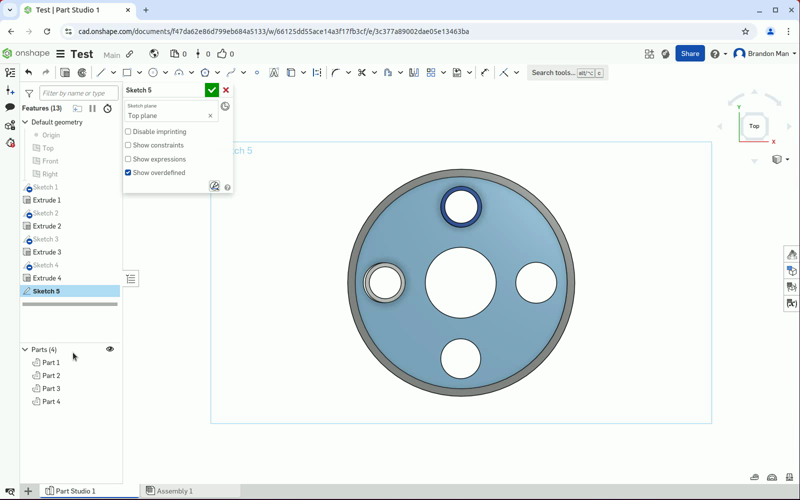
key(y)
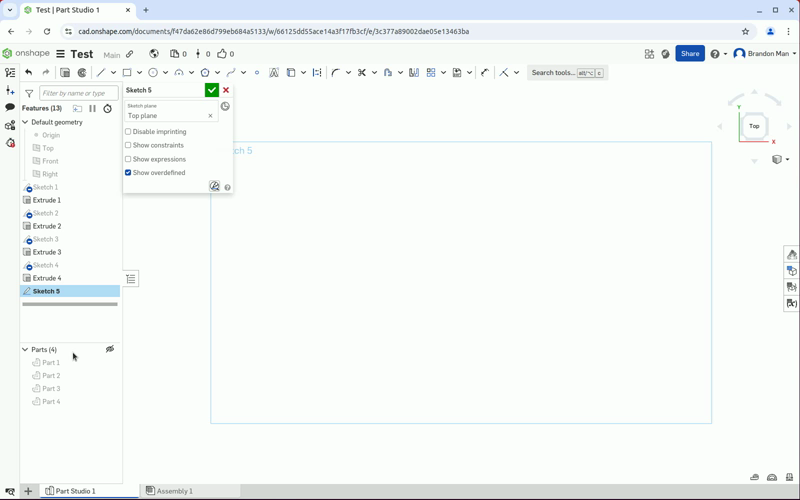
key(c)
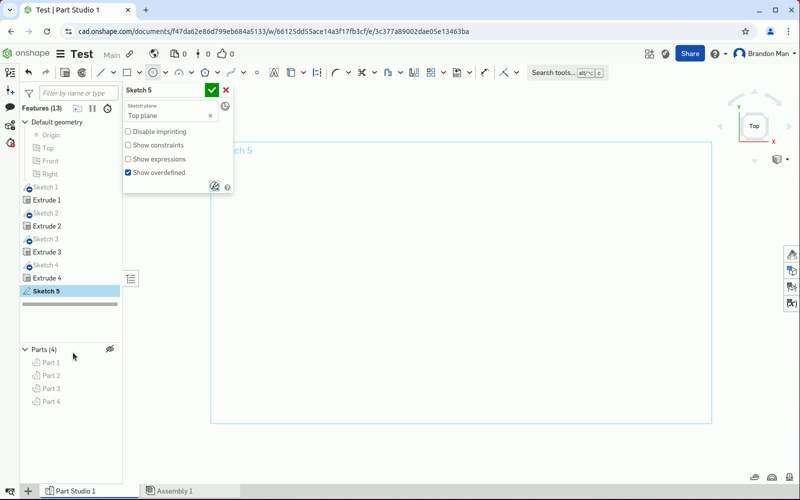
key_down(shift)
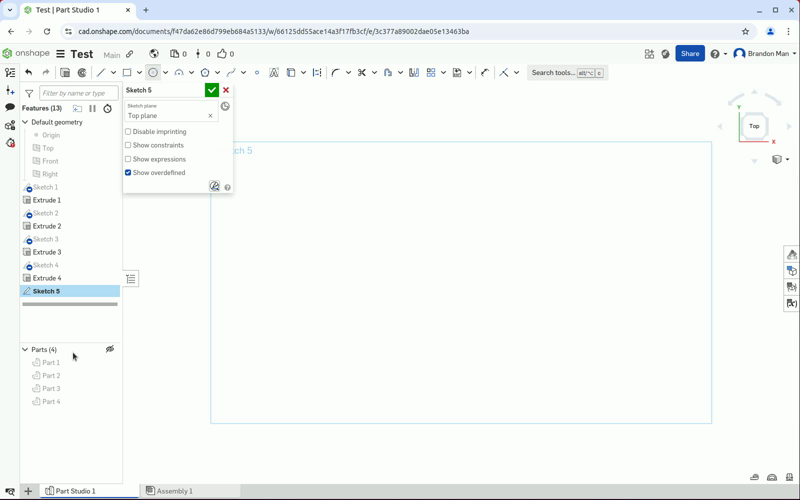
mouse_move(537, 282)
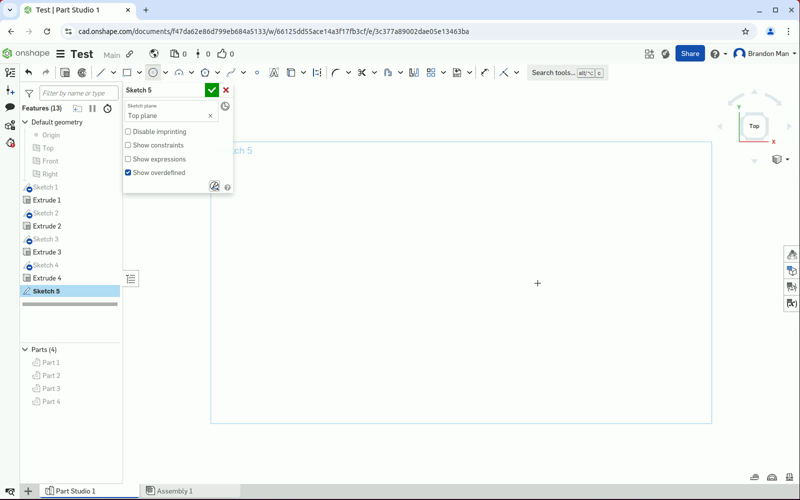
click(537, 282)
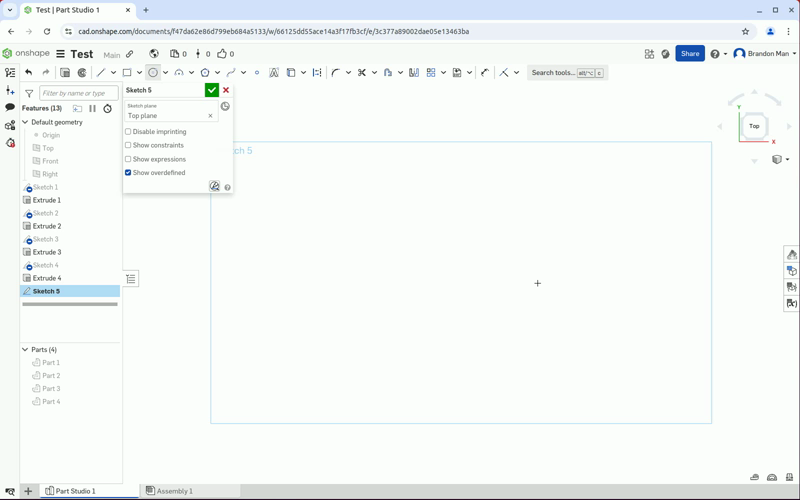
key_up(shift)
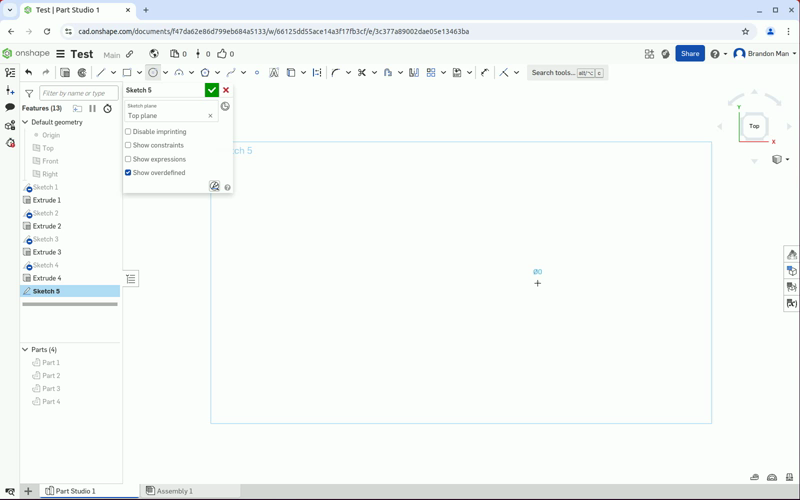
mouse_move(557, 282)
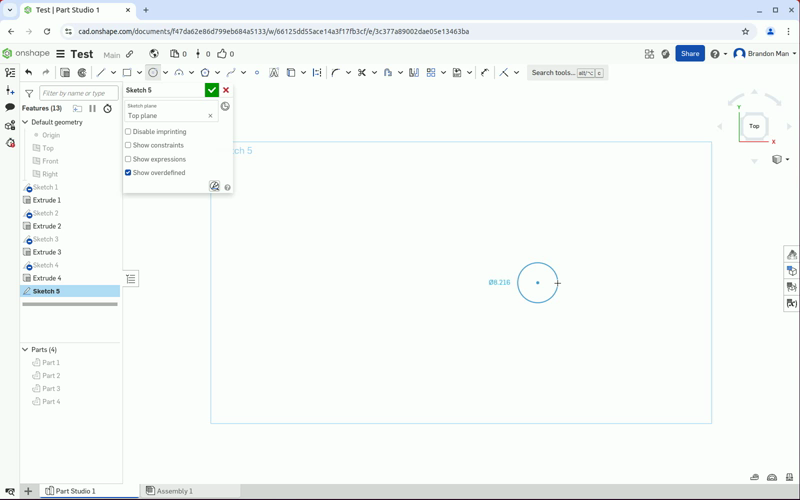
click(557, 282)
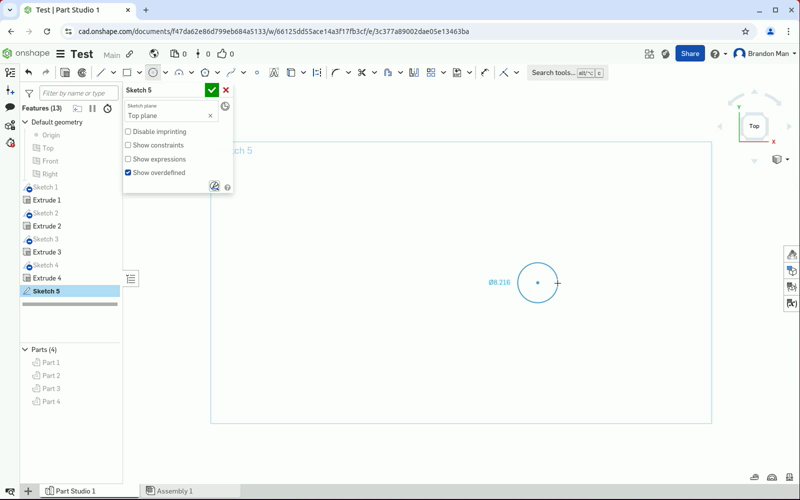
key(esc)
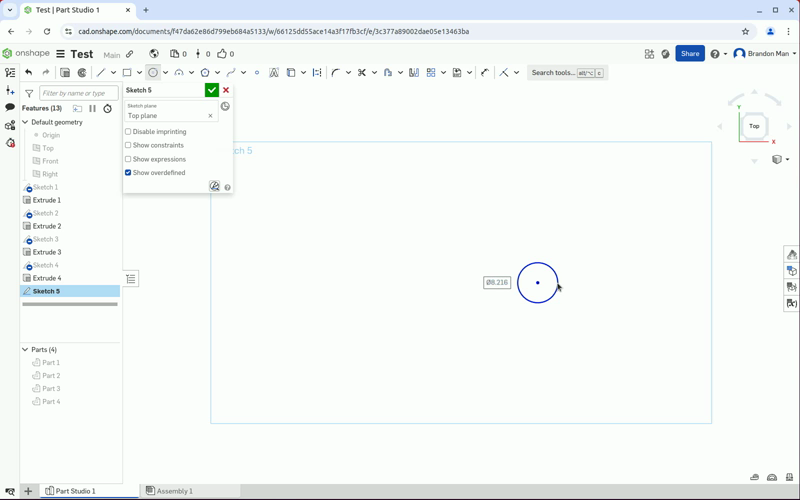
key(c)
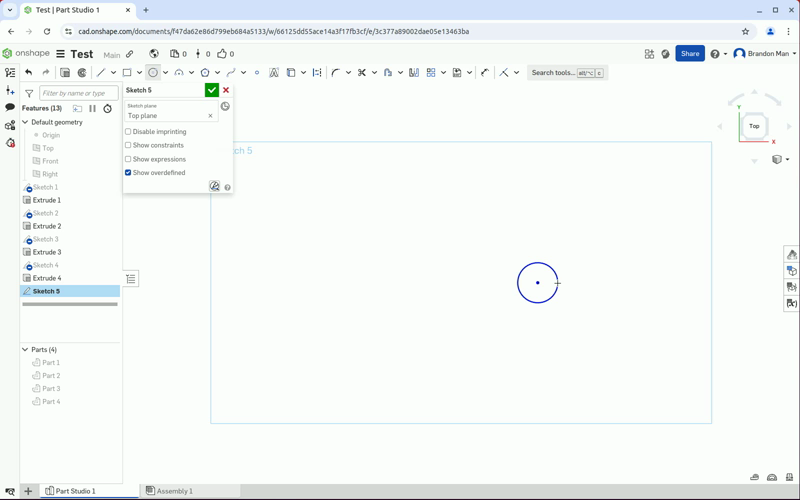
key_down(shift)
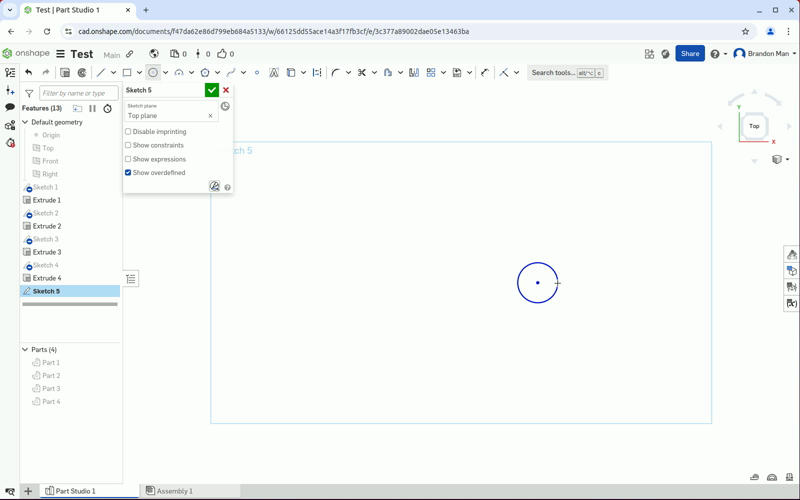
mouse_move(537, 282)
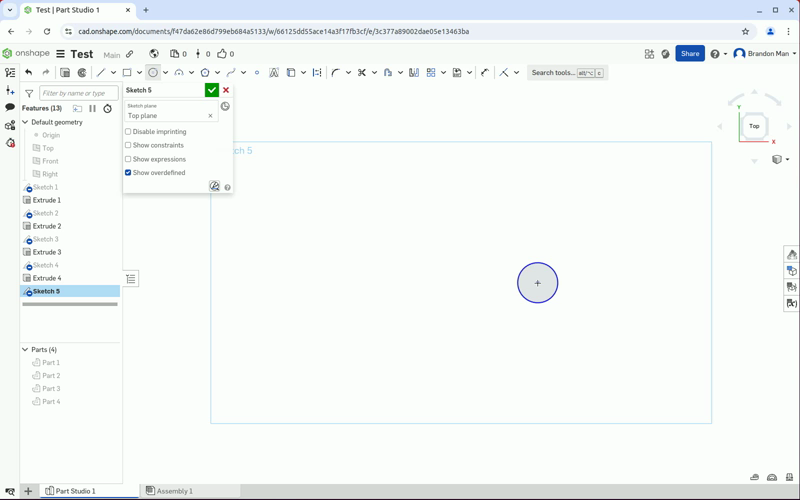
click(537, 282)
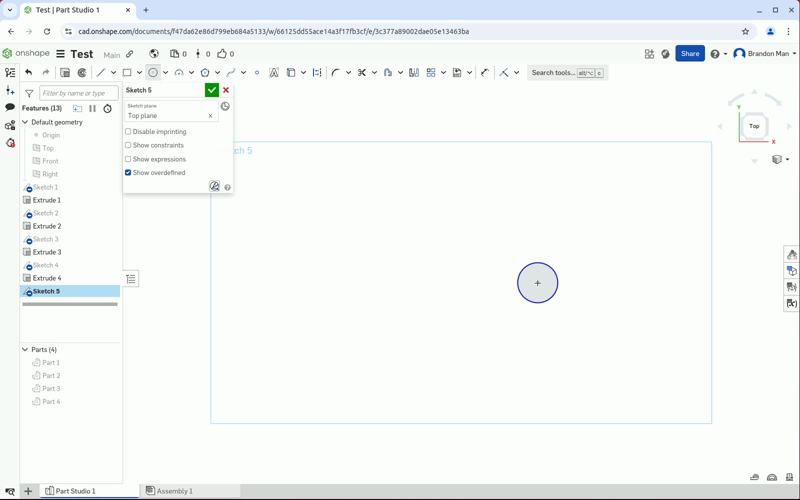
key_up(shift)
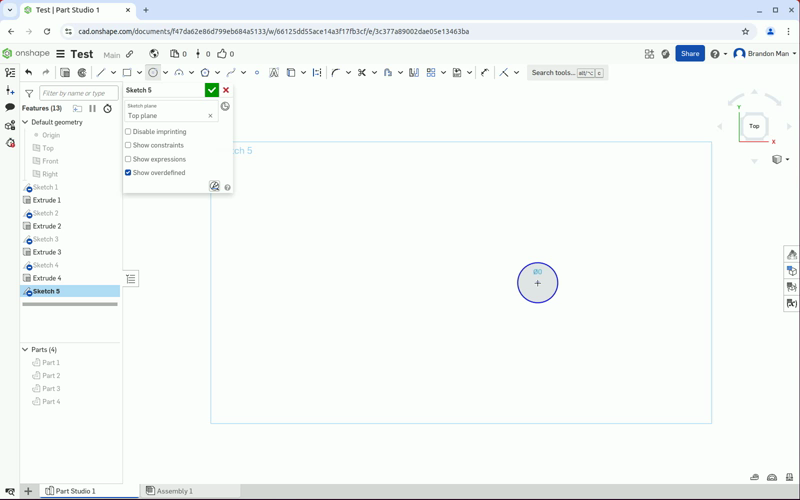
mouse_move(553, 282)
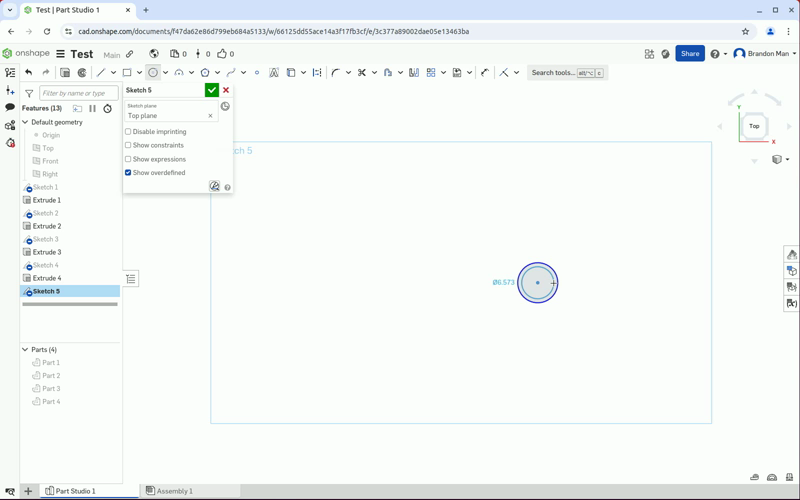
scroll(6)
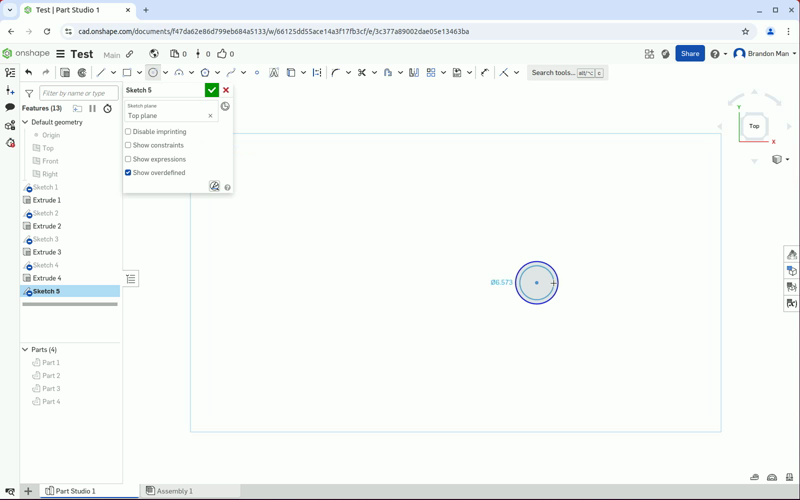
scroll(6)
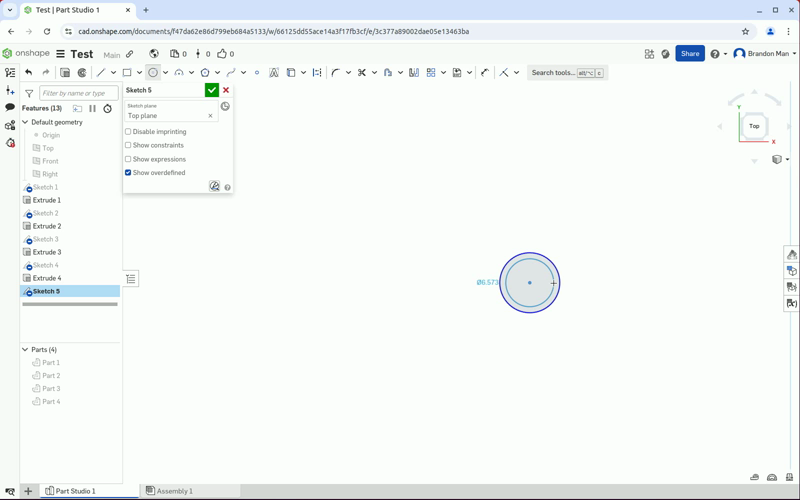
scroll(6)
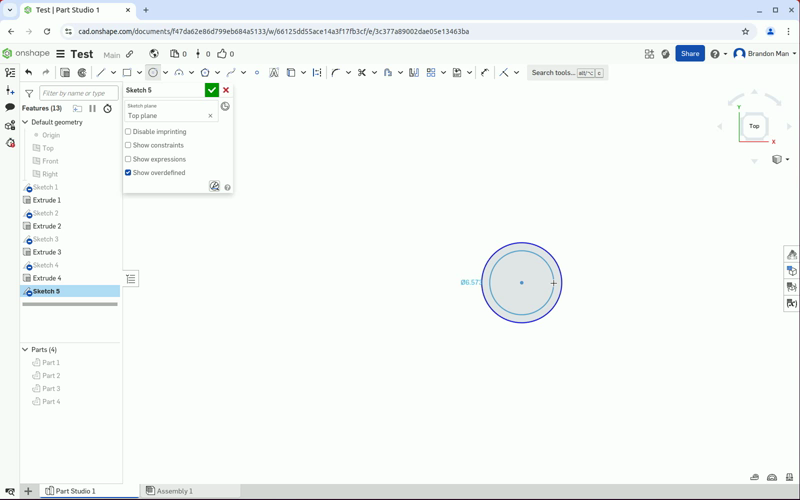
scroll(6)
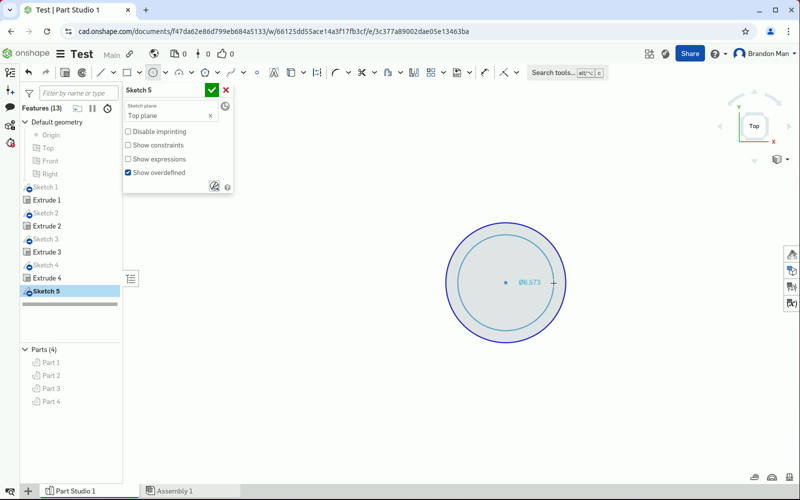
scroll(6)
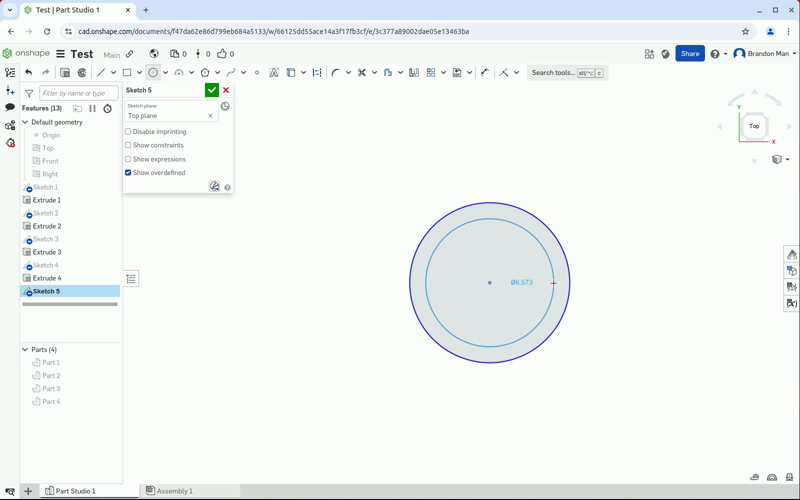
scroll(6)
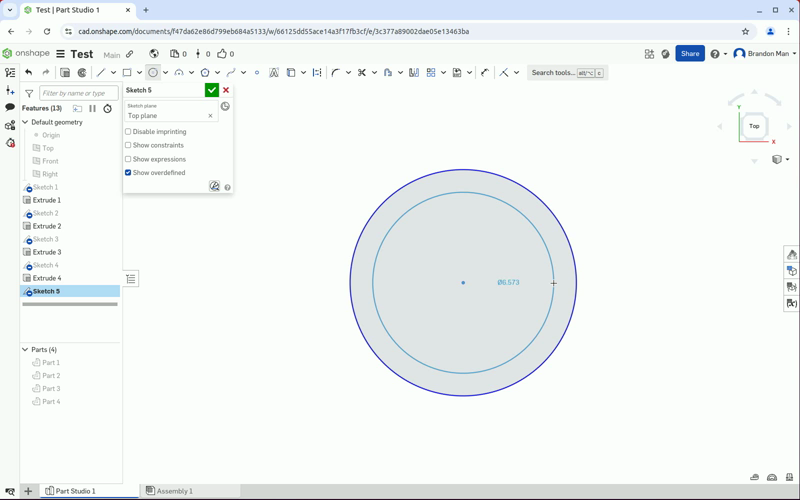
scroll(6)
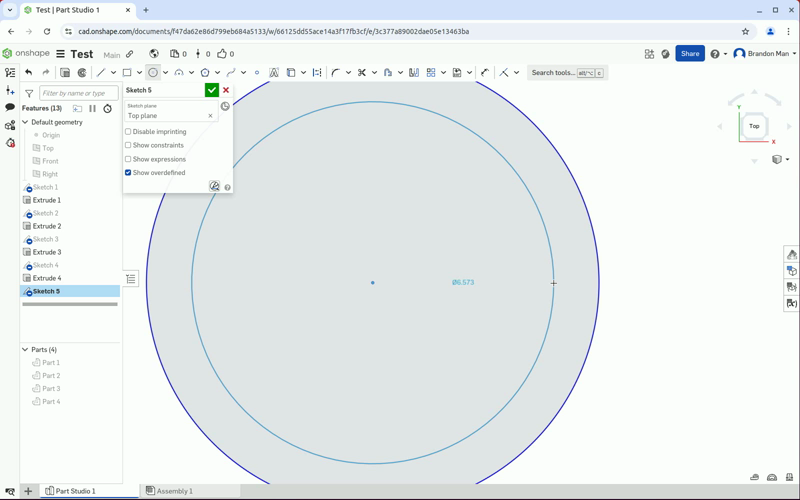
click(553, 282)
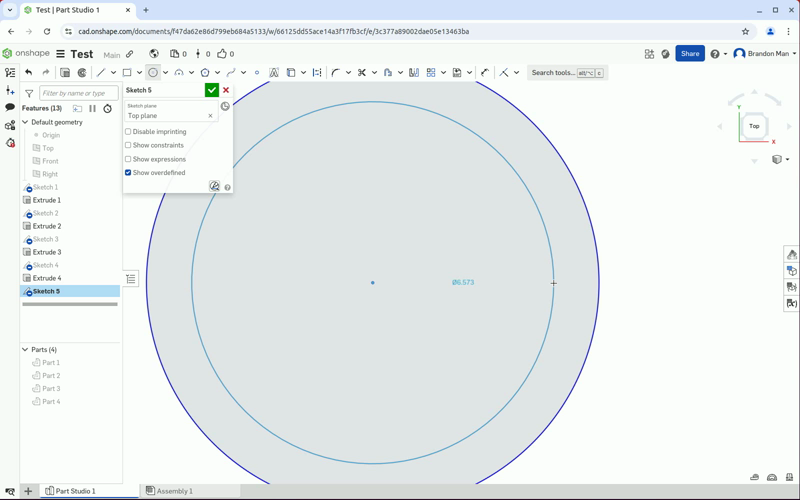
scroll(-6)
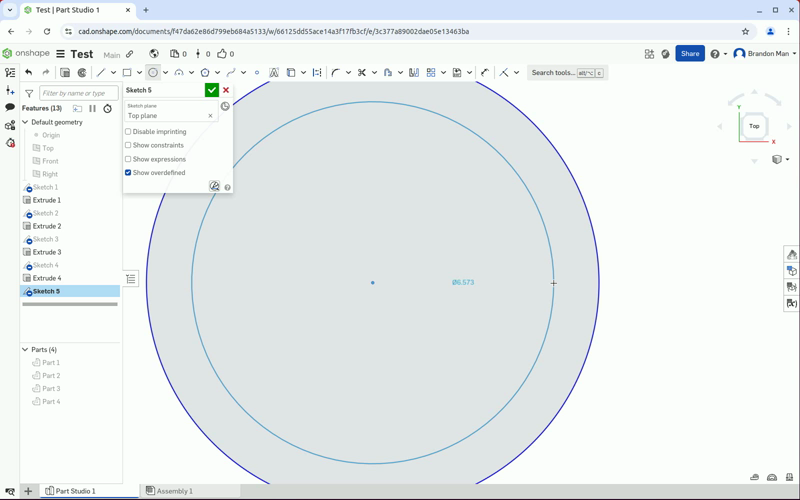
scroll(-6)
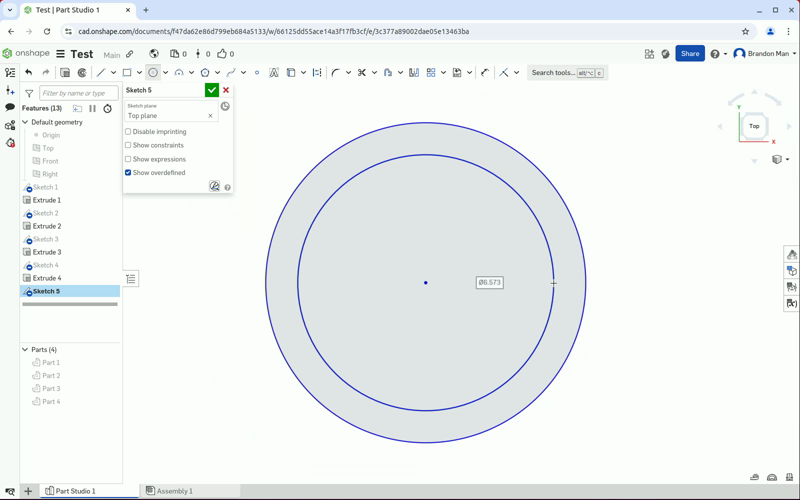
scroll(-6)
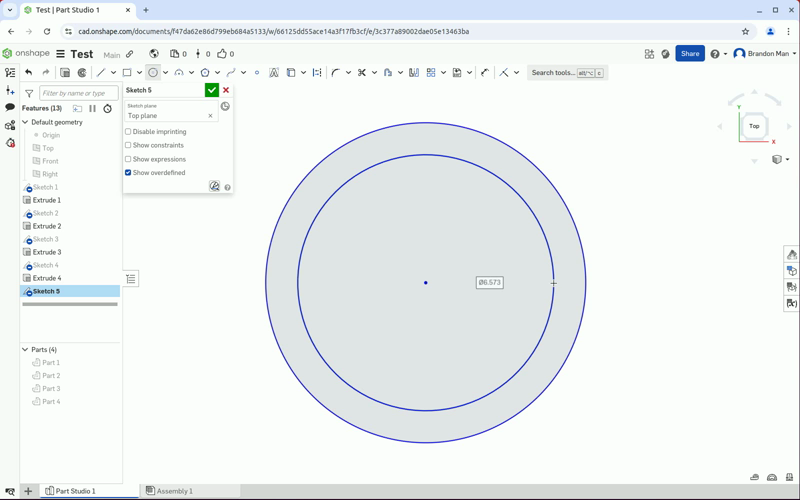
scroll(-6)
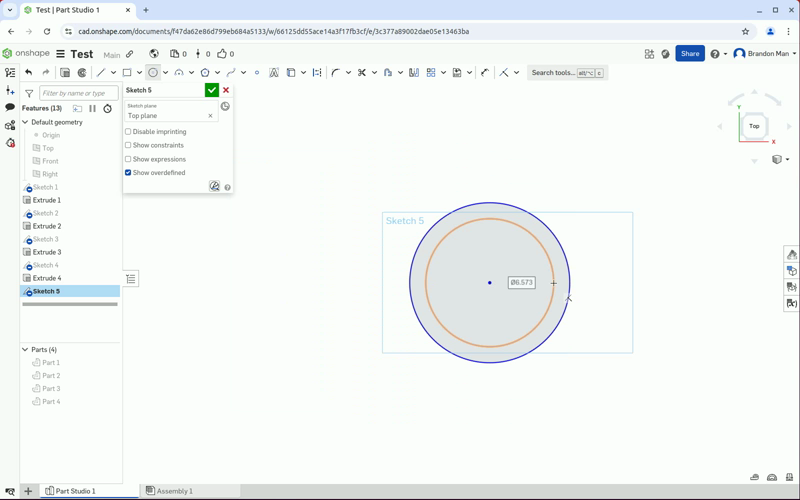
scroll(-6)
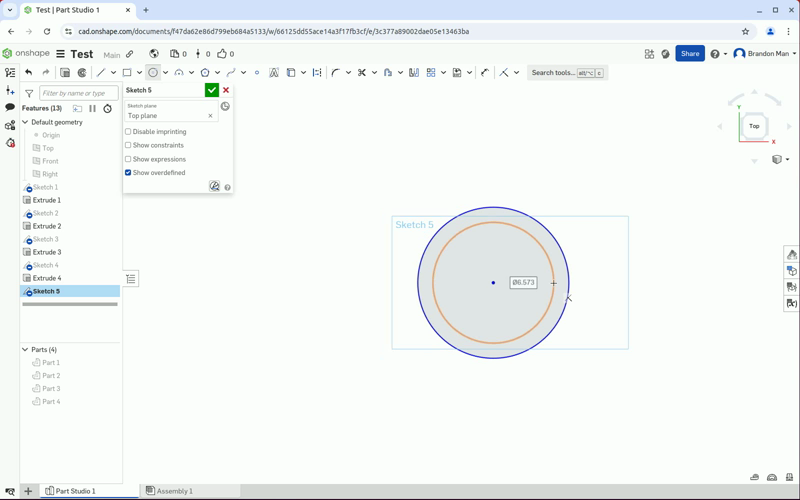
scroll(-6)
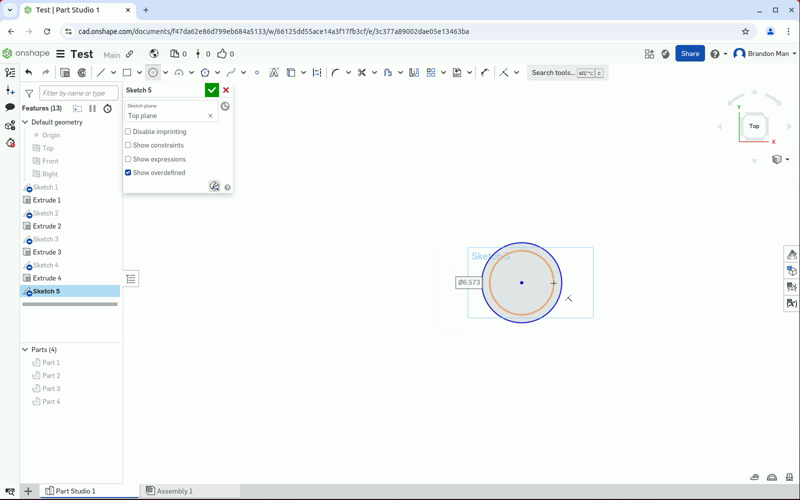
scroll(-6)
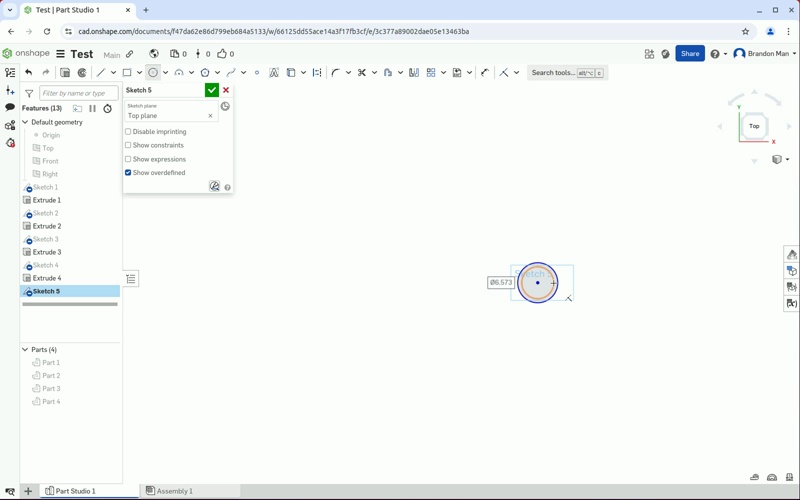
key(esc)
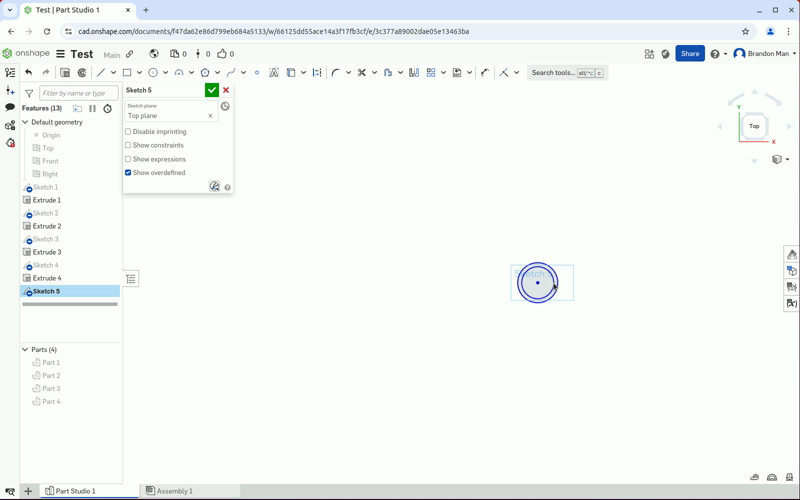
mouse_move(530, 267)
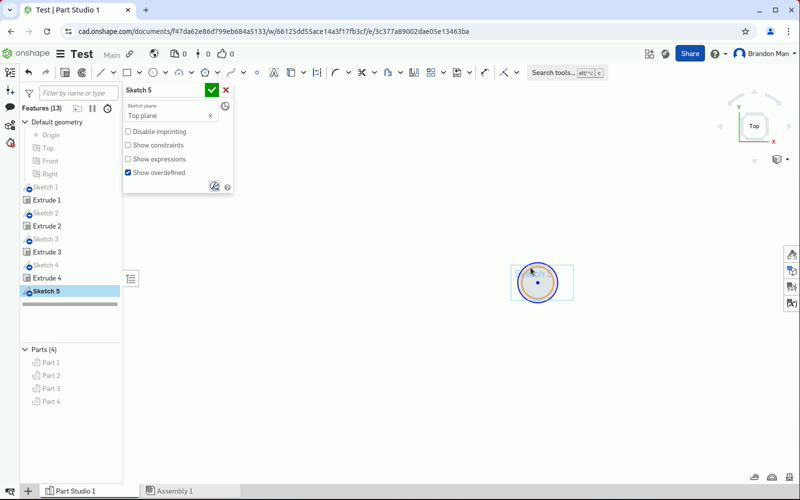
scroll(6)
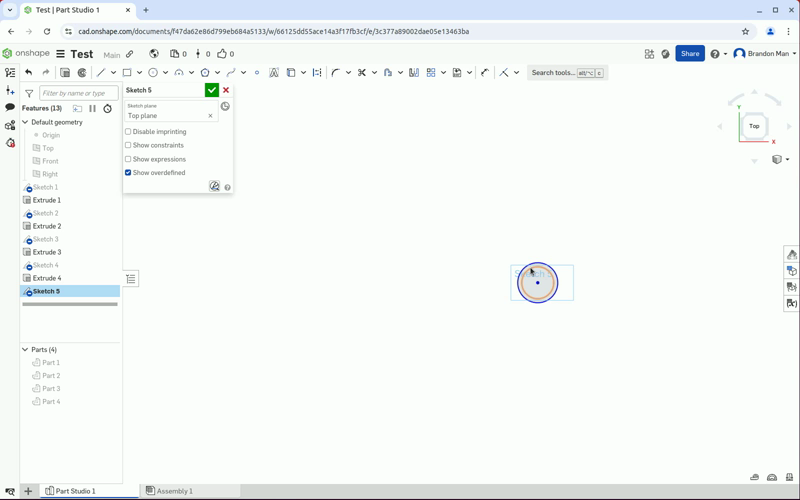
scroll(6)
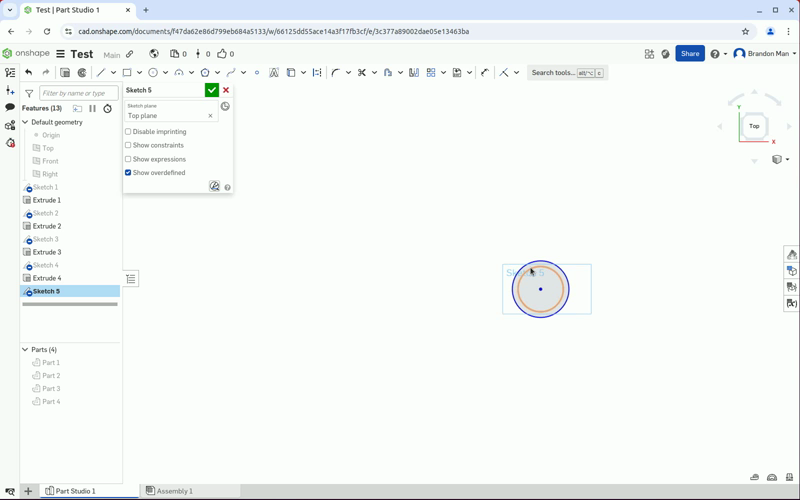
scroll(6)
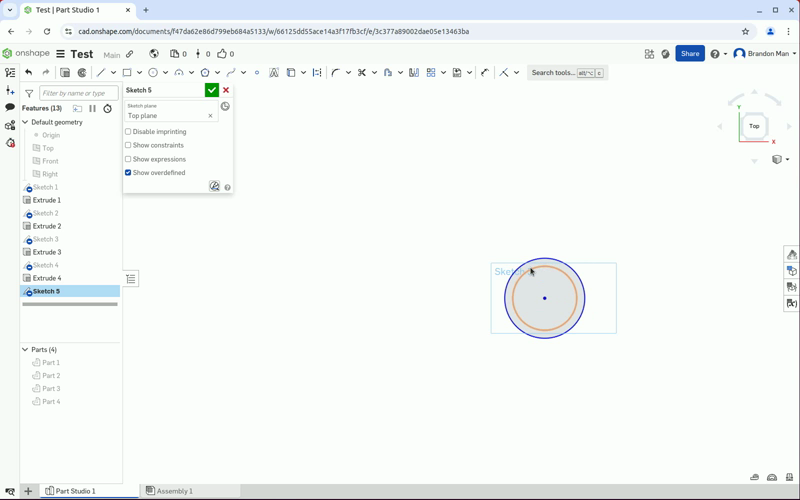
scroll(6)
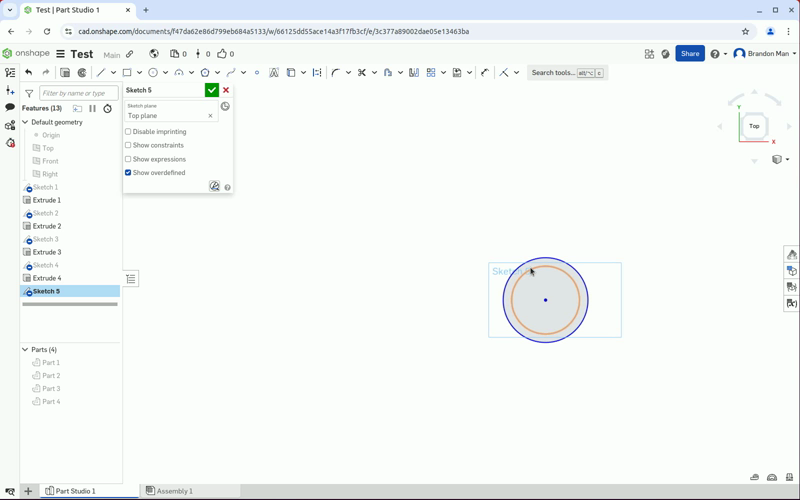
scroll(6)
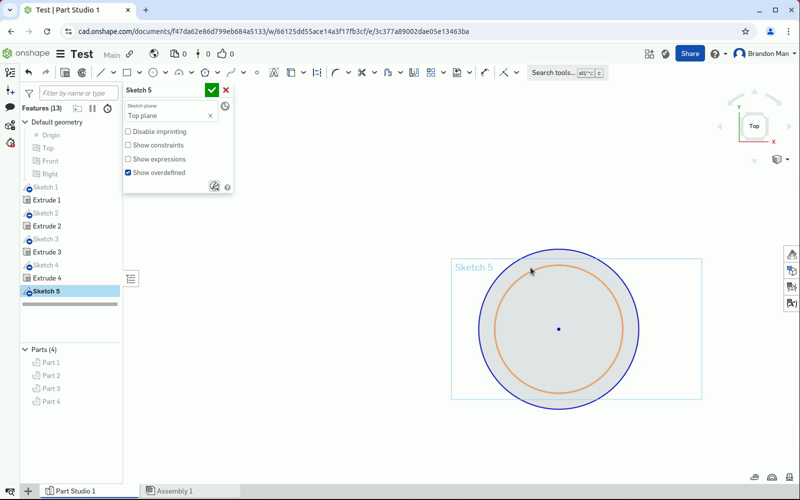
scroll(6)
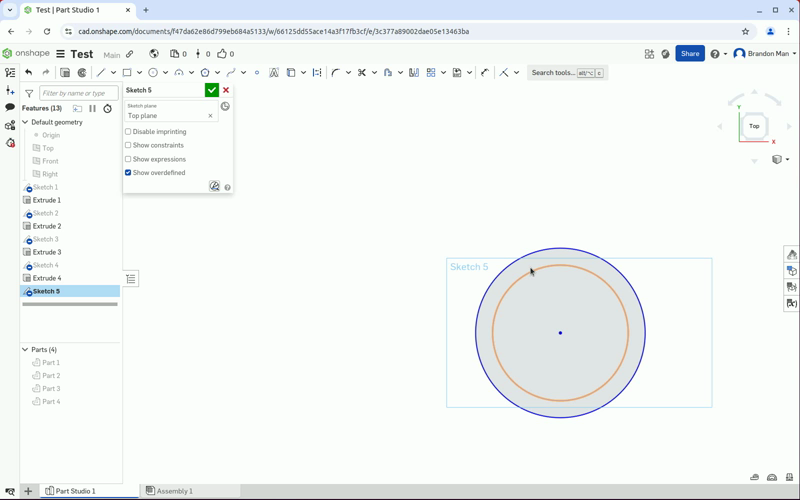
scroll(6)
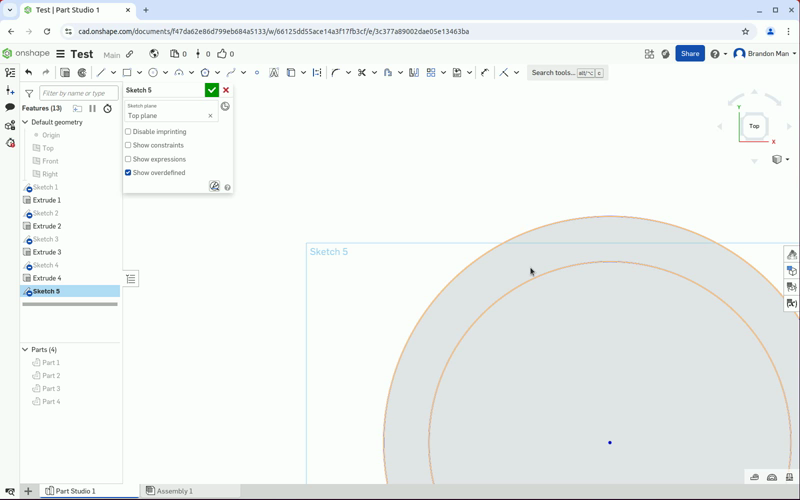
click(530, 267)
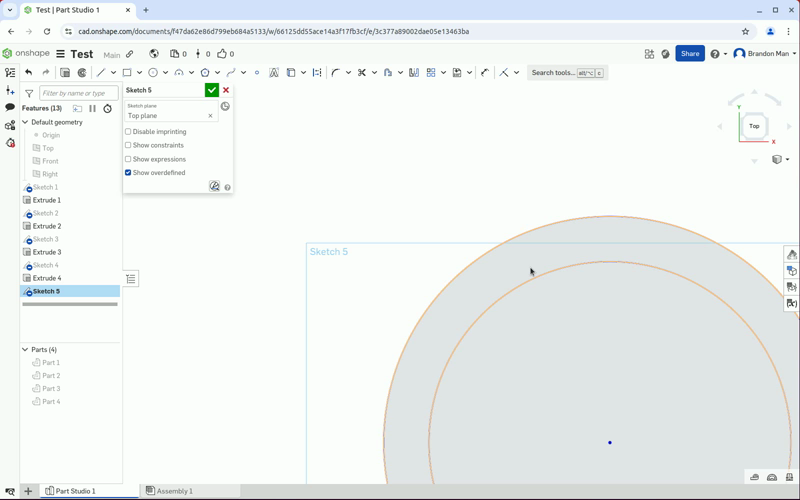
scroll(-6)
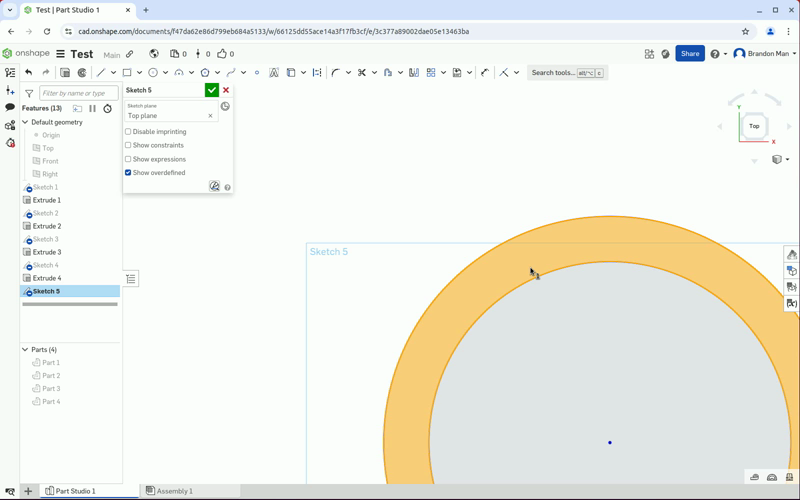
scroll(-6)
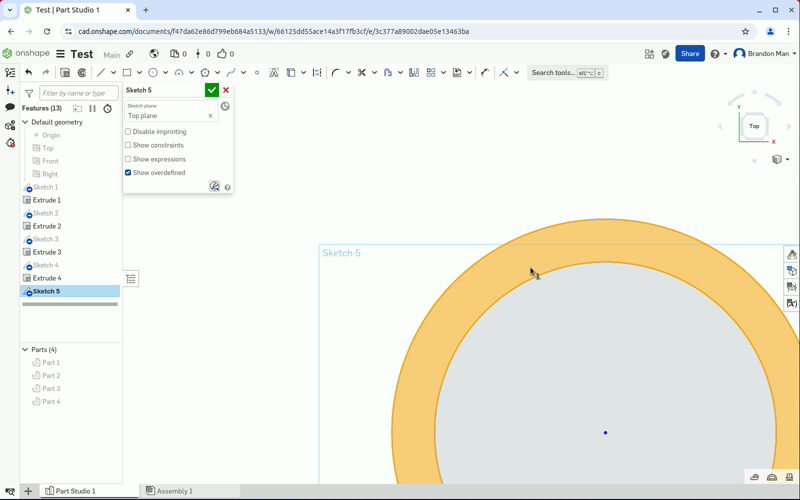
scroll(-6)
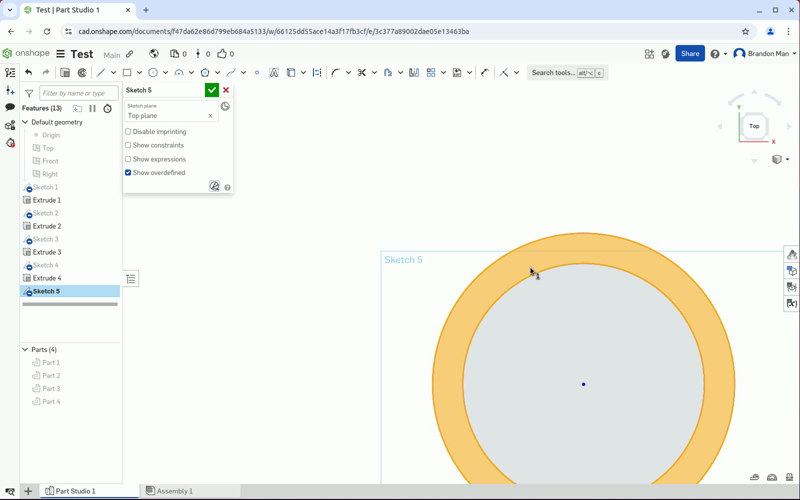
scroll(-6)
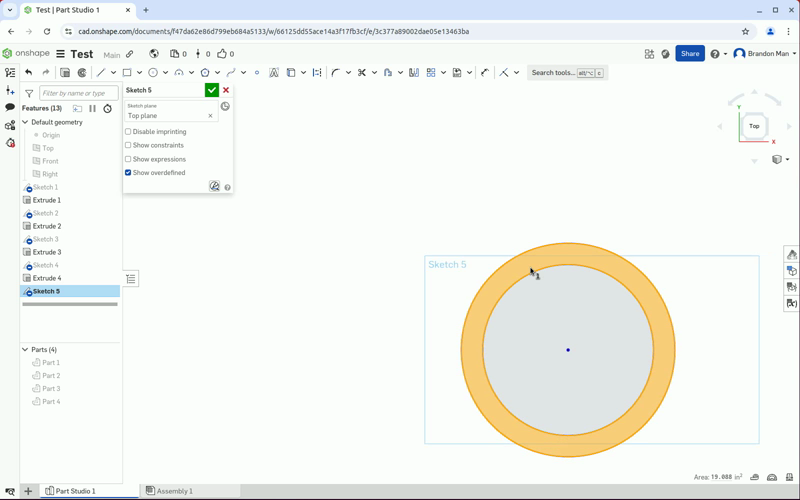
scroll(-6)
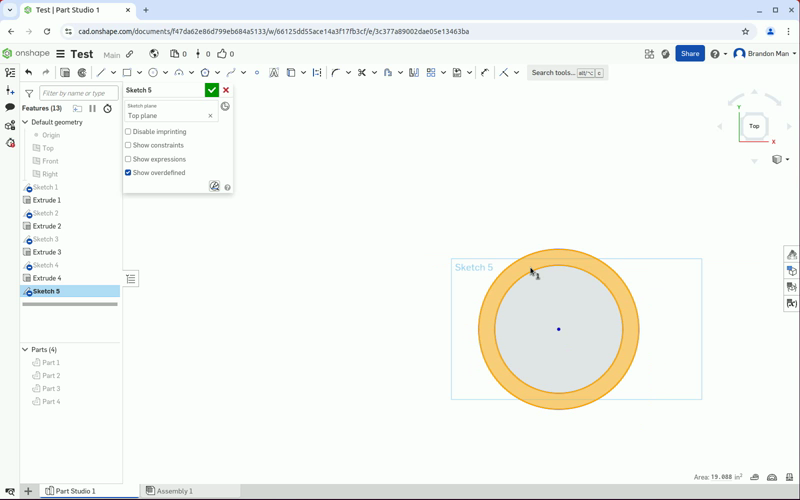
scroll(-6)
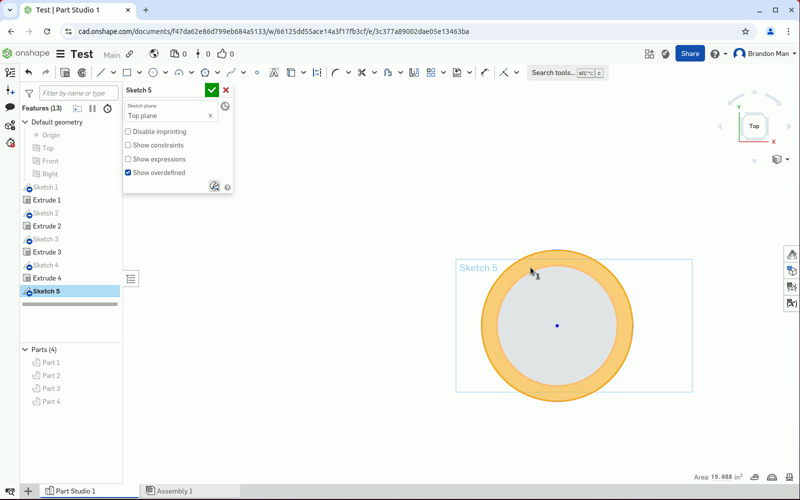
scroll(-6)
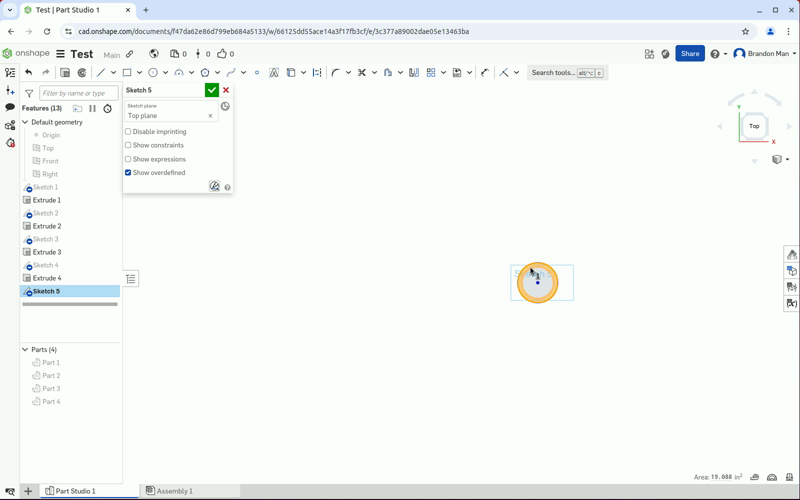
mouse_move(73, 352)
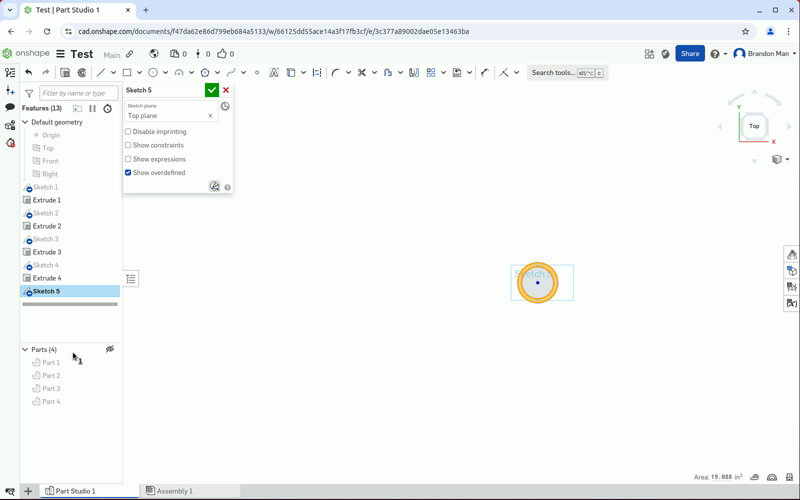
key(shift+y)
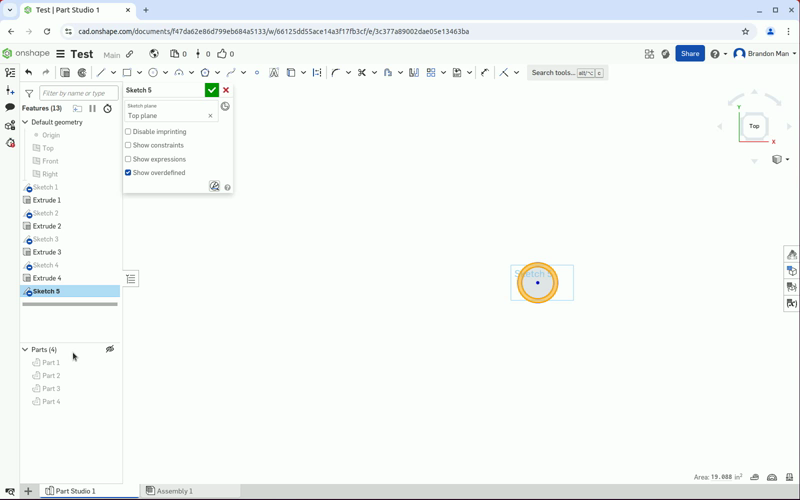
key(shift+e)
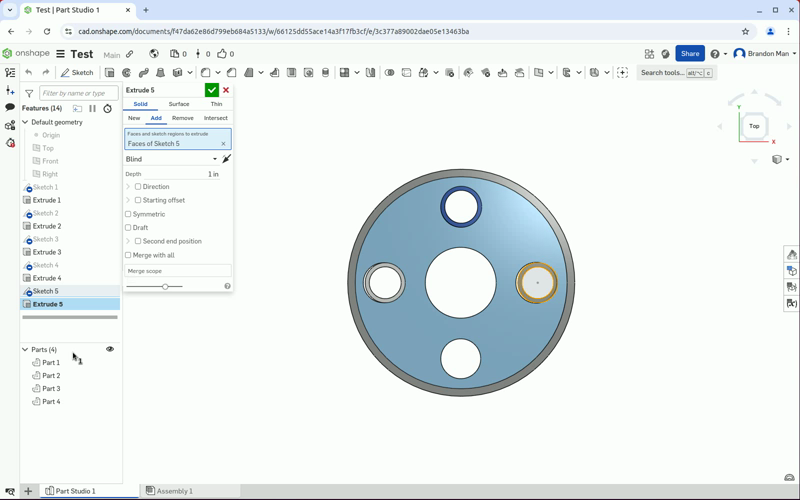
mouse_move(143, 106)
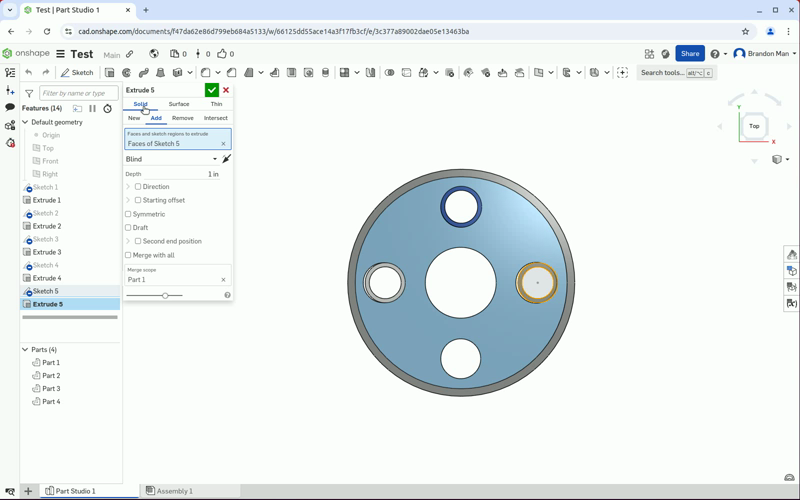
click(143, 106)
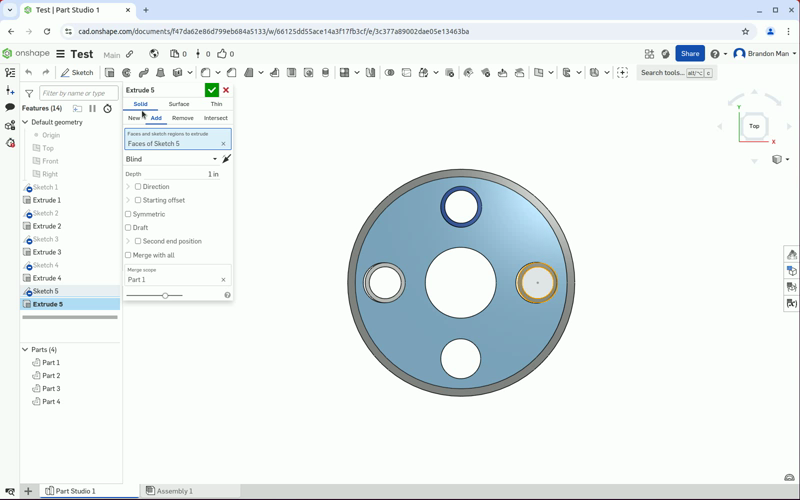
mouse_move(137, 120)
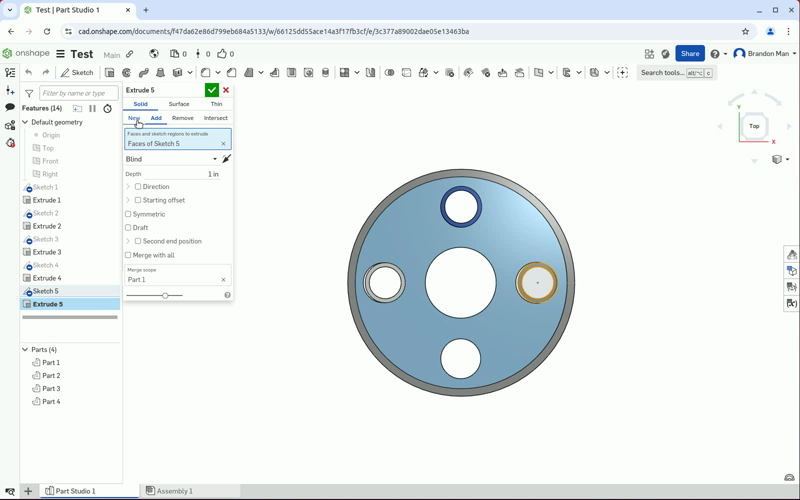
click(137, 120)
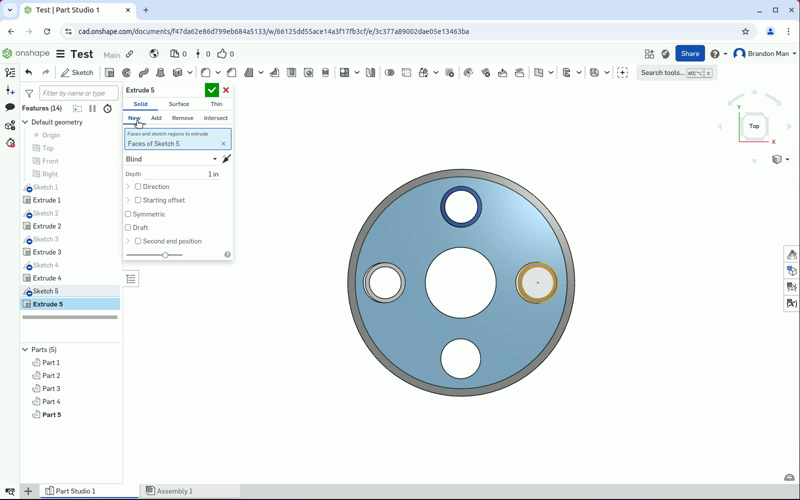
key(tab, 4)
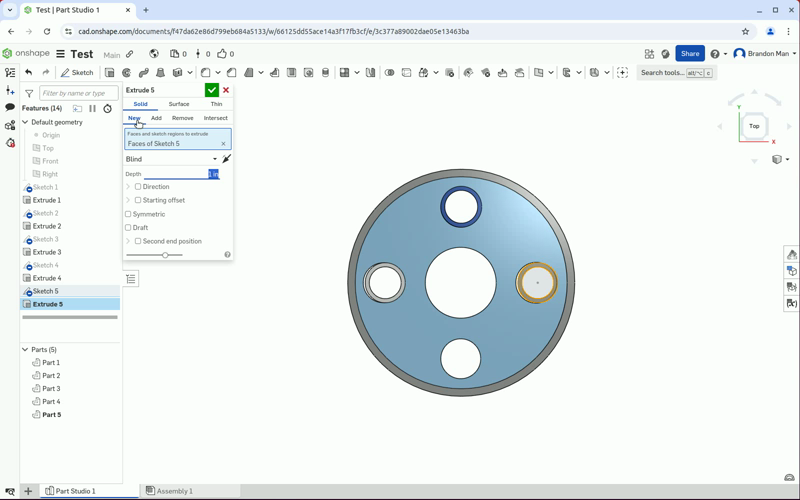
text(4.333)
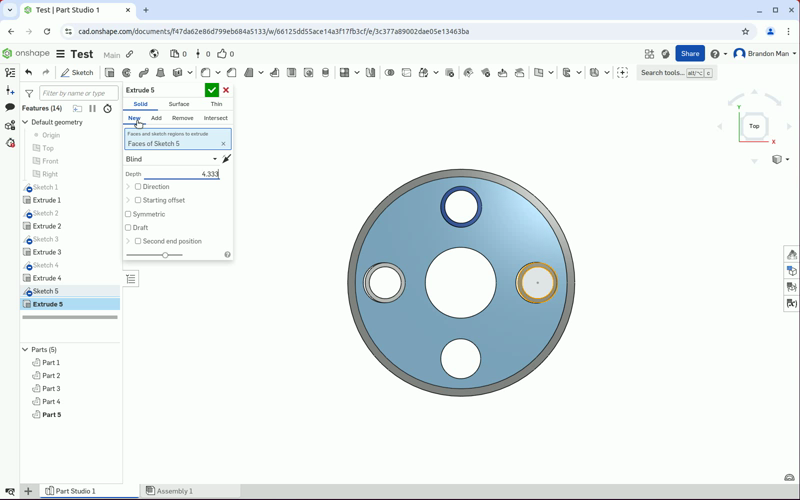
key(enter)
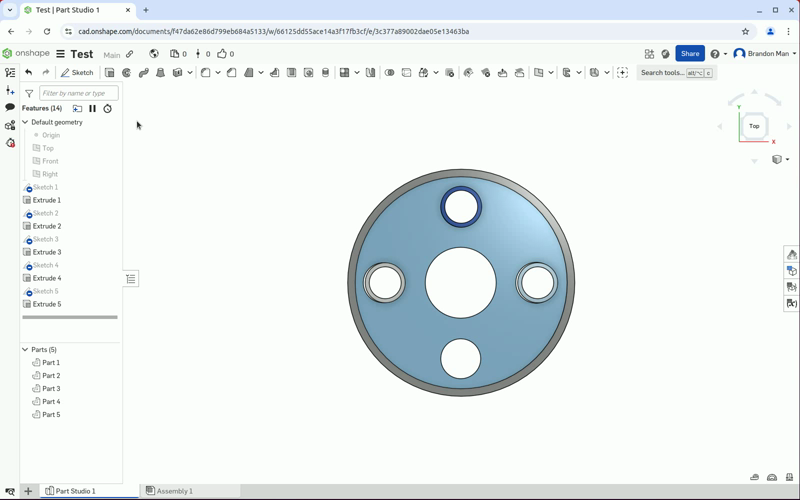
key(shift+h)
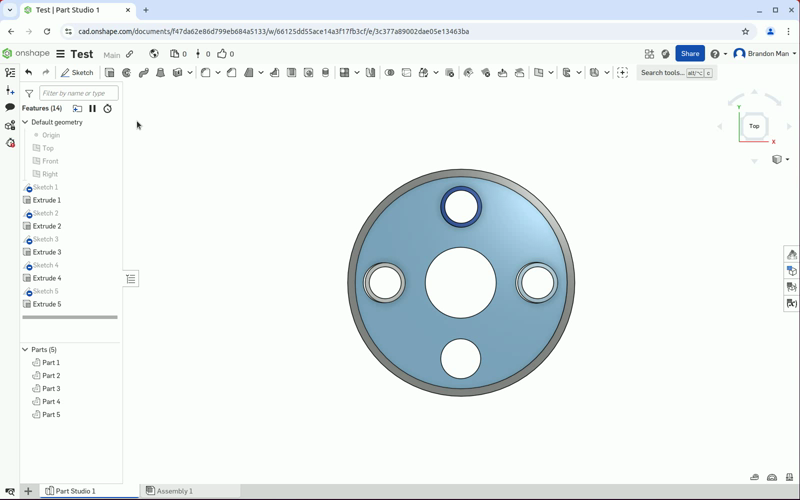
key(shift+h)
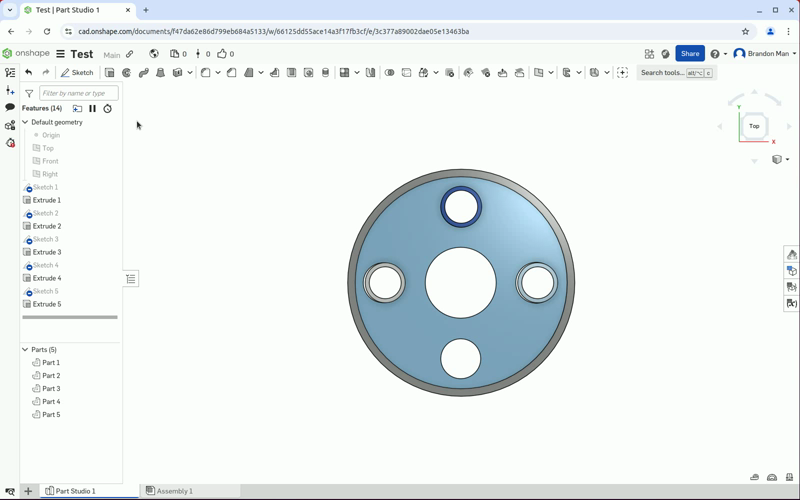
mouse_move(73, 189)
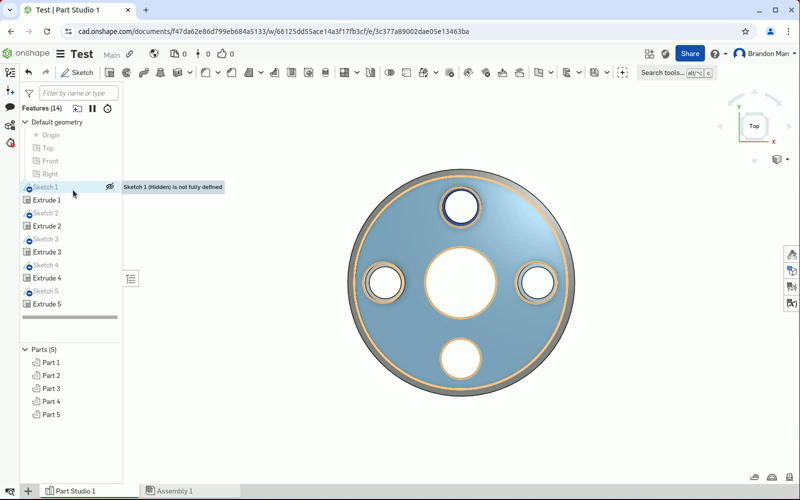
click(73, 189)
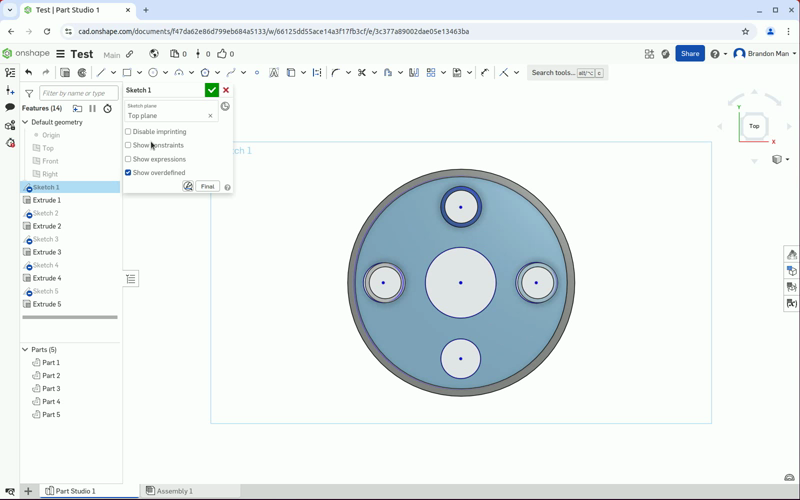
mouse_move(229, 92)
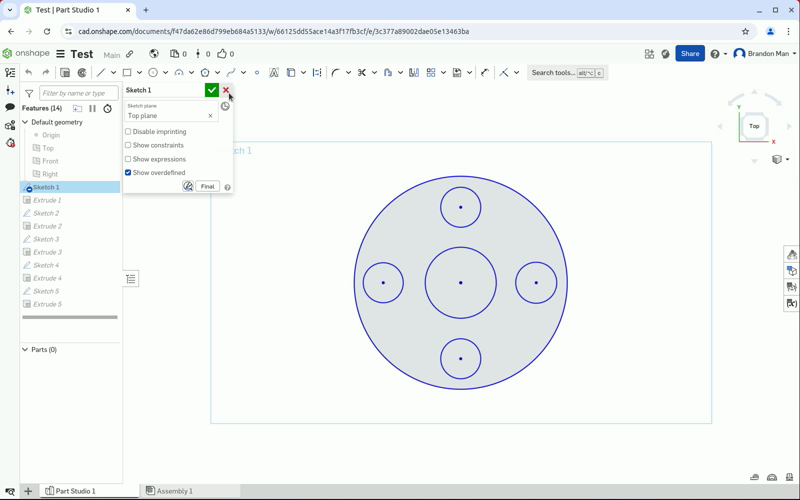
click(229, 92)
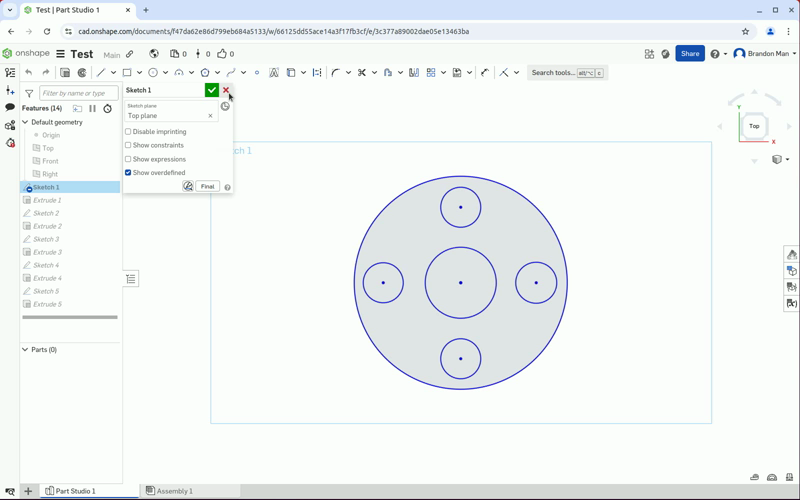
key(shift+s)
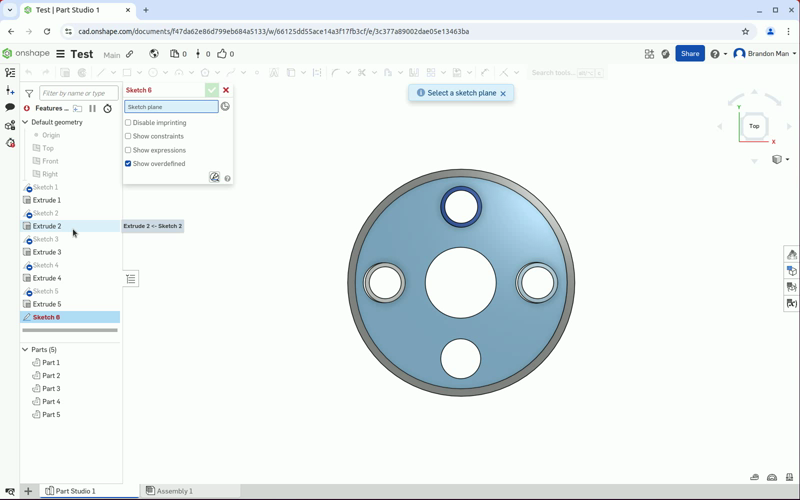
scroll(3)
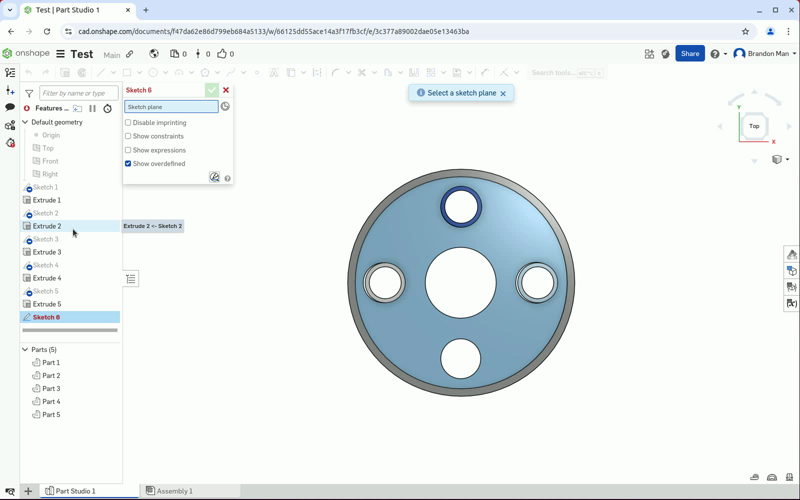
mouse_move(73, 150)
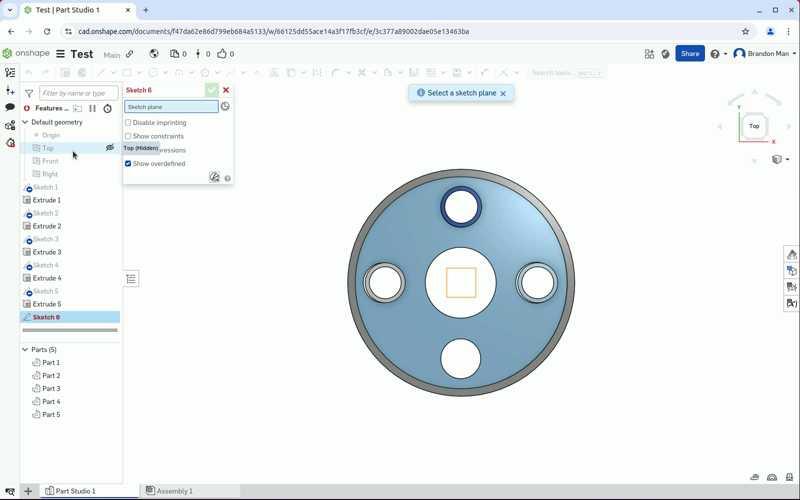
click(73, 150)
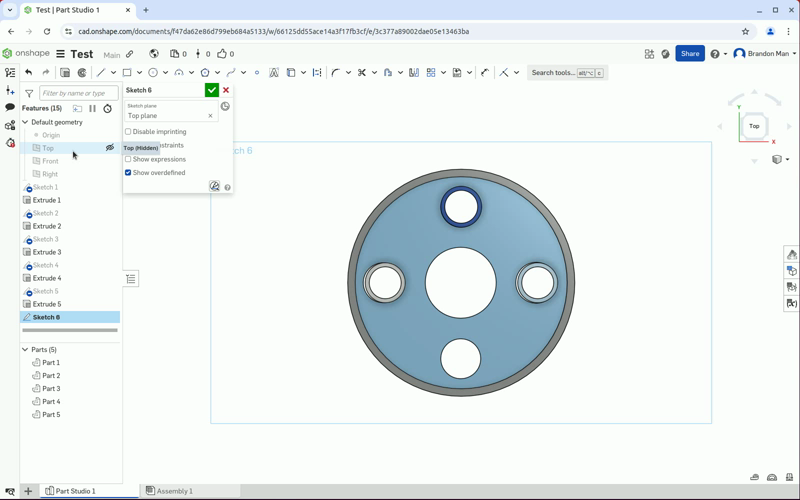
mouse_move(73, 352)
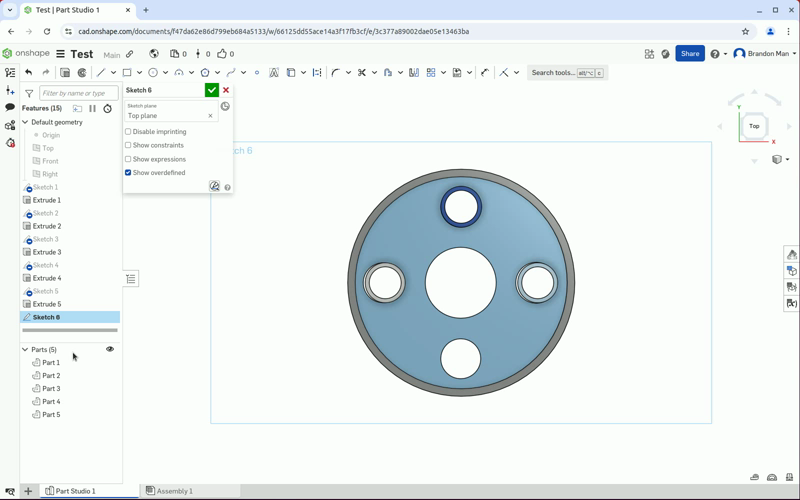
key(y)
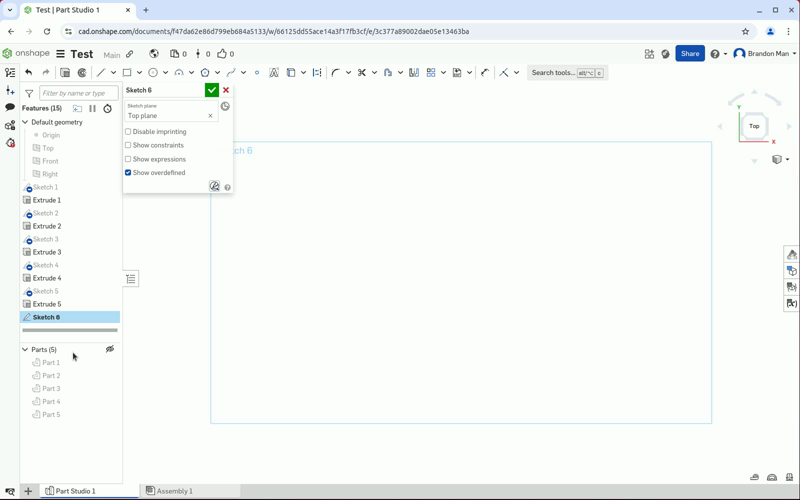
key(c)
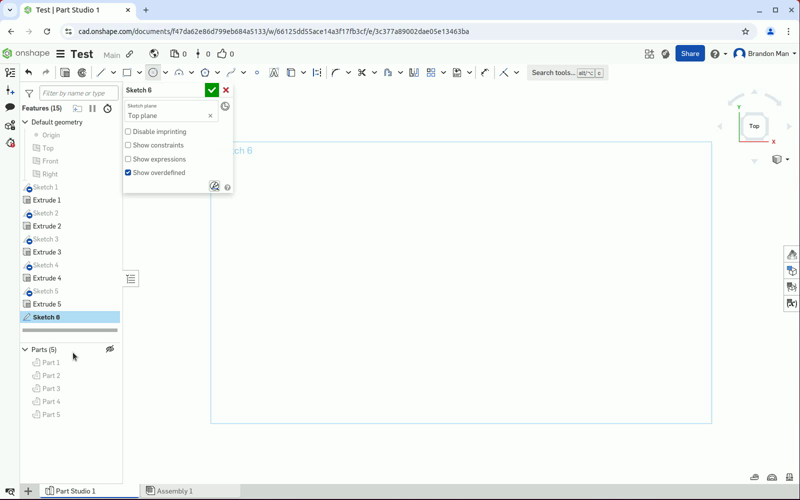
key_down(shift)
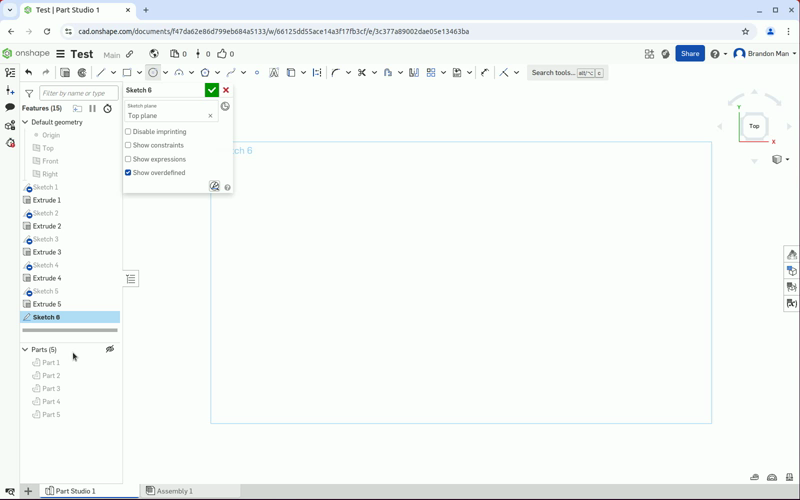
mouse_move(461, 359)
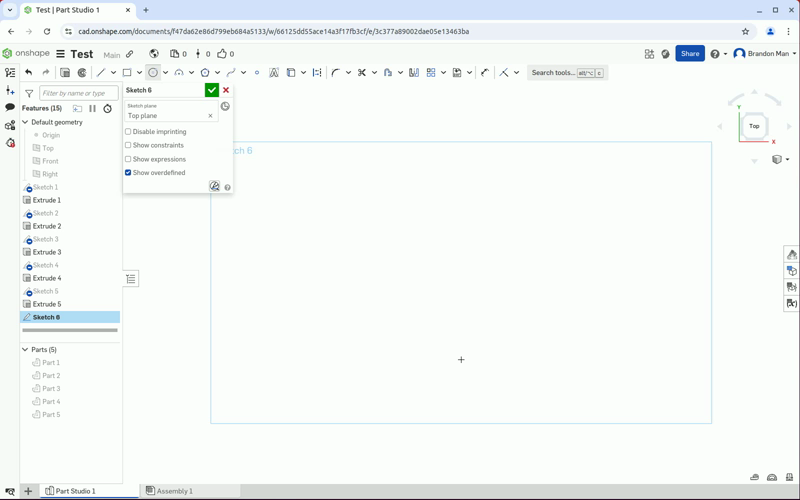
click(461, 359)
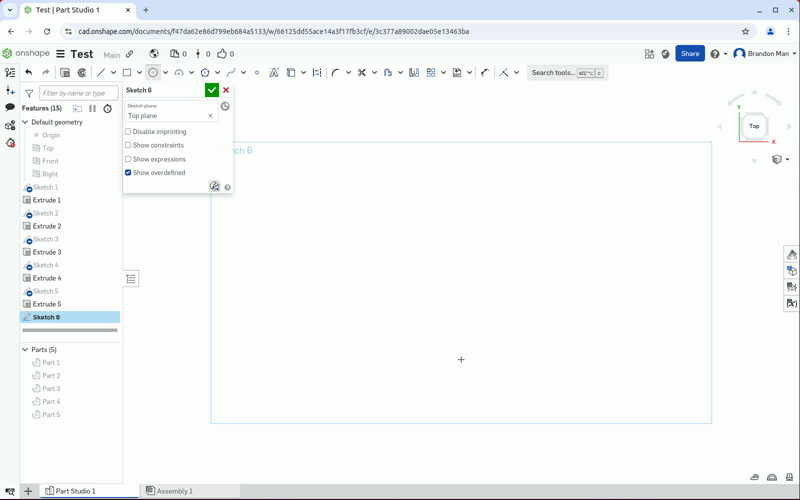
key_up(shift)
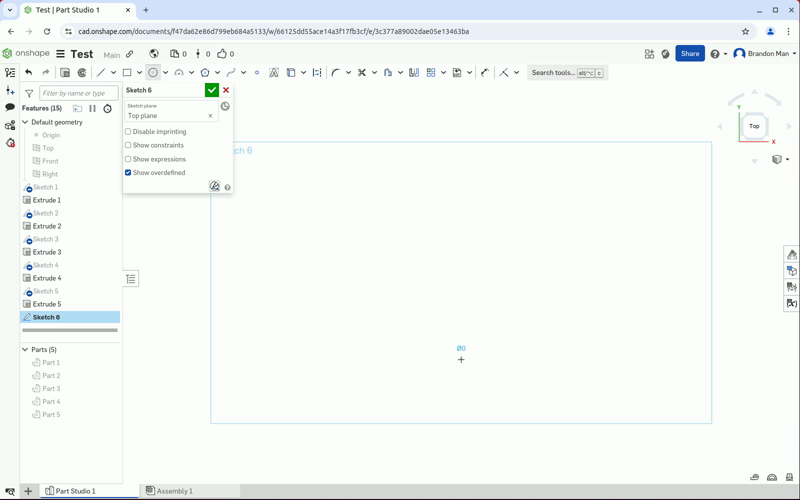
mouse_move(481, 359)
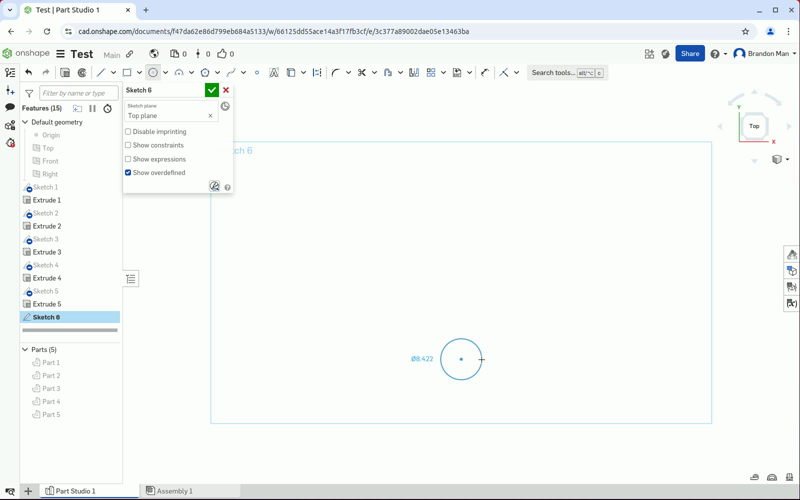
click(481, 359)
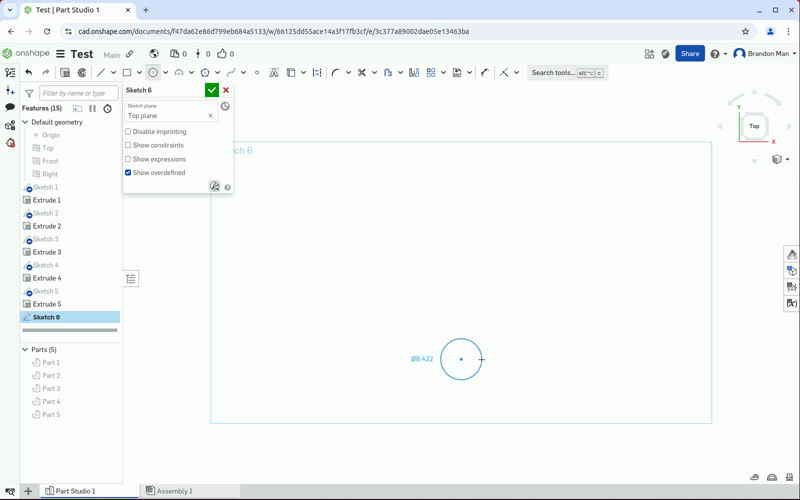
key(esc)
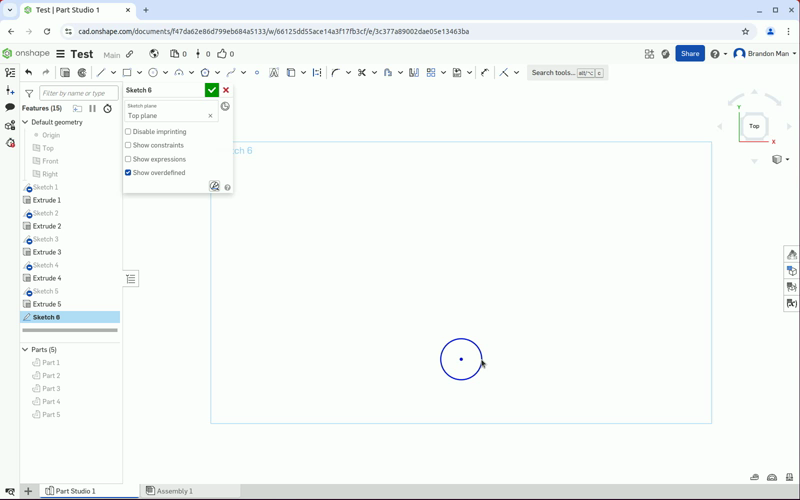
key(c)
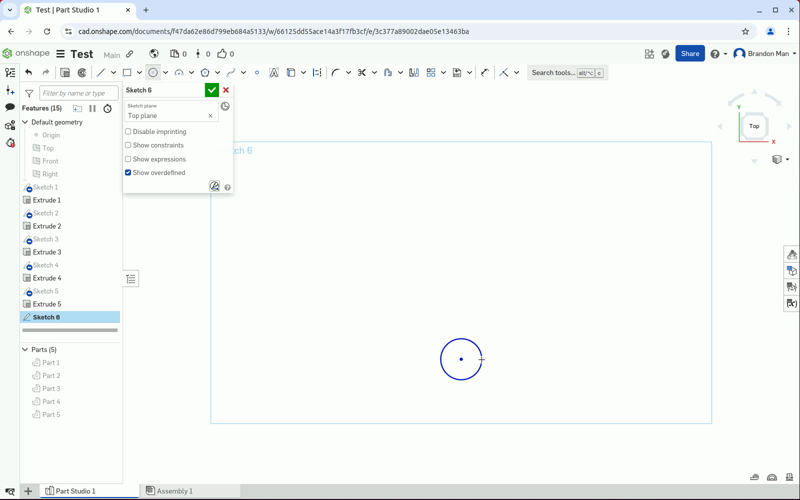
key_down(shift)
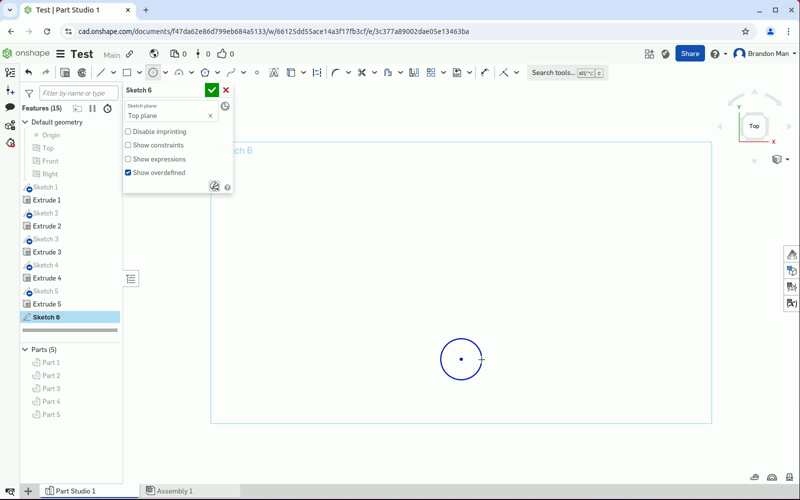
mouse_move(461, 359)
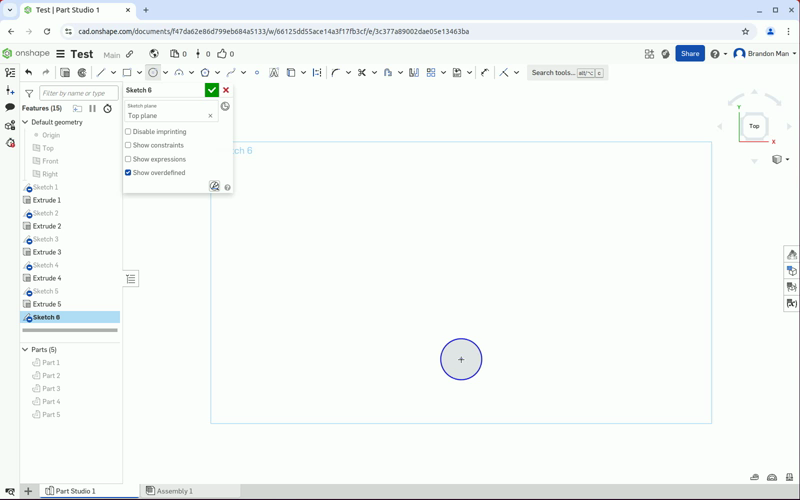
click(461, 359)
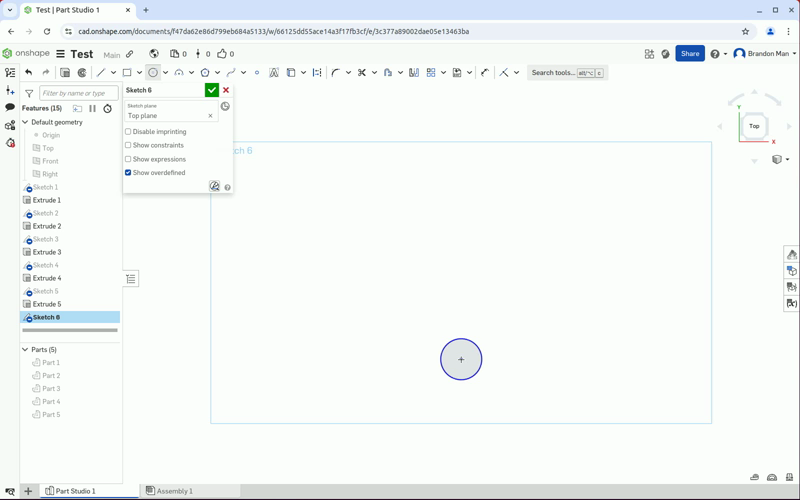
key_up(shift)
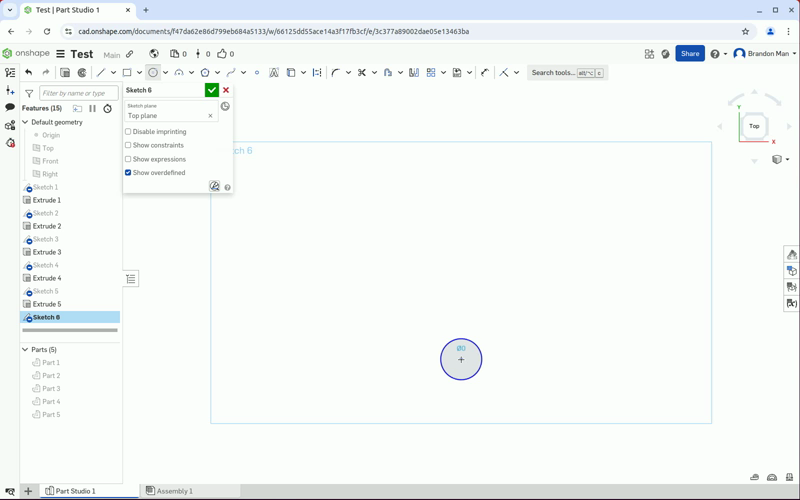
mouse_move(477, 359)
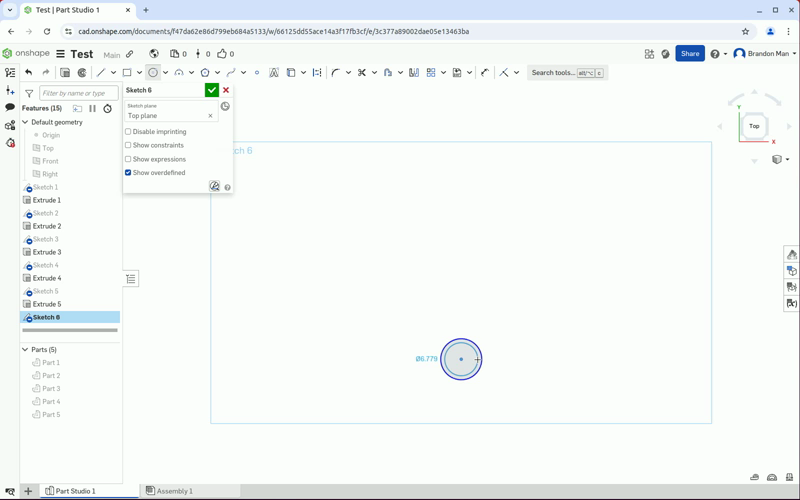
scroll(6)
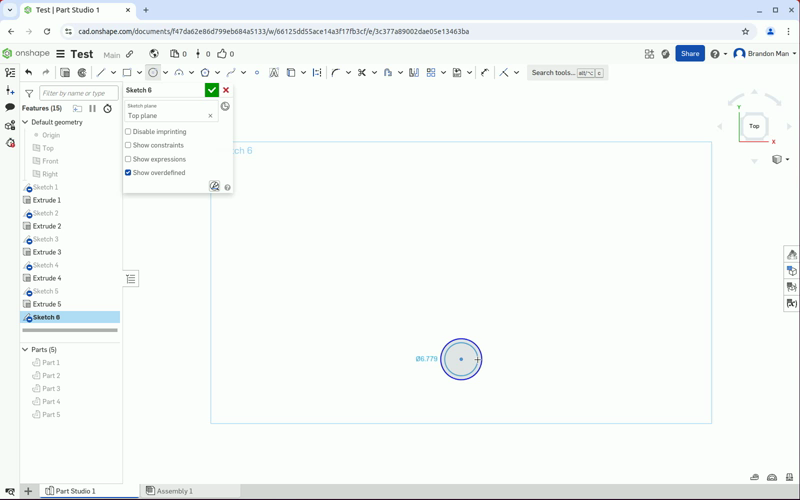
scroll(6)
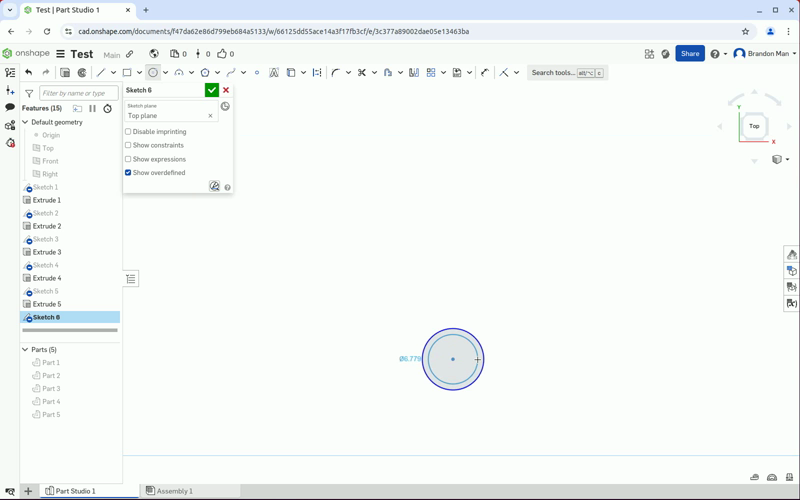
scroll(6)
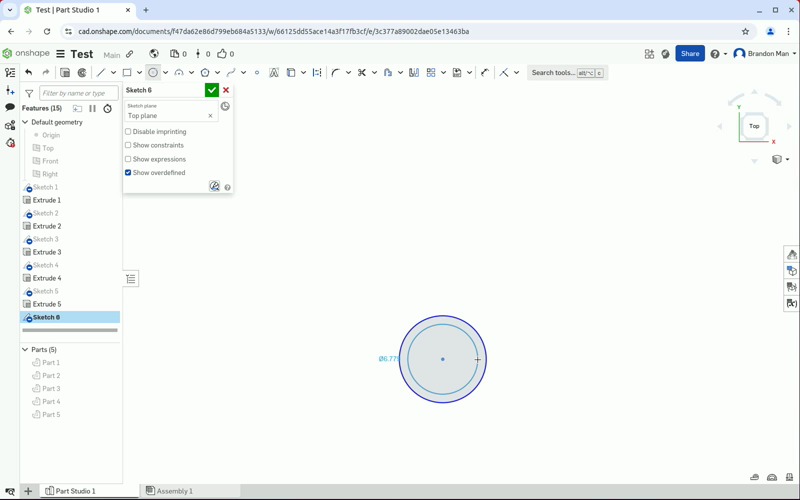
scroll(6)
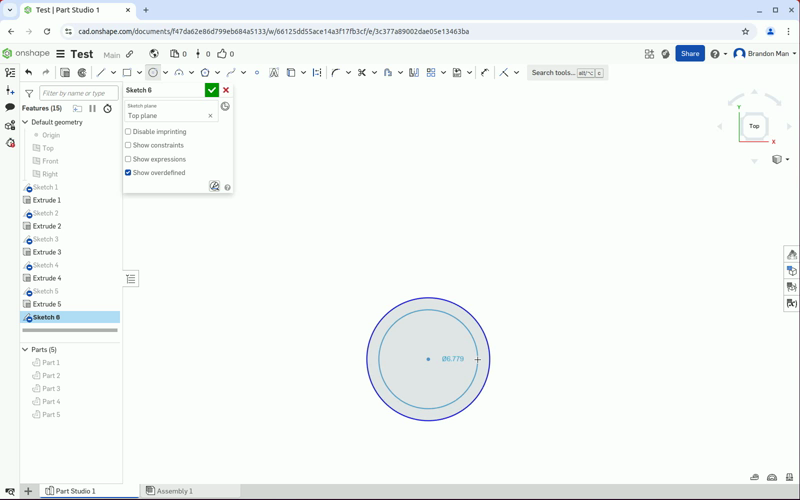
scroll(6)
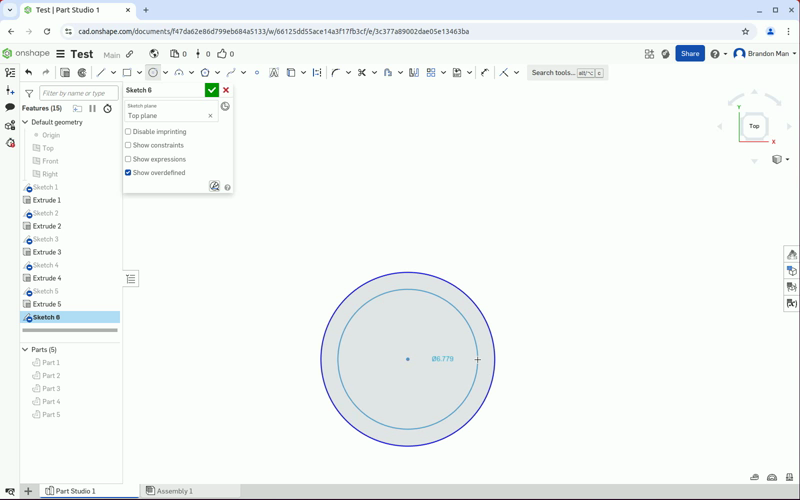
scroll(6)
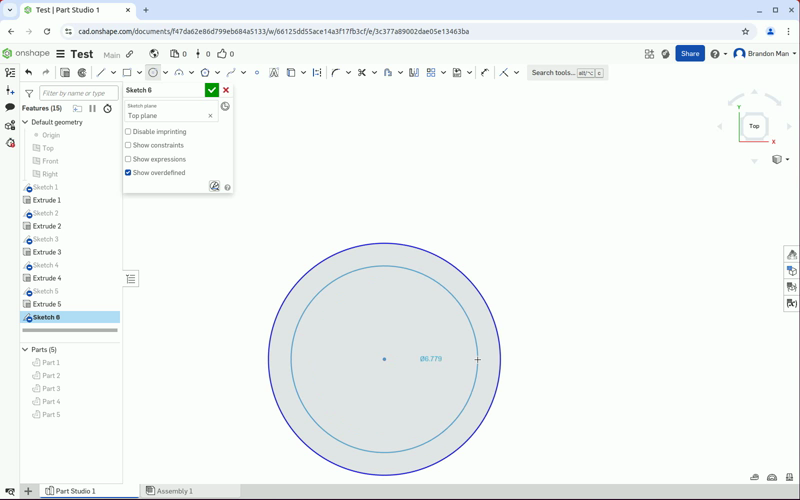
scroll(6)
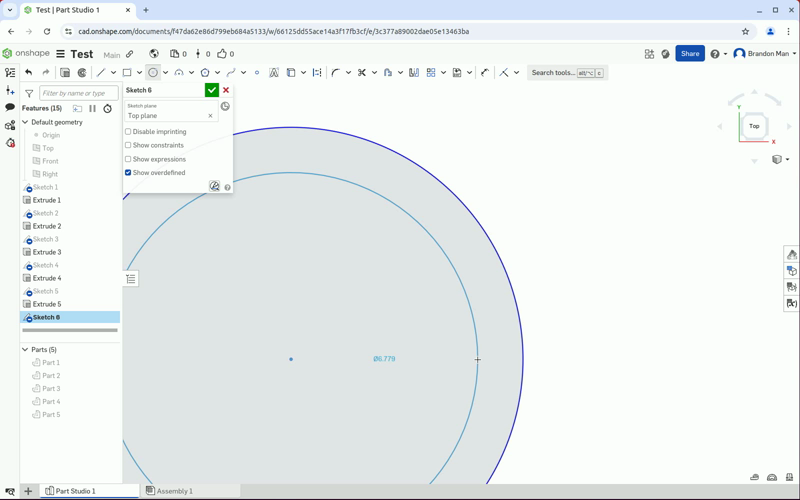
click(477, 359)
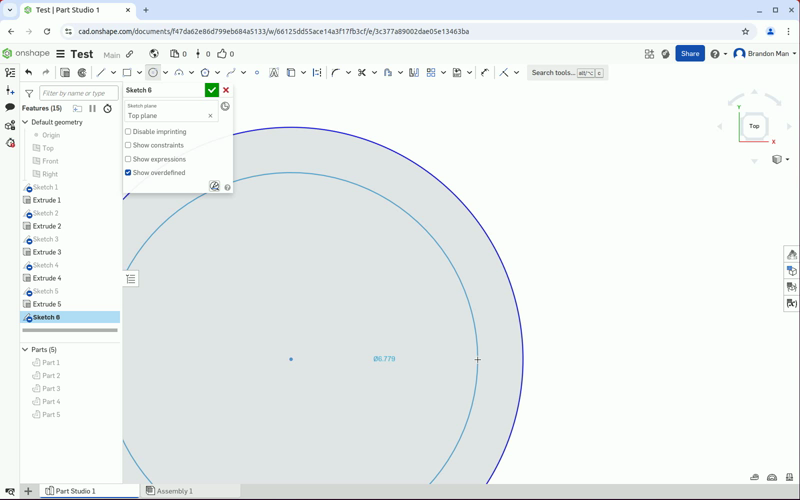
scroll(-6)
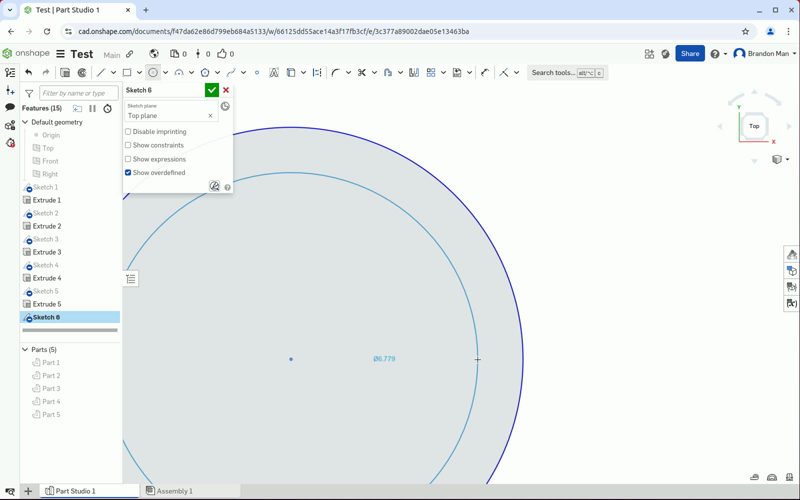
scroll(-6)
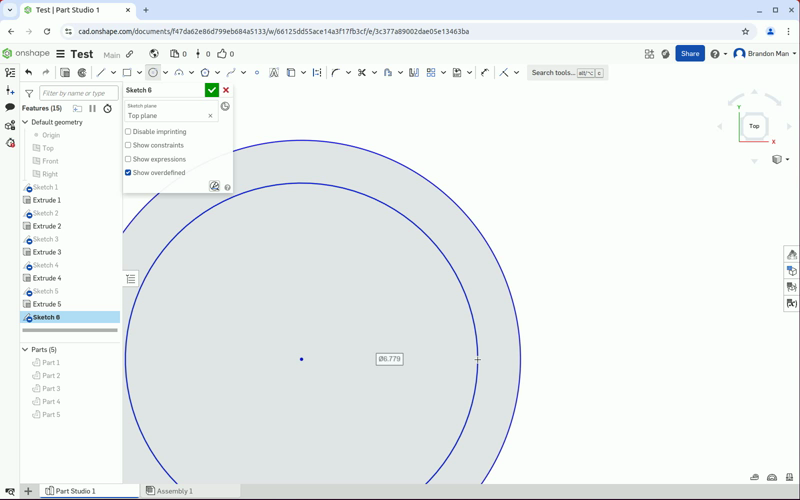
scroll(-6)
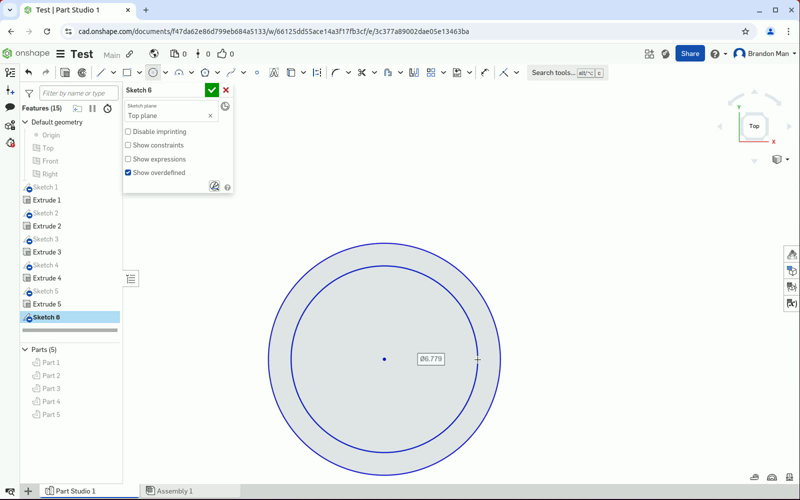
scroll(-6)
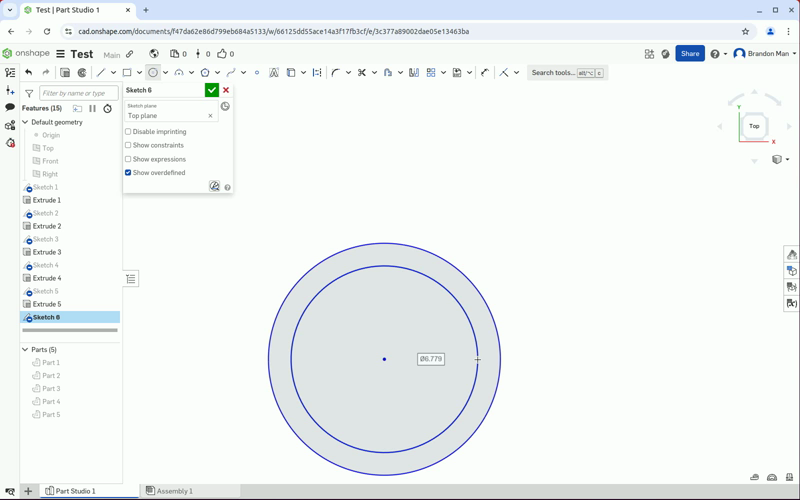
scroll(-6)
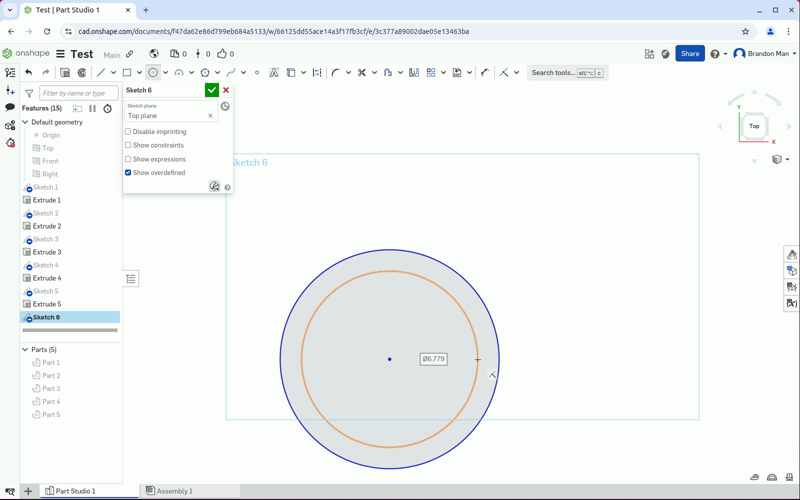
scroll(-6)
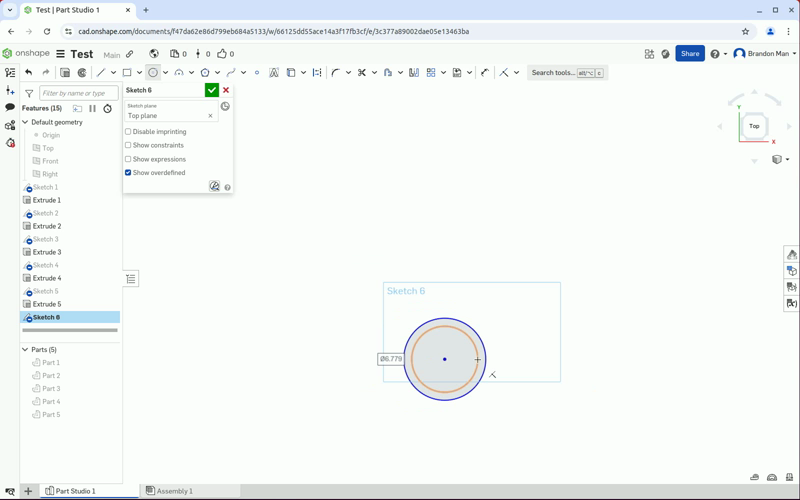
scroll(-6)
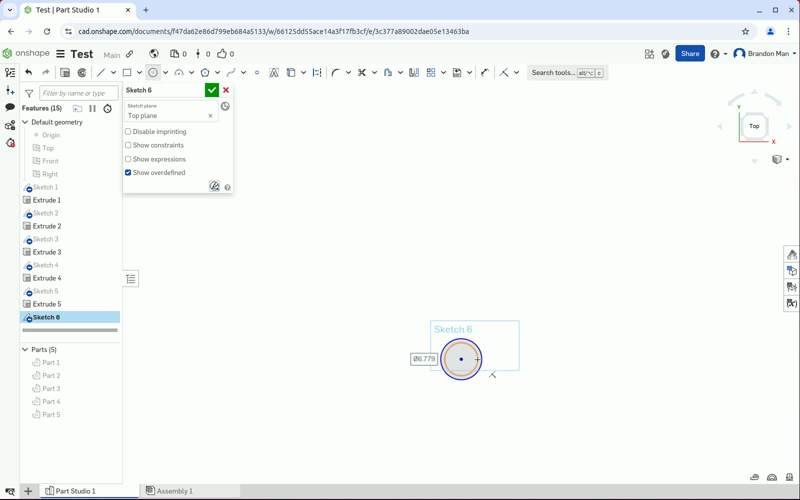
key(esc)
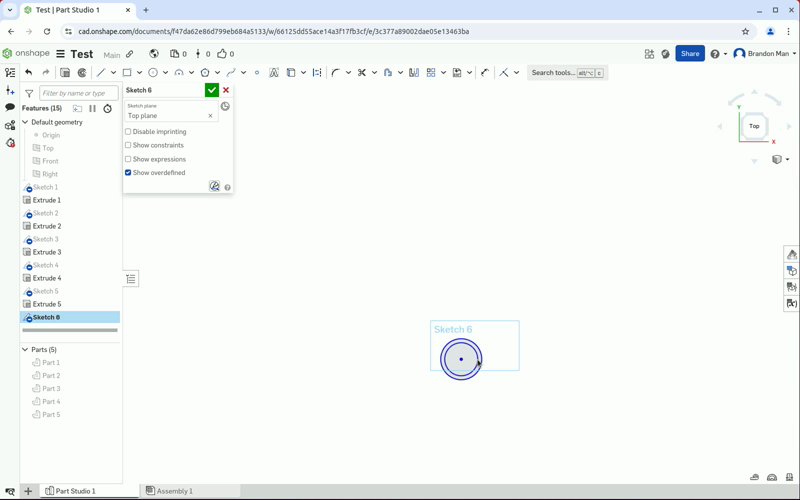
mouse_move(446, 352)
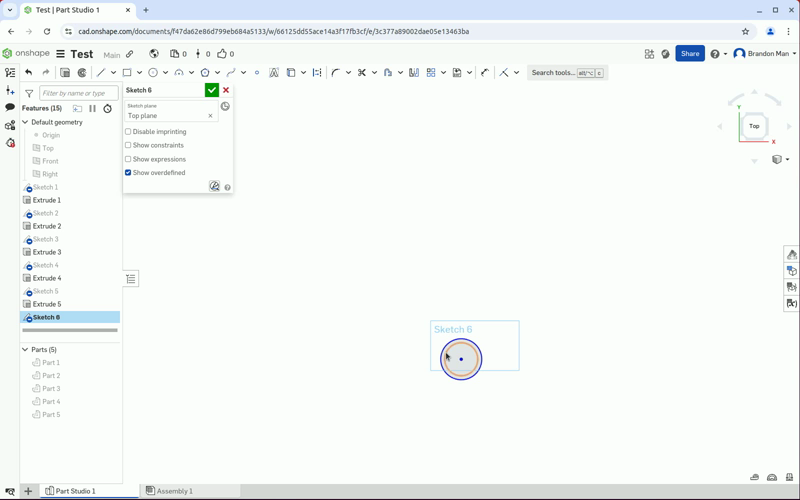
scroll(6)
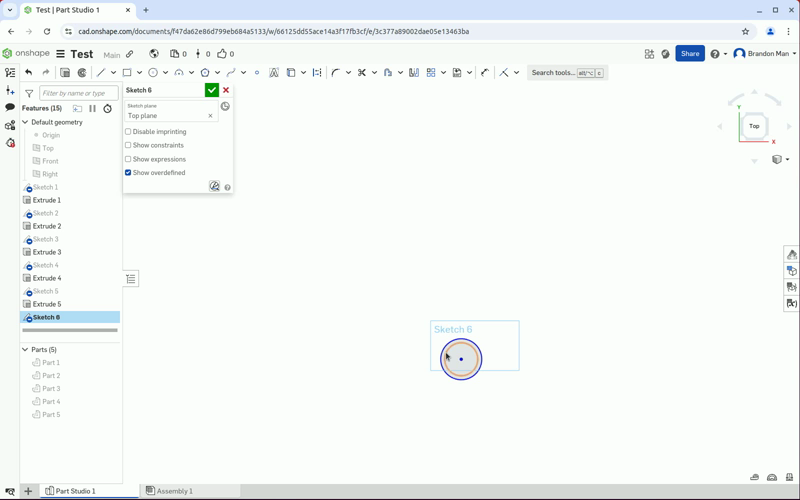
scroll(6)
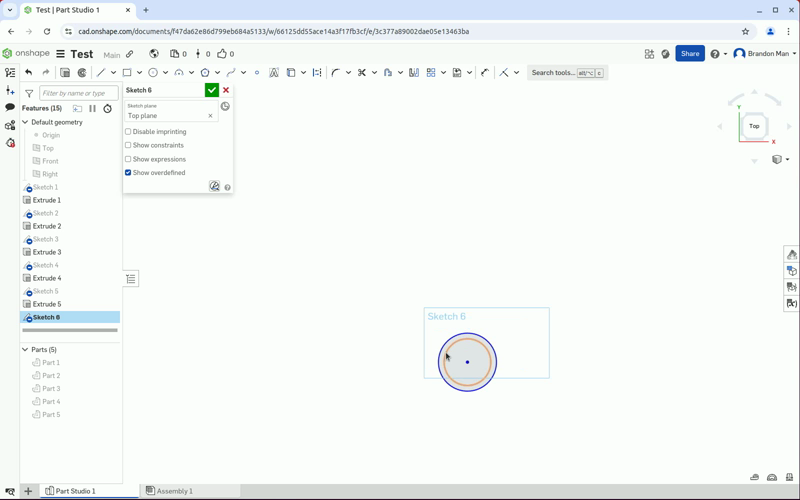
scroll(6)
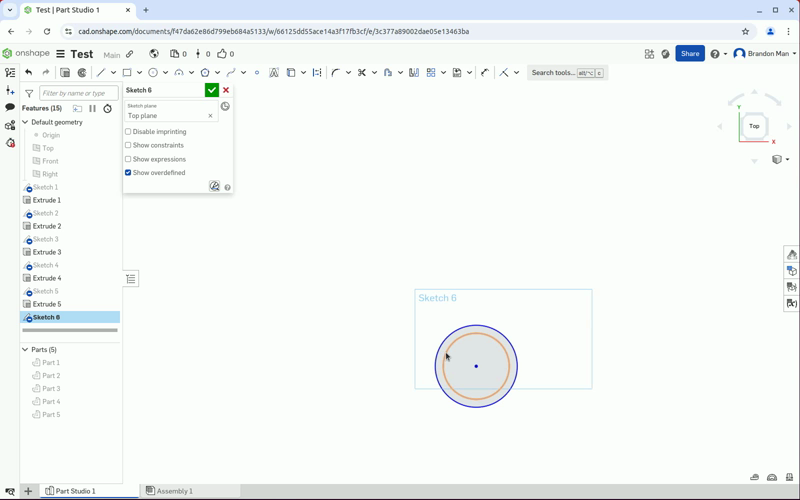
scroll(6)
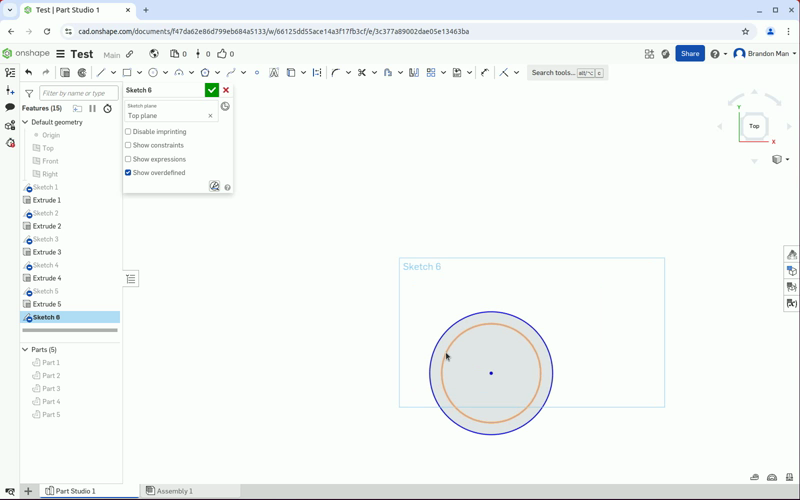
scroll(6)
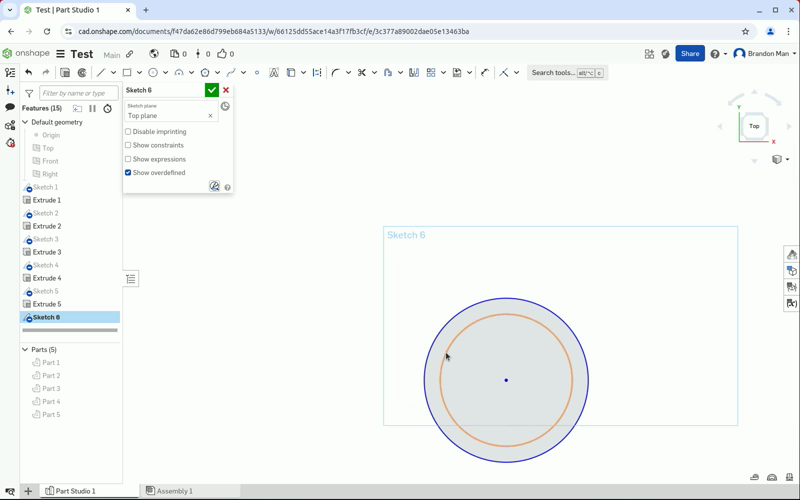
scroll(6)
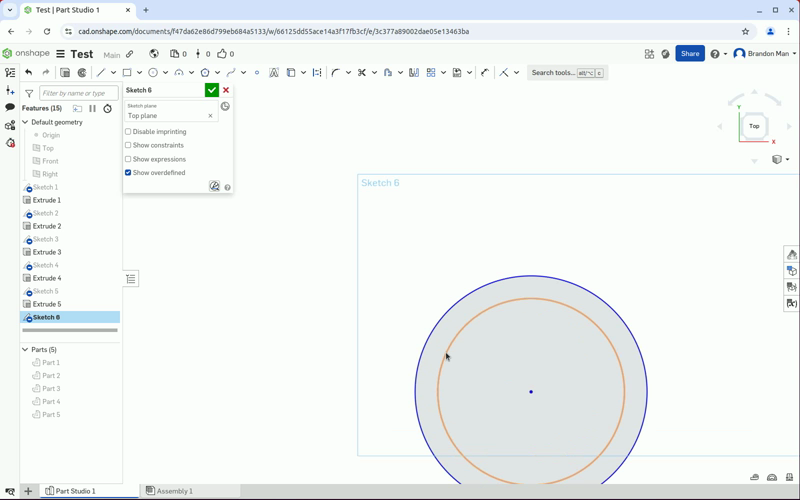
scroll(6)
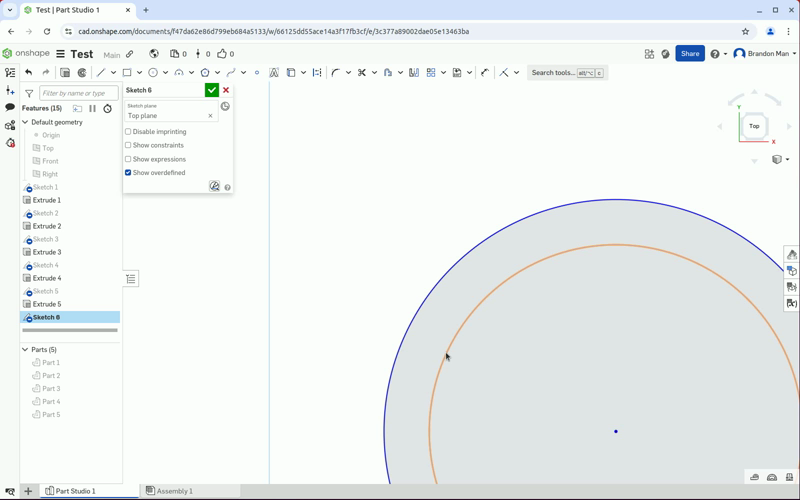
click(446, 352)
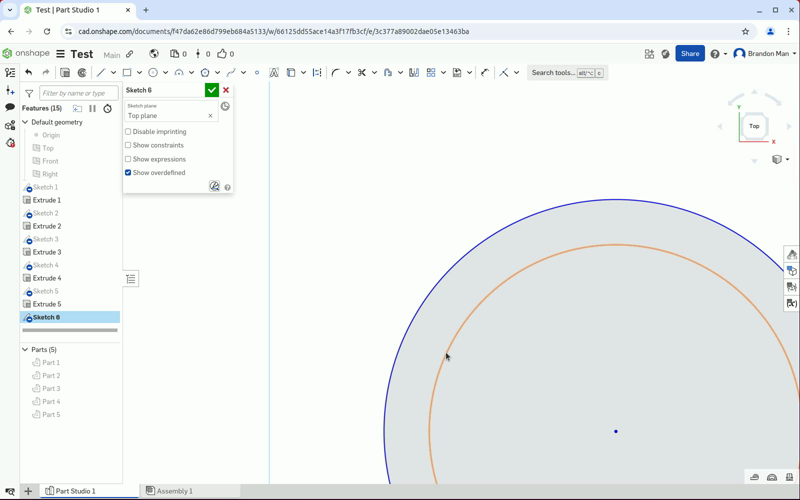
scroll(-6)
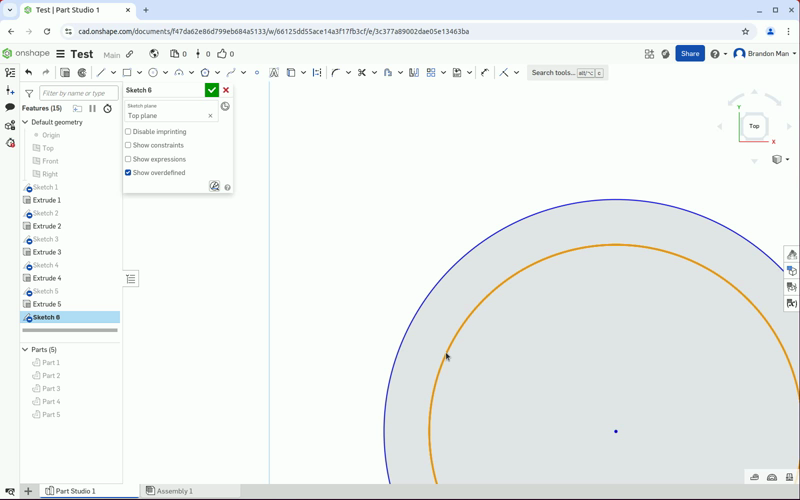
scroll(-6)
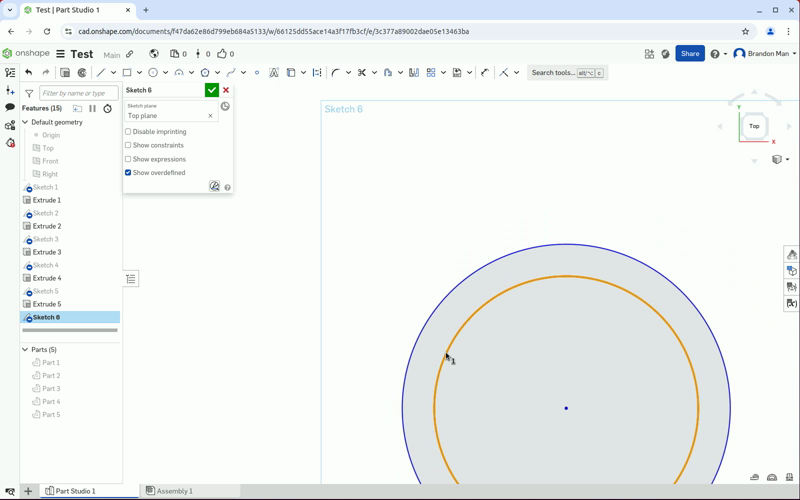
scroll(-6)
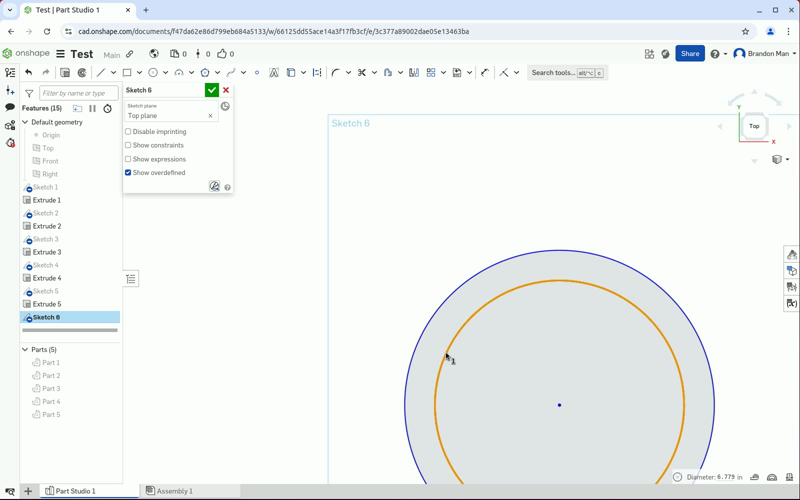
scroll(-6)
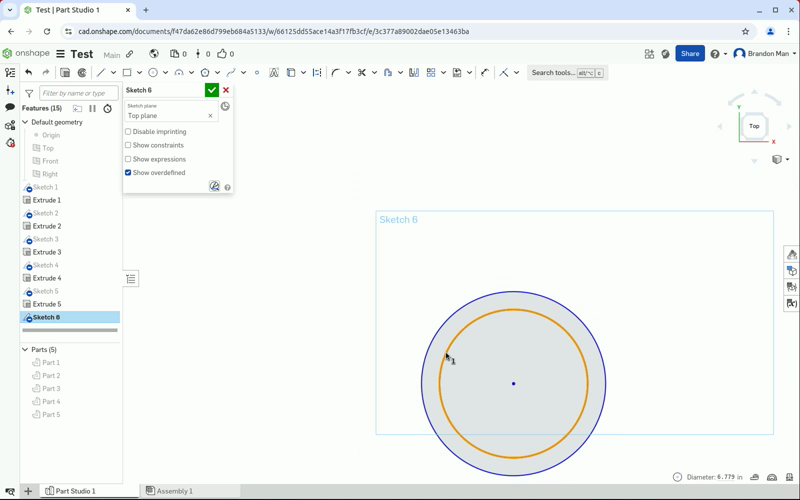
scroll(-6)
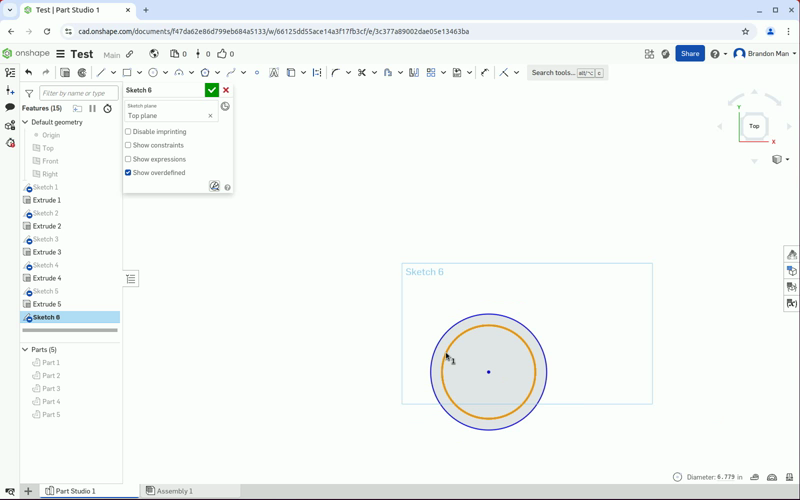
scroll(-6)
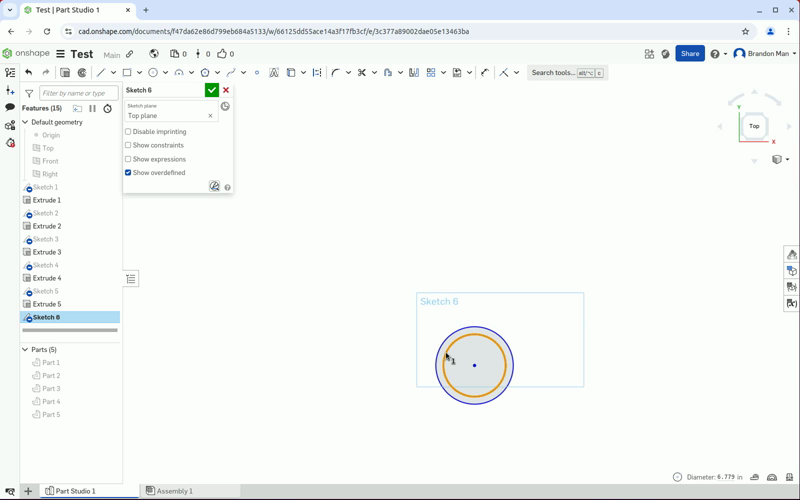
scroll(-6)
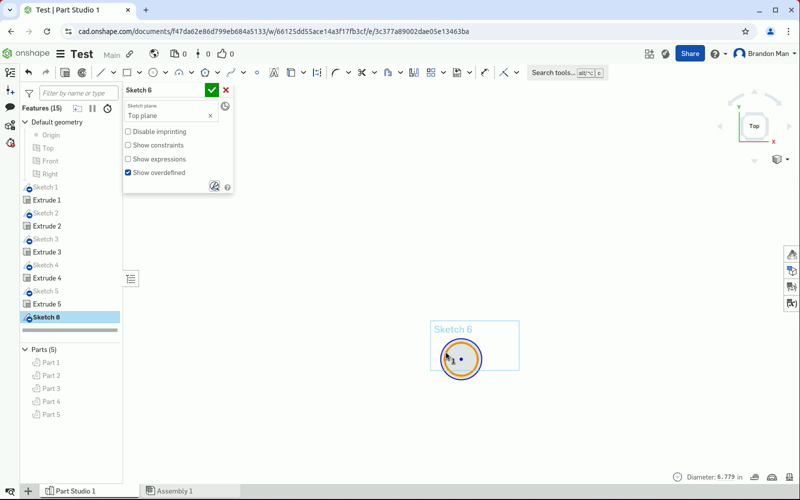
mouse_move(73, 352)
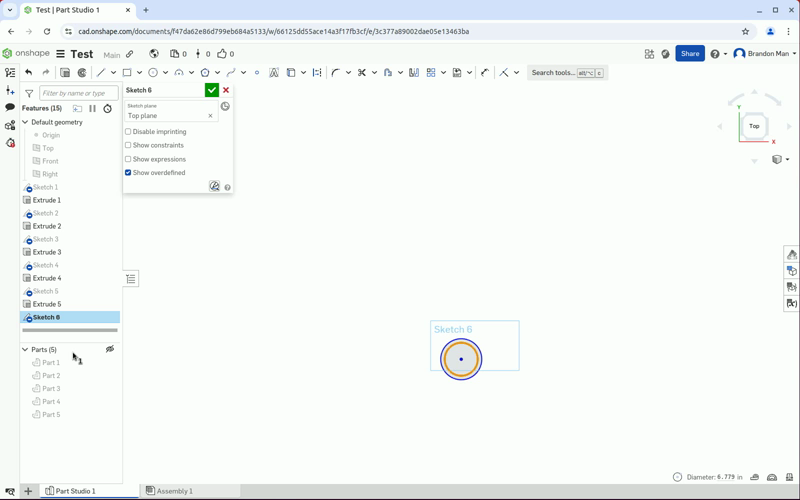
key(shift+y)
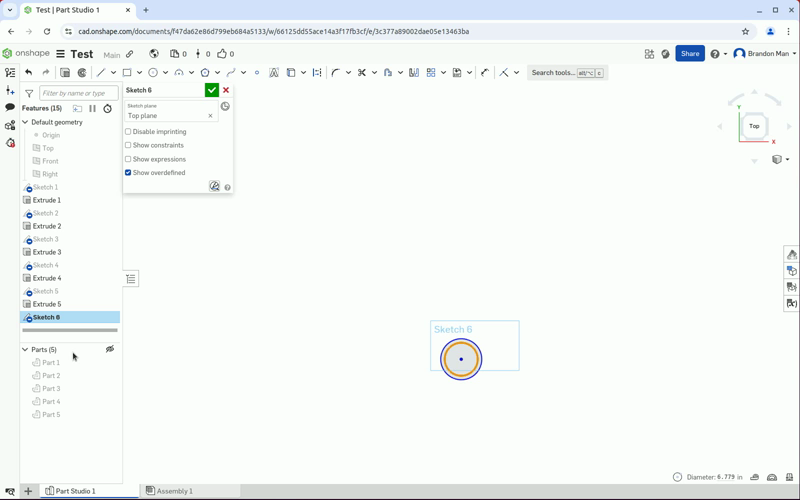
key(shift+e)
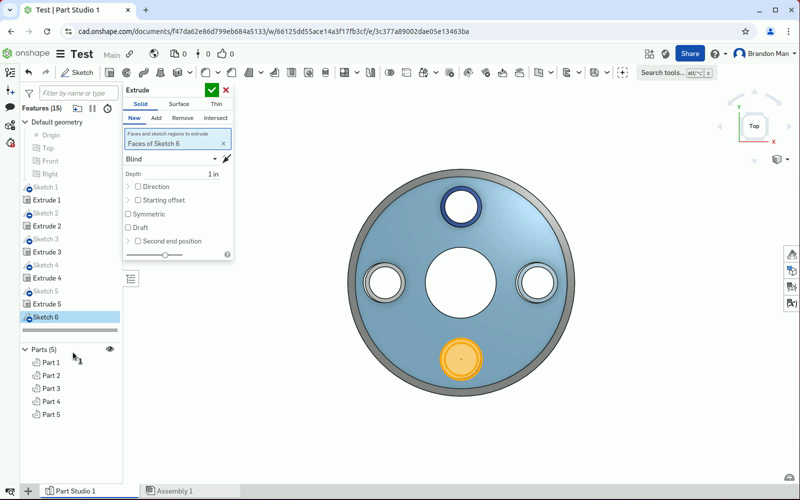
mouse_move(143, 106)
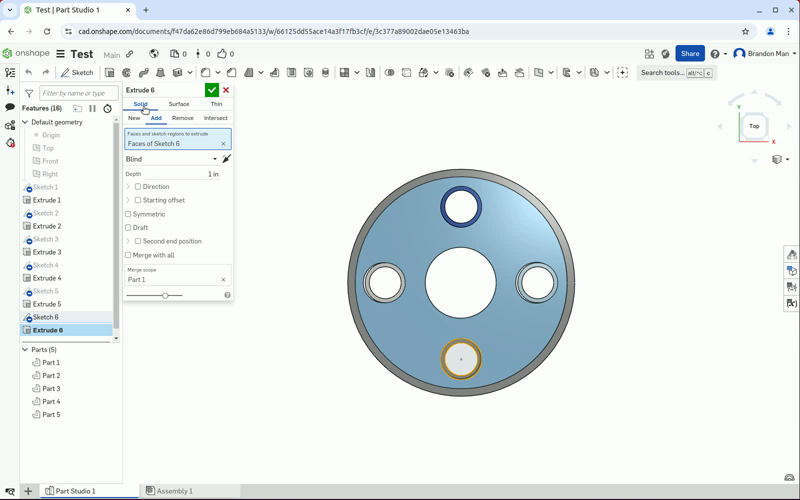
click(143, 106)
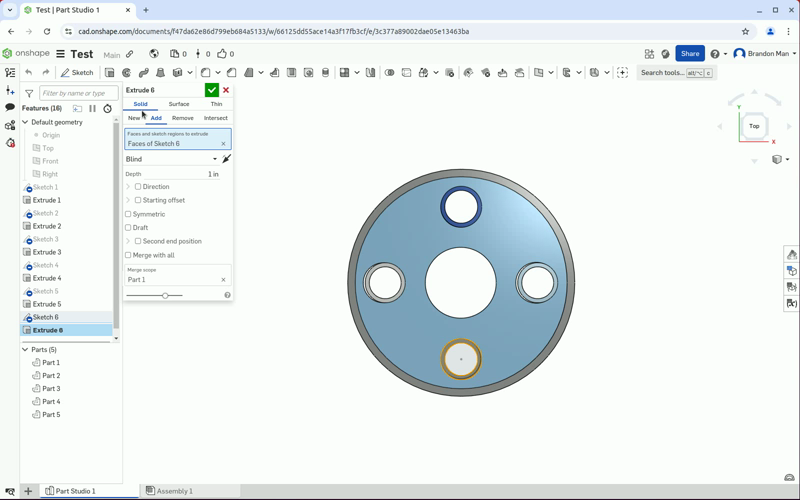
mouse_move(137, 120)
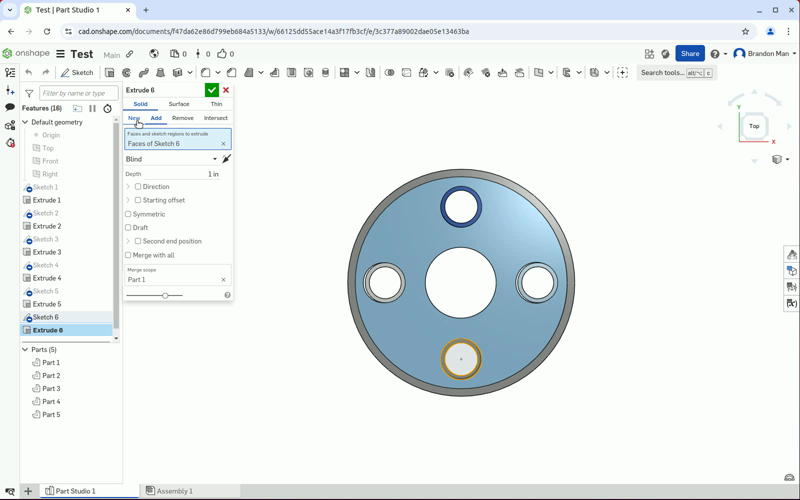
click(137, 120)
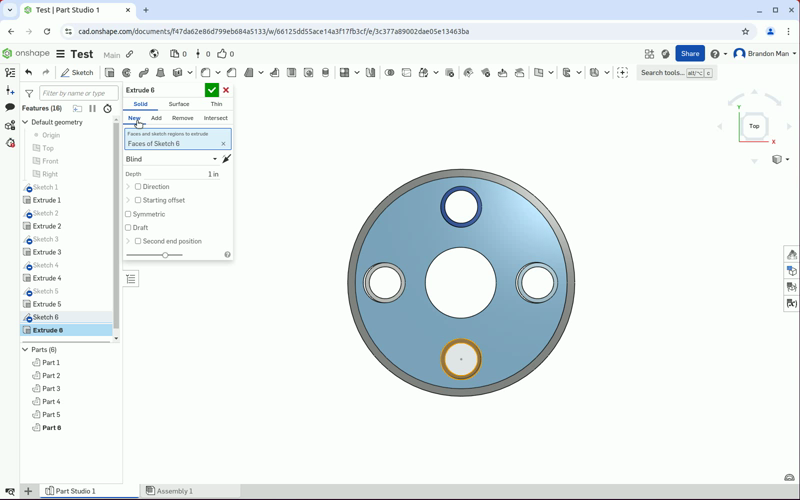
key(tab, 4)
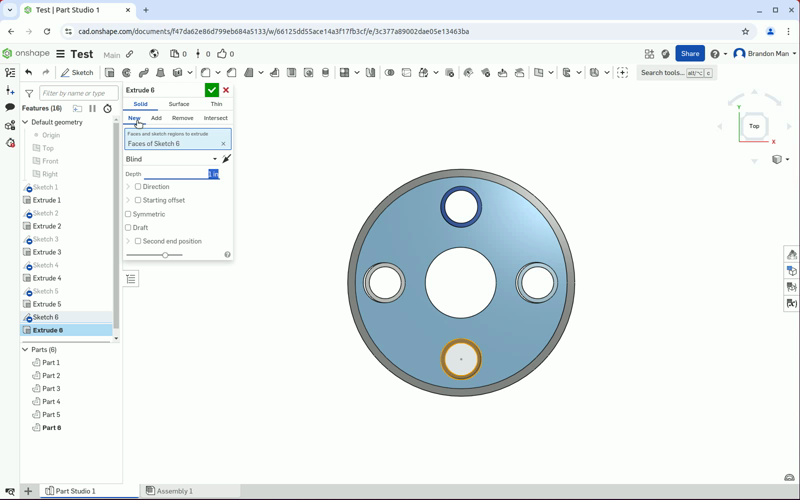
text(4.333)
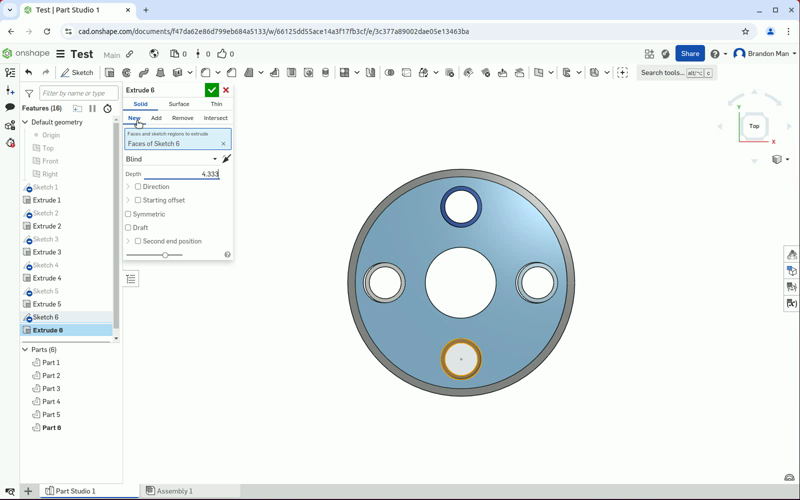
key(enter)
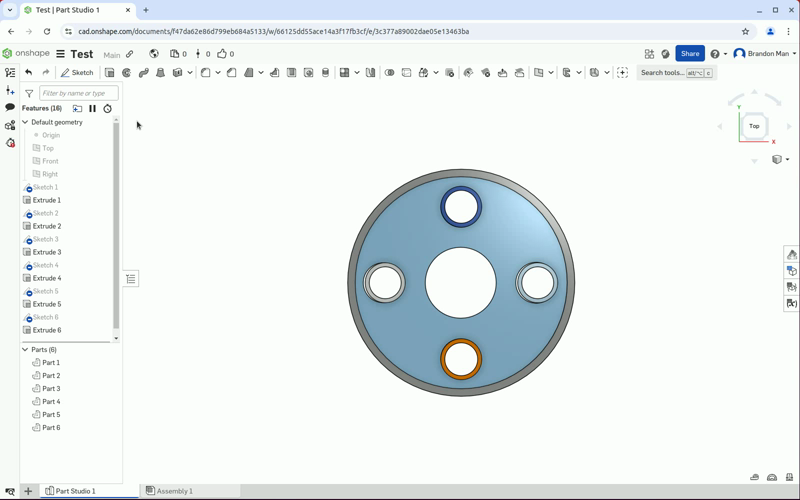
key(shift+h)
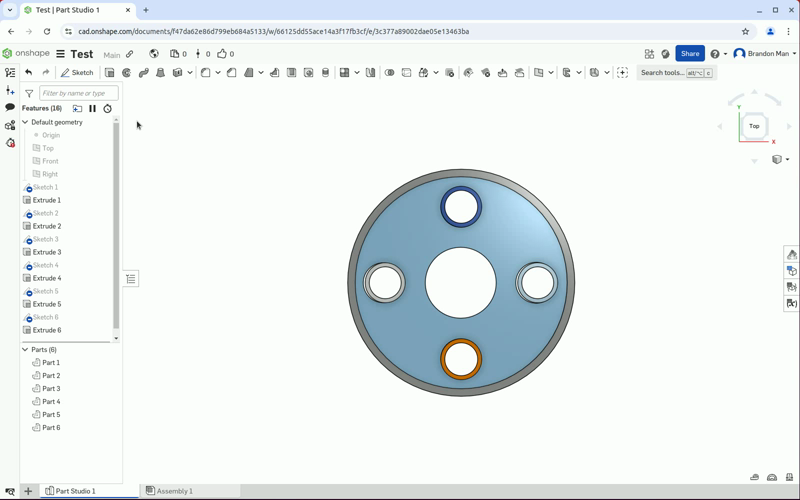
key(shift+h)
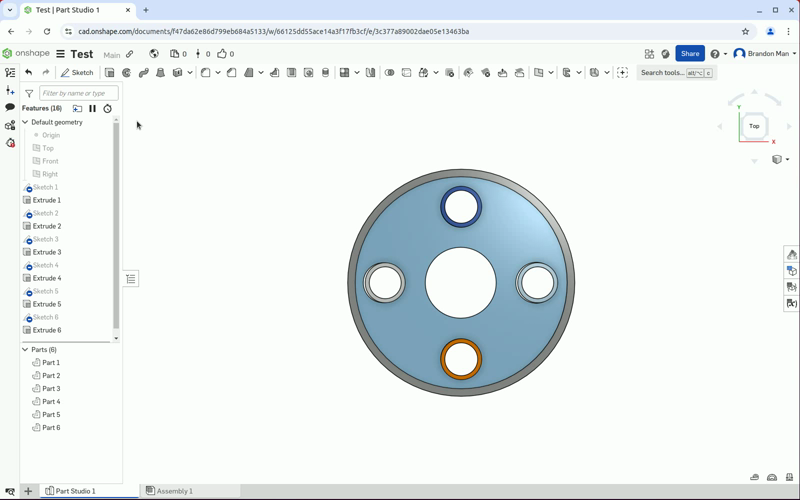
mouse_move(69, 189)
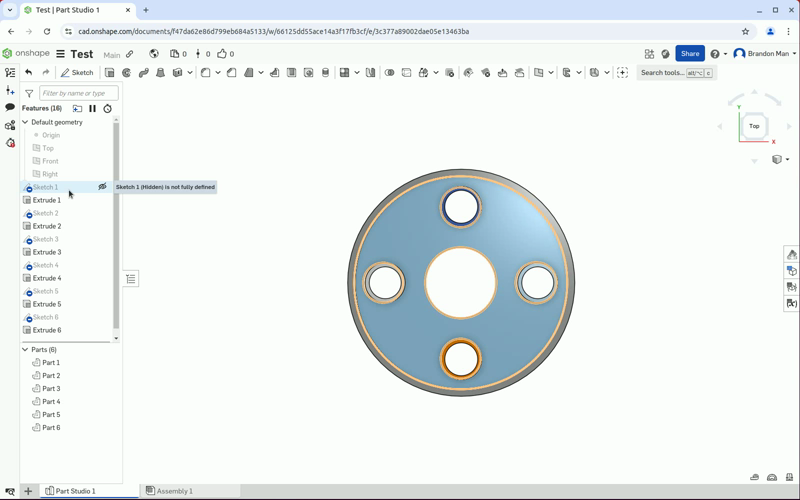
click(69, 189)
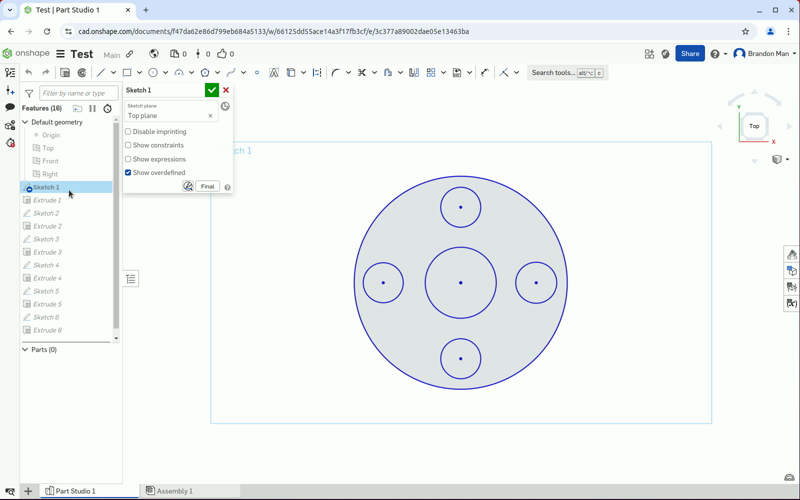
mouse_move(229, 92)
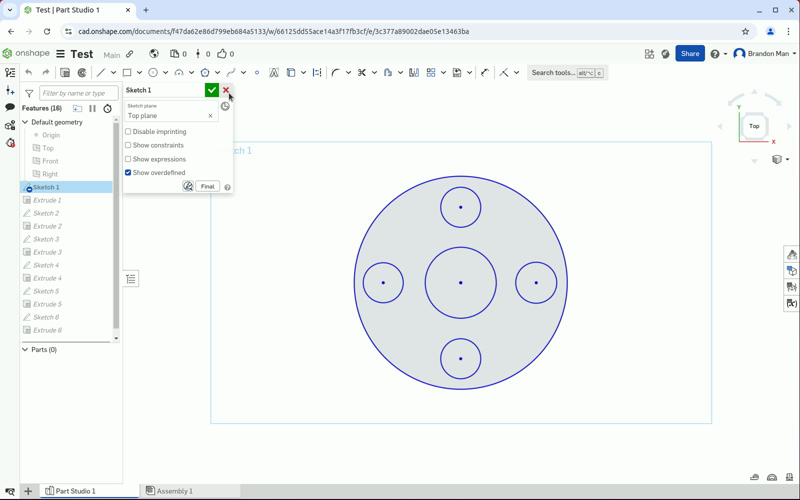
click(229, 92)
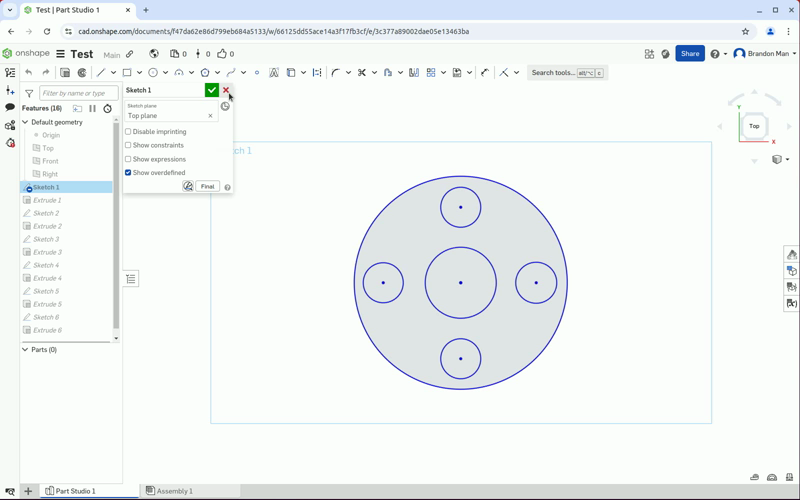
key(shift+s)
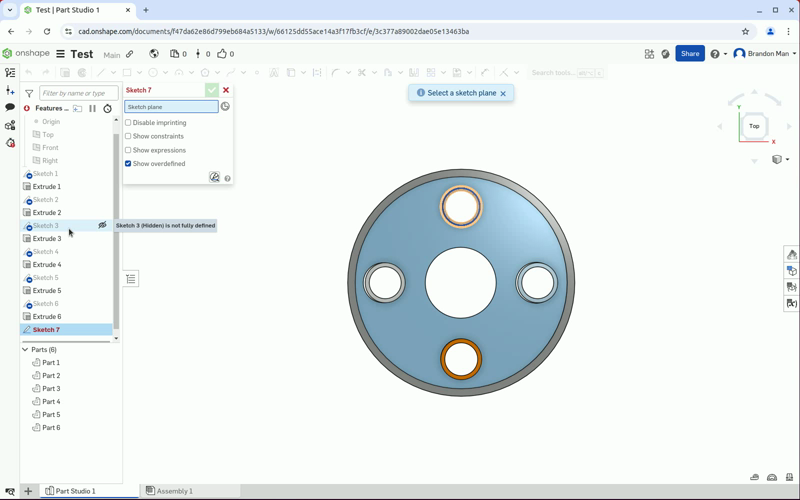
scroll(3)
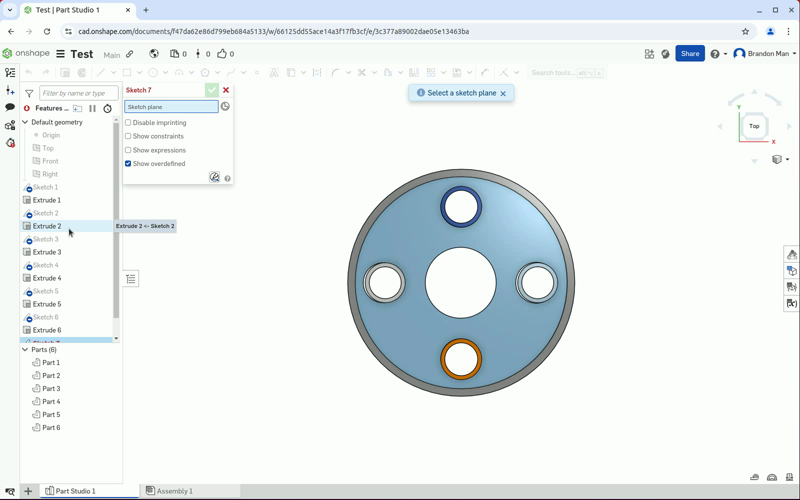
mouse_move(69, 150)
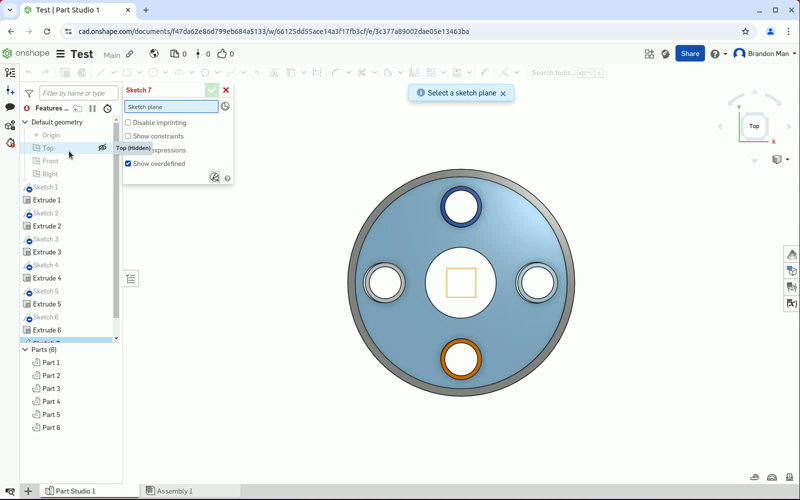
click(69, 150)
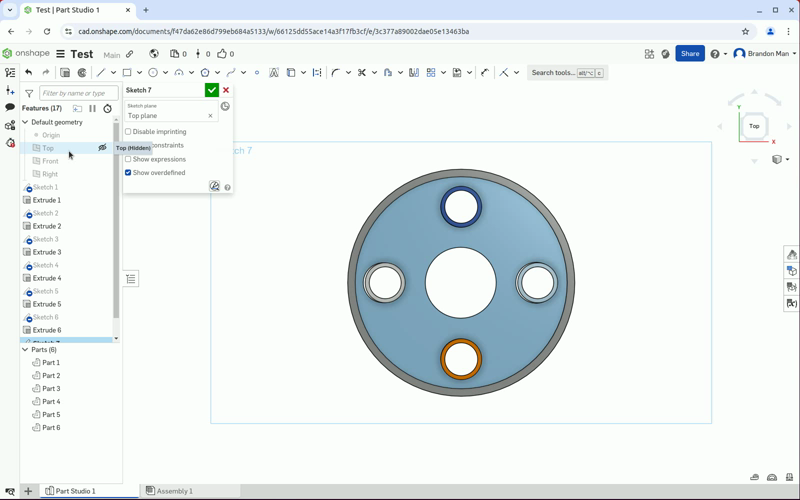
mouse_move(73, 352)
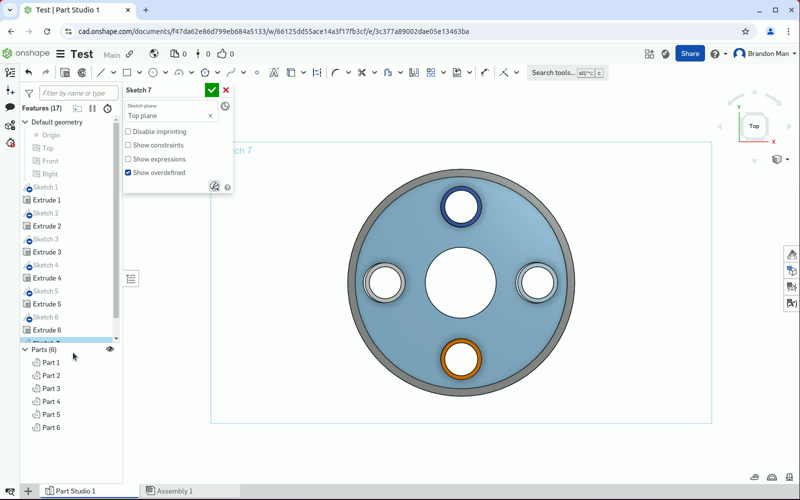
key(y)
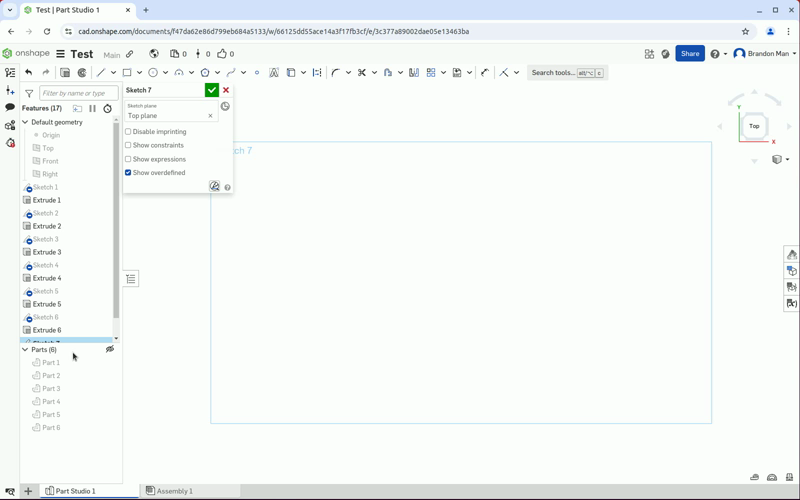
key(c)
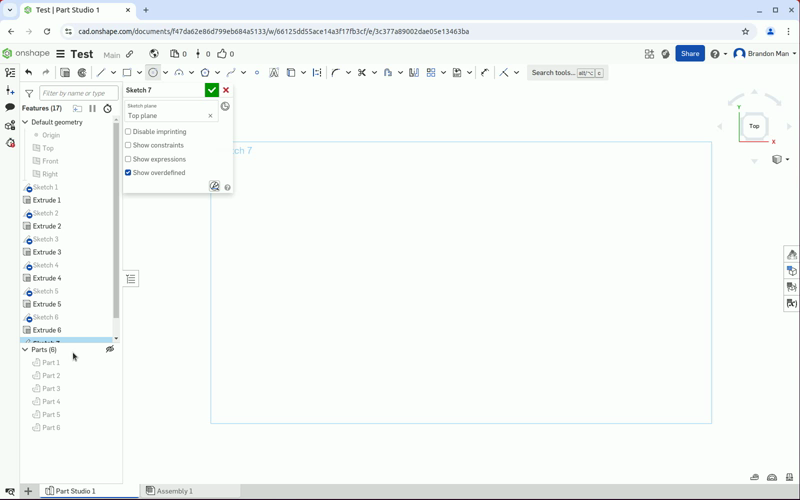
key_down(shift)
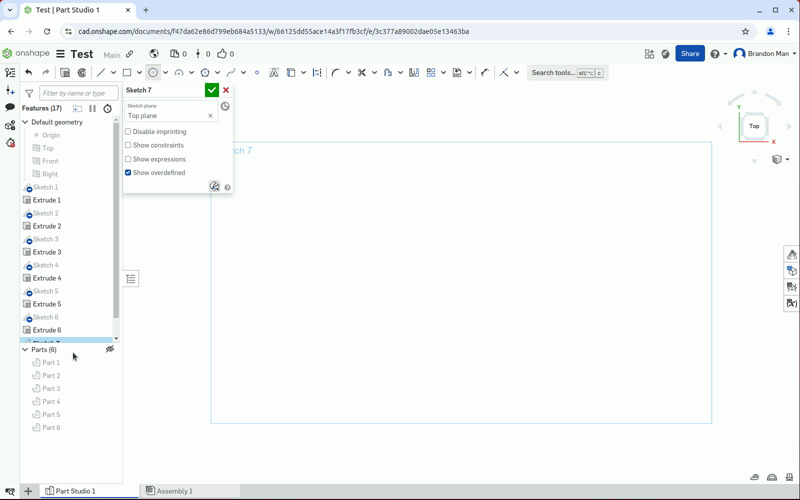
mouse_move(461, 282)
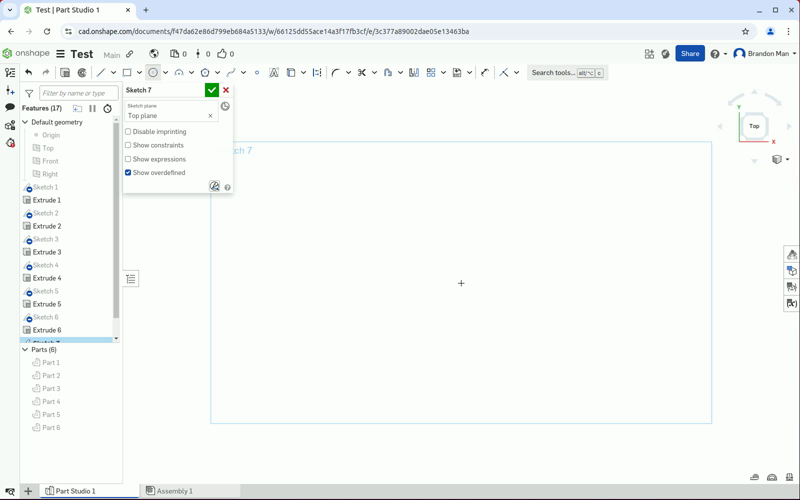
click(461, 282)
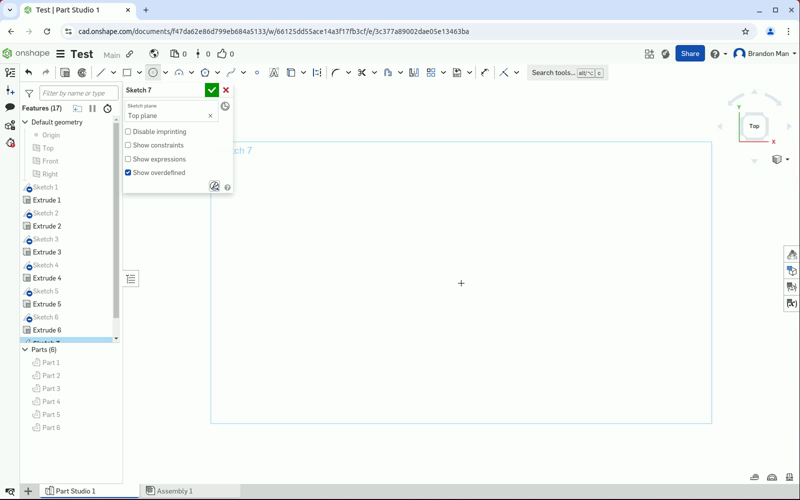
key_up(shift)
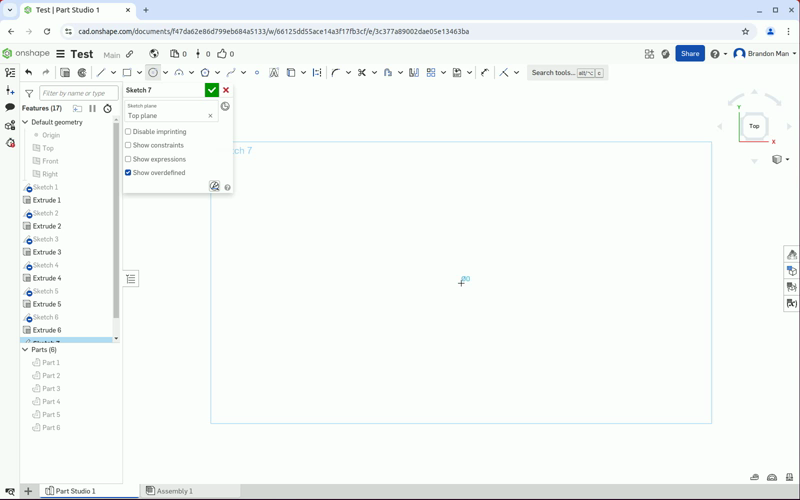
mouse_move(498, 282)
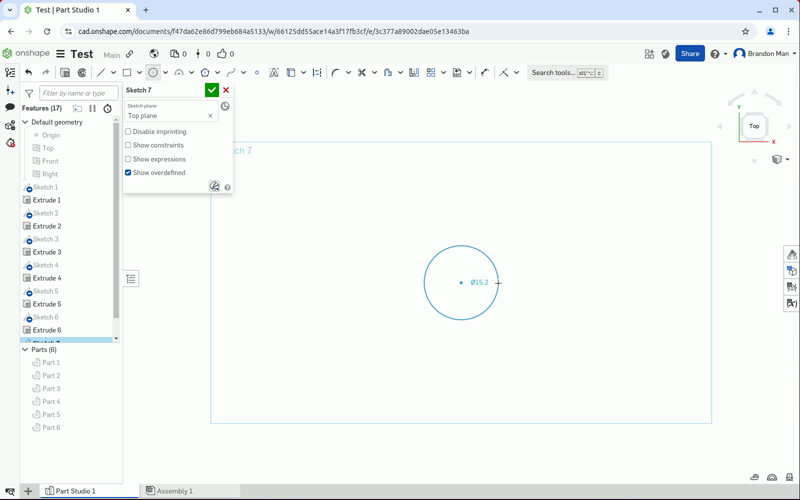
click(498, 282)
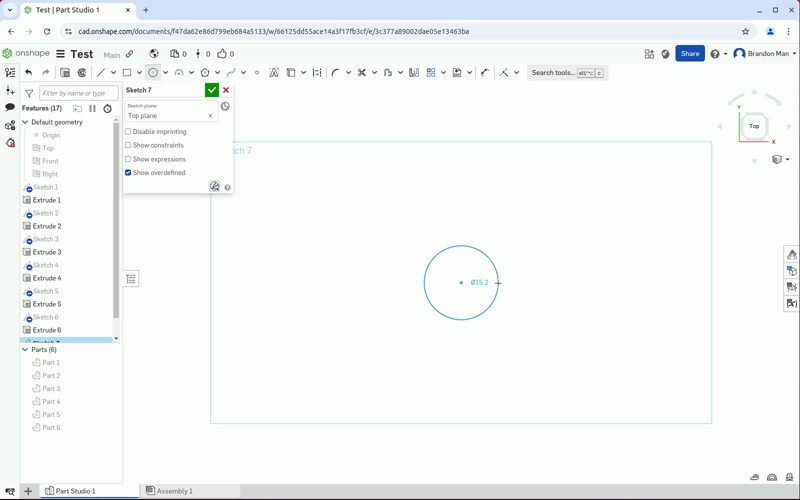
key(esc)
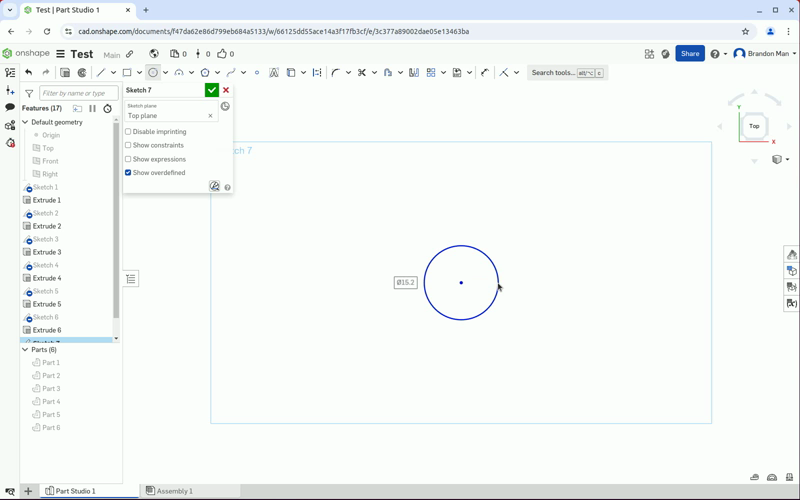
key(c)
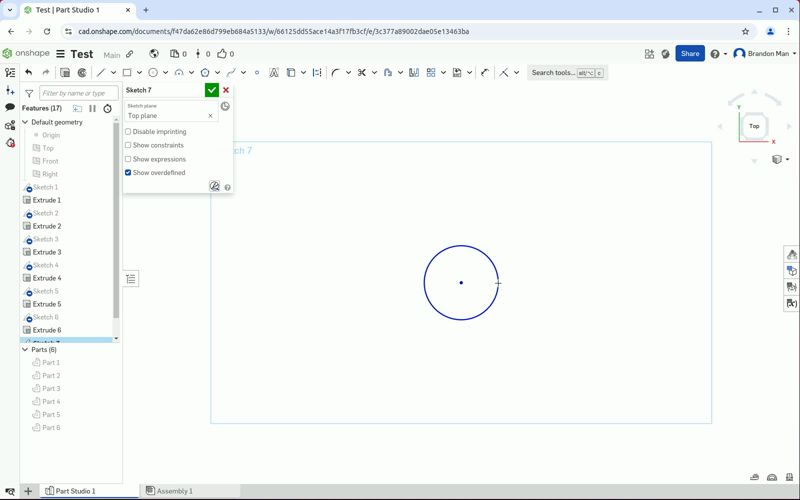
key_down(shift)
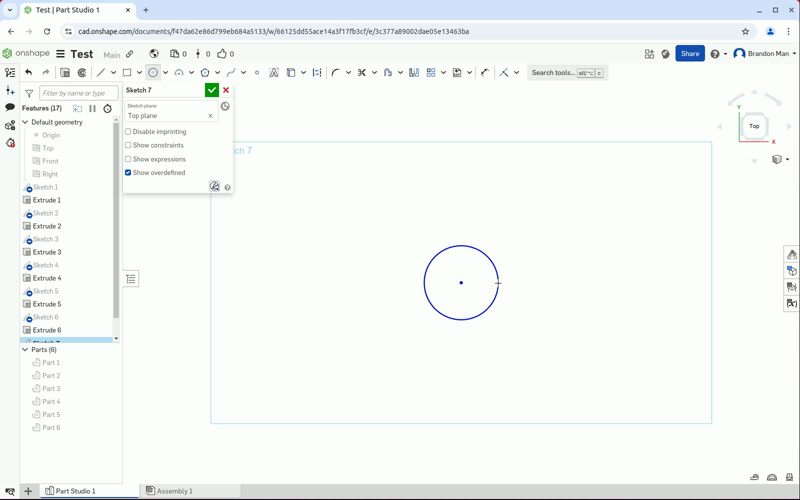
mouse_move(461, 282)
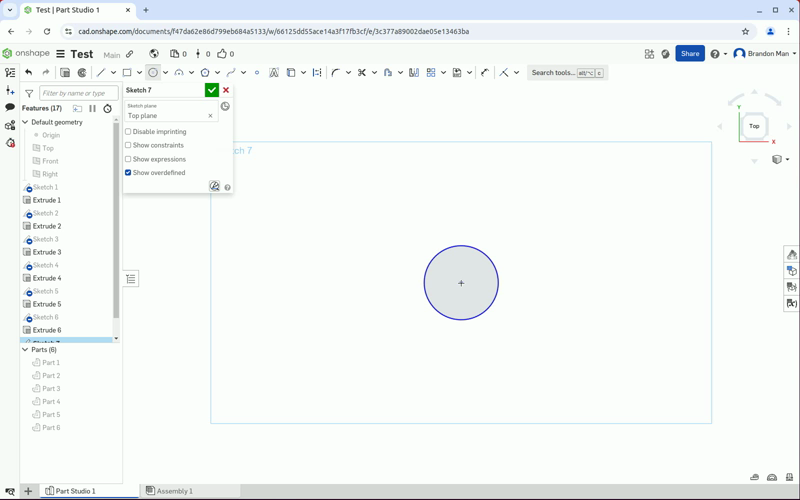
click(461, 282)
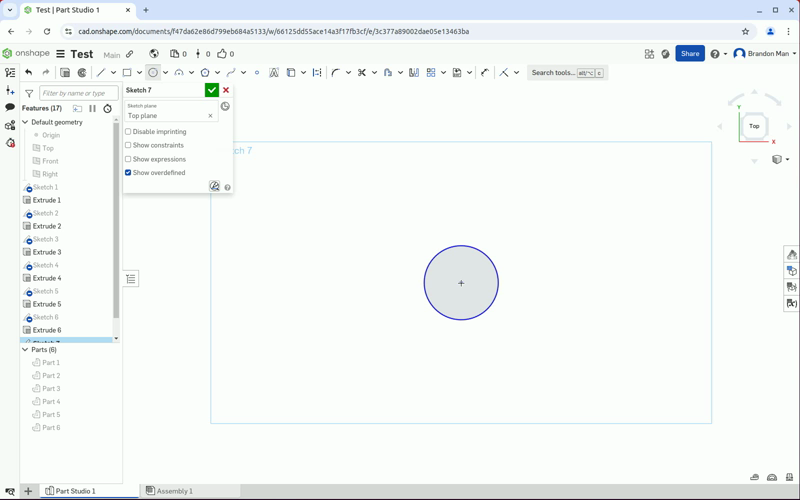
key_up(shift)
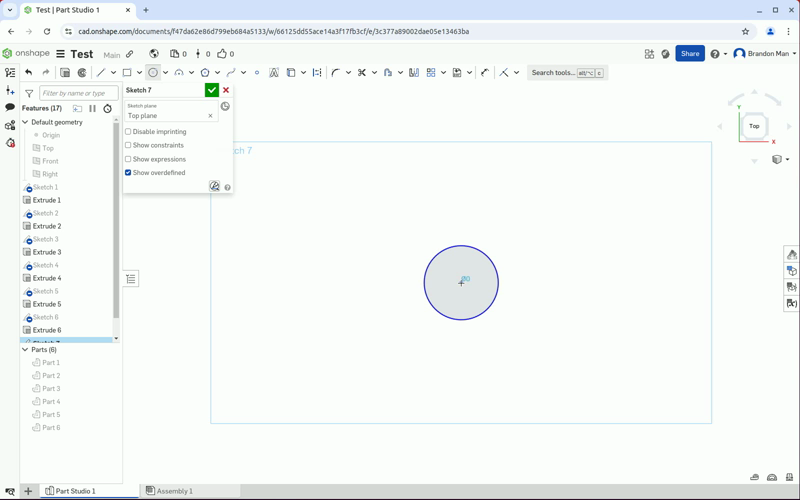
mouse_move(493, 282)
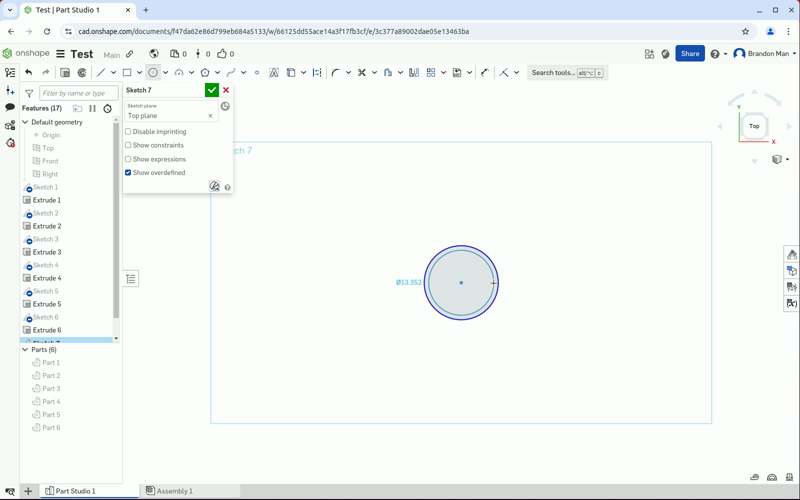
click(493, 282)
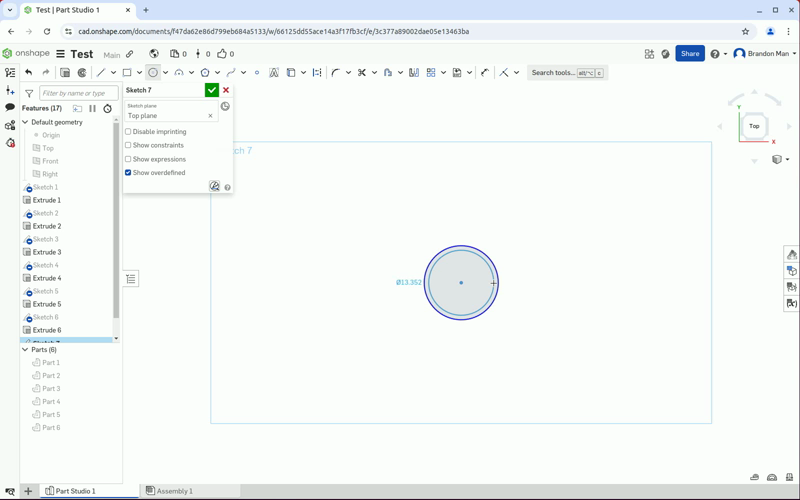
key(esc)
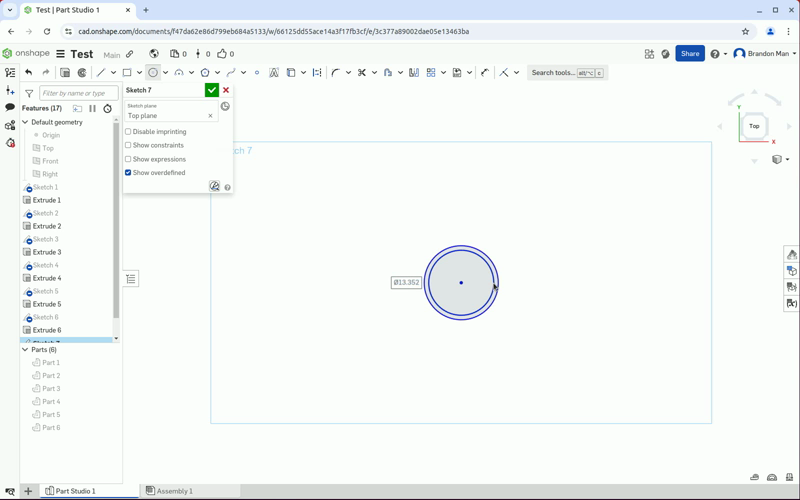
mouse_move(472, 250)
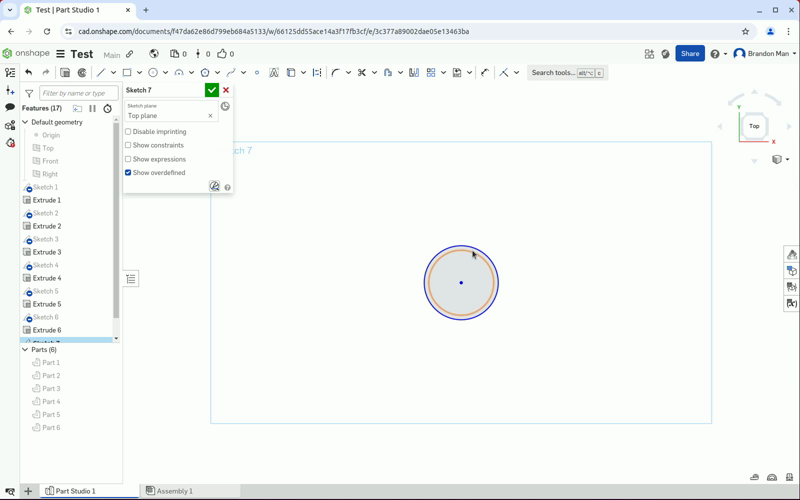
scroll(6)
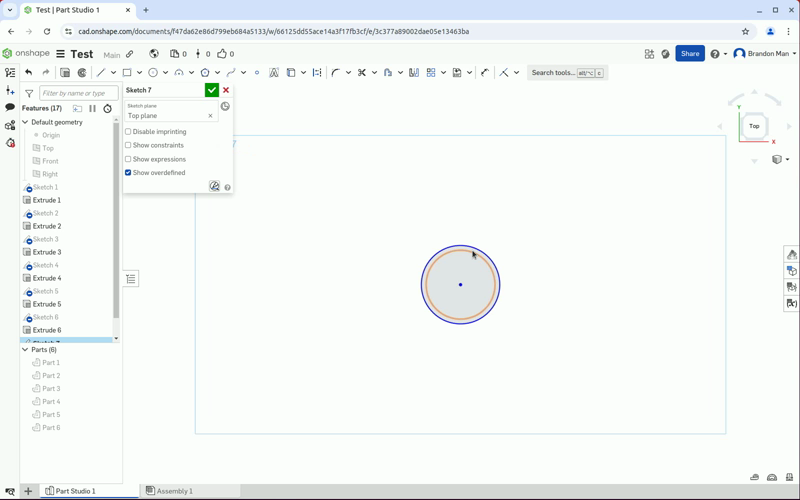
scroll(6)
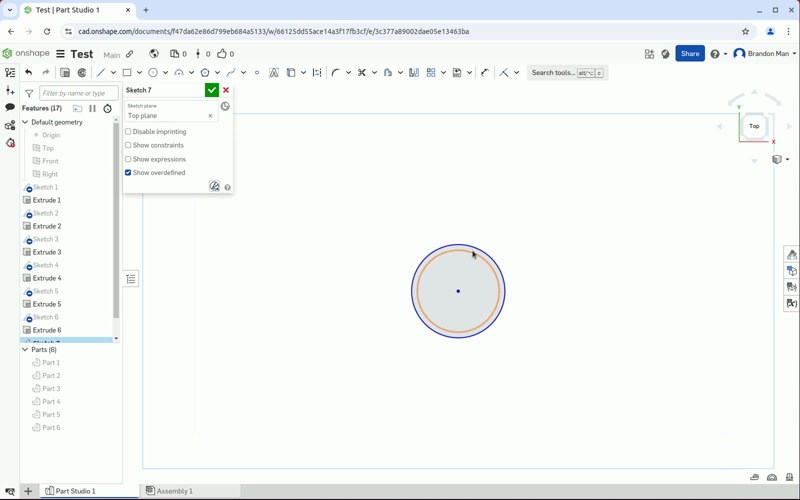
scroll(6)
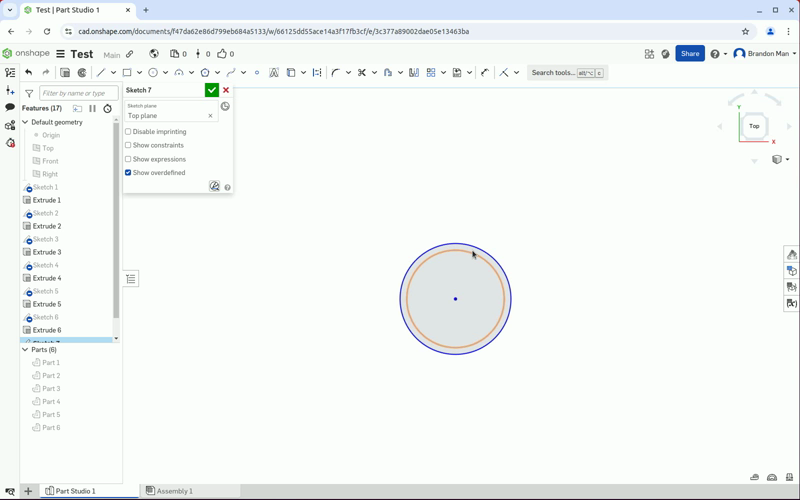
scroll(6)
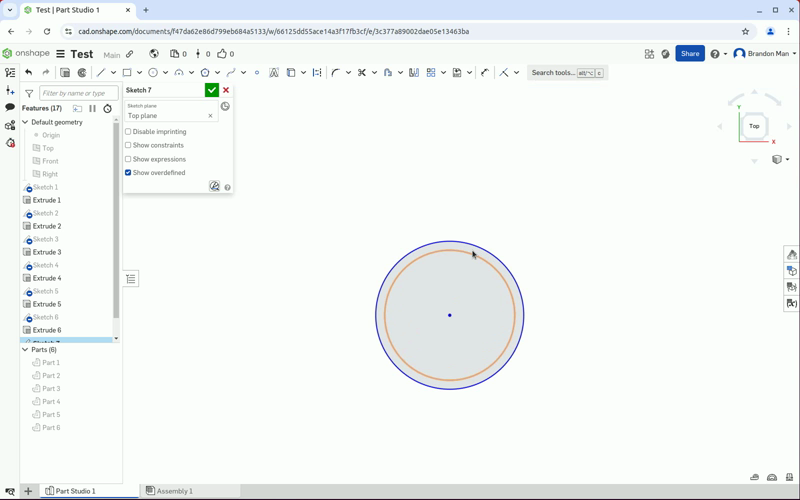
scroll(6)
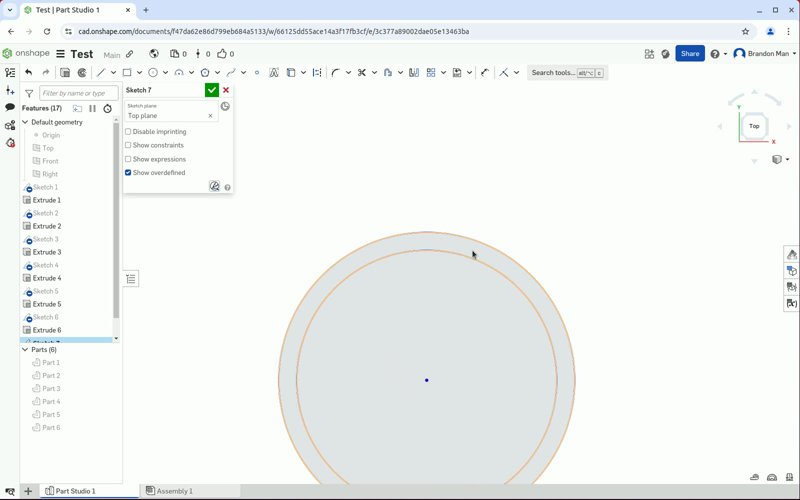
scroll(6)
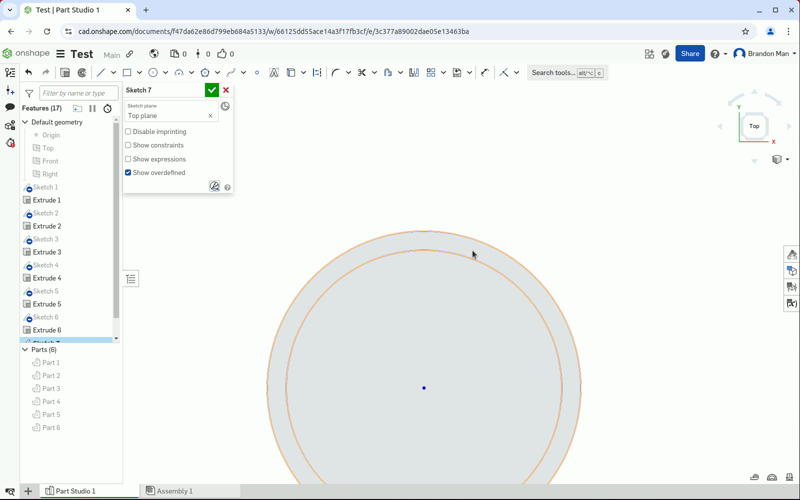
scroll(6)
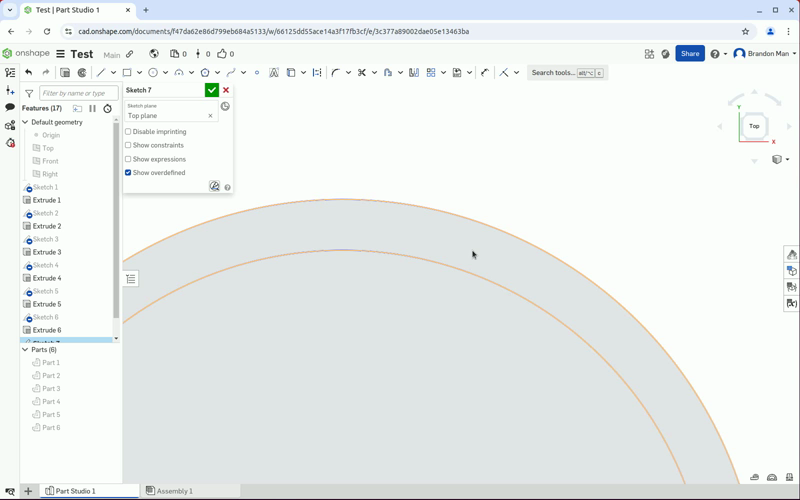
click(472, 250)
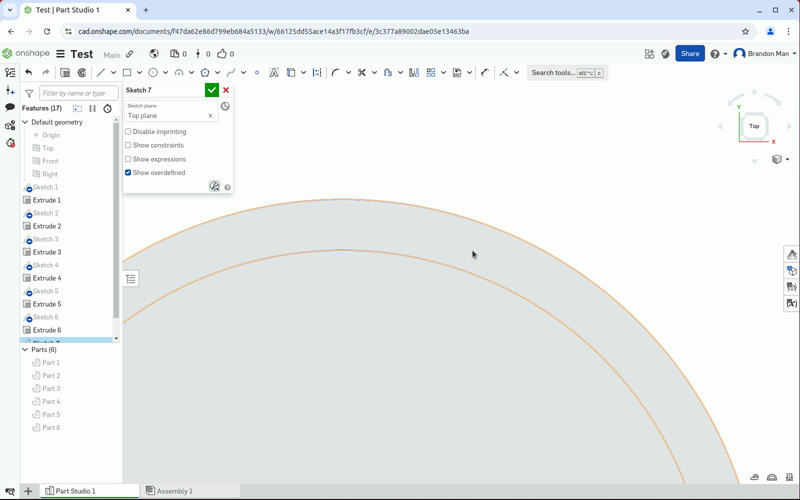
scroll(-6)
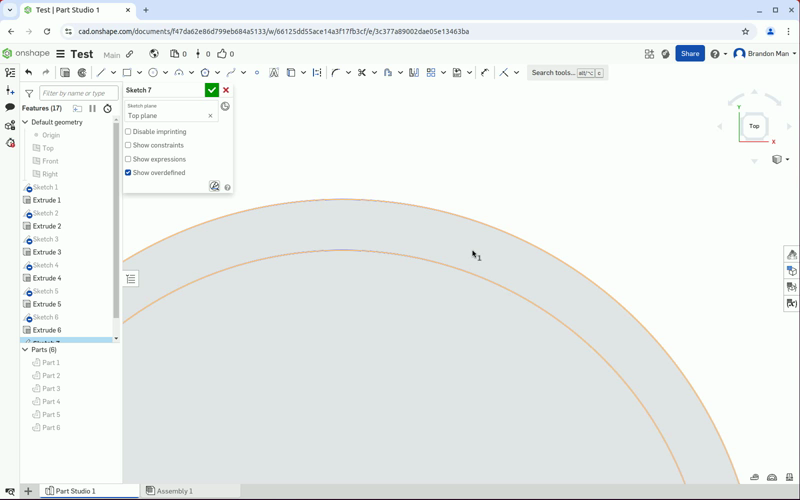
scroll(-6)
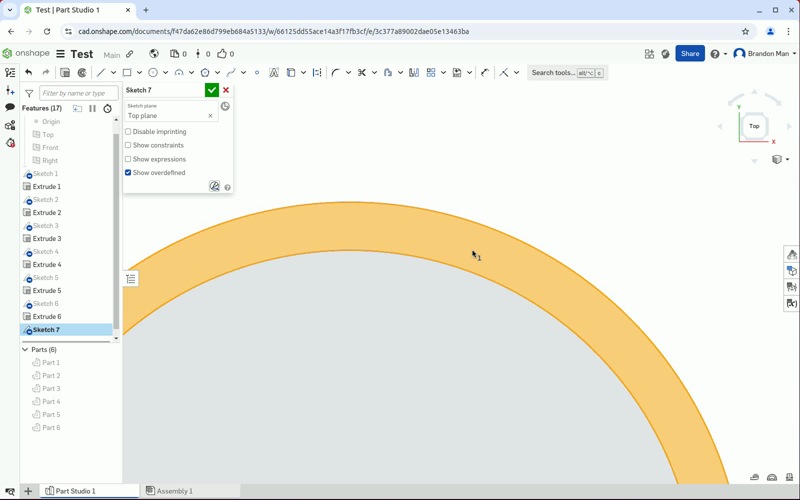
scroll(-6)
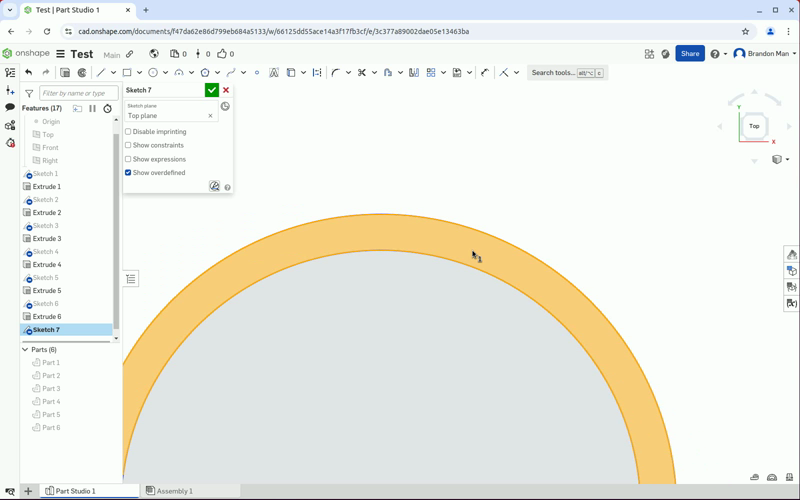
scroll(-6)
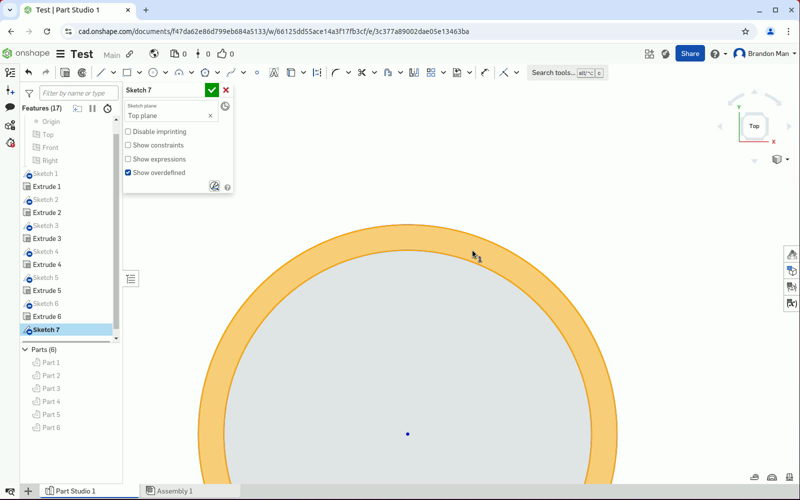
scroll(-6)
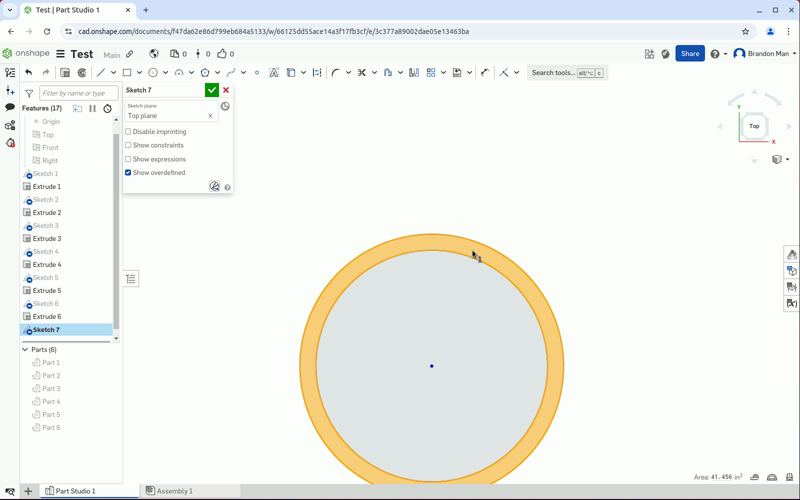
scroll(-6)
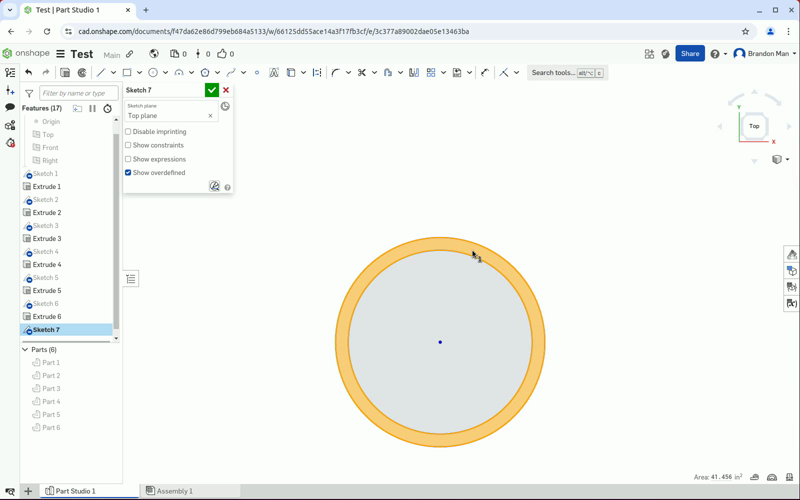
scroll(-6)
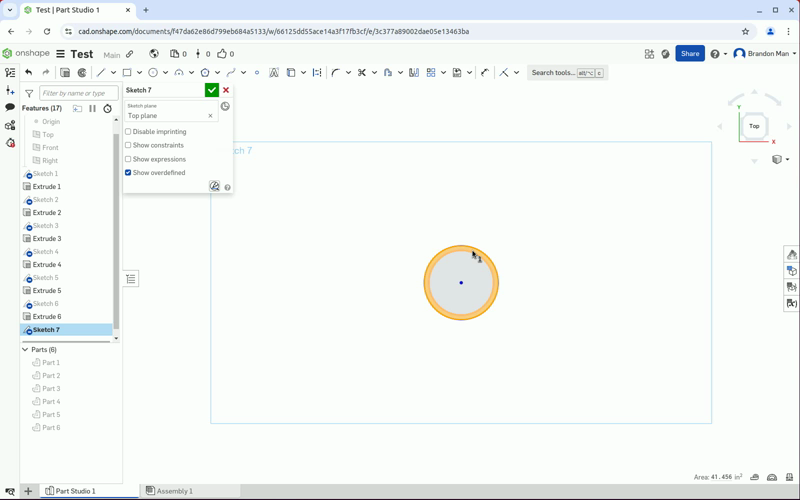
mouse_move(73, 352)
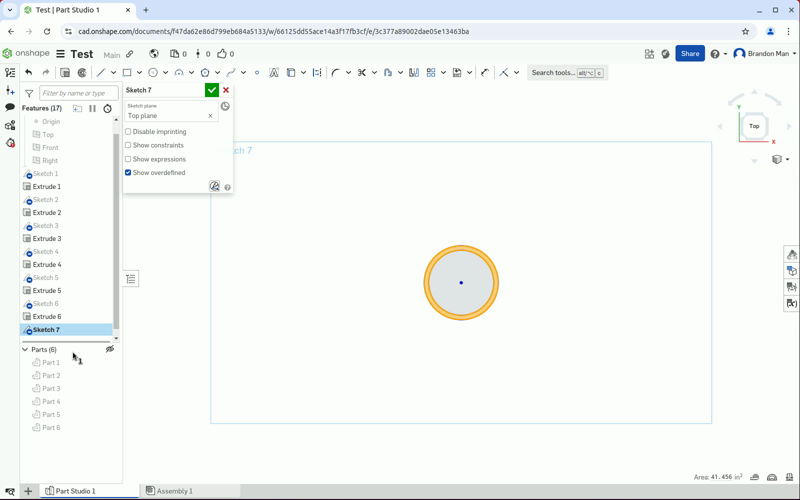
key(shift+y)
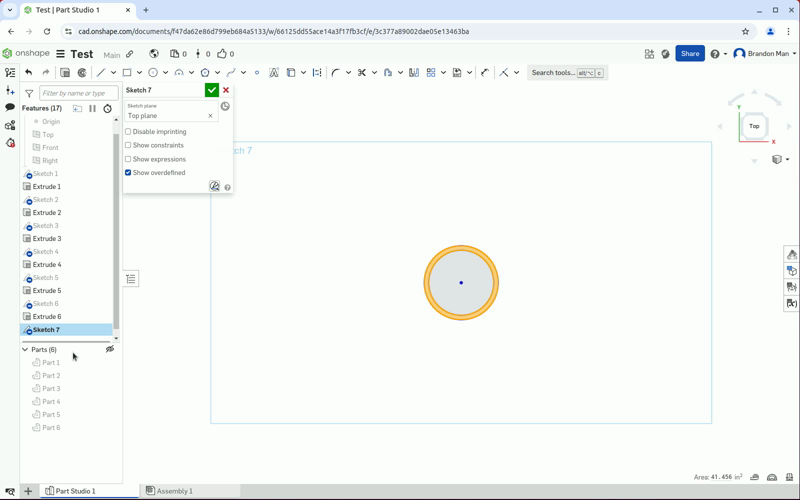
key(shift+e)
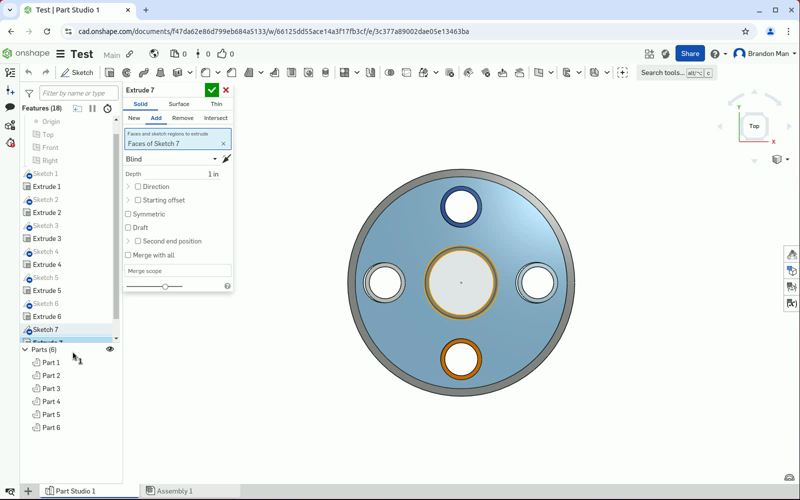
mouse_move(143, 106)
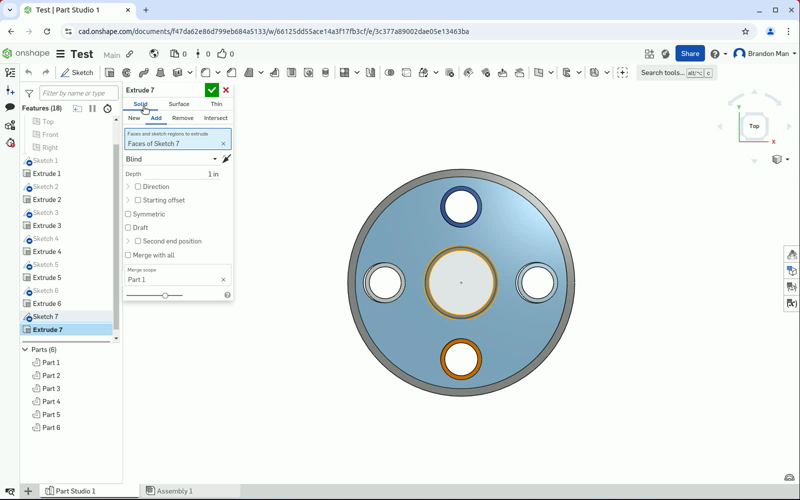
click(143, 106)
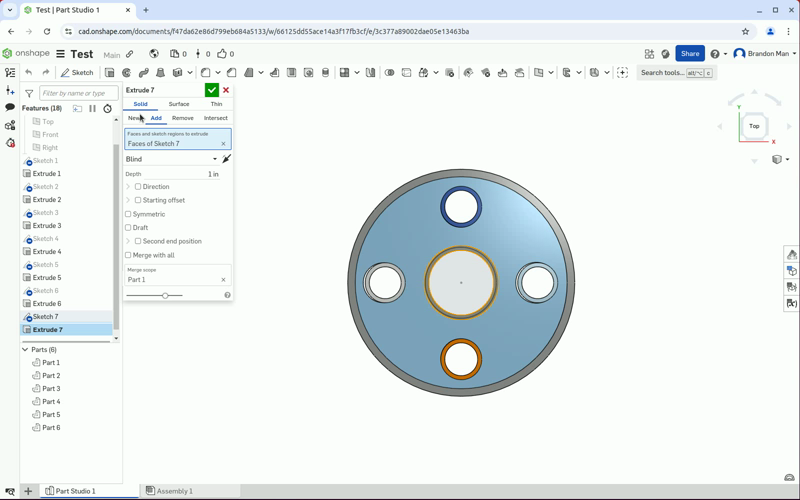
mouse_move(137, 120)
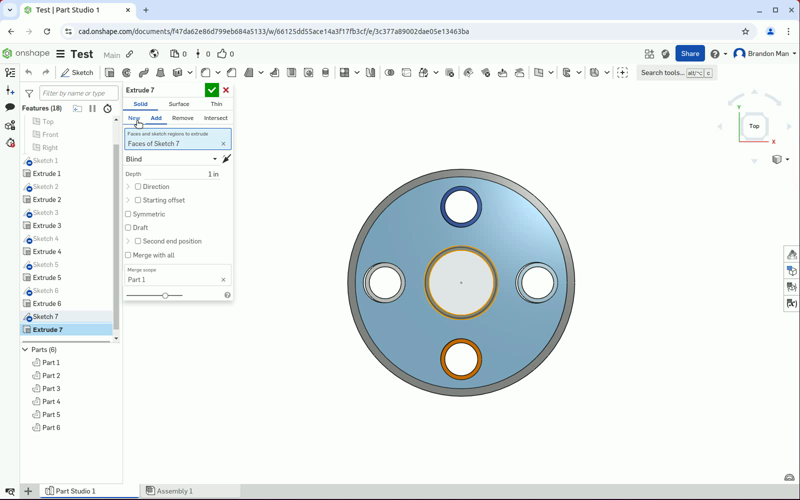
click(137, 120)
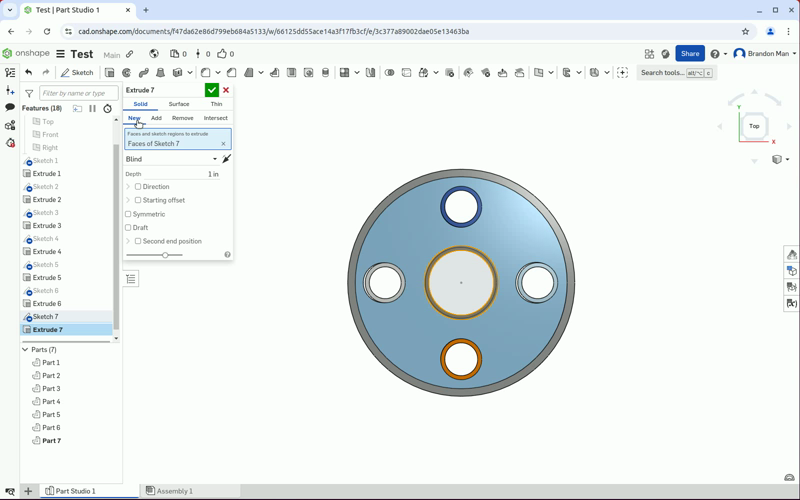
key(tab, 4)
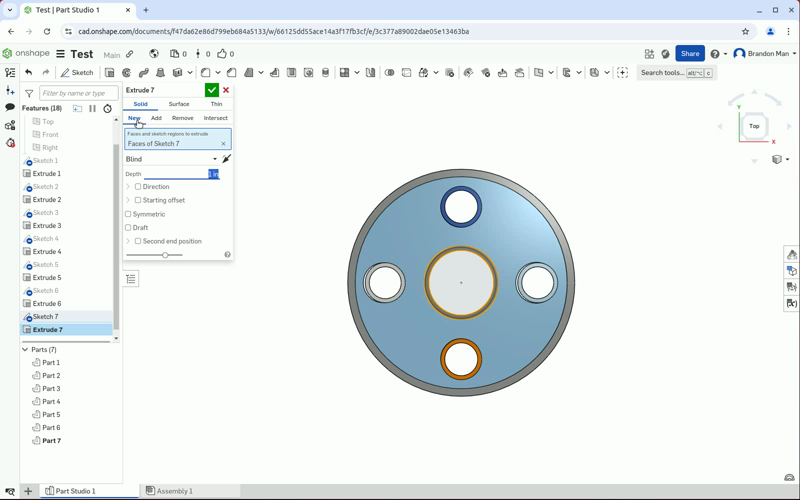
text(4.333)
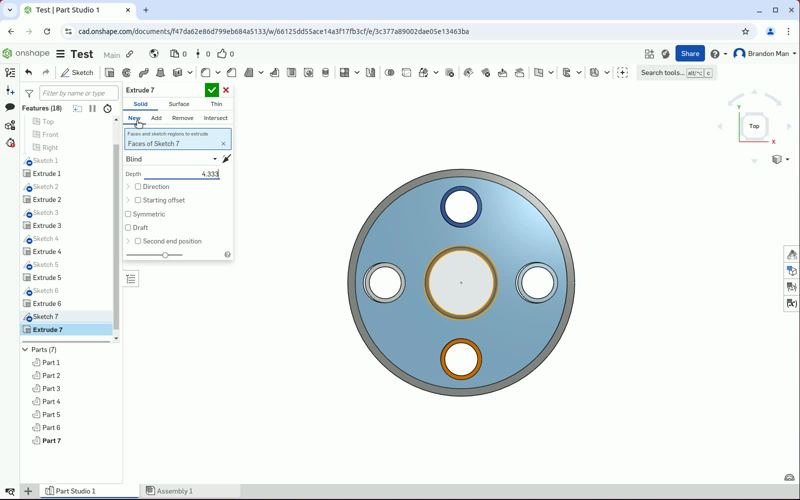
key(enter)
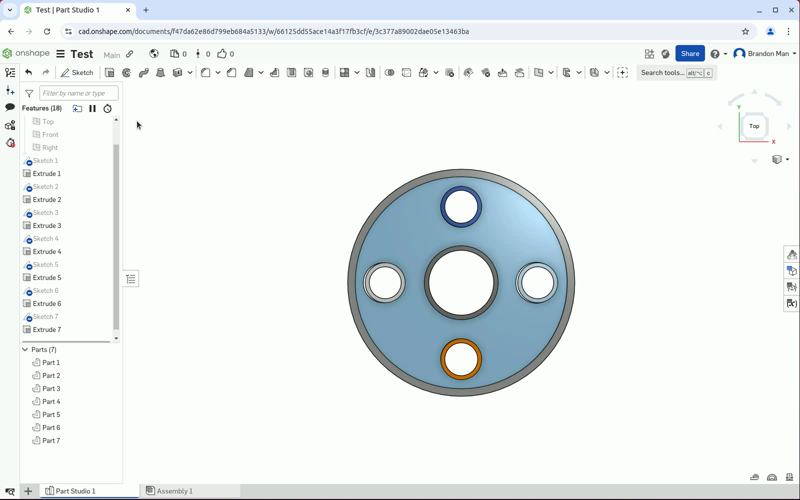
key(shift+h)
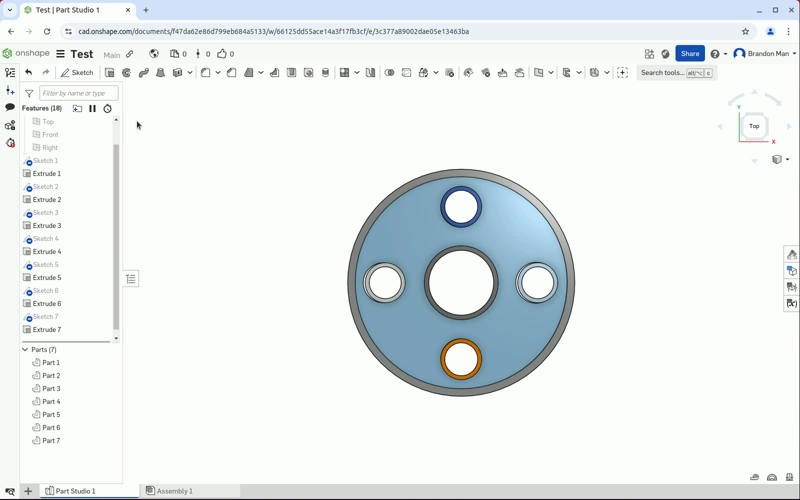
key(shift+h)
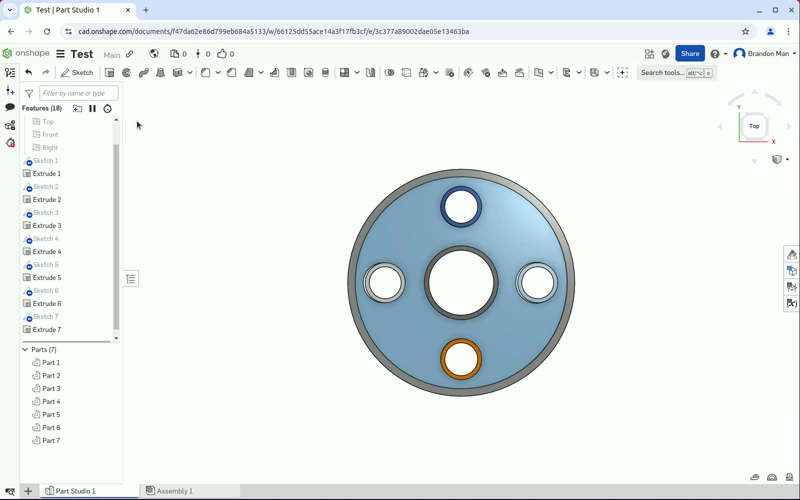
key(shift+7)
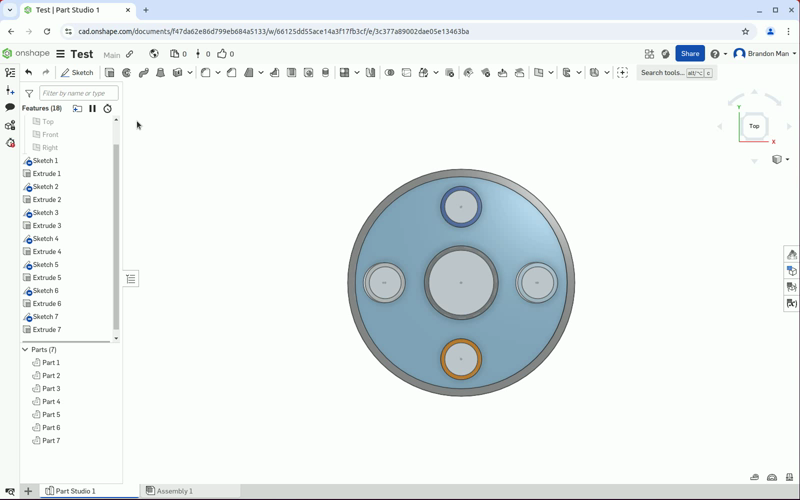
key(up, 3)
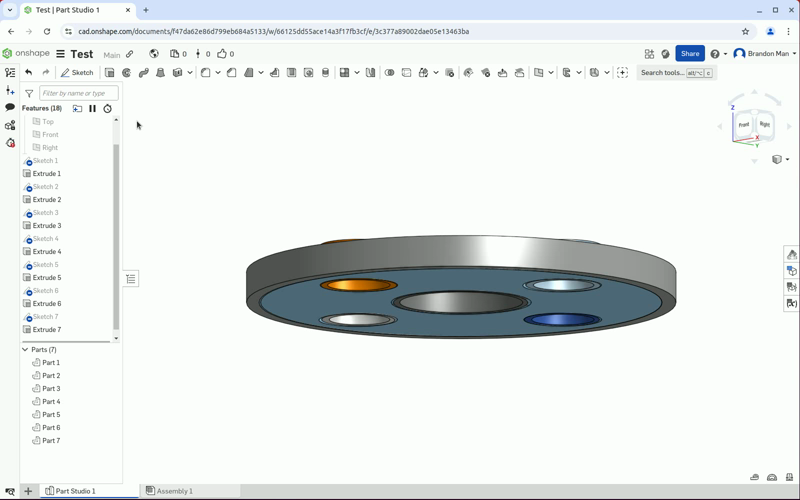
key(left, 3)
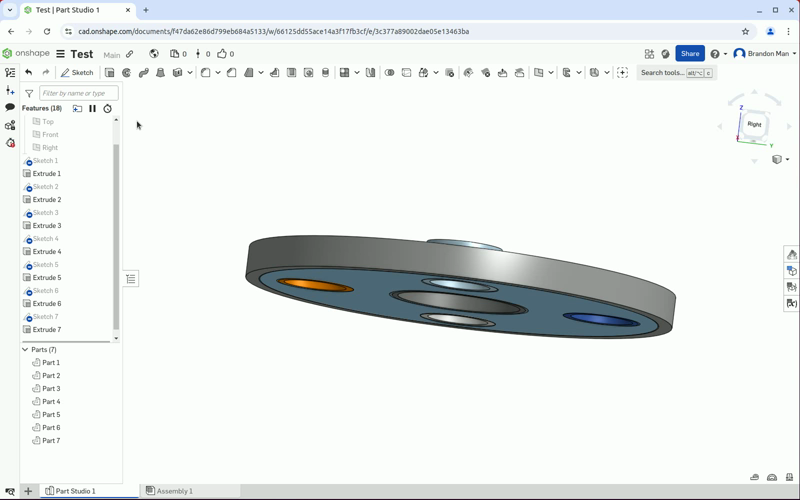
key(right, 3)
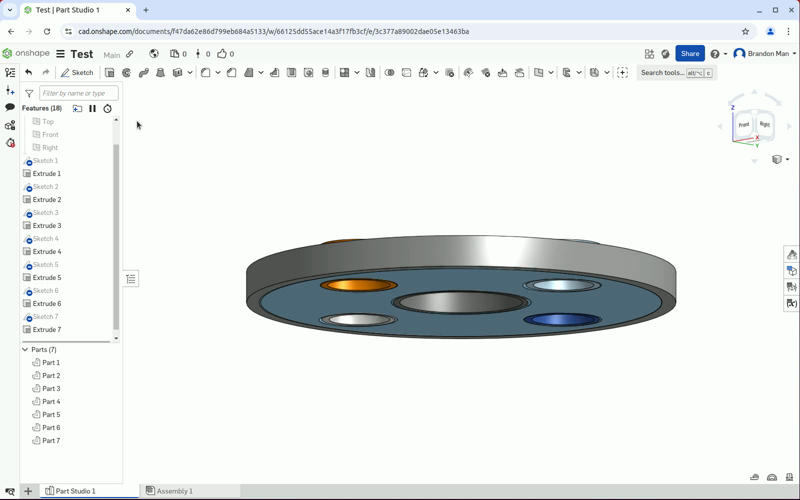
key(down, 3)
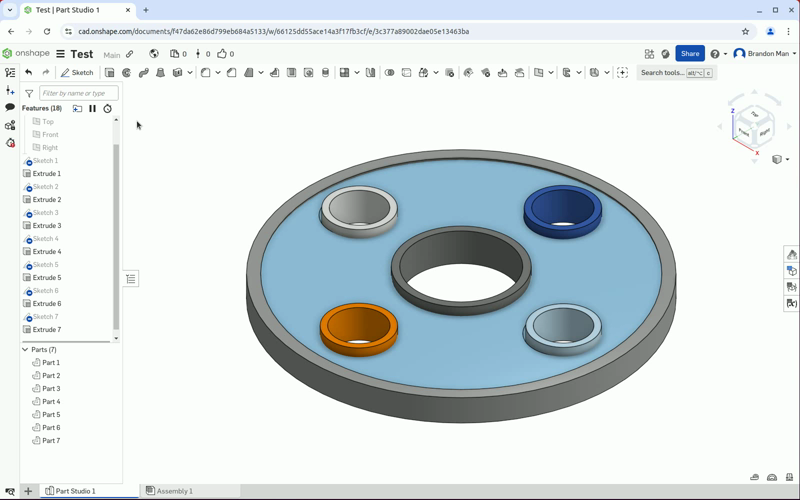
mouse_move(69, 163)
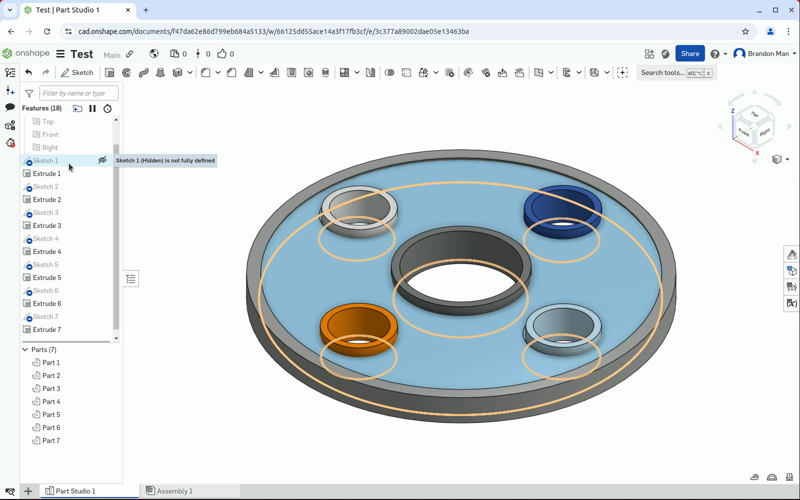
click(69, 163)